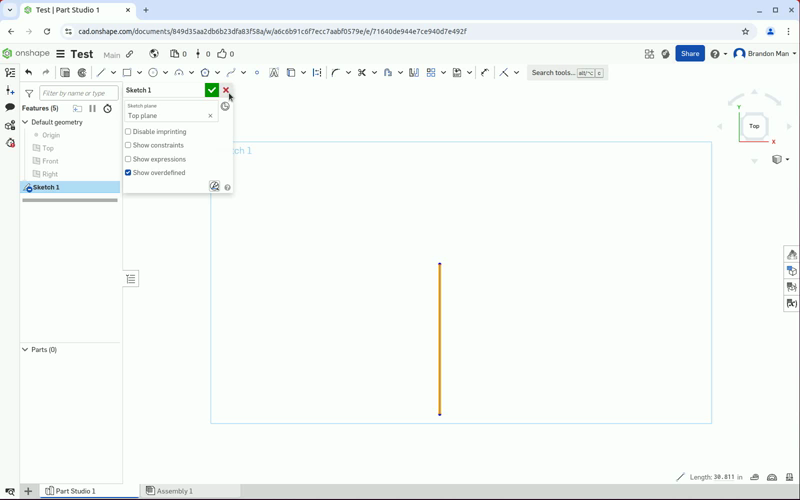
key(shift+h)
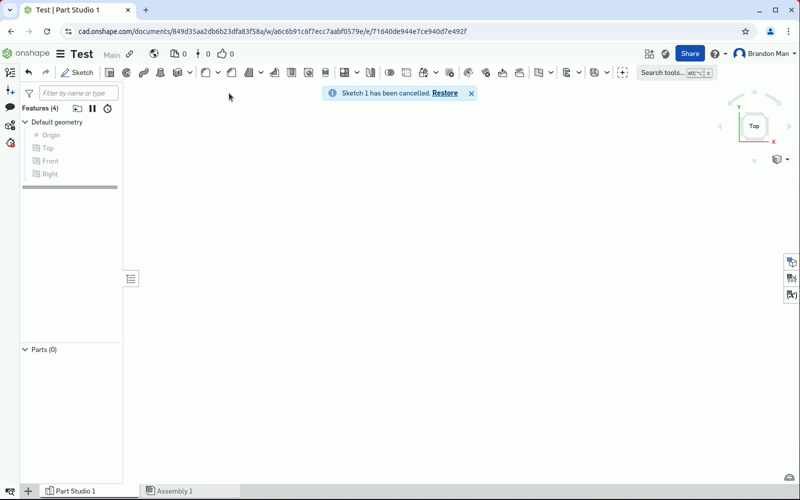
mouse_move(73, 352)
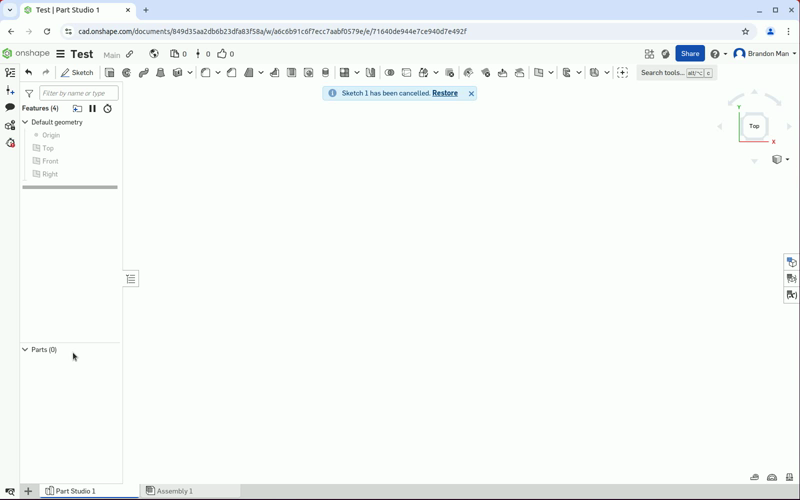
key(y)
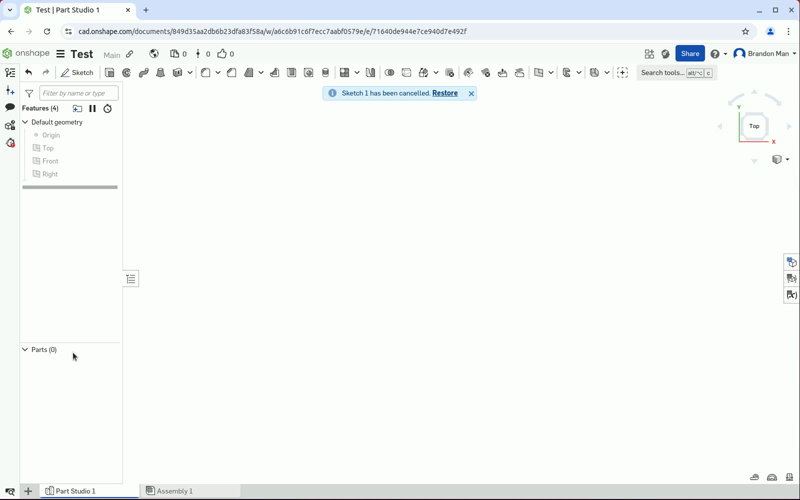
key(shift+p)
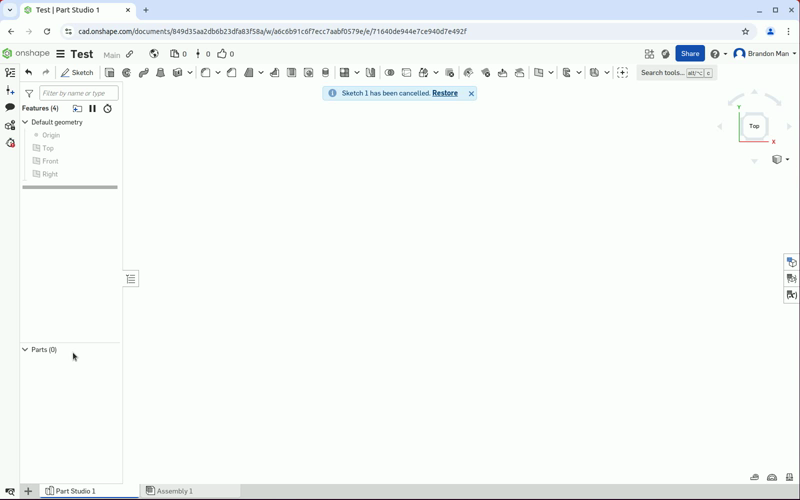
key(space)
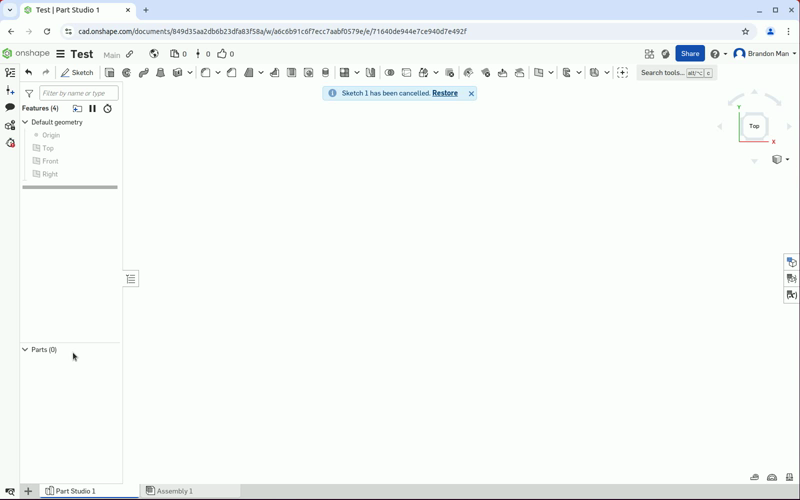
key_down(shift)
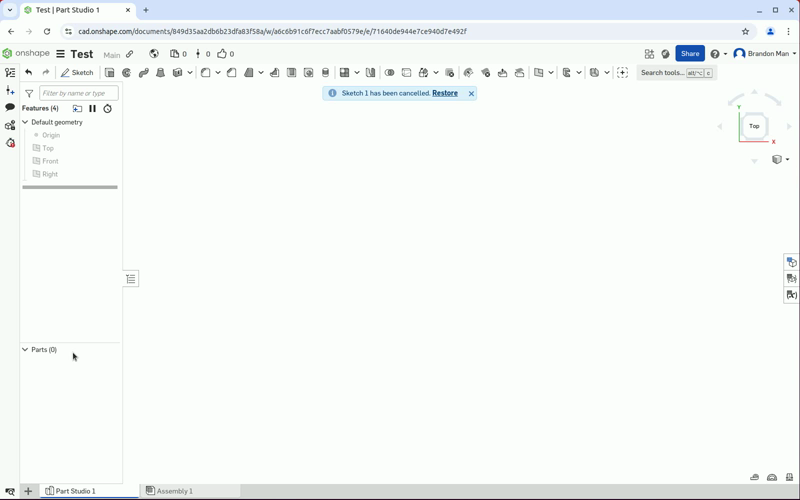
key(up)
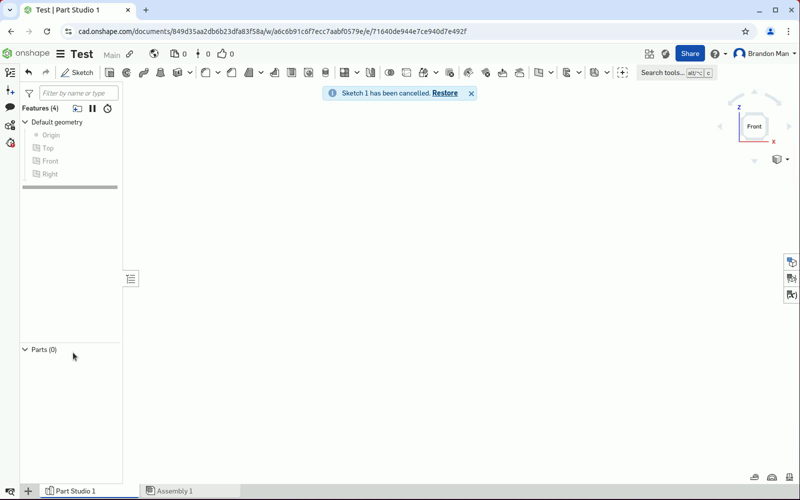
key_up(shift)
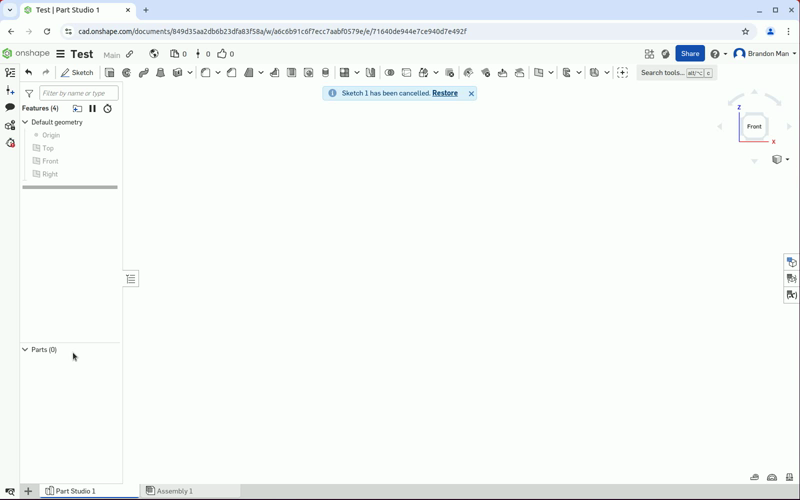
mouse_move(73, 352)
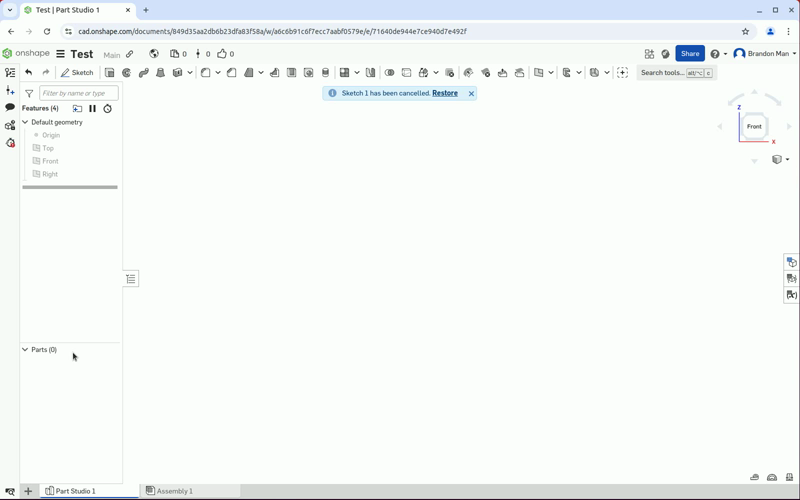
key(shift+y)
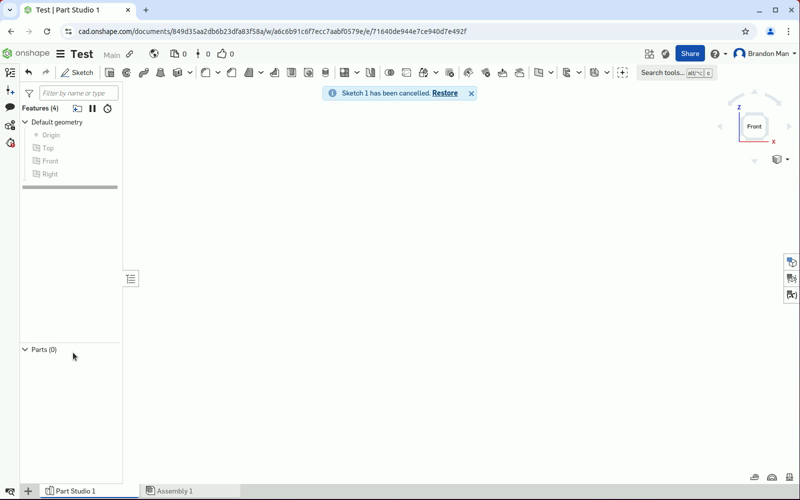
key(shift+s)
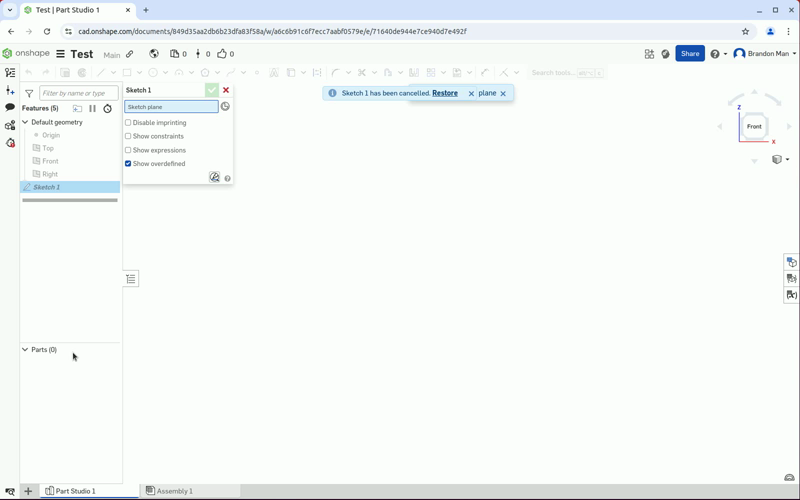
mouse_move(73, 163)
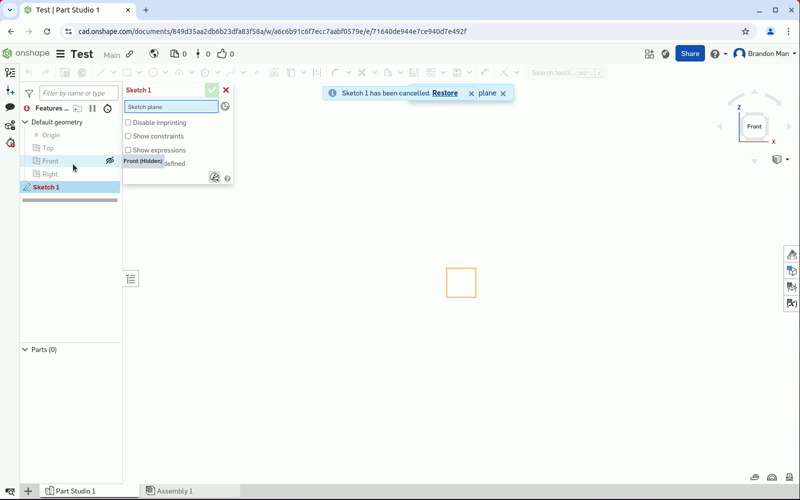
click(73, 163)
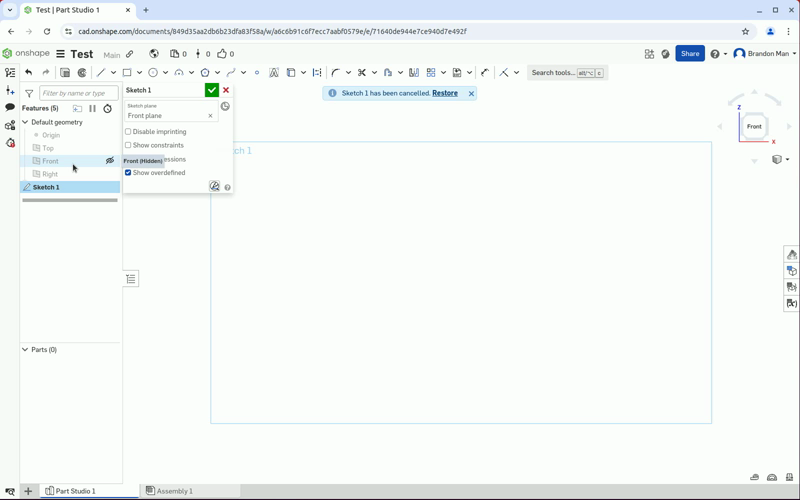
mouse_move(73, 352)
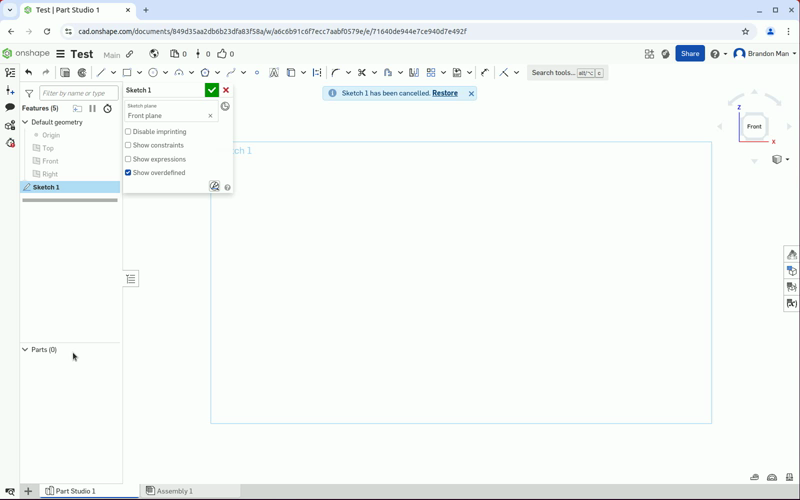
key(y)
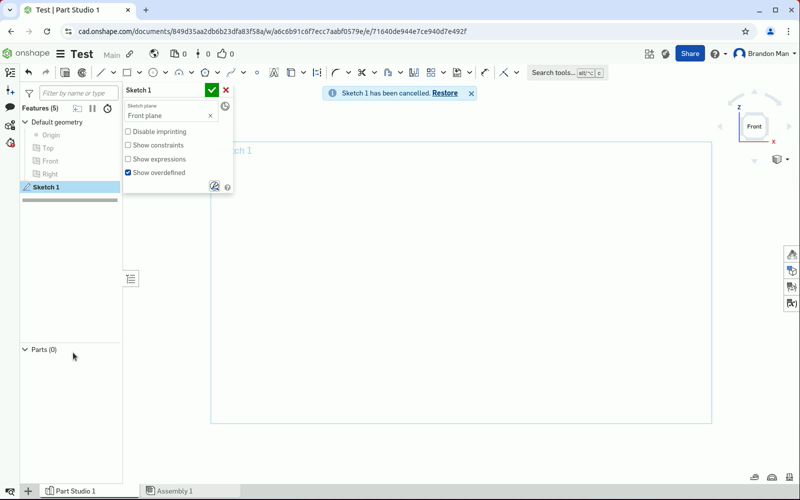
key(l)
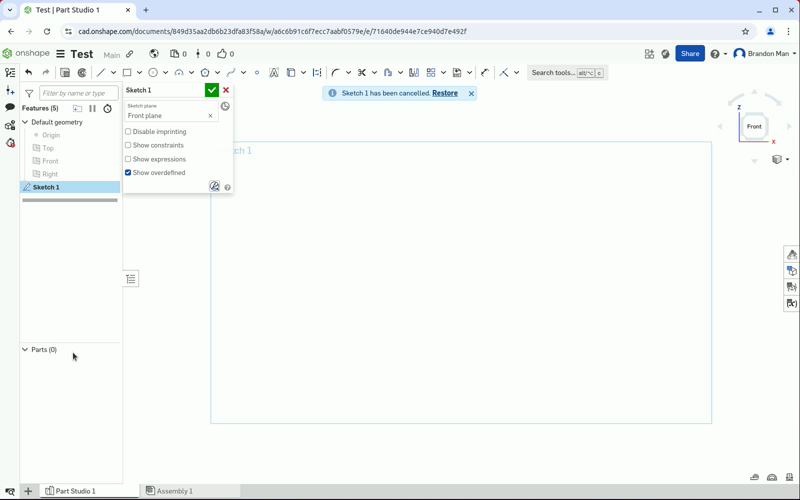
key_down(shift)
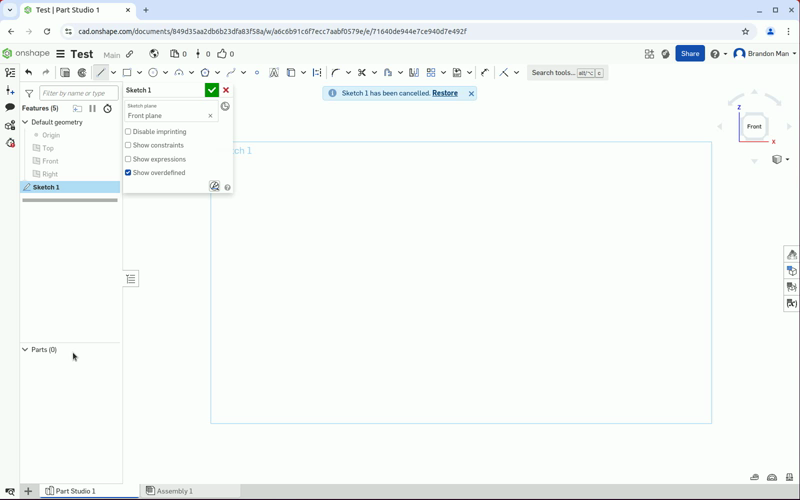
mouse_move(456, 282)
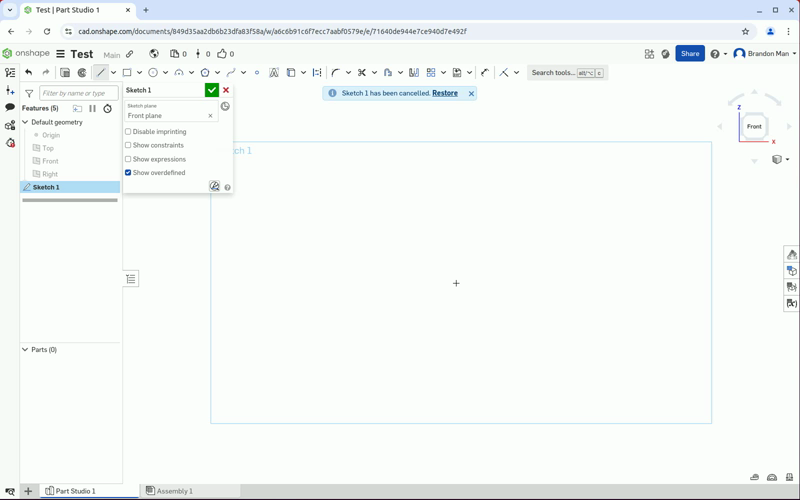
click(456, 282)
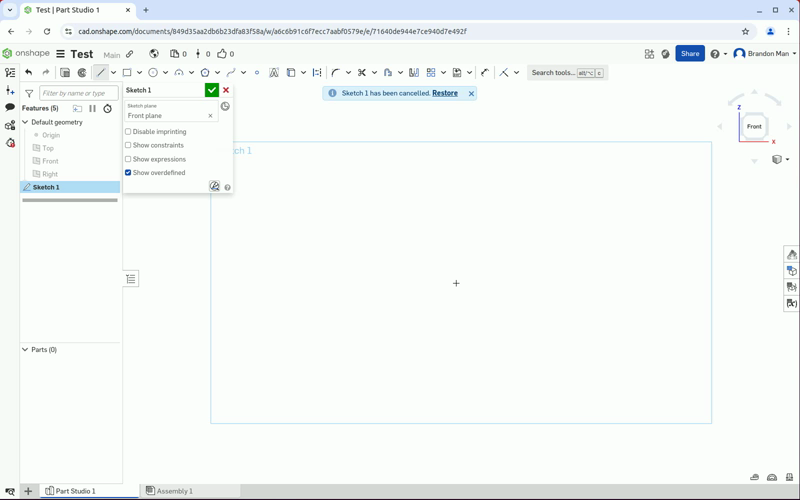
key_up(shift)
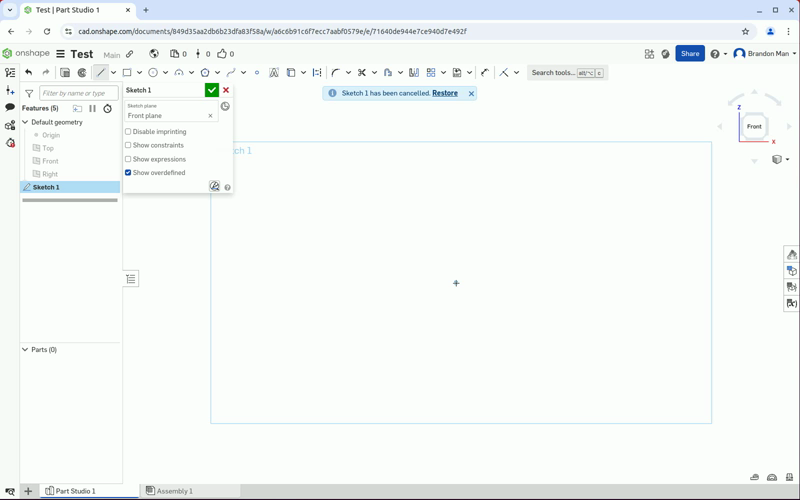
key_down(shift)
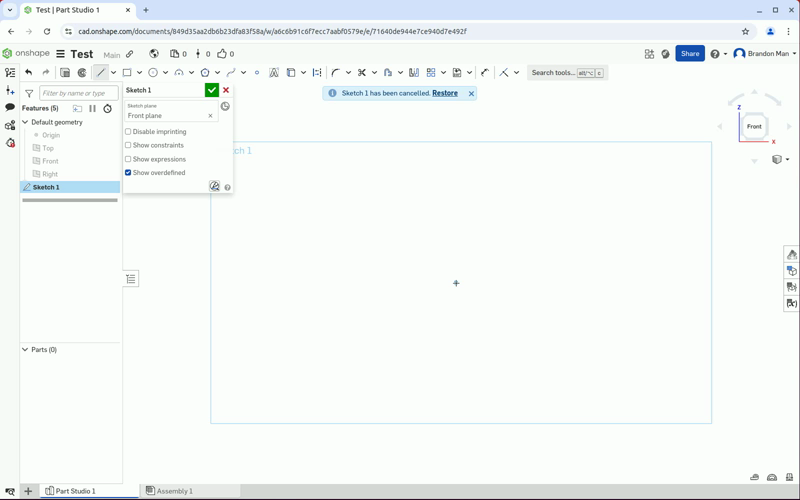
mouse_move(486, 282)
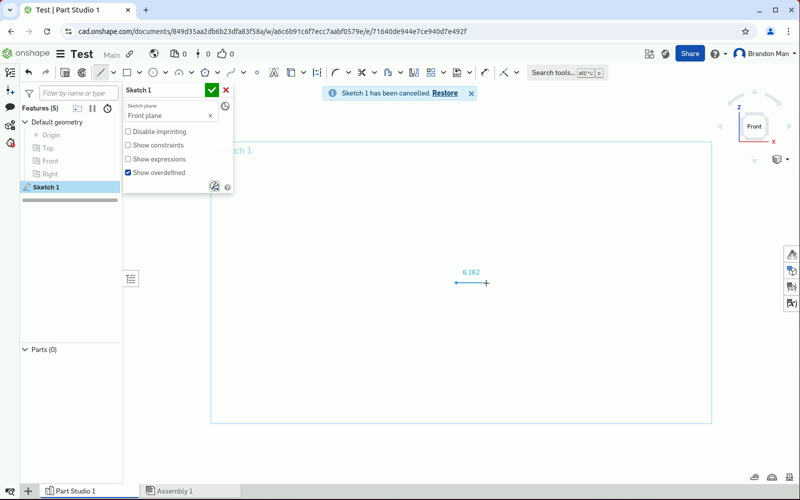
mouse_move(460, 282)
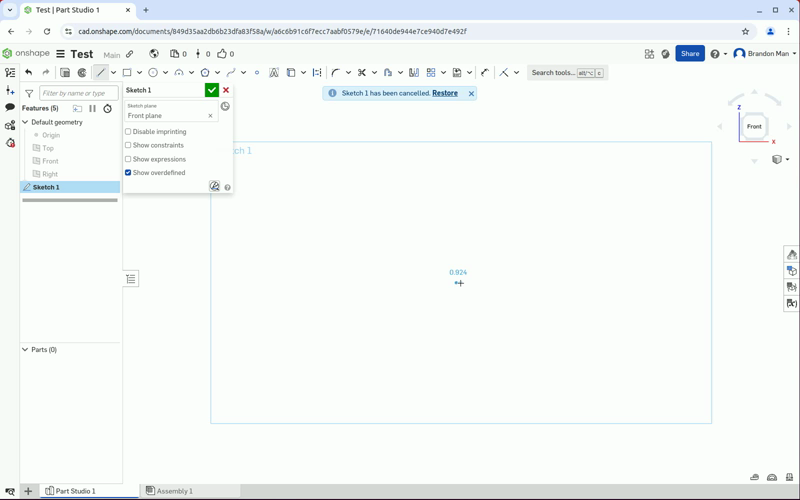
scroll(6)
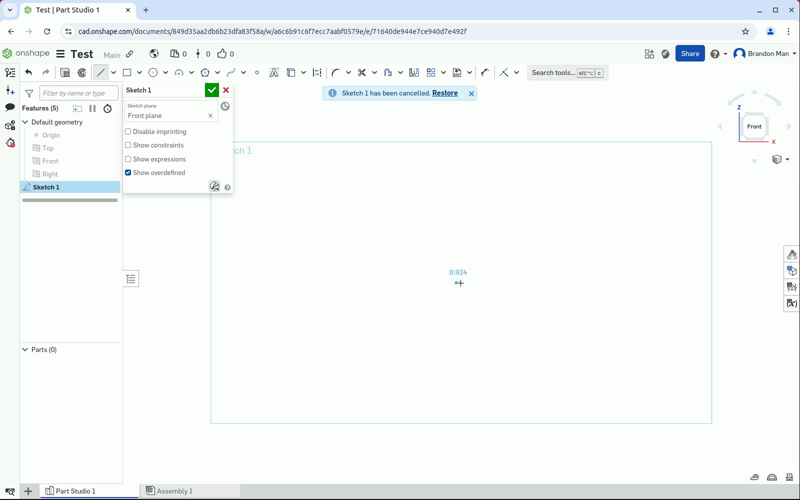
scroll(6)
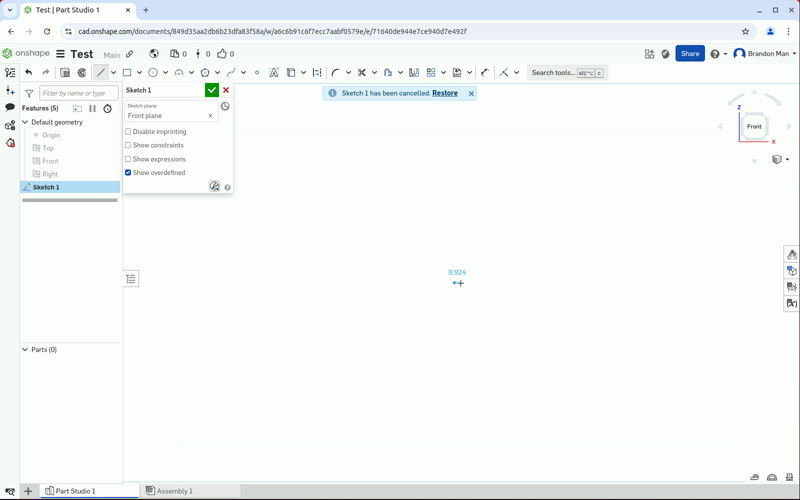
scroll(6)
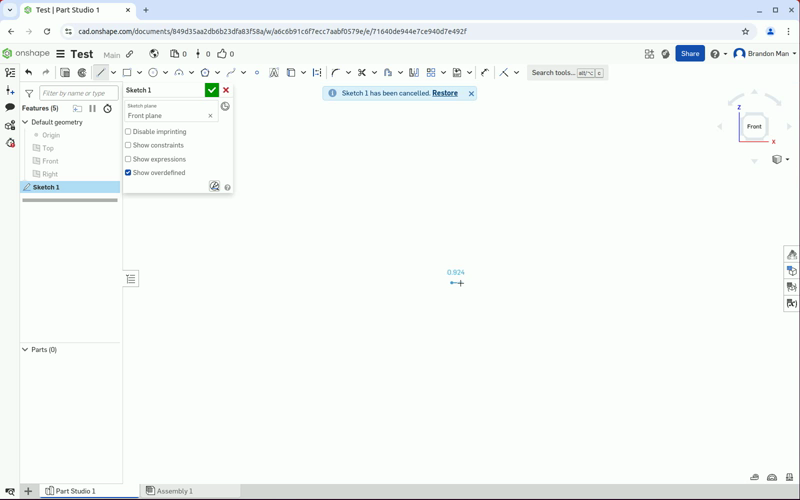
scroll(6)
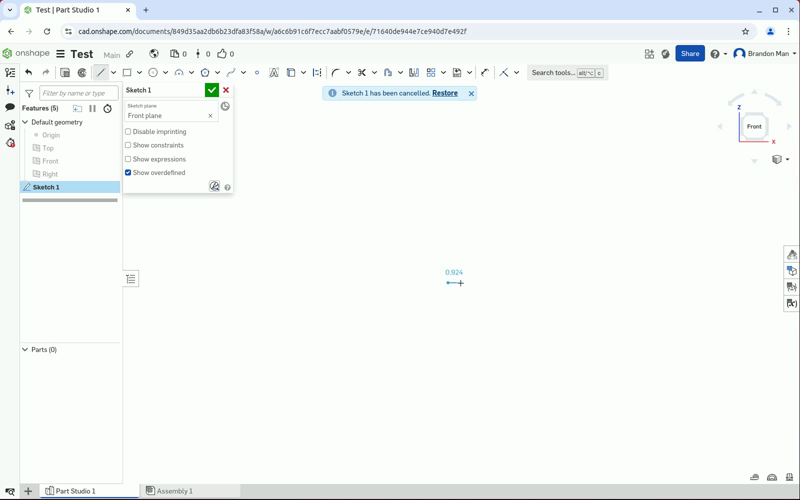
scroll(6)
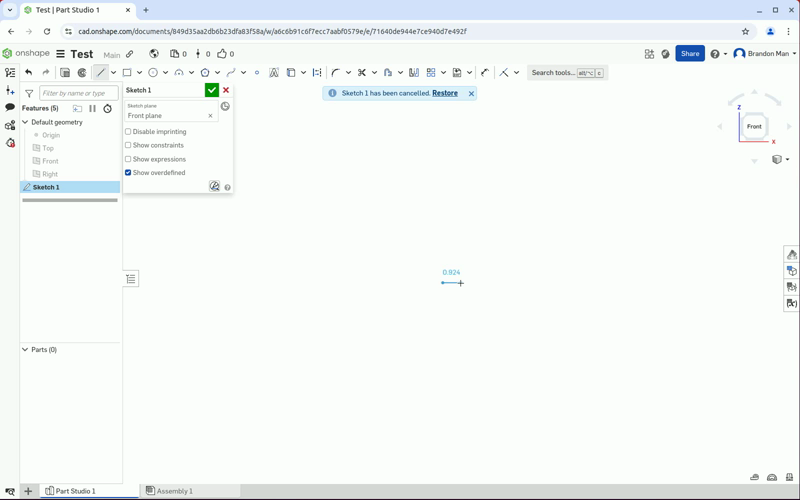
scroll(6)
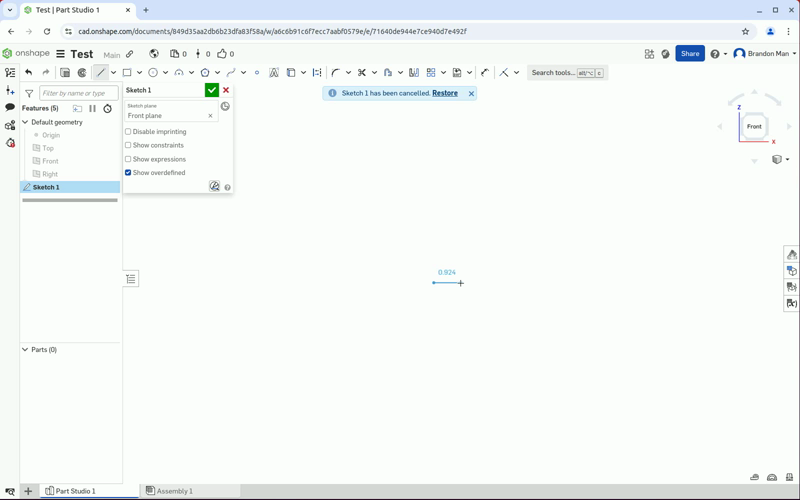
scroll(6)
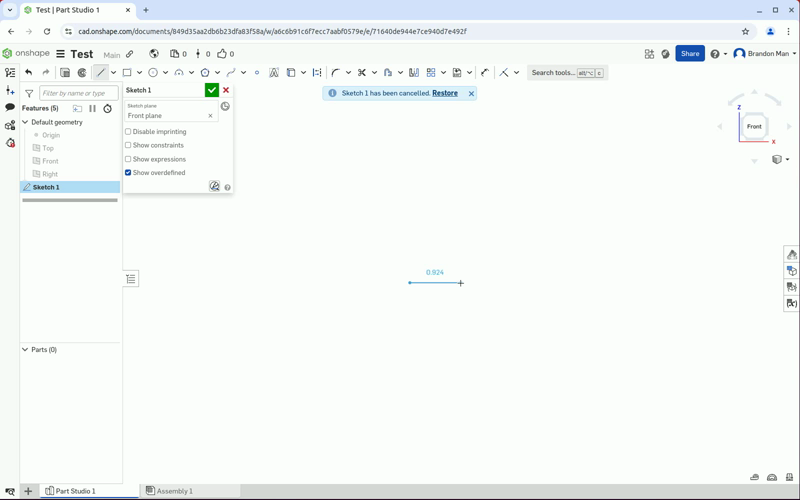
click(460, 282)
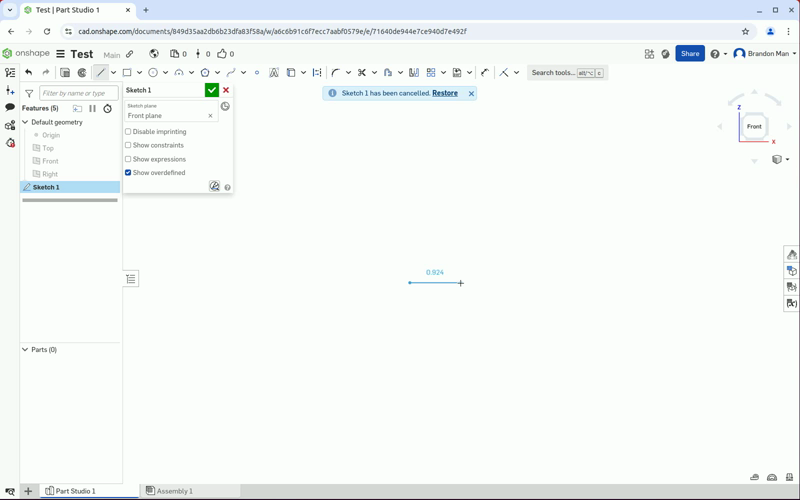
scroll(-6)
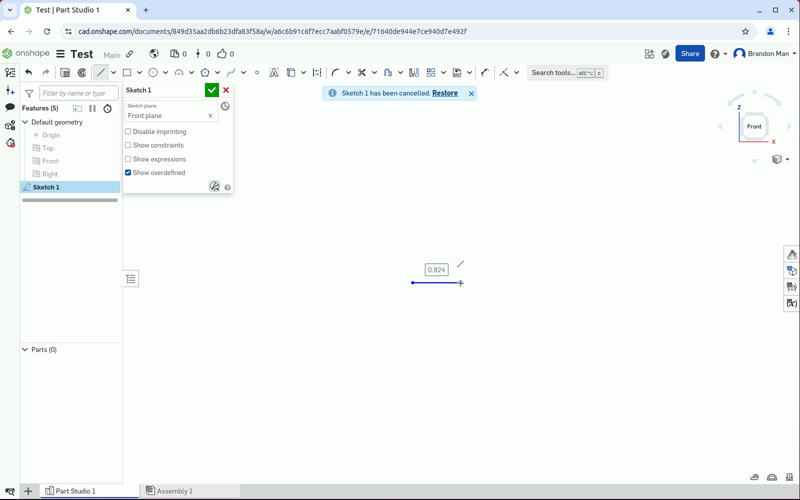
scroll(-6)
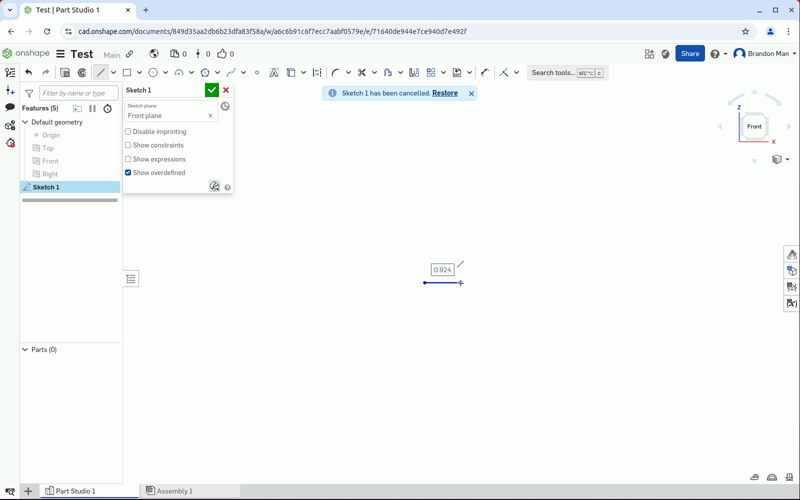
scroll(-6)
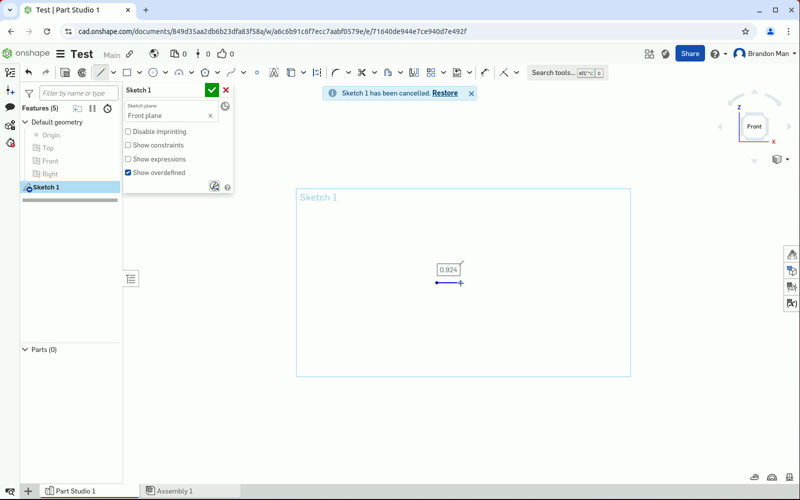
scroll(-6)
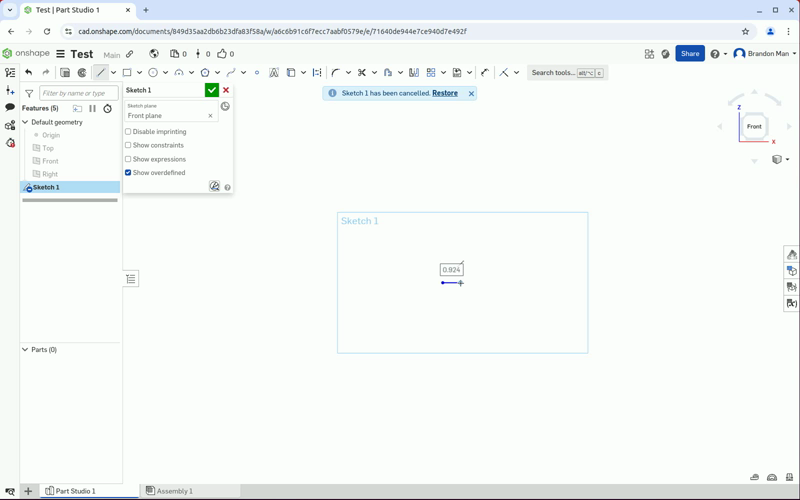
scroll(-6)
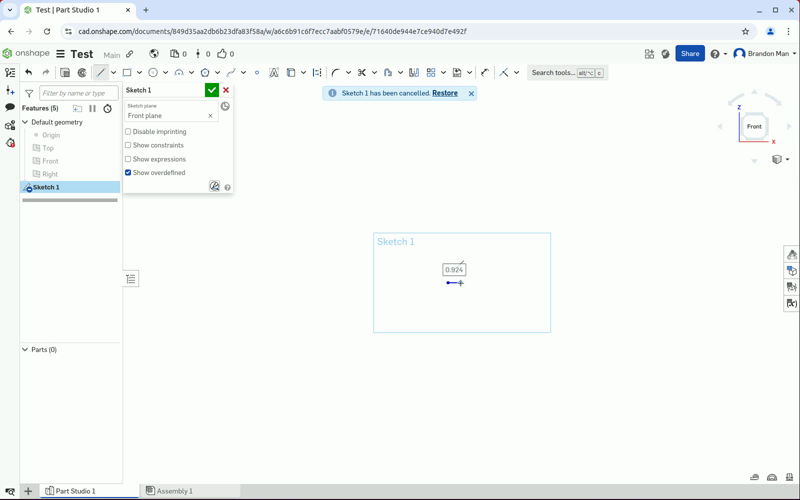
scroll(-6)
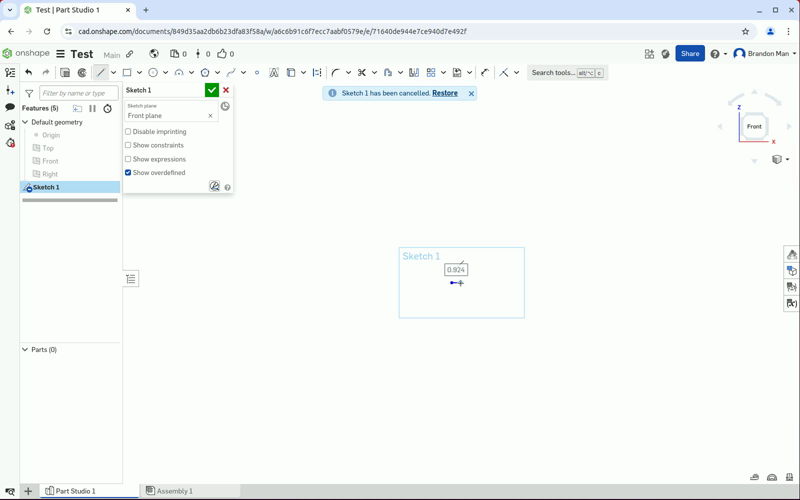
scroll(-6)
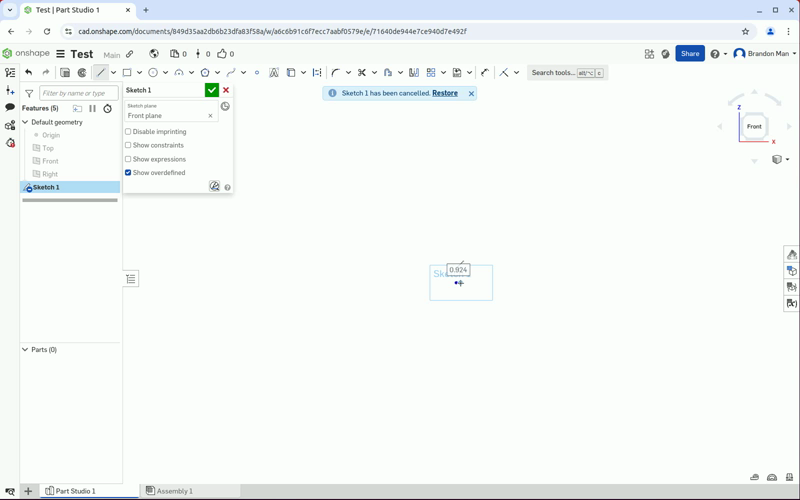
key_up(shift)
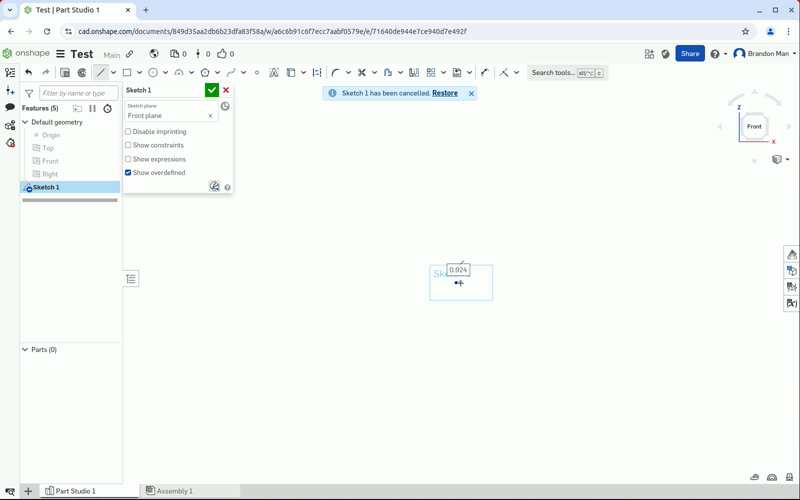
key_down(shift)
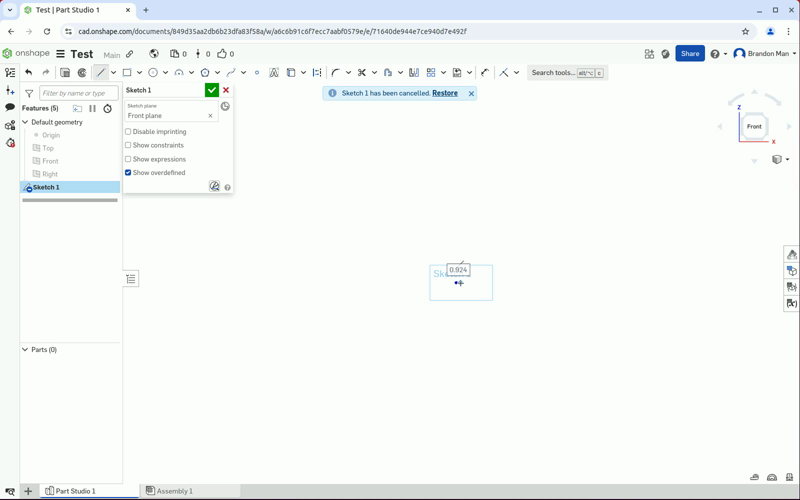
mouse_move(490, 282)
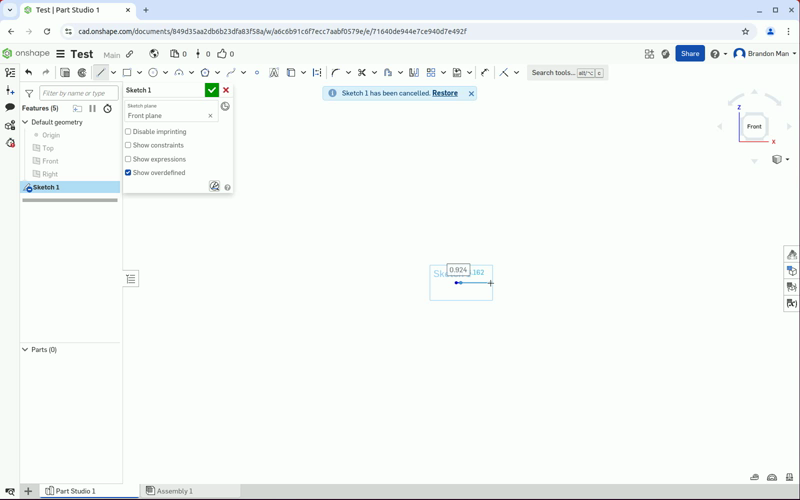
mouse_move(460, 278)
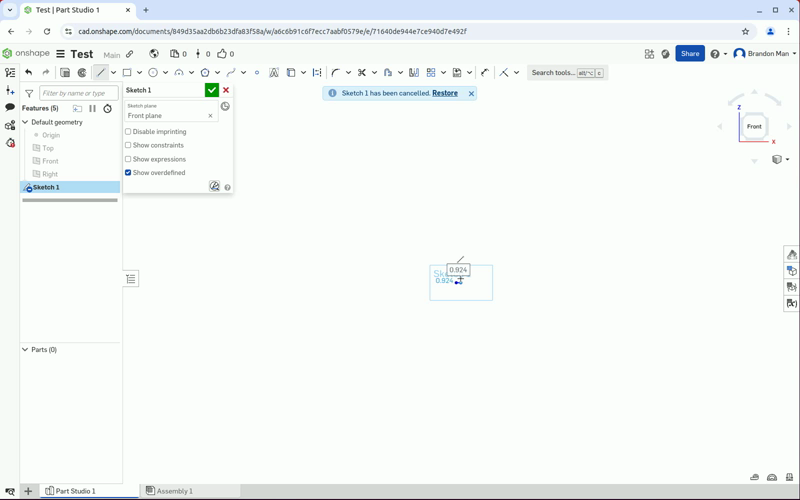
scroll(6)
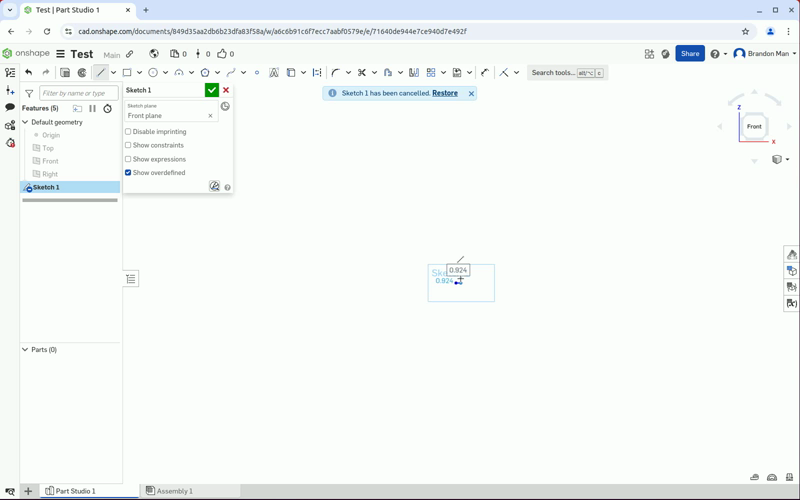
scroll(6)
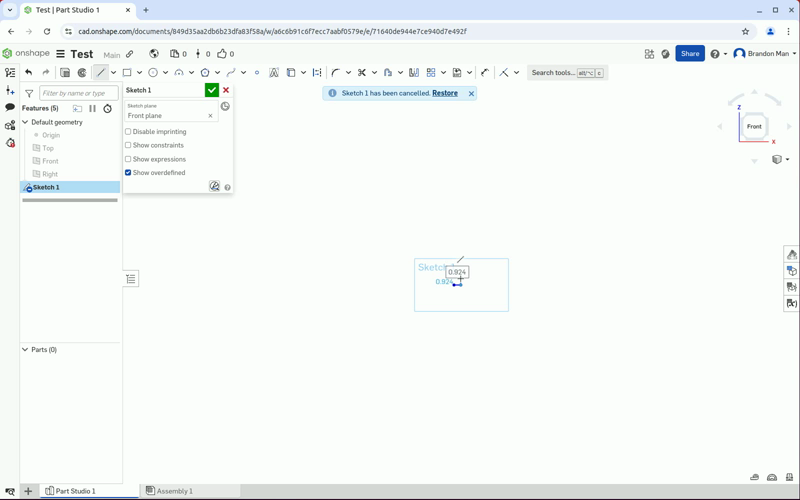
scroll(6)
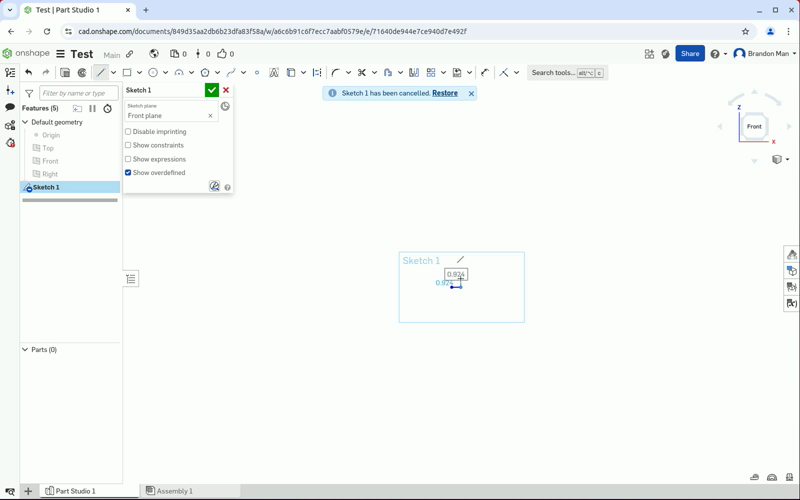
scroll(6)
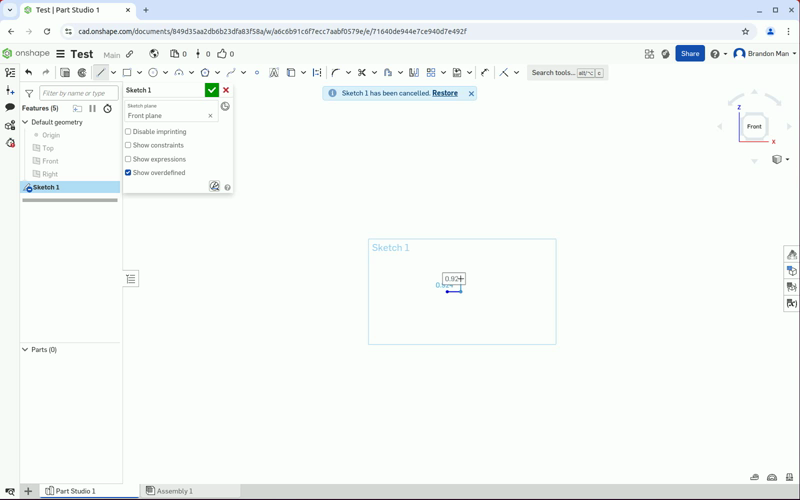
scroll(6)
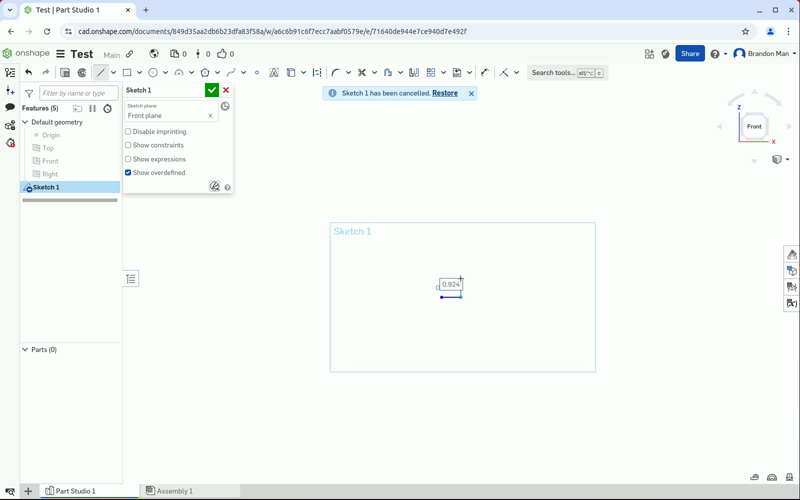
scroll(6)
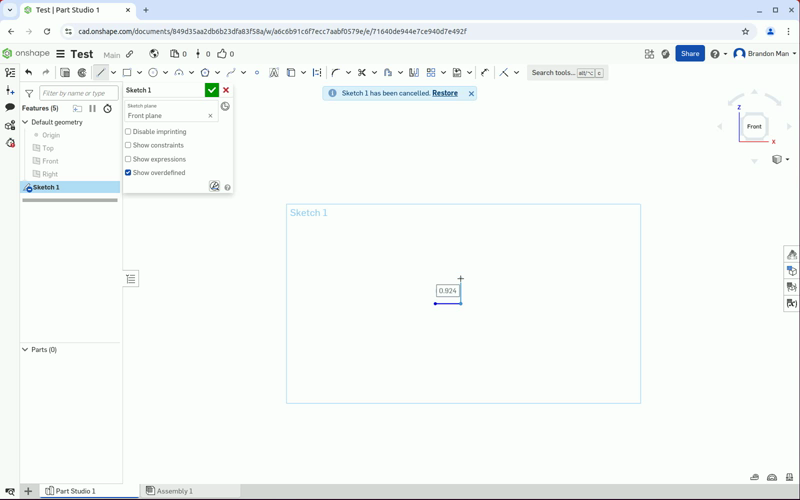
scroll(6)
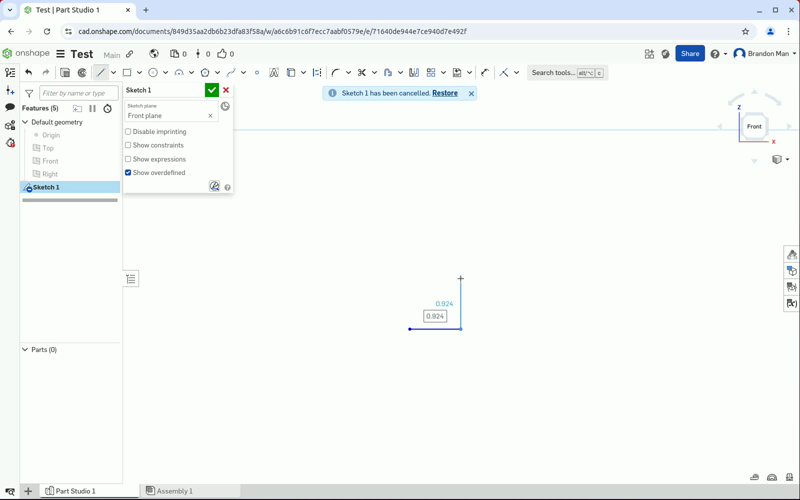
click(460, 278)
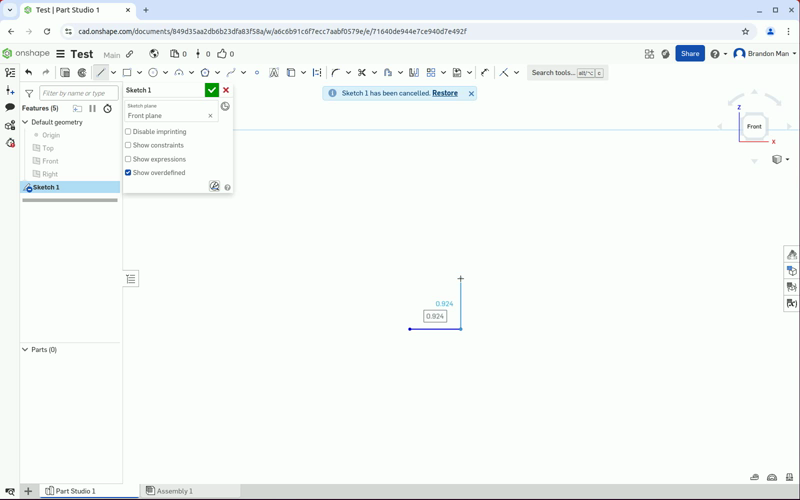
scroll(-6)
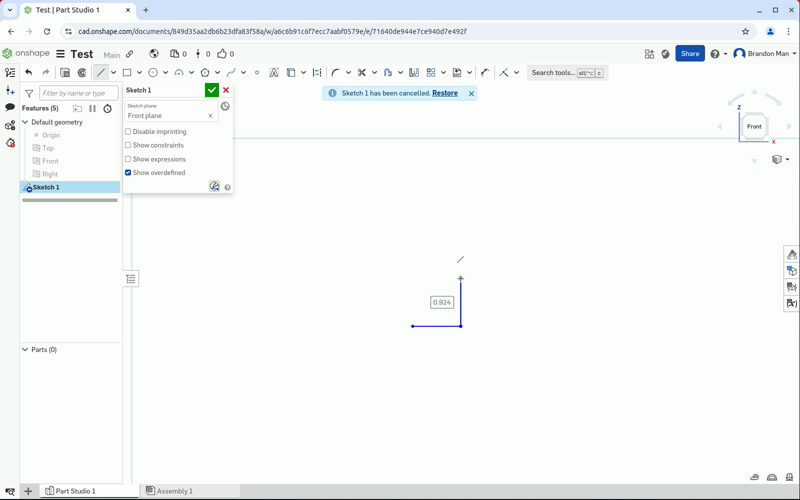
scroll(-6)
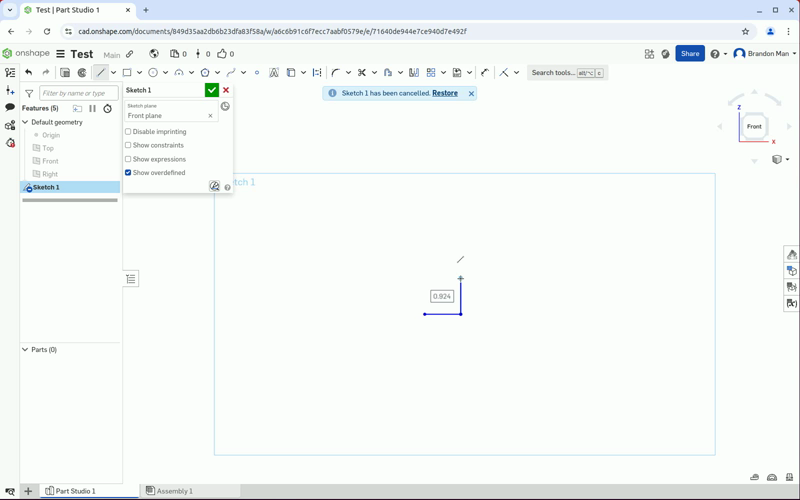
scroll(-6)
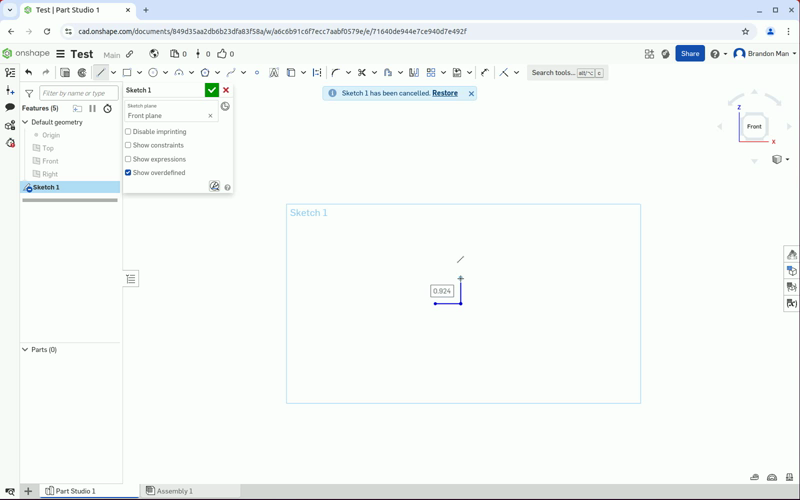
scroll(-6)
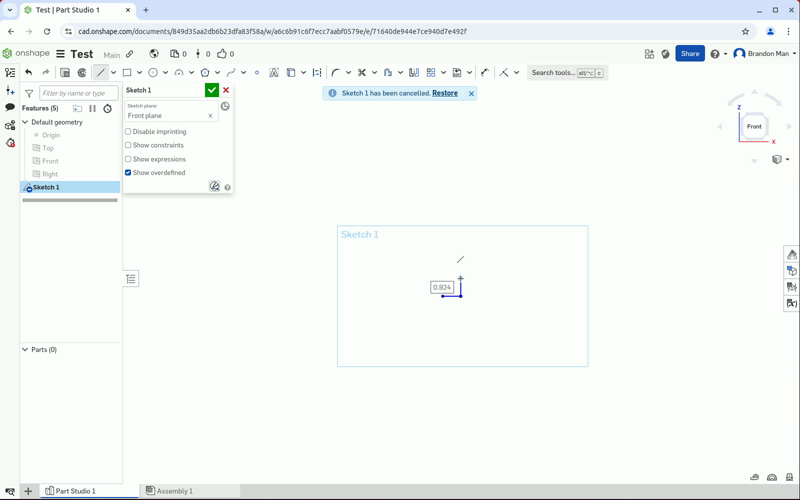
scroll(-6)
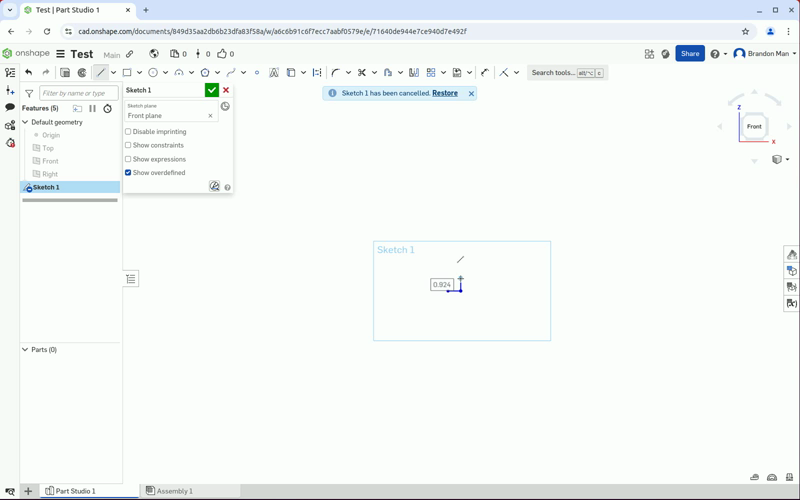
scroll(-6)
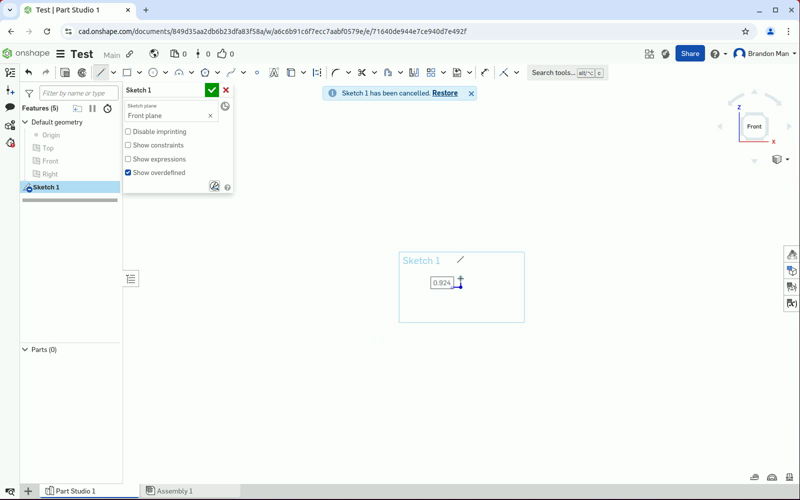
scroll(-6)
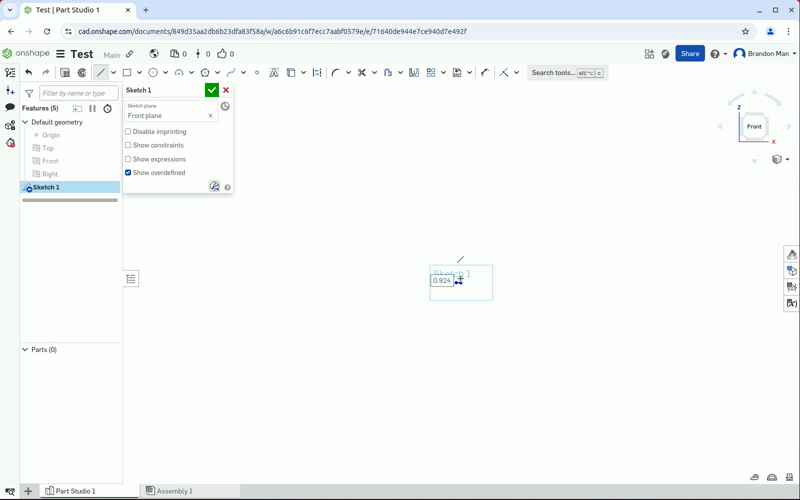
key_up(shift)
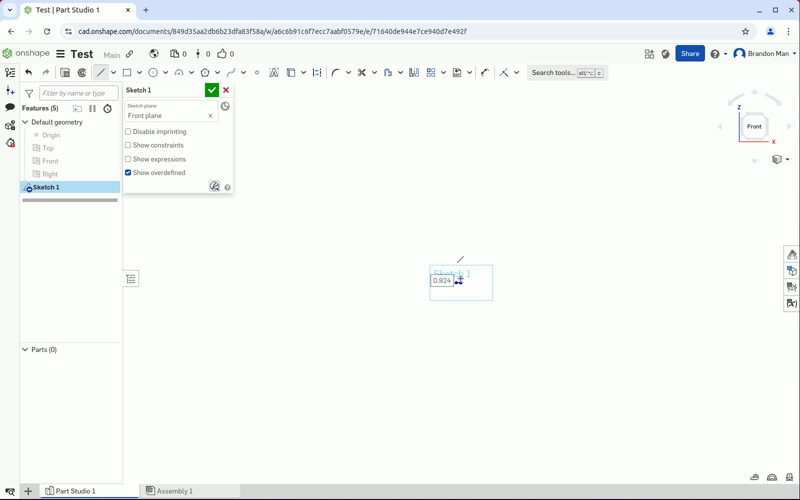
key_down(shift)
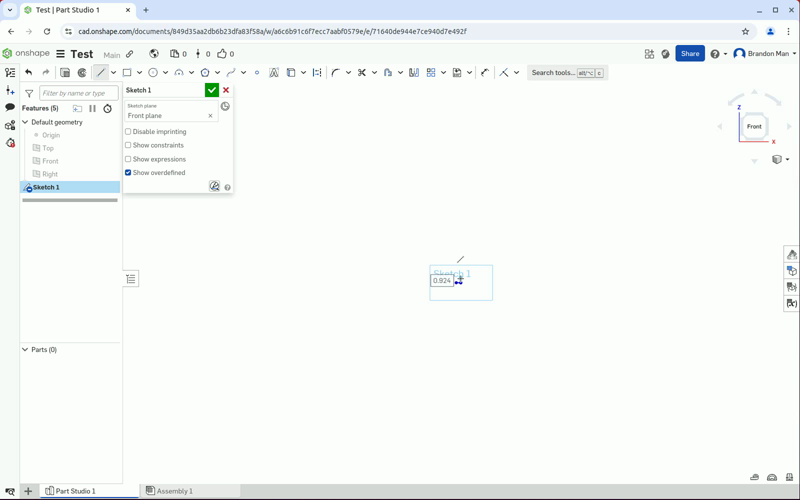
mouse_move(490, 278)
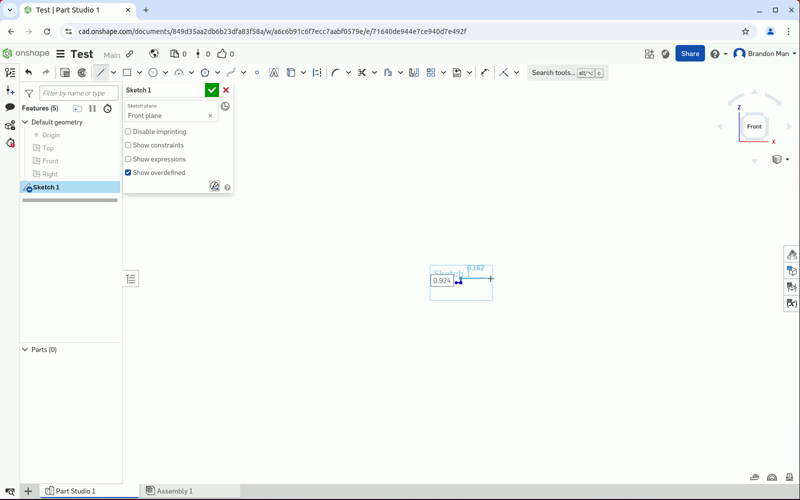
mouse_move(465, 278)
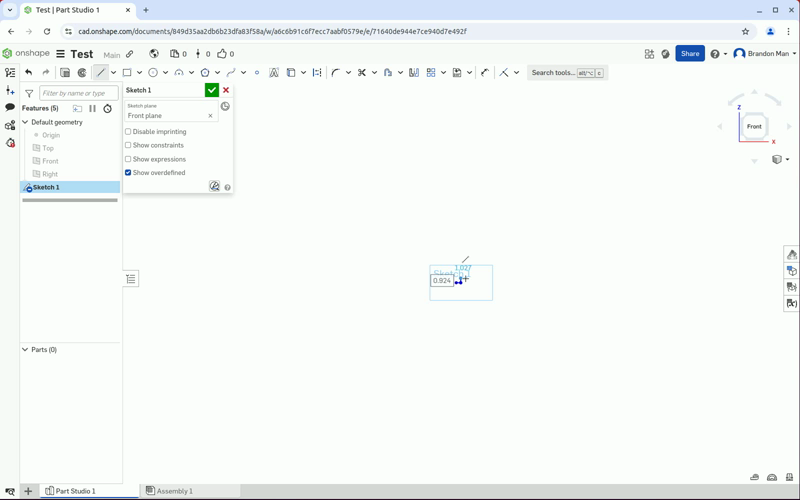
scroll(6)
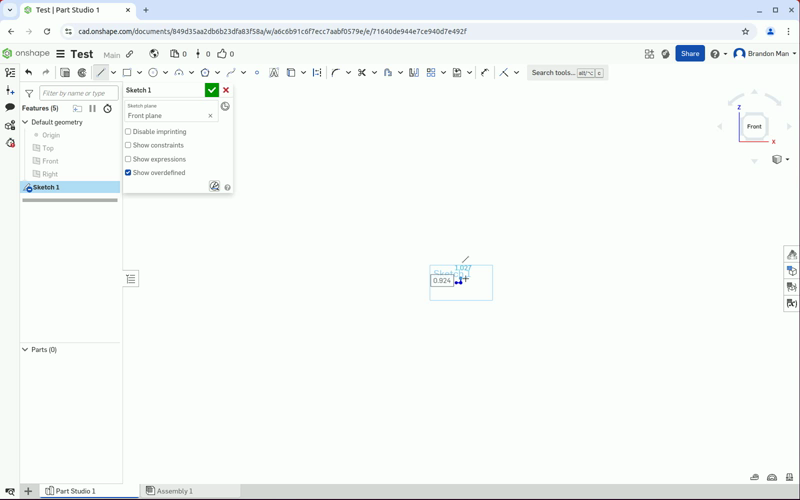
scroll(6)
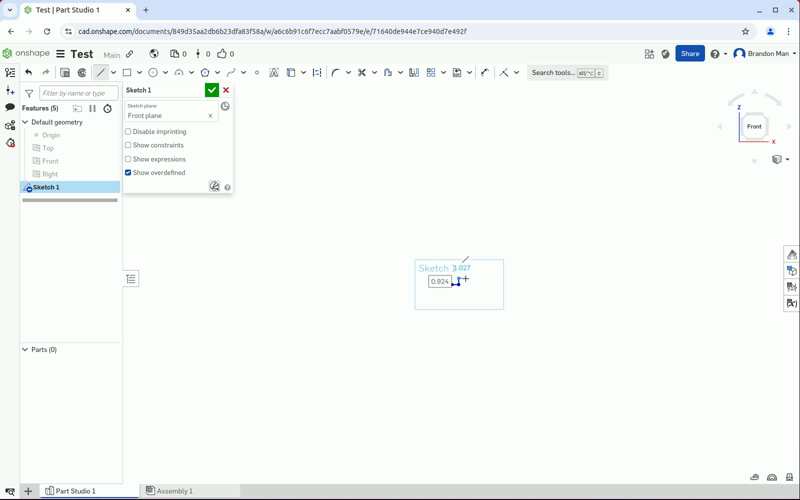
scroll(6)
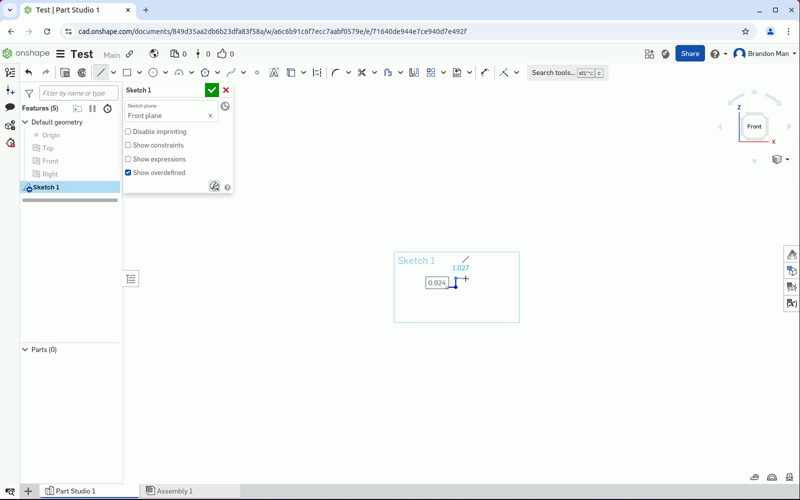
scroll(6)
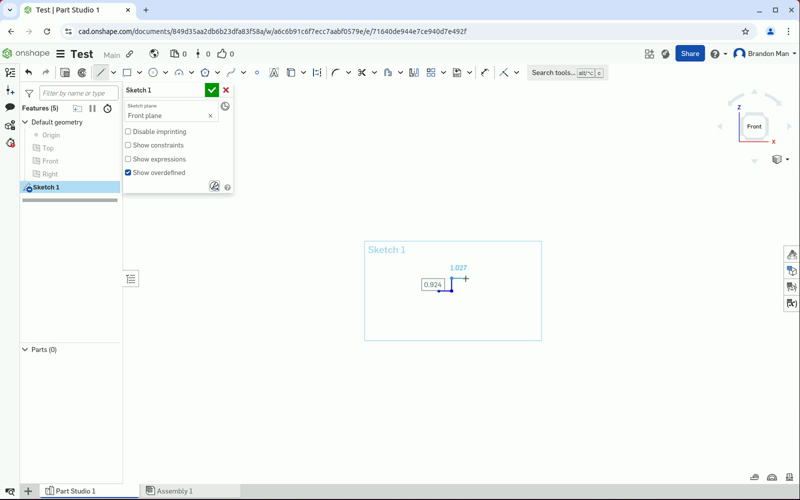
scroll(6)
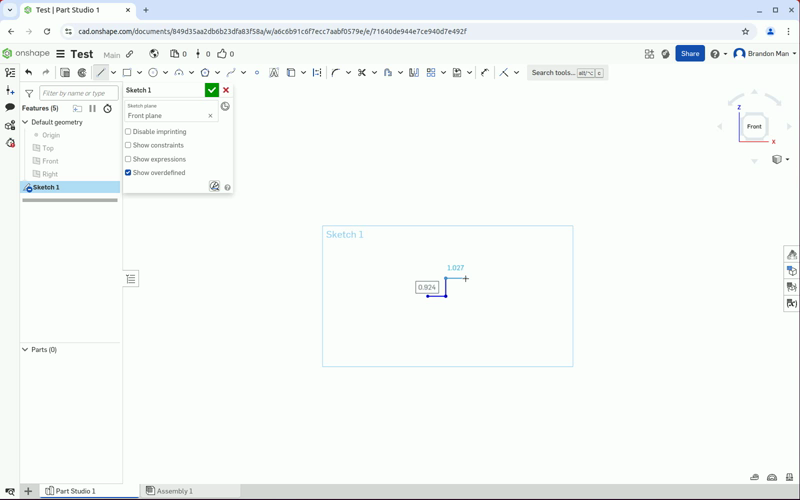
scroll(6)
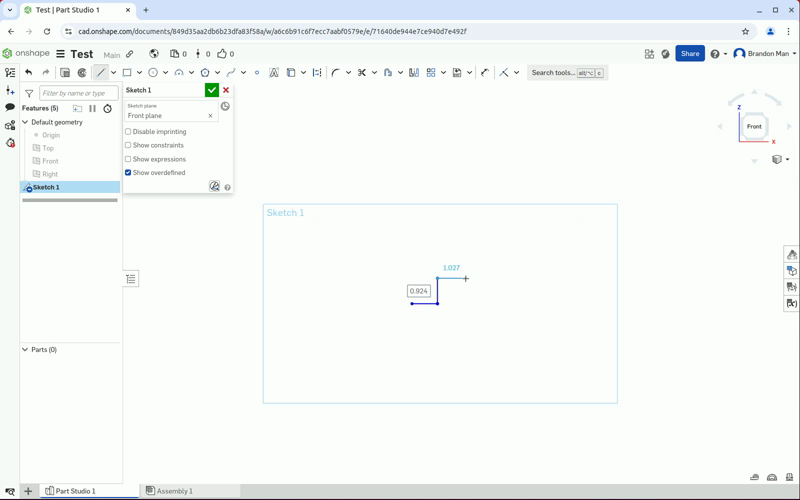
scroll(6)
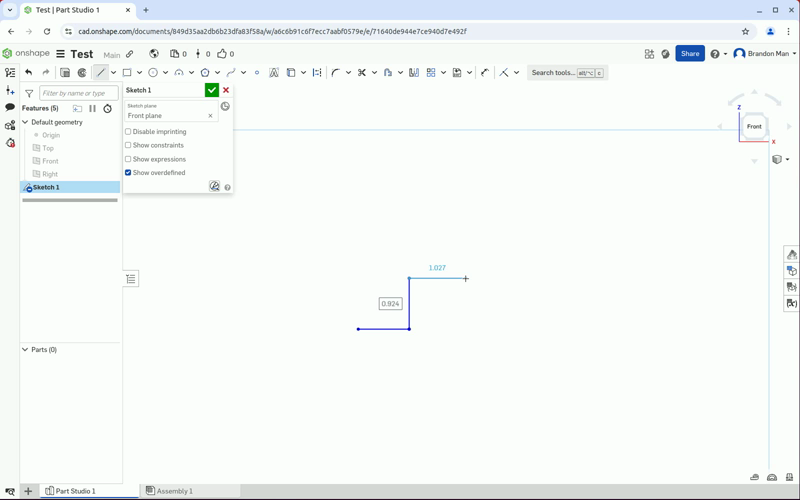
click(465, 278)
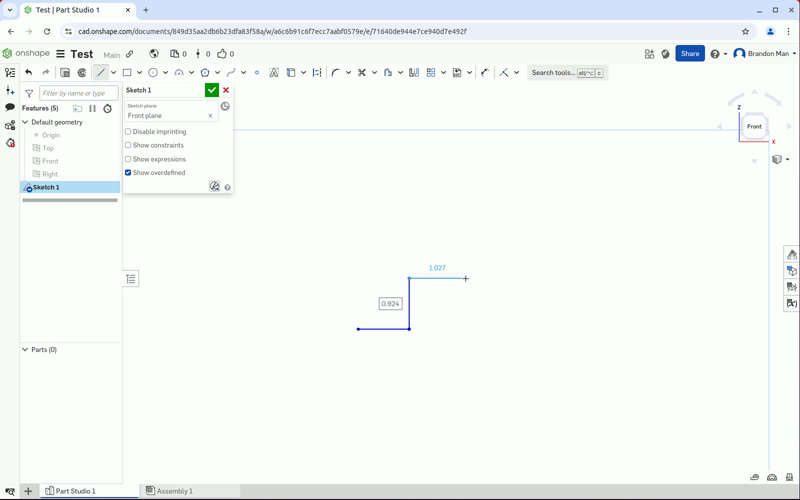
scroll(-6)
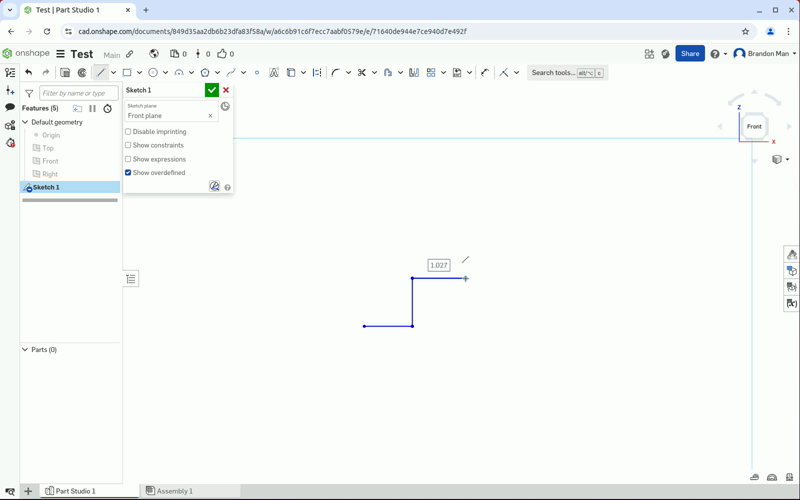
scroll(-6)
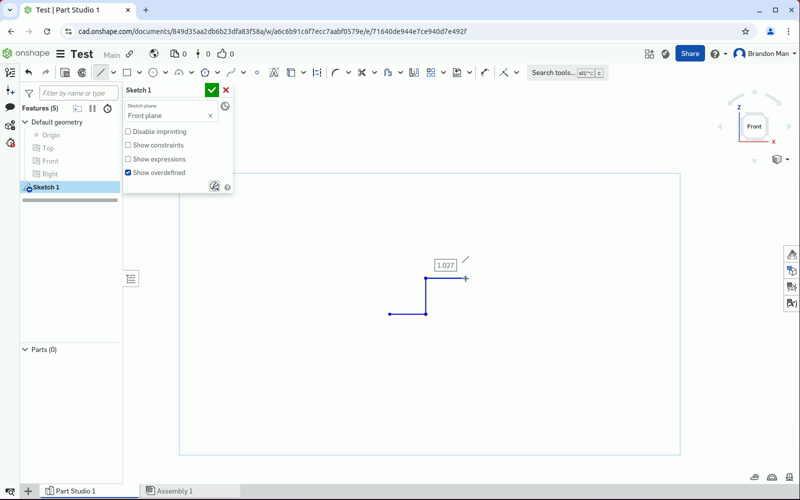
scroll(-6)
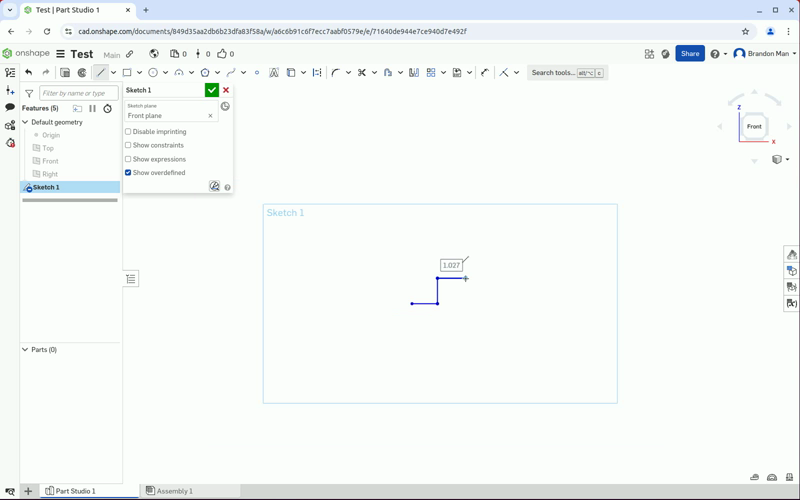
scroll(-6)
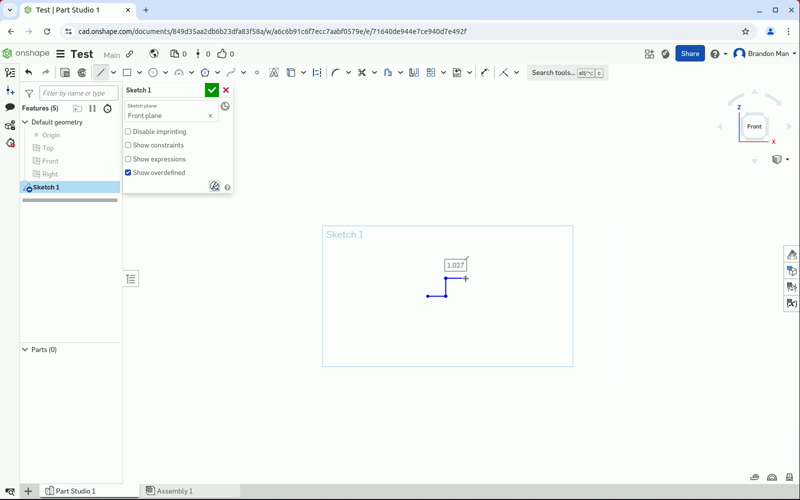
scroll(-6)
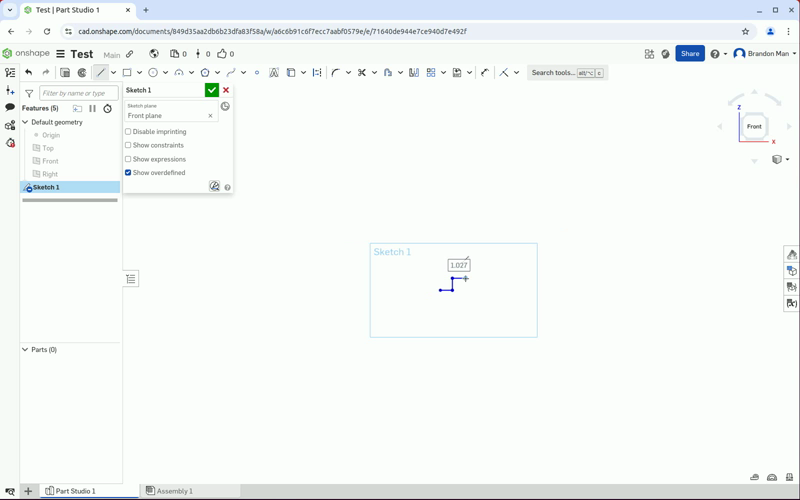
scroll(-6)
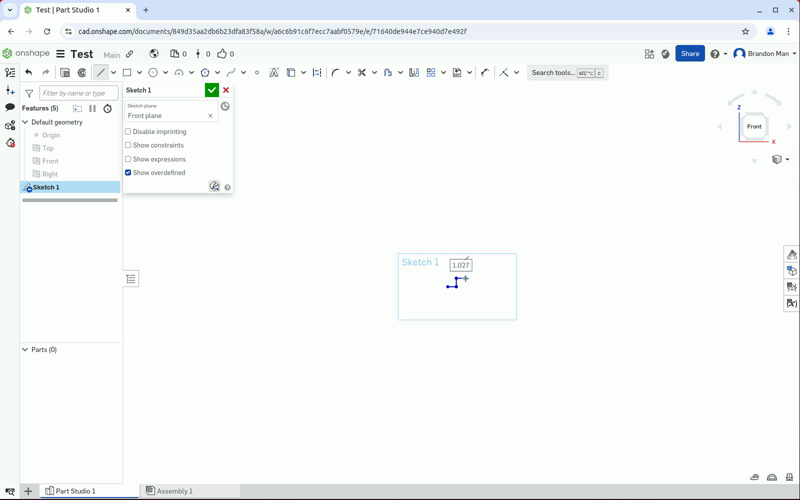
scroll(-6)
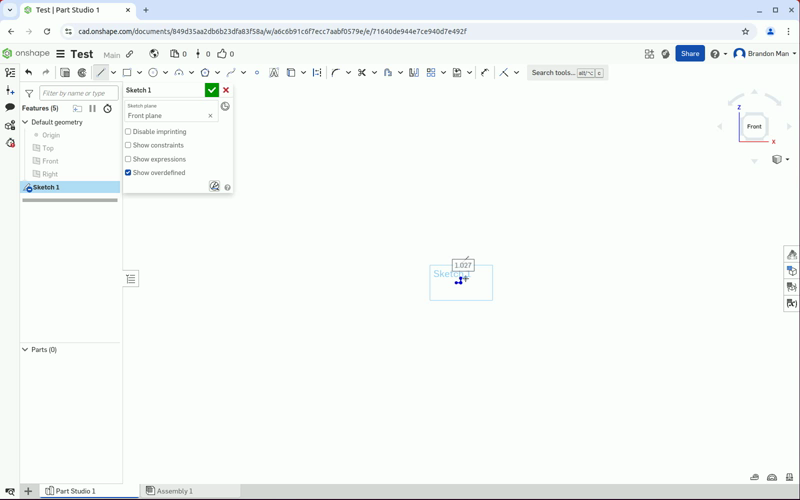
key_up(shift)
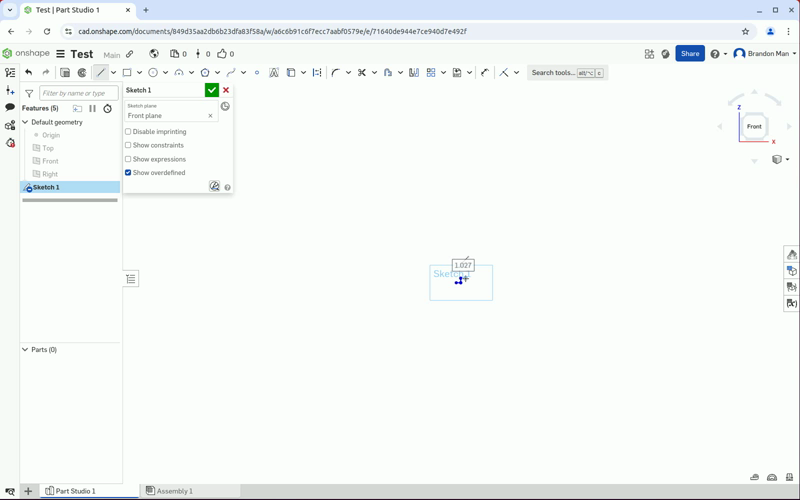
key_down(shift)
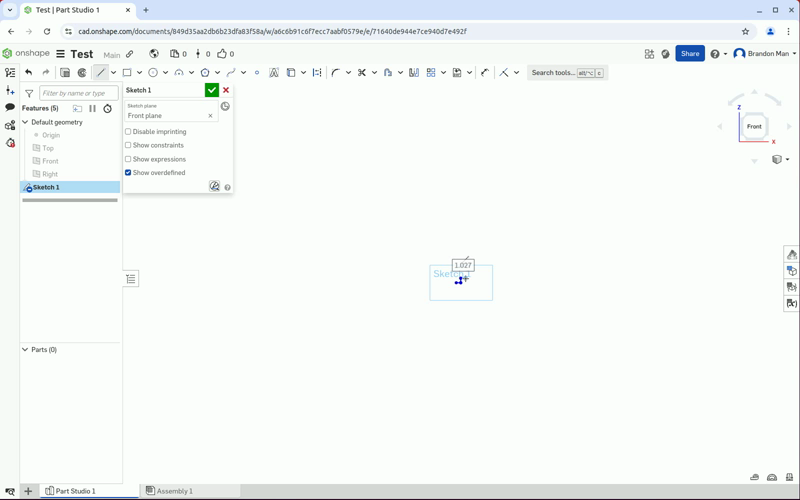
mouse_move(495, 278)
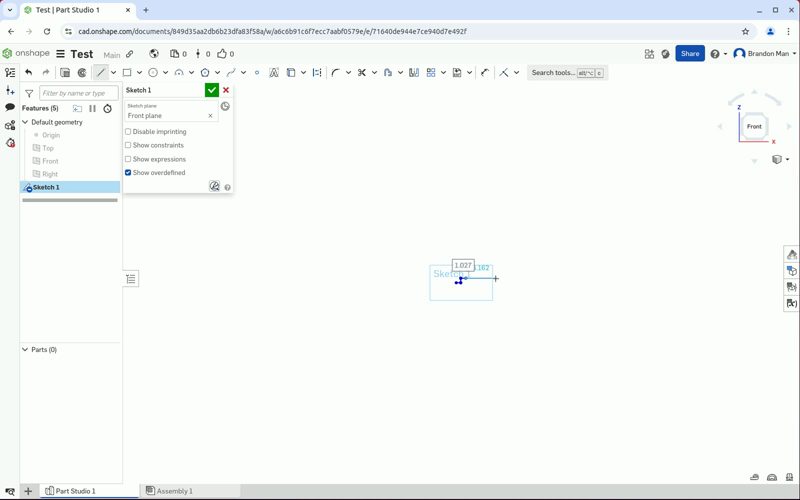
mouse_move(470, 278)
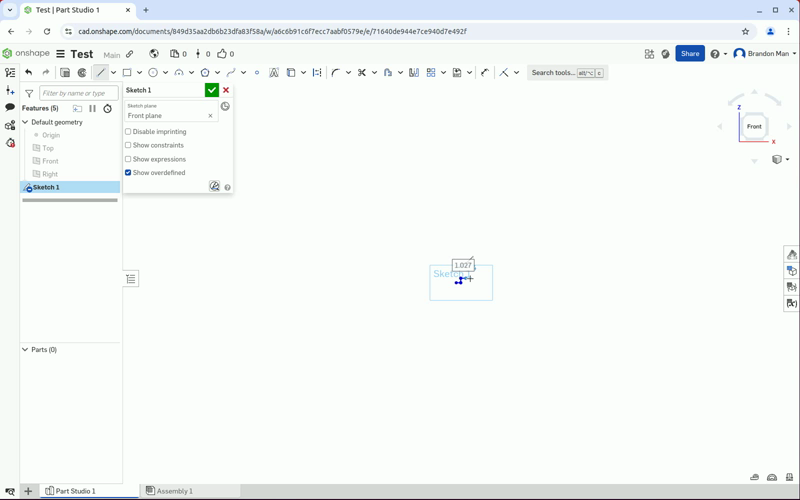
scroll(6)
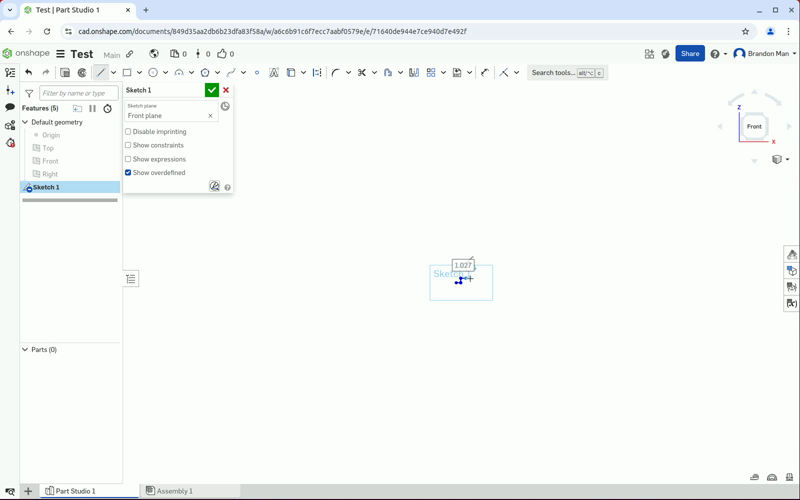
scroll(6)
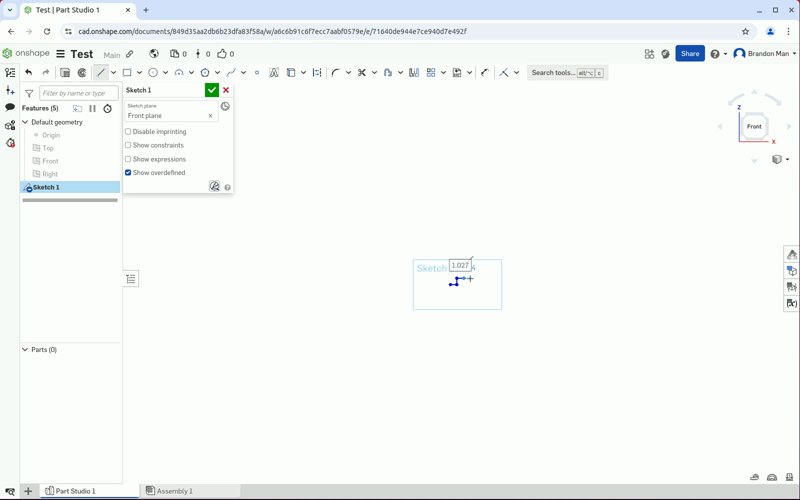
scroll(6)
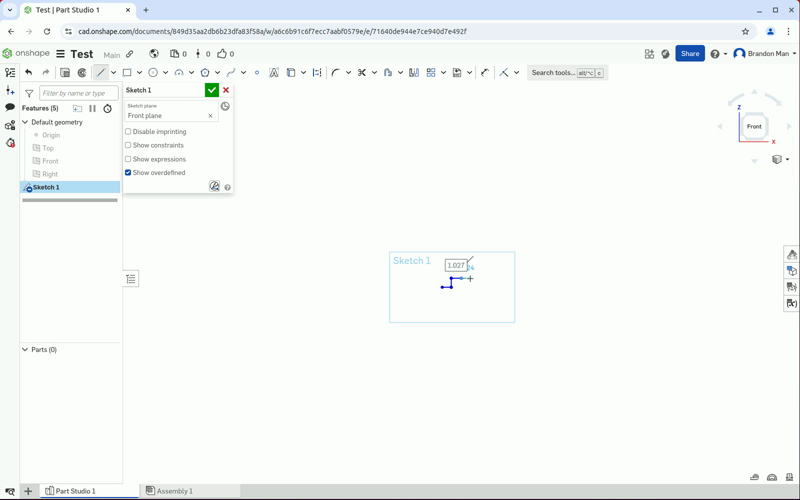
scroll(6)
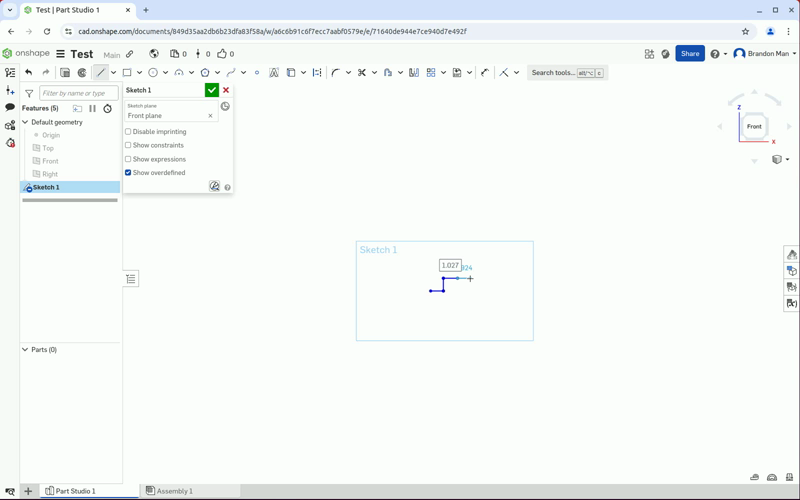
scroll(6)
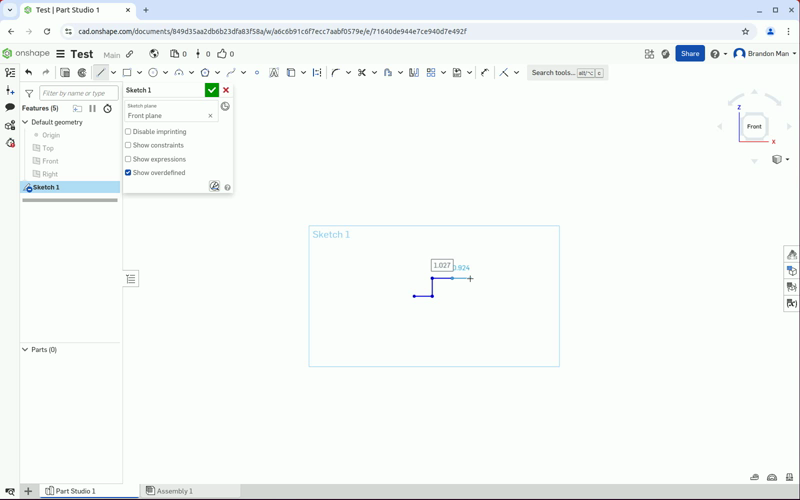
scroll(6)
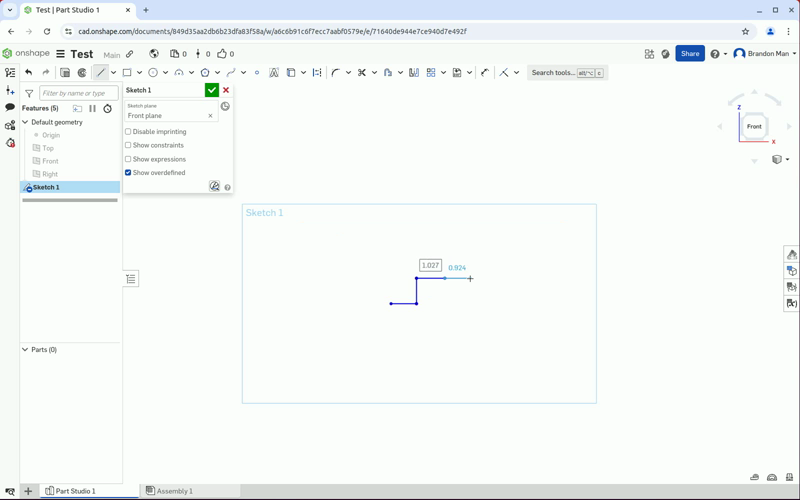
scroll(6)
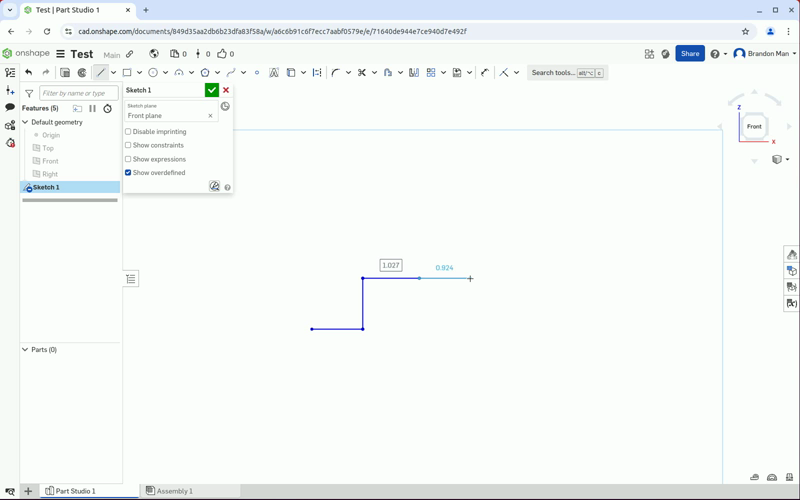
click(470, 278)
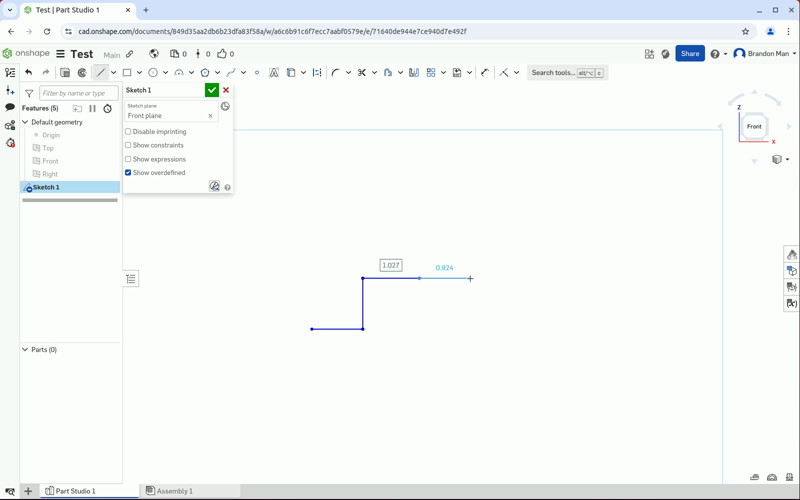
scroll(-6)
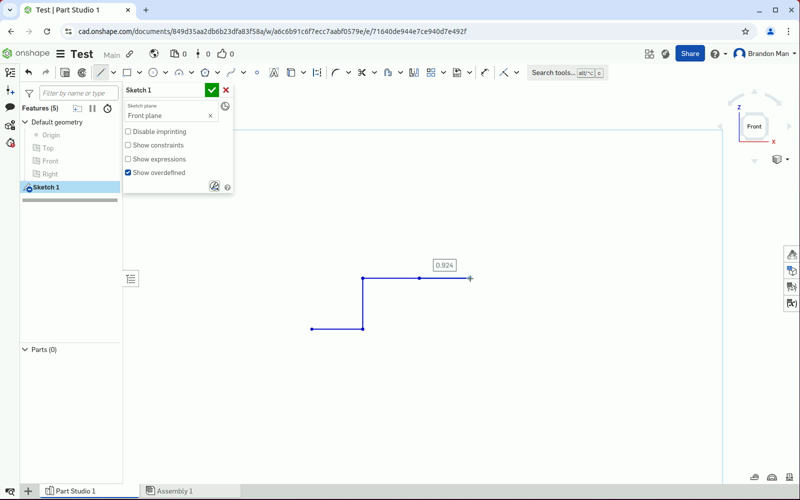
scroll(-6)
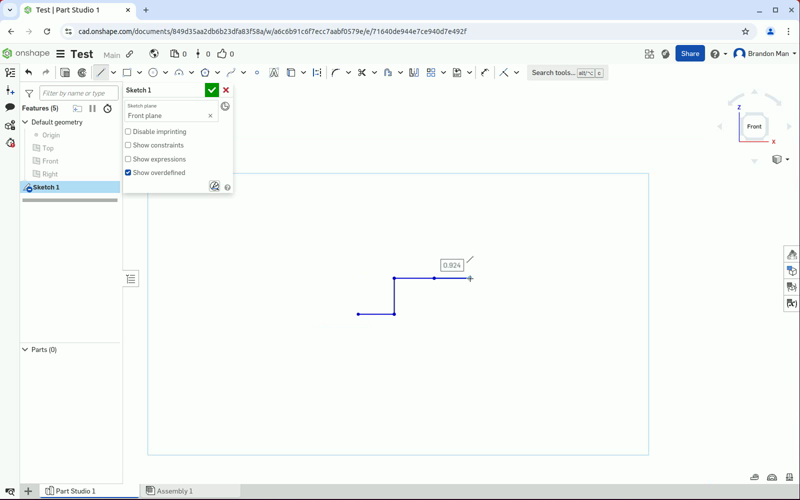
scroll(-6)
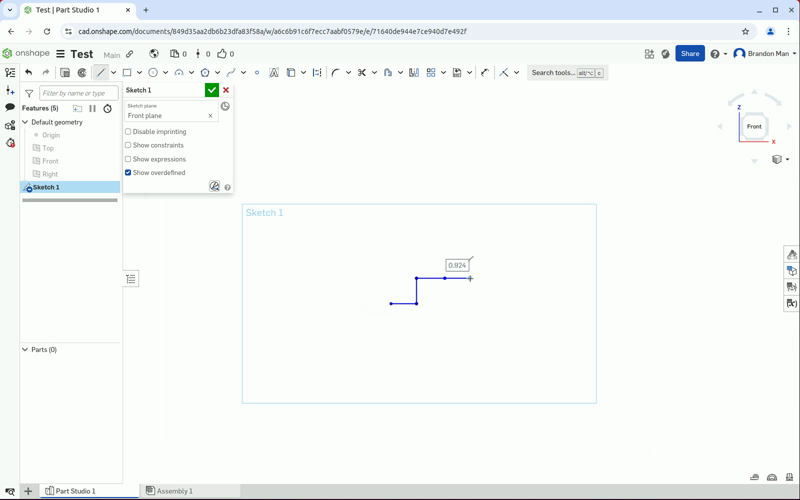
scroll(-6)
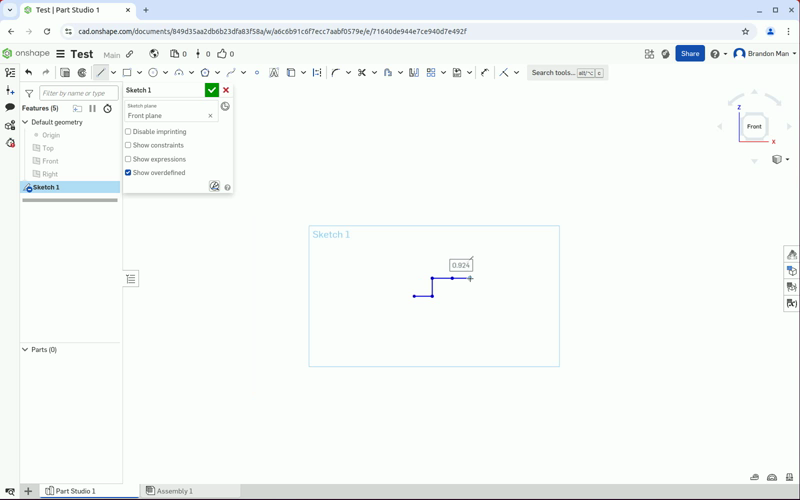
scroll(-6)
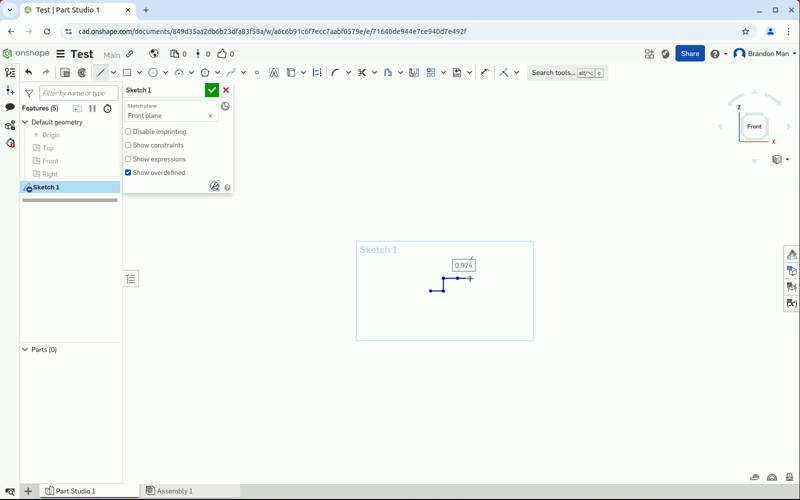
scroll(-6)
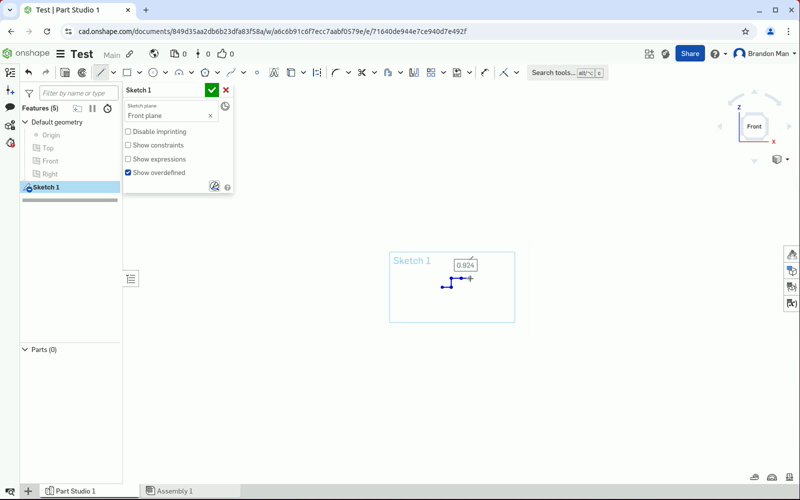
scroll(-6)
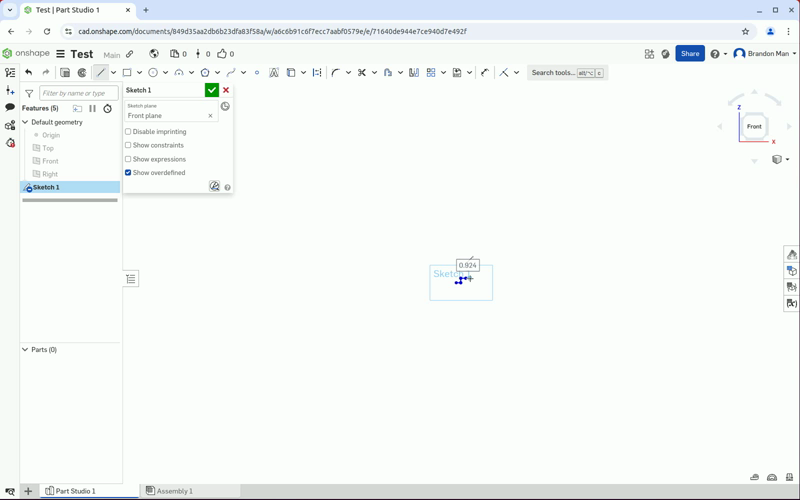
key_up(shift)
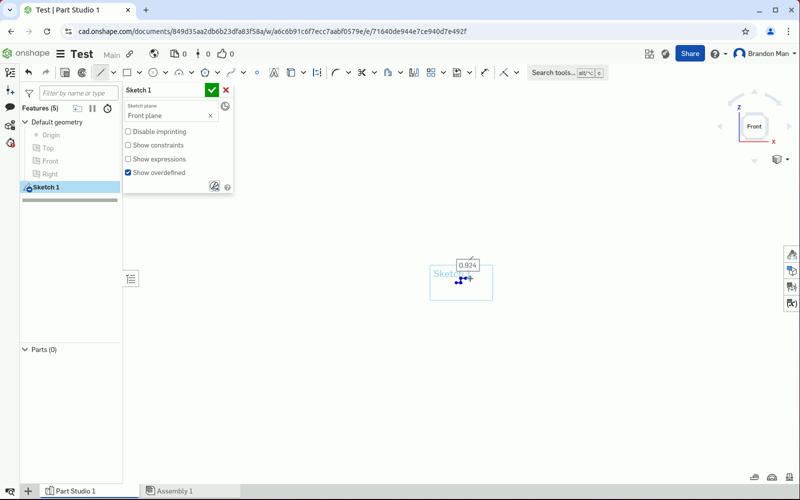
key_down(shift)
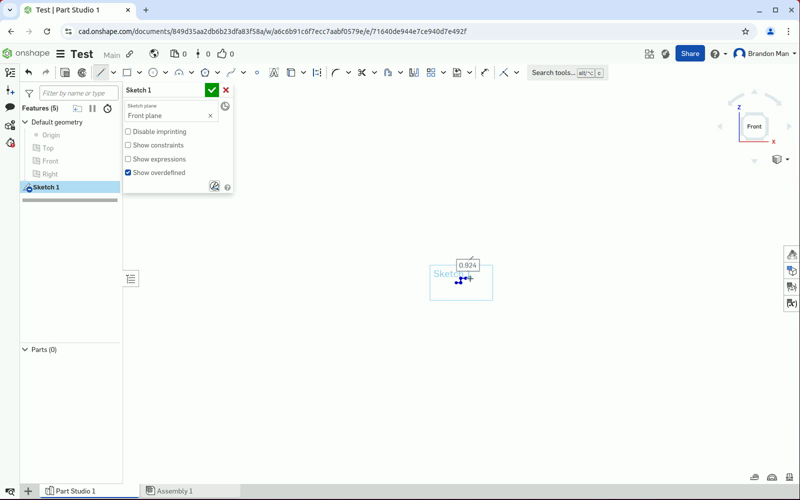
mouse_move(500, 278)
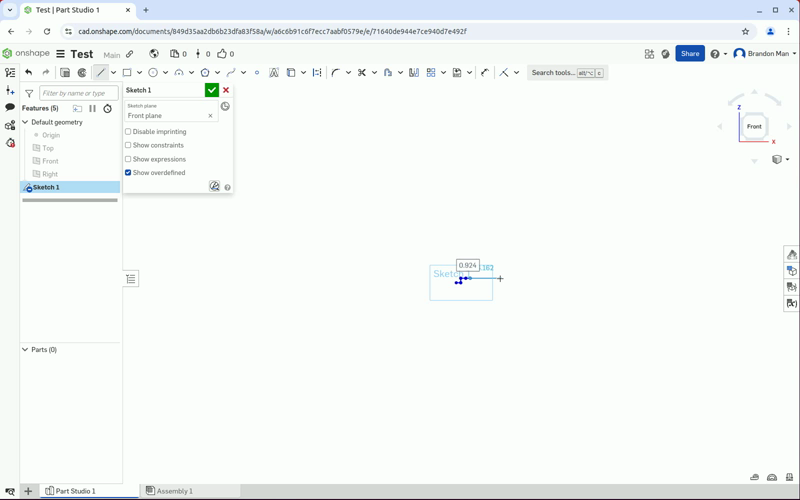
mouse_move(470, 282)
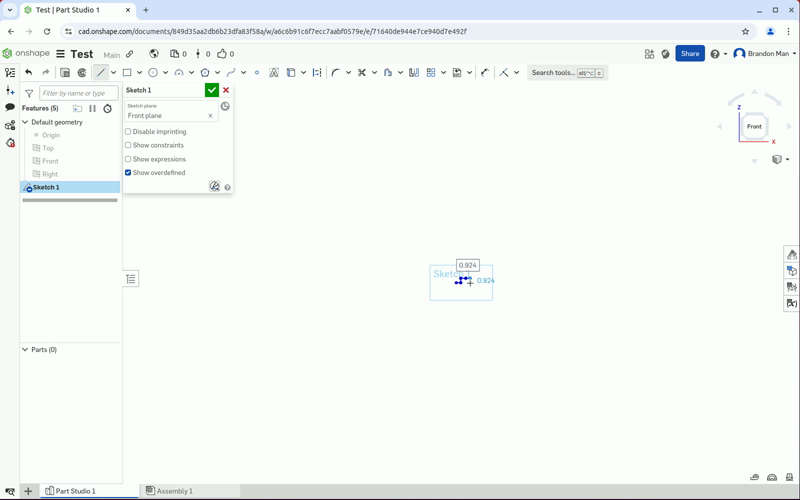
scroll(6)
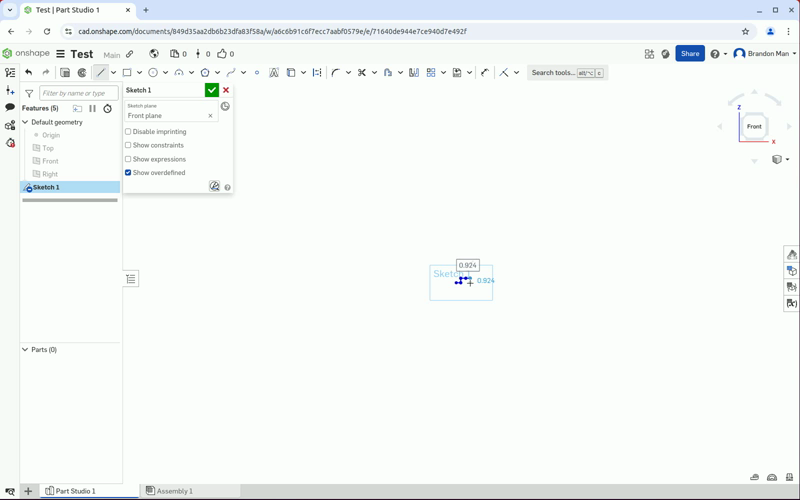
scroll(6)
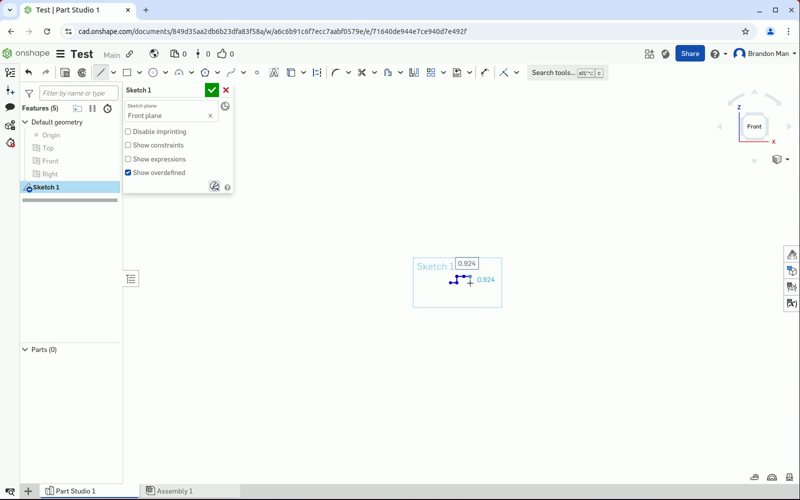
scroll(6)
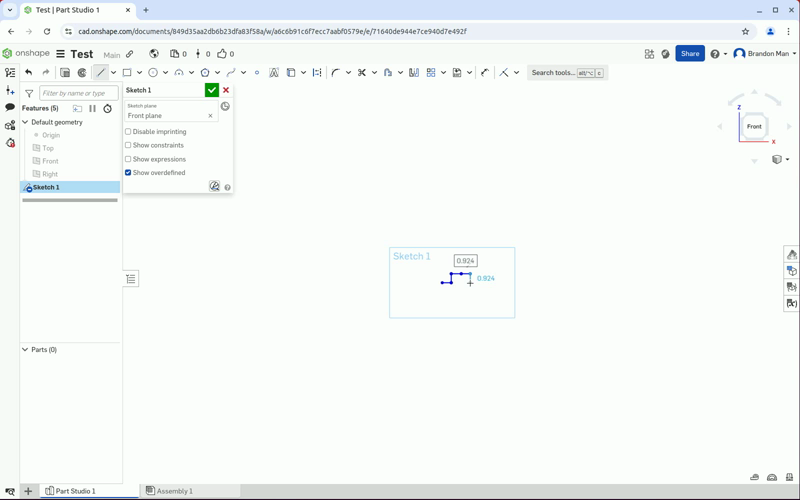
scroll(6)
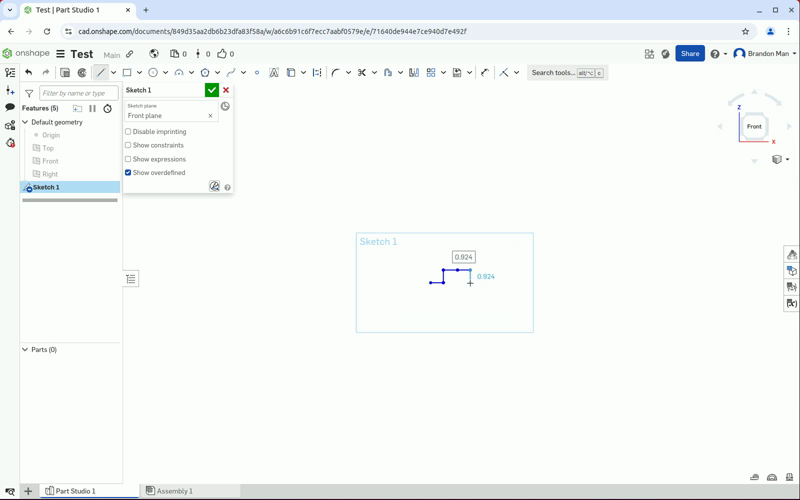
scroll(6)
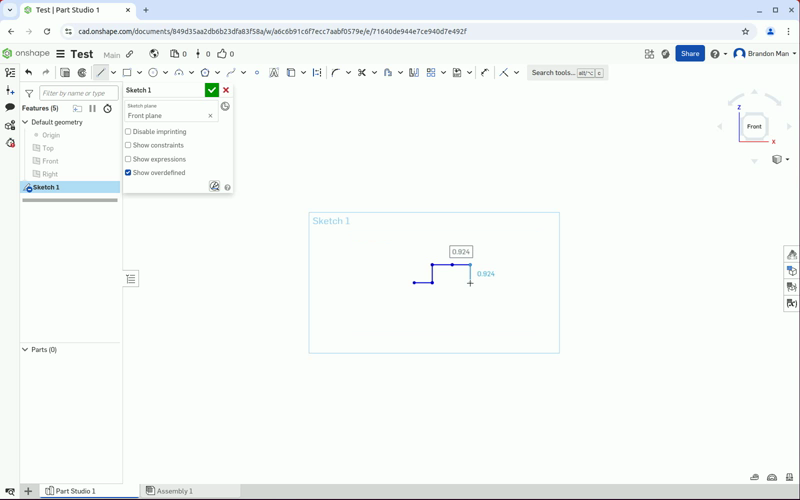
scroll(6)
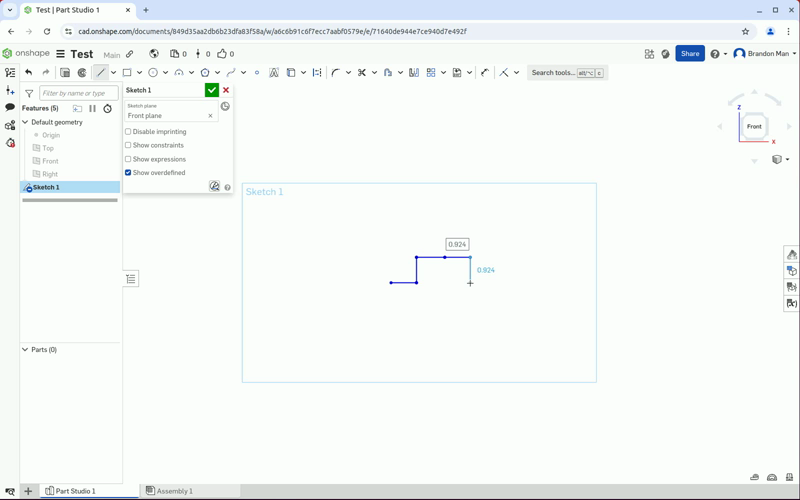
scroll(6)
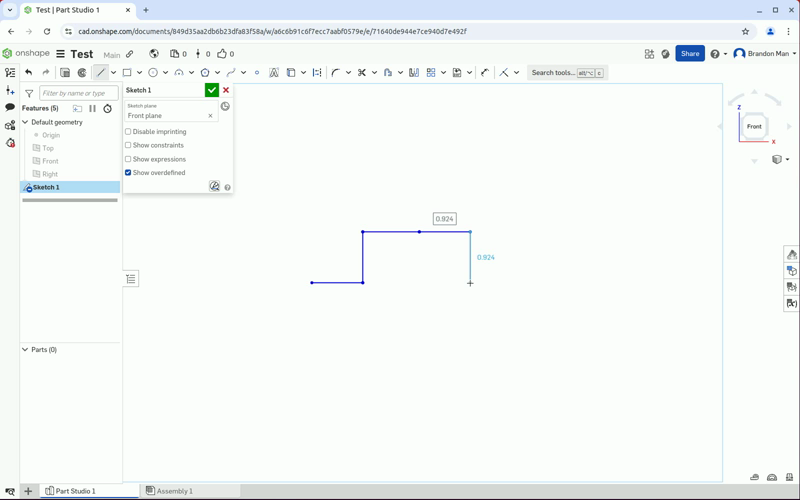
click(470, 282)
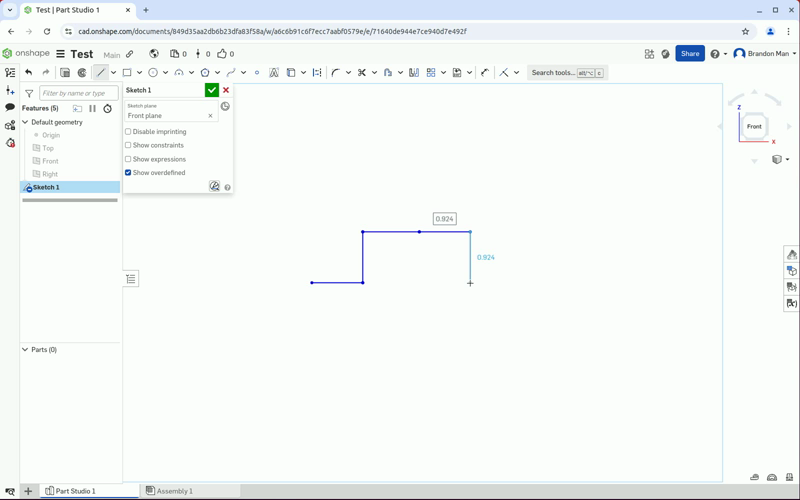
scroll(-6)
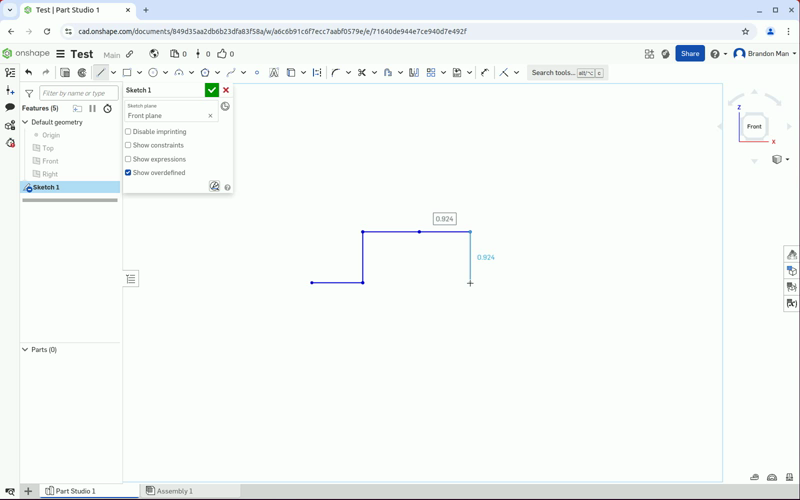
scroll(-6)
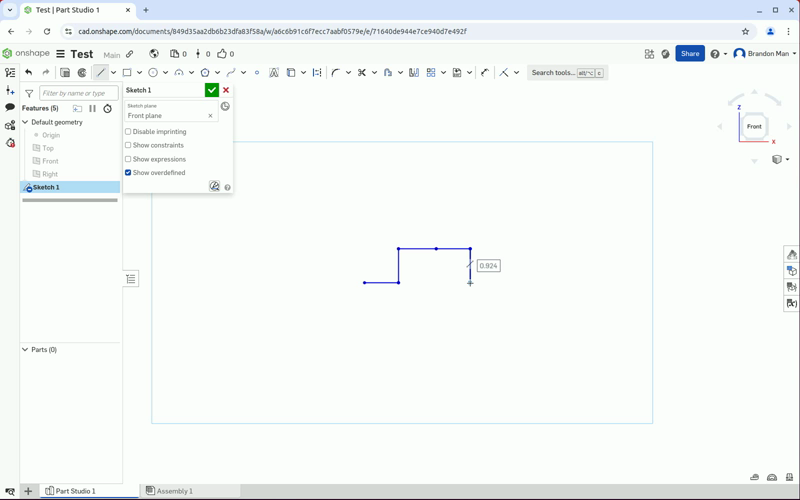
scroll(-6)
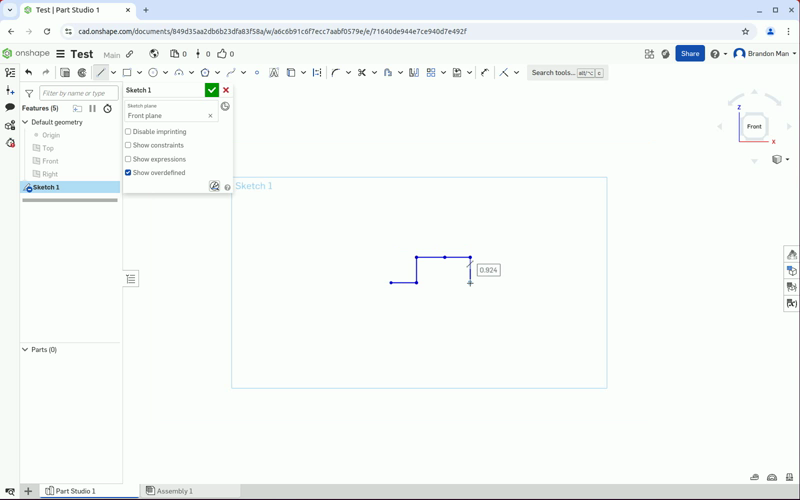
scroll(-6)
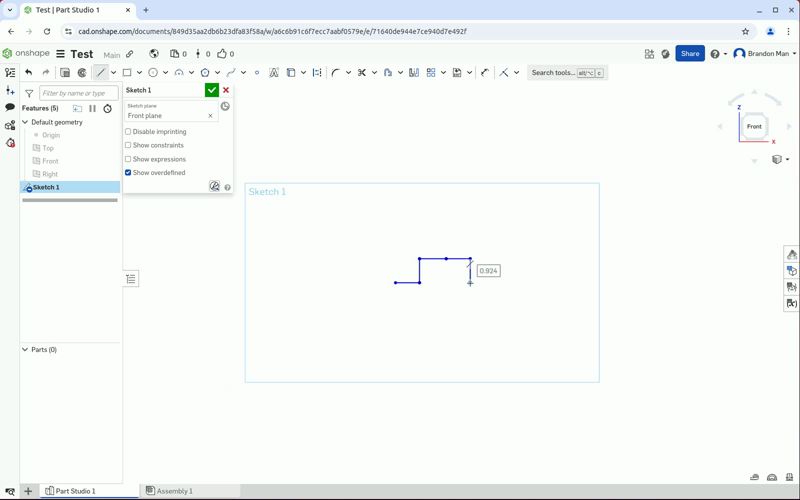
scroll(-6)
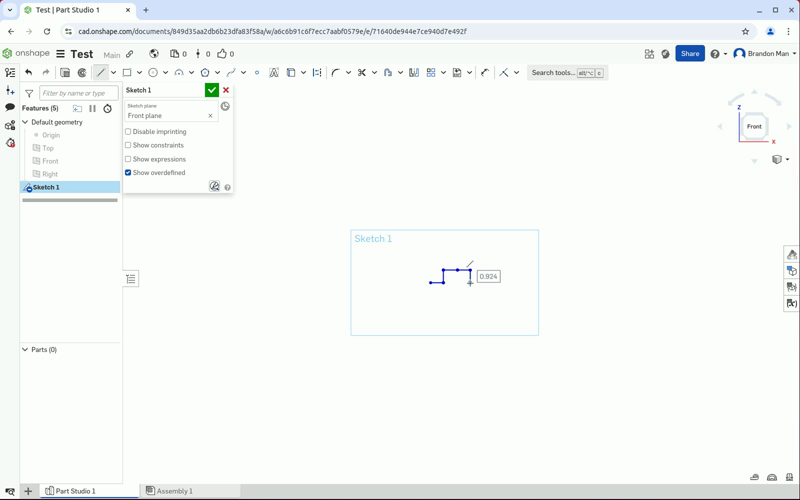
scroll(-6)
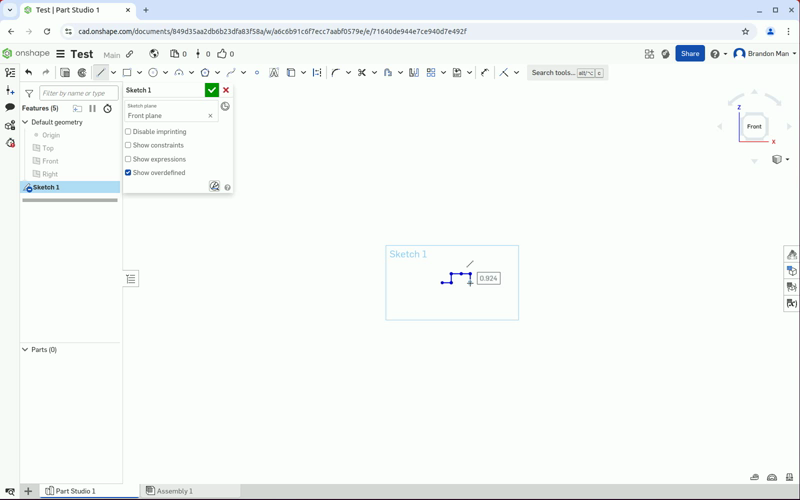
scroll(-6)
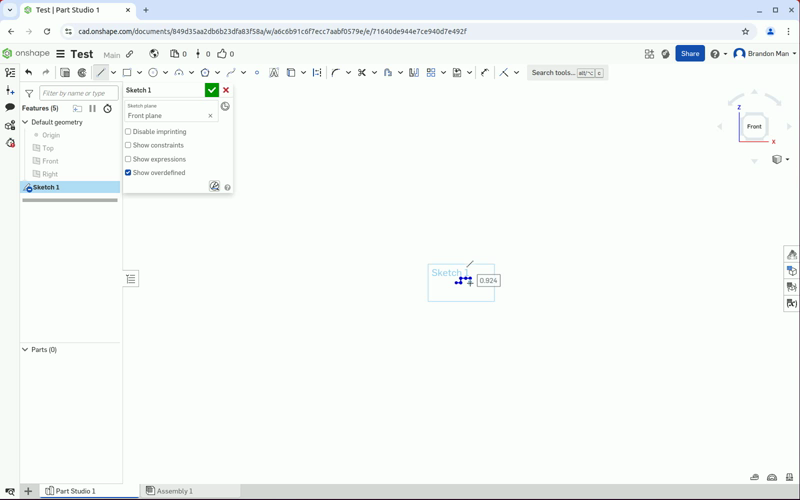
key_up(shift)
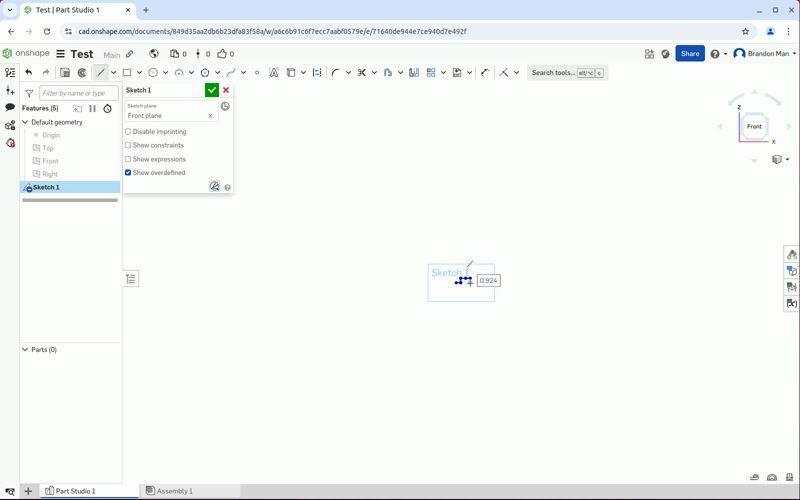
key_down(shift)
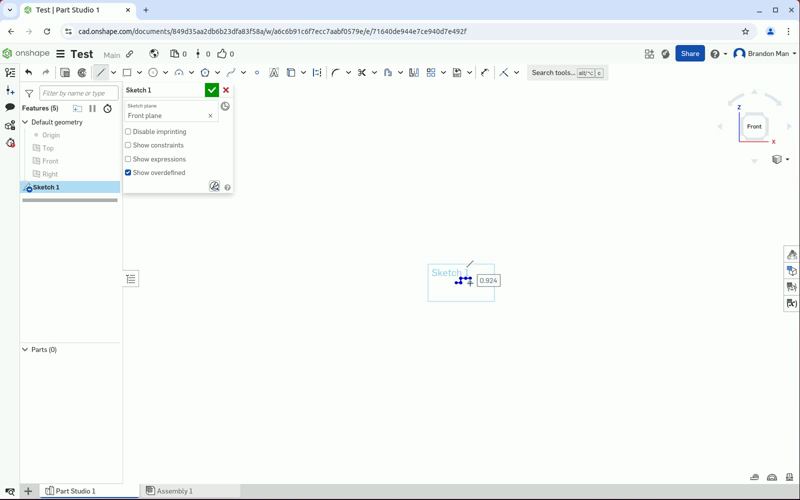
mouse_move(500, 282)
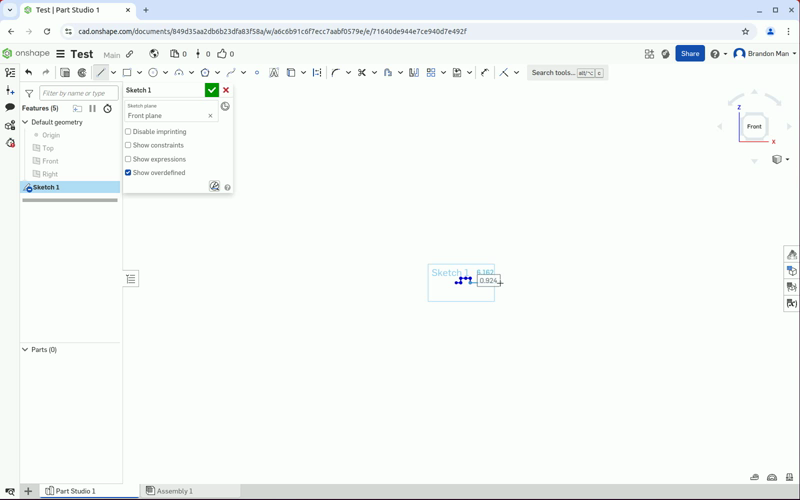
mouse_move(474, 282)
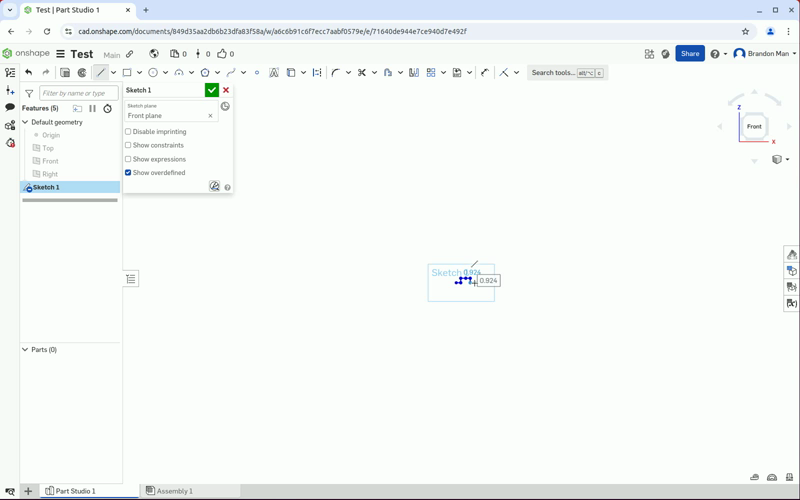
scroll(6)
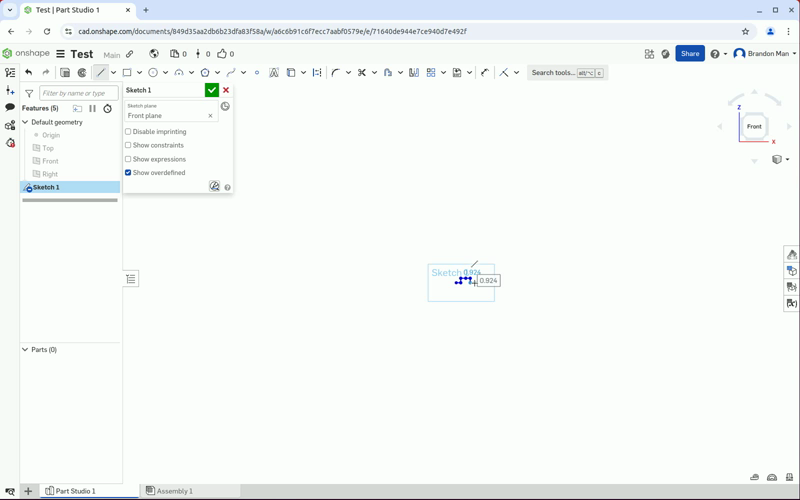
scroll(6)
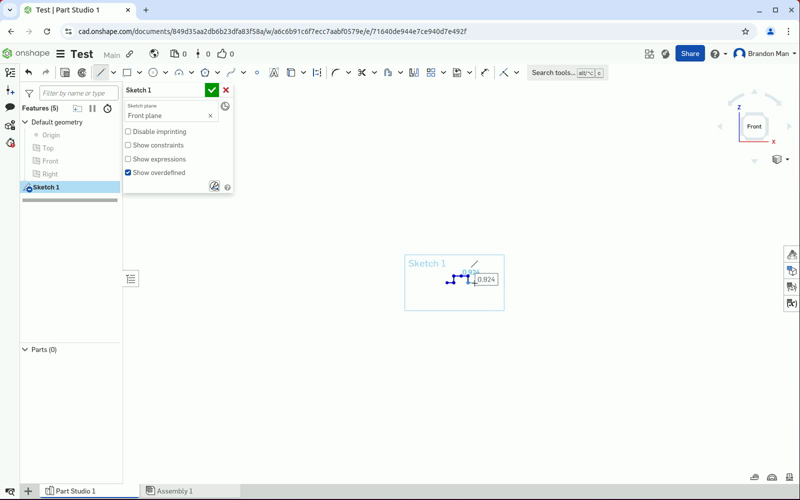
scroll(6)
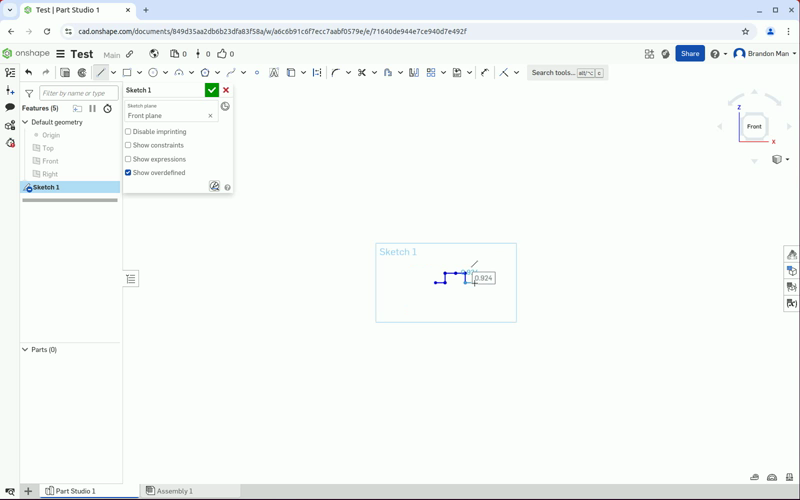
scroll(6)
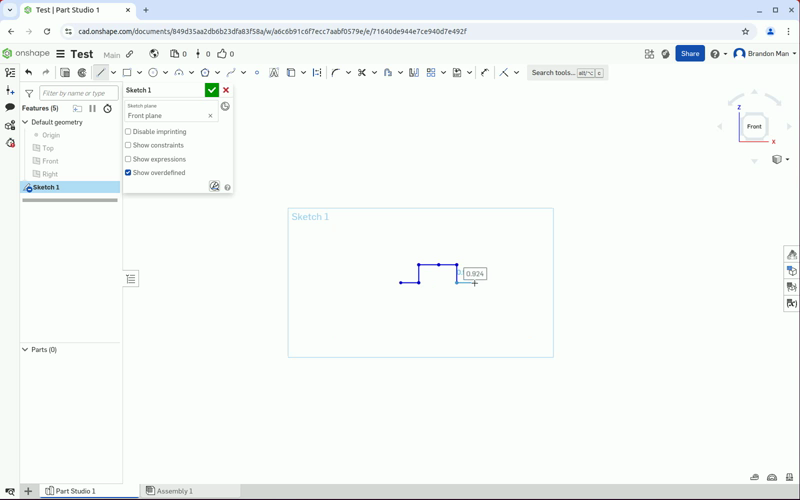
scroll(6)
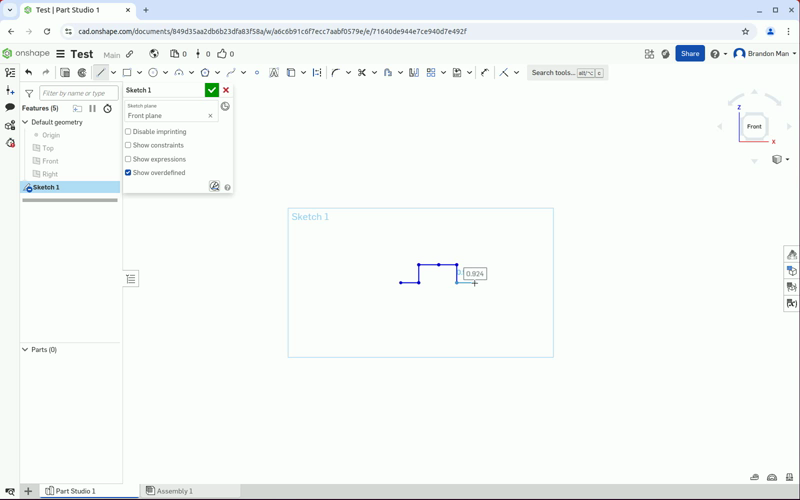
scroll(6)
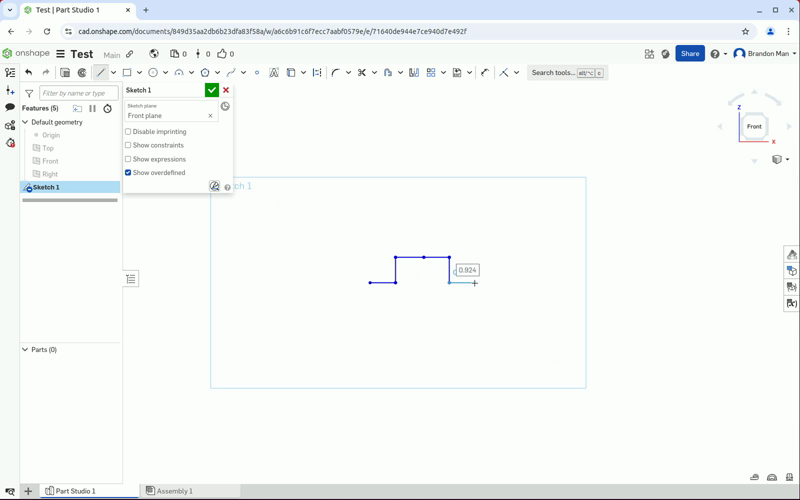
scroll(6)
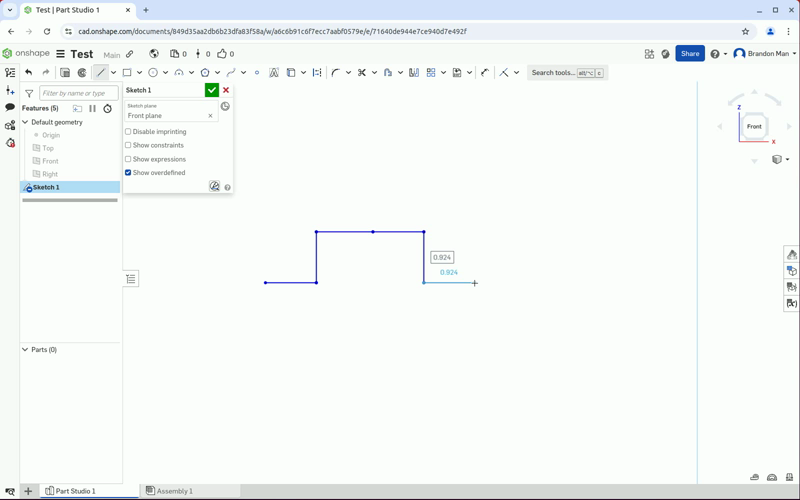
click(474, 282)
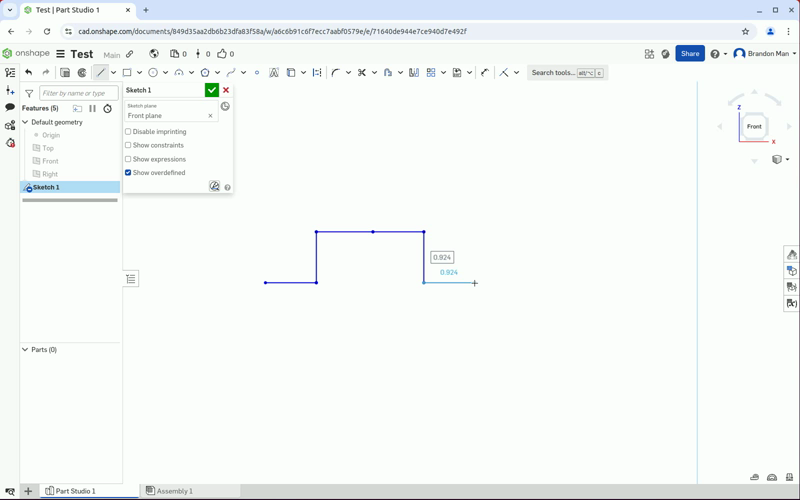
scroll(-6)
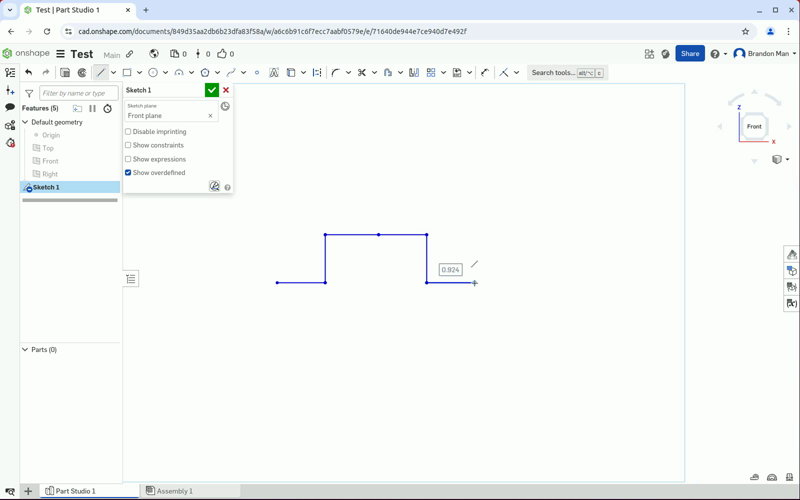
scroll(-6)
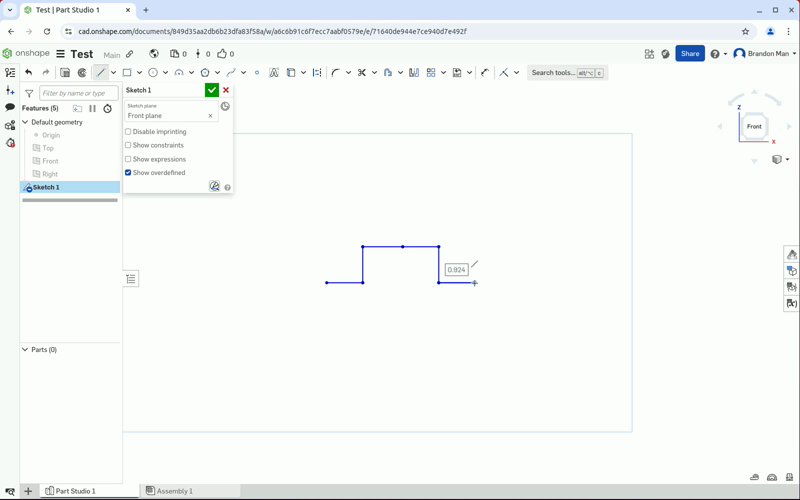
scroll(-6)
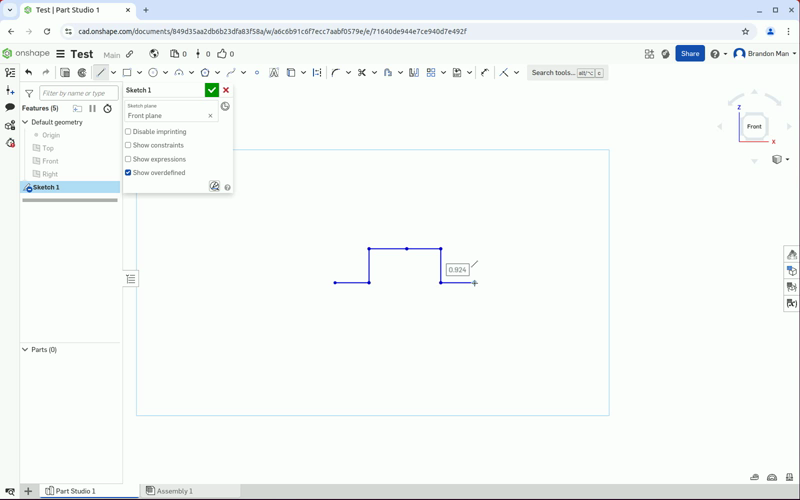
scroll(-6)
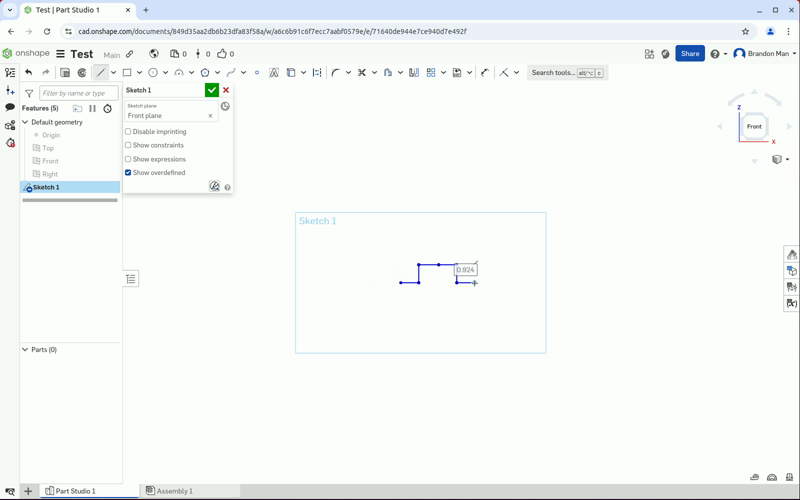
scroll(-6)
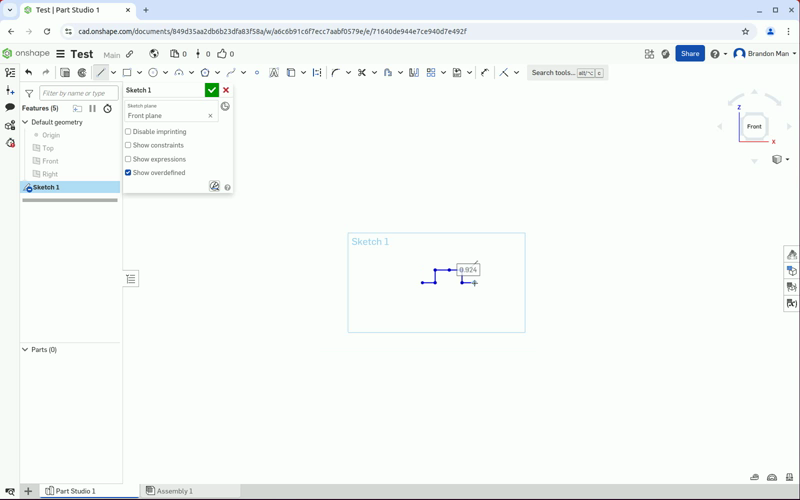
scroll(-6)
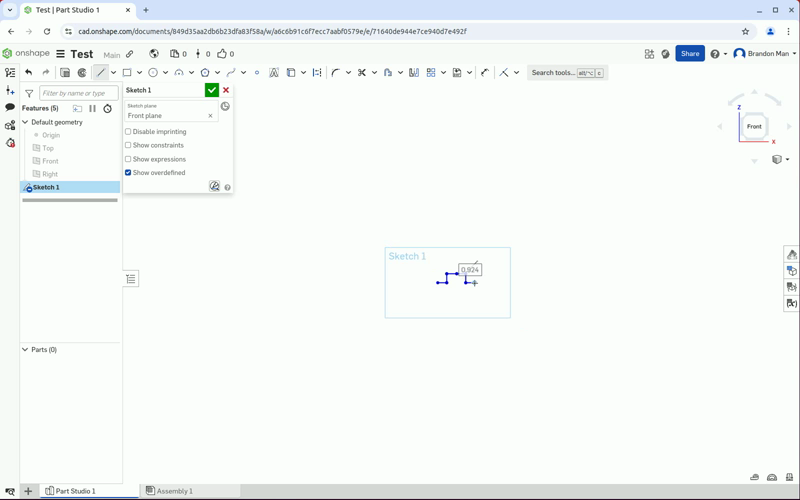
scroll(-6)
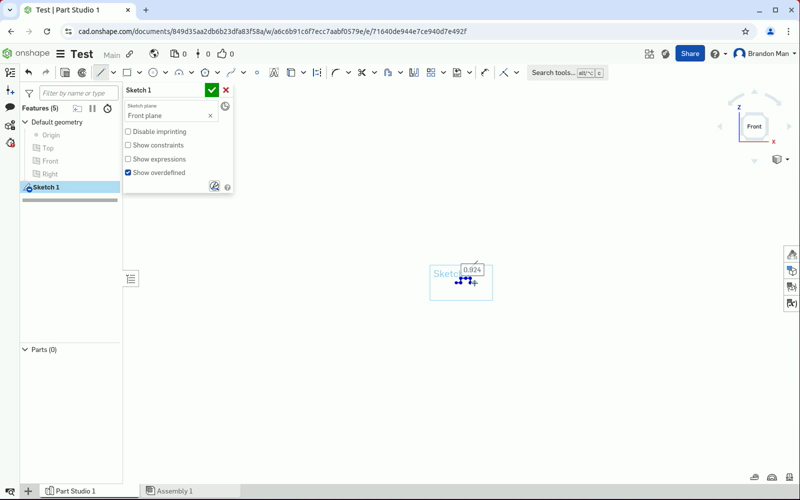
key_up(shift)
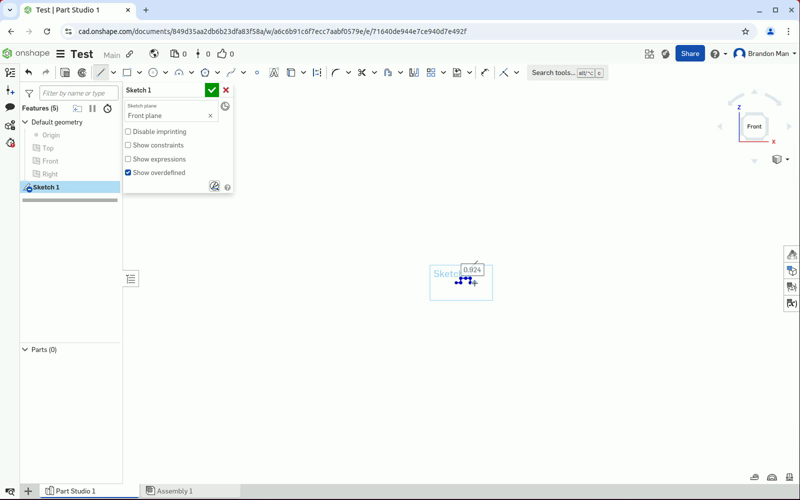
key(esc)
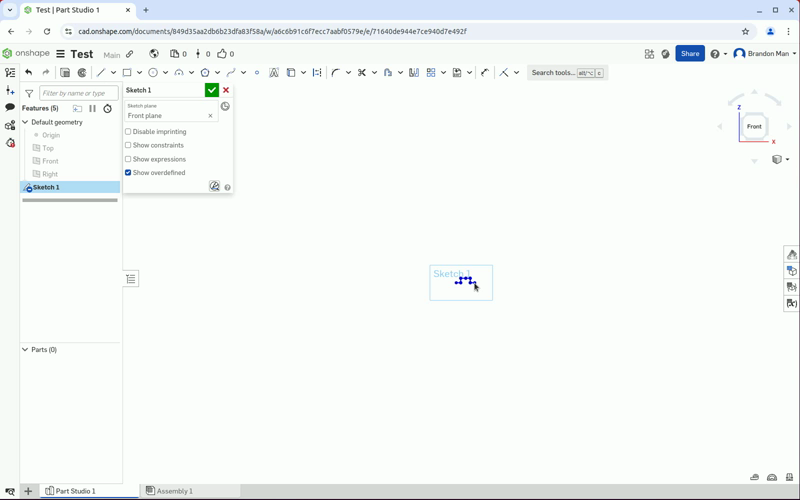
key(a)
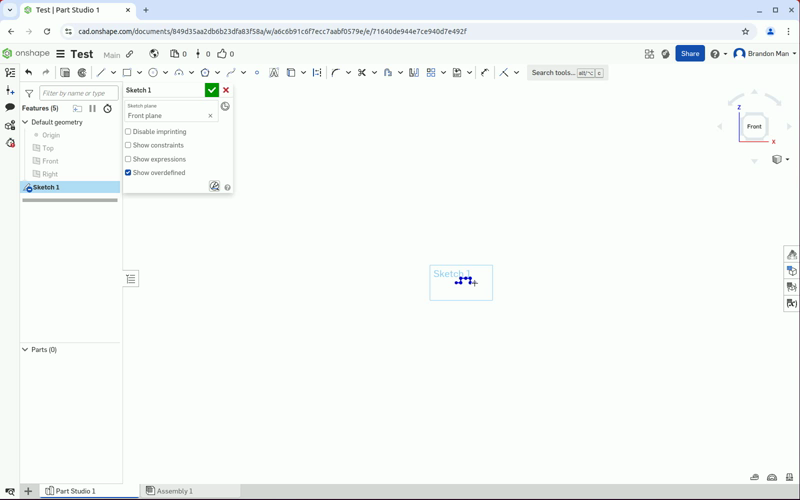
mouse_move(474, 282)
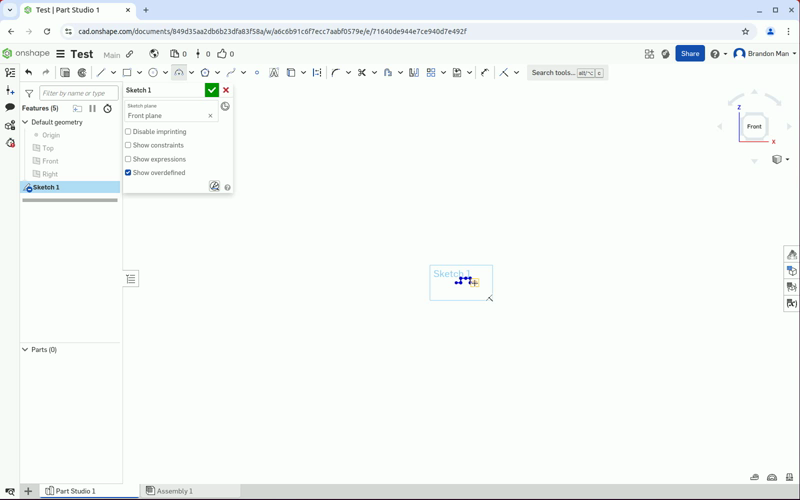
click(474, 282)
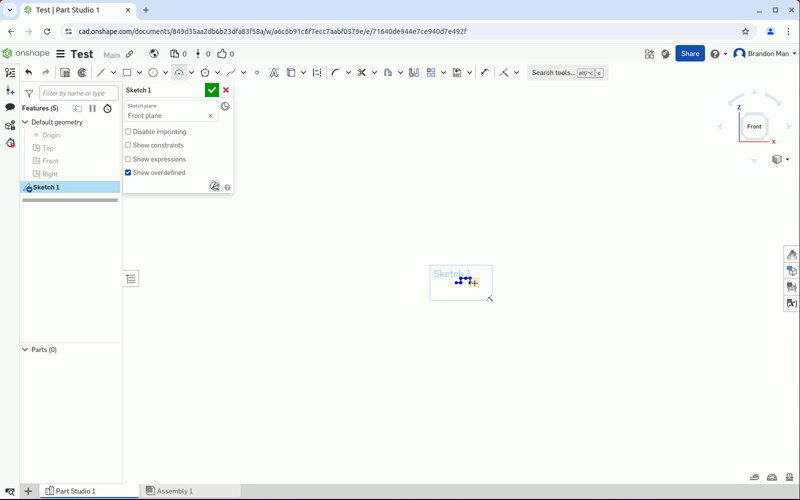
mouse_move(456, 282)
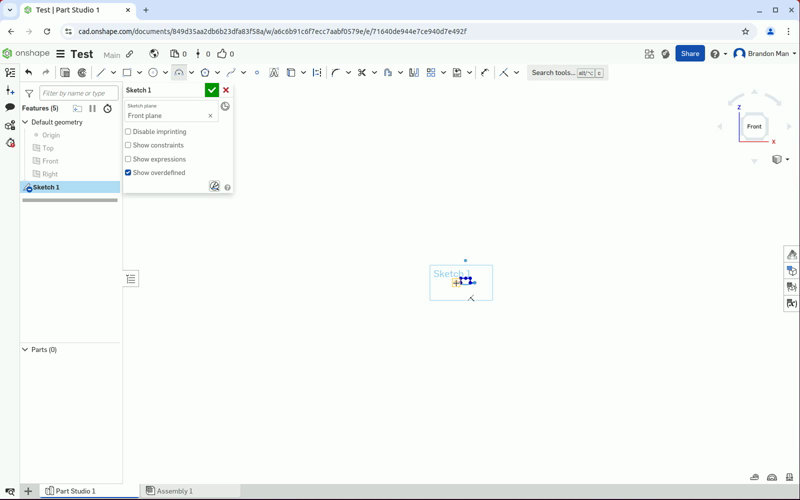
click(456, 282)
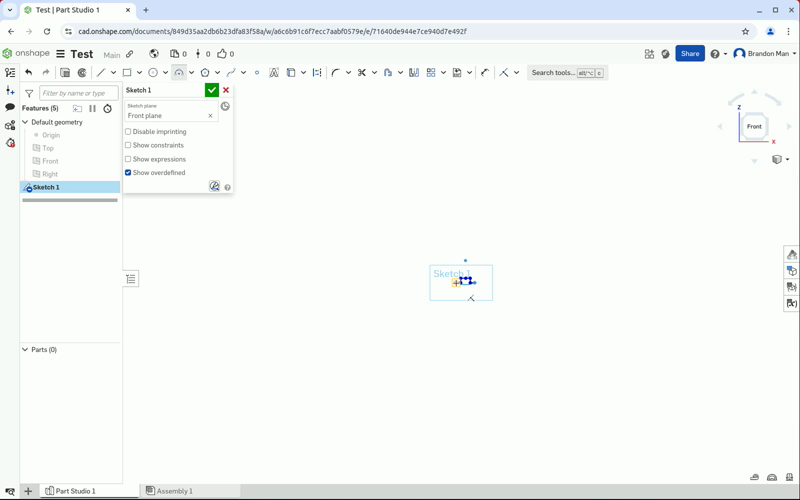
key_down(shift)
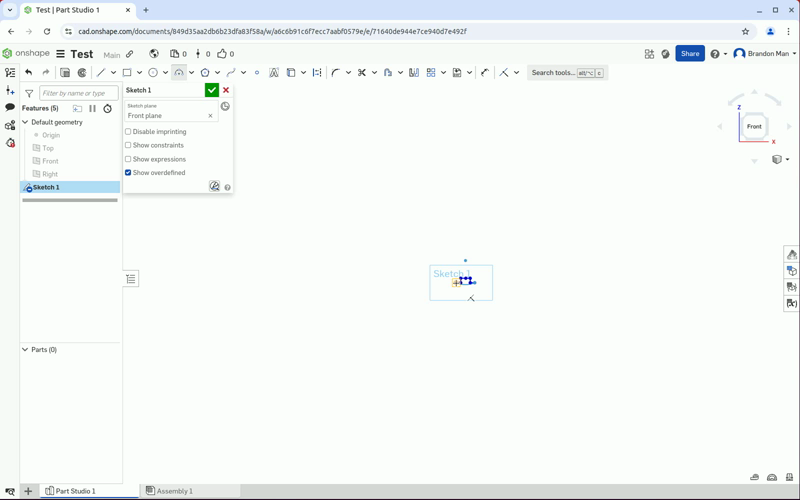
mouse_move(465, 273)
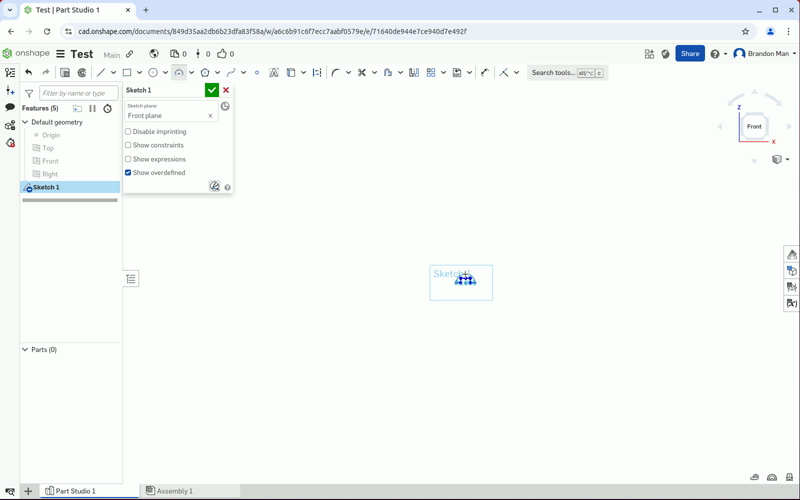
click(465, 273)
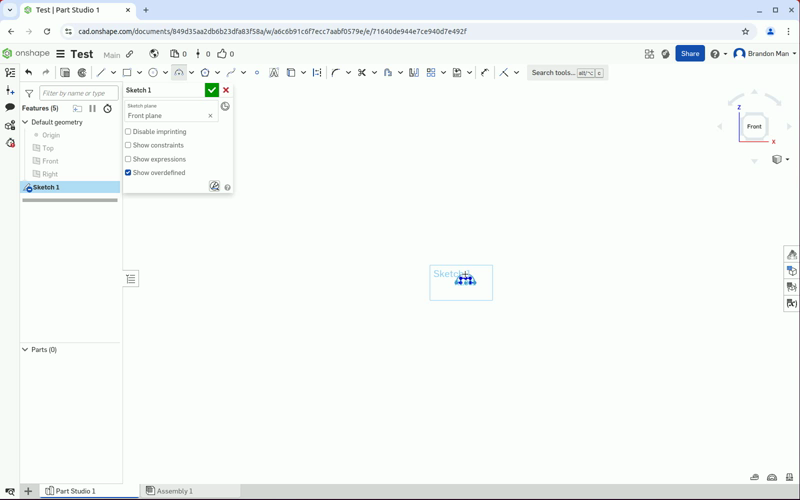
key_up(shift)
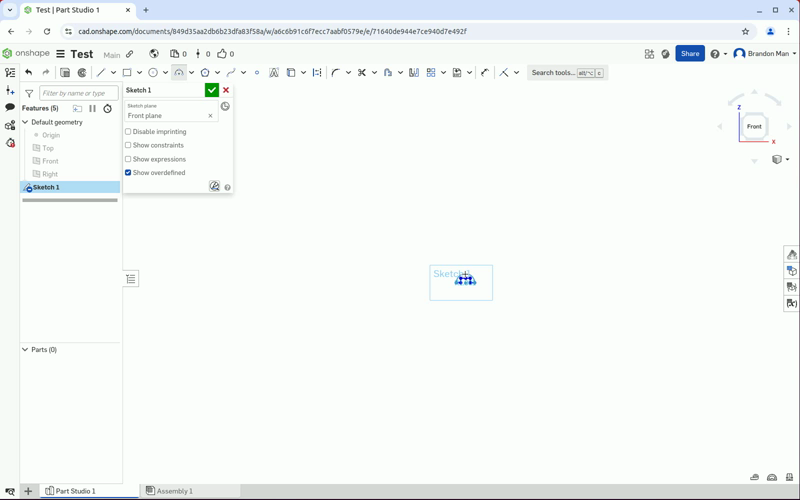
key(esc)
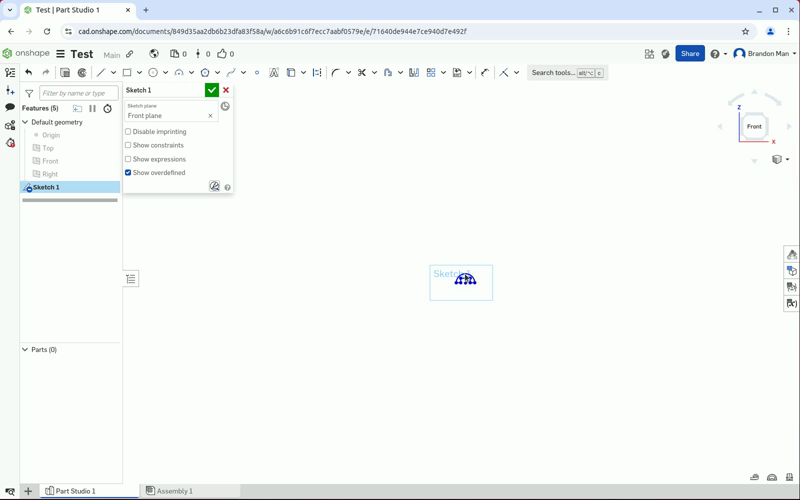
mouse_move(460, 275)
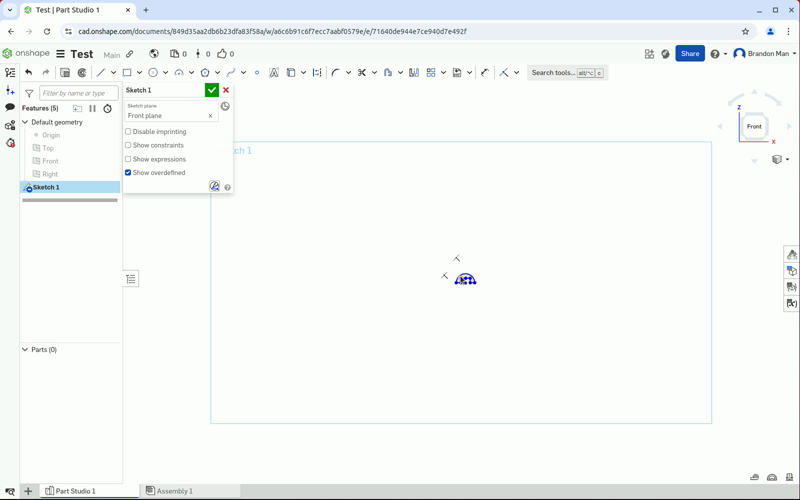
scroll(6)
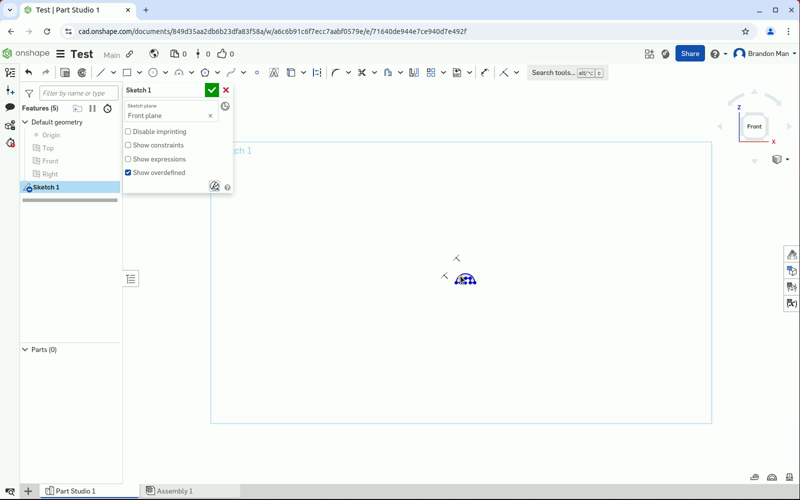
scroll(6)
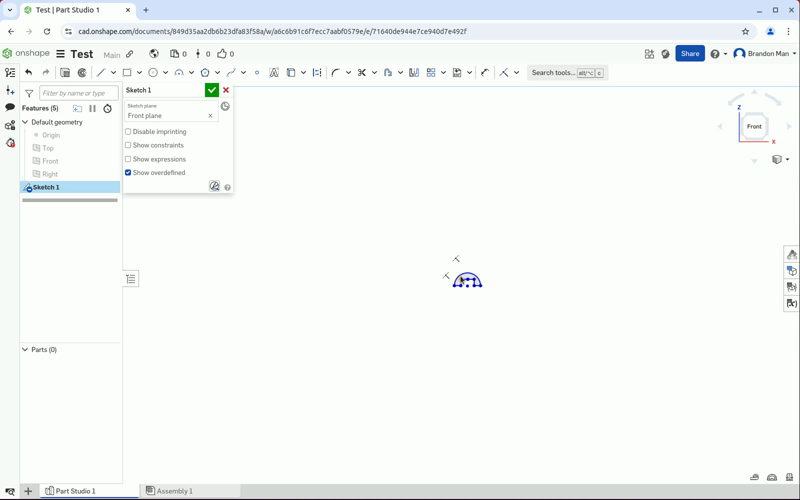
scroll(6)
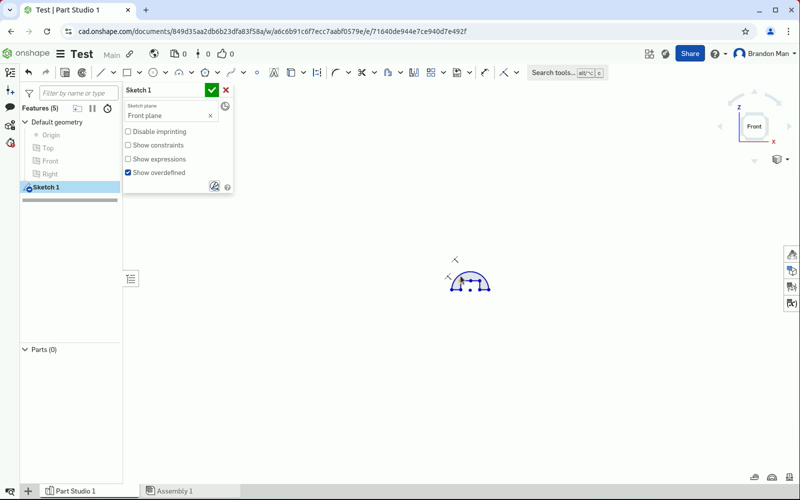
scroll(6)
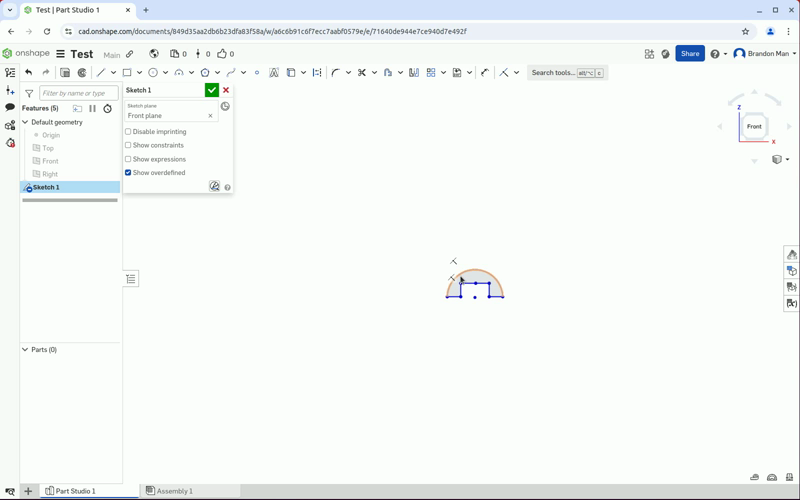
scroll(6)
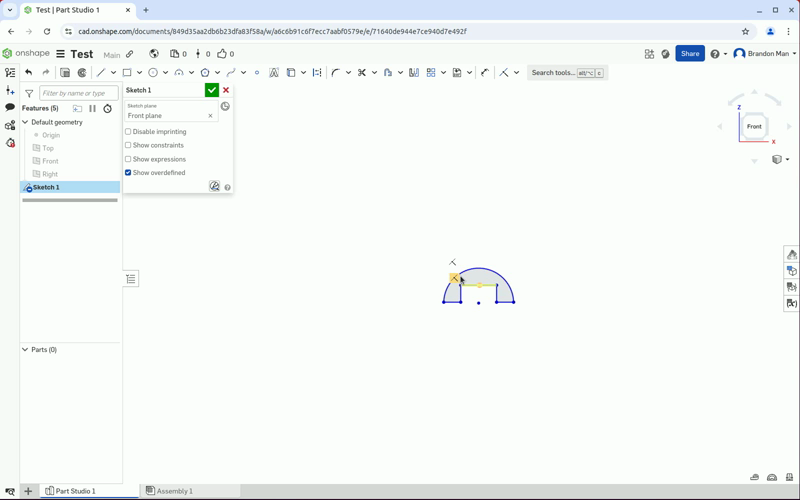
scroll(6)
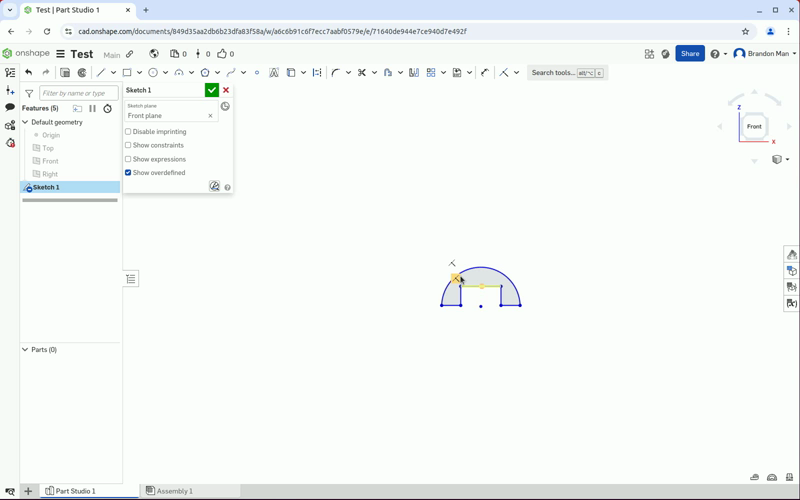
scroll(6)
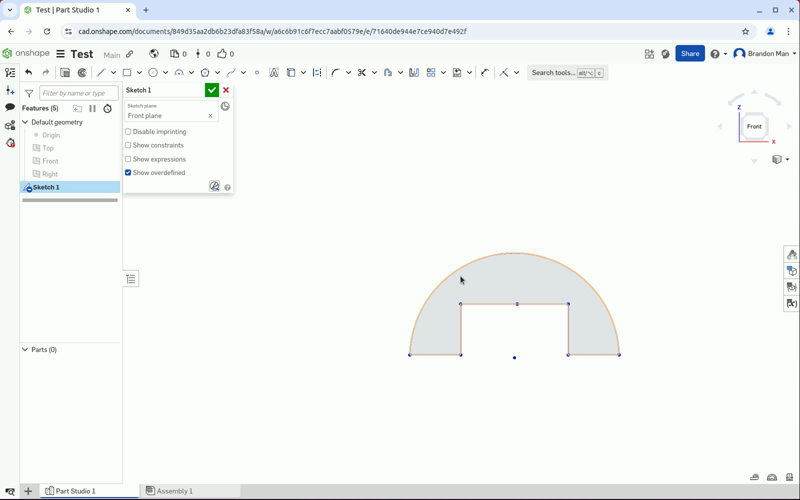
click(460, 275)
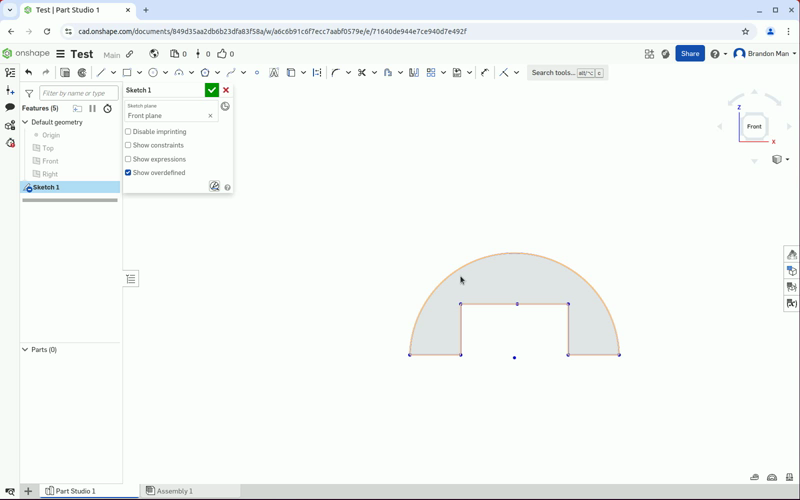
scroll(-6)
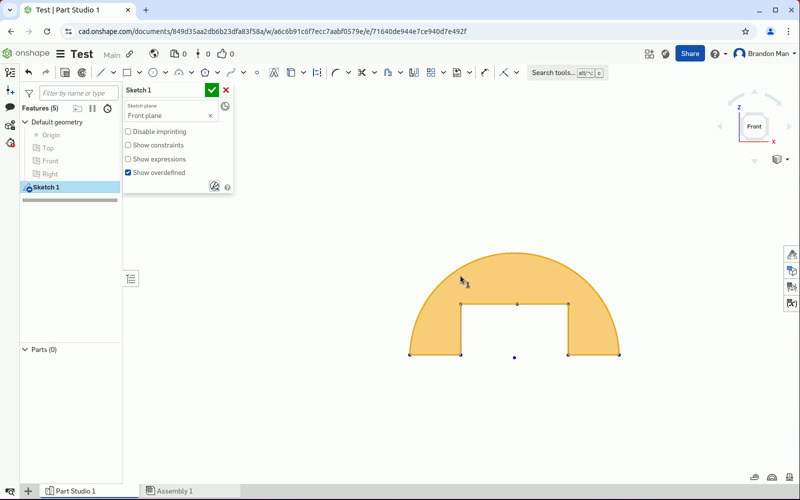
scroll(-6)
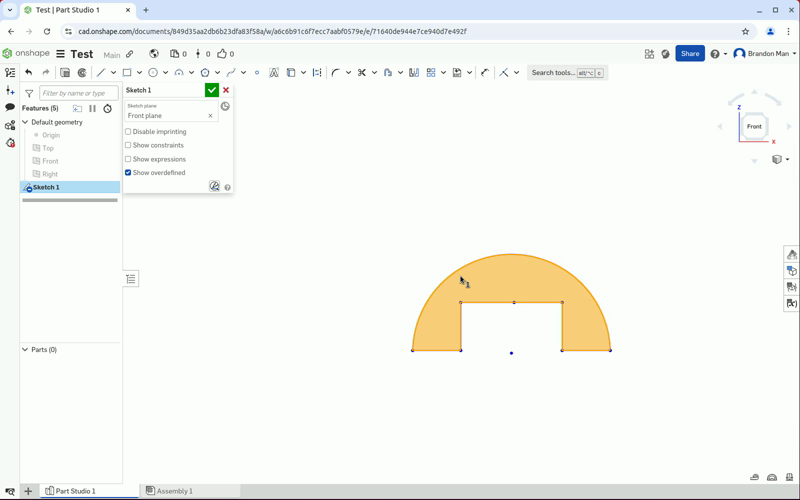
scroll(-6)
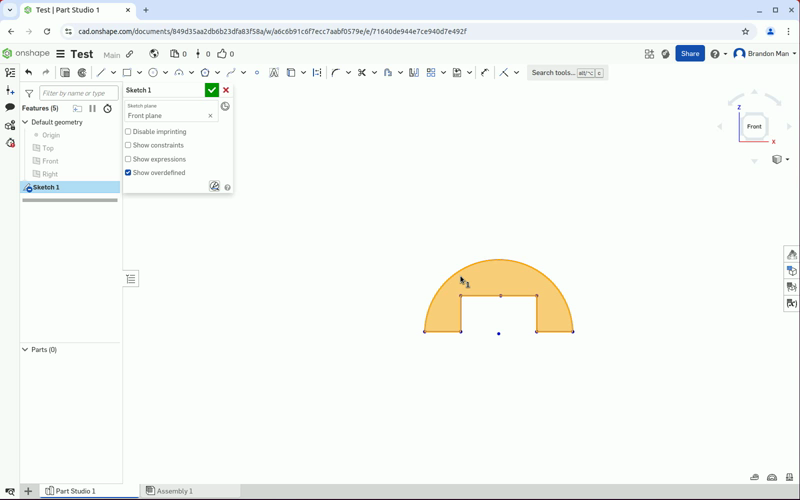
scroll(-6)
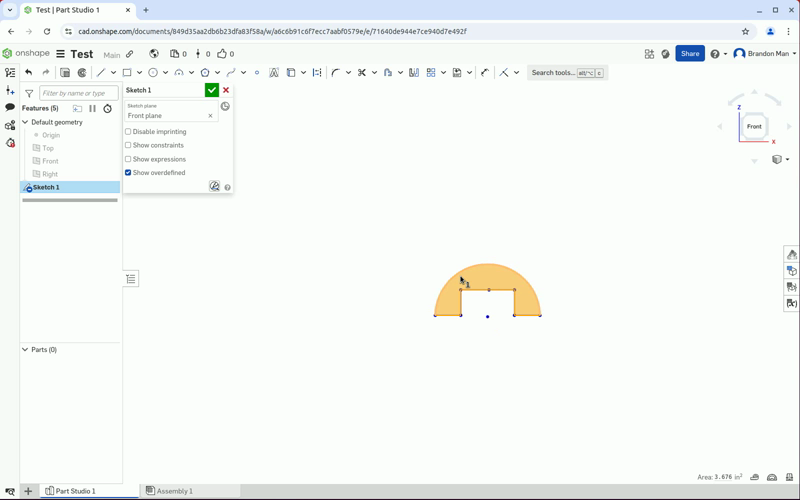
scroll(-6)
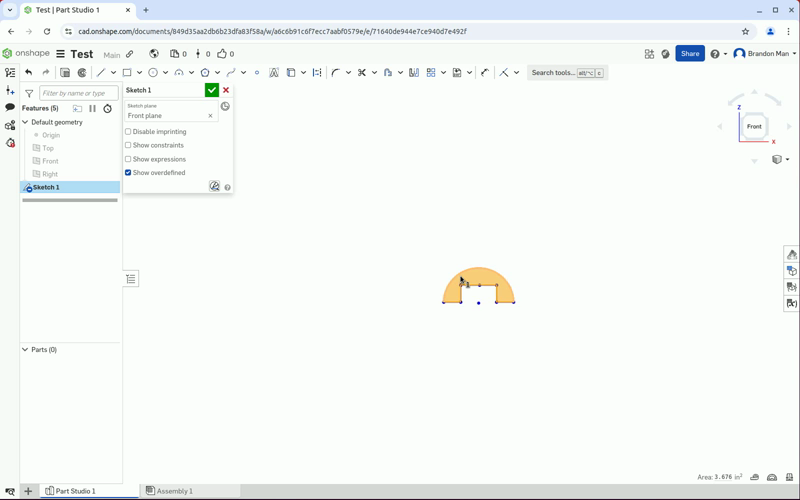
scroll(-6)
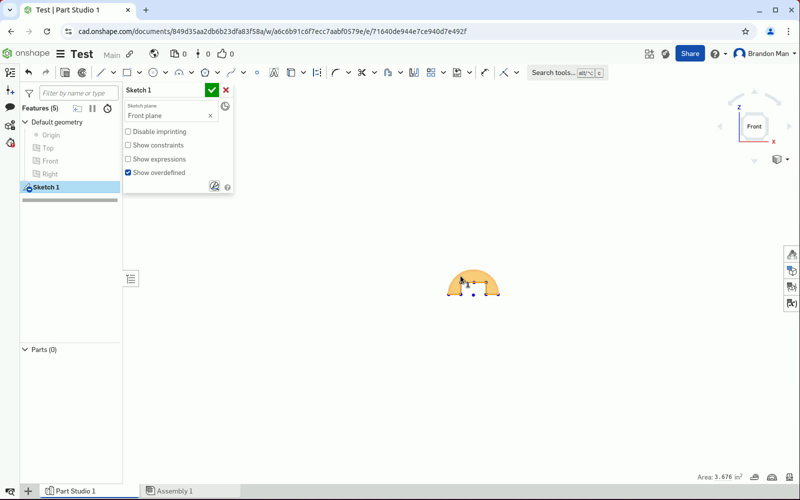
scroll(-6)
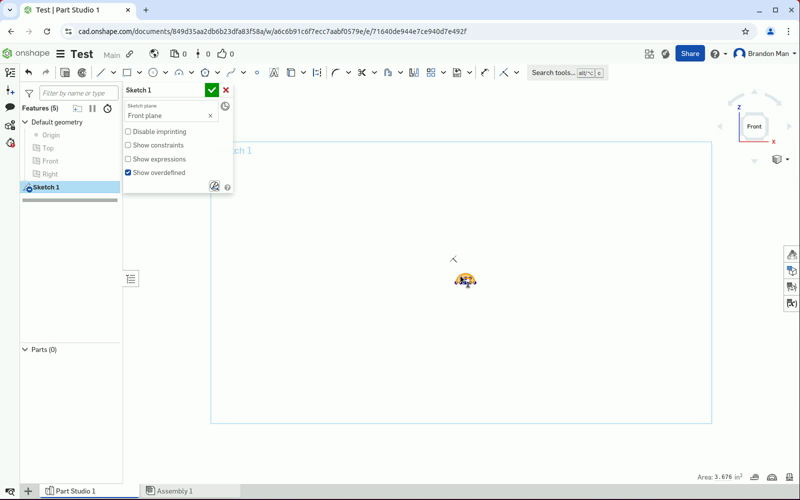
mouse_move(73, 352)
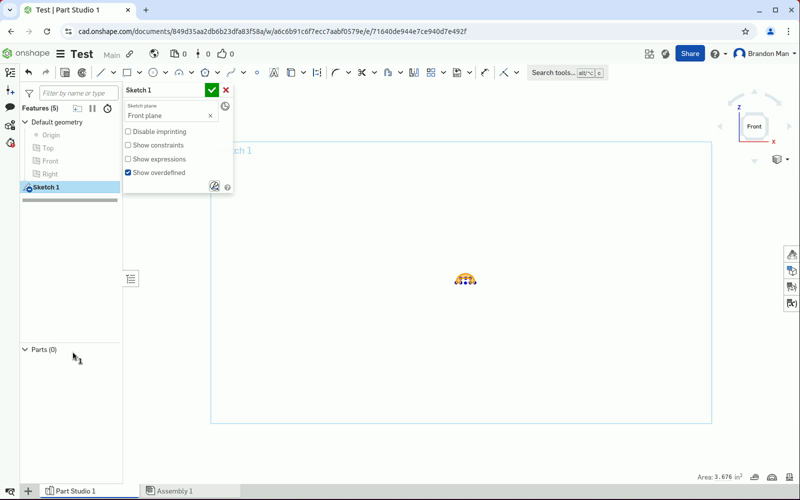
key(shift+y)
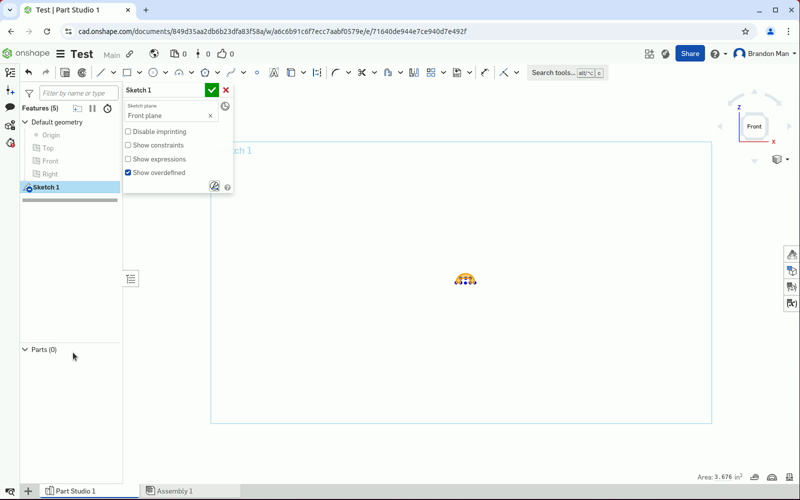
key(shift+e)
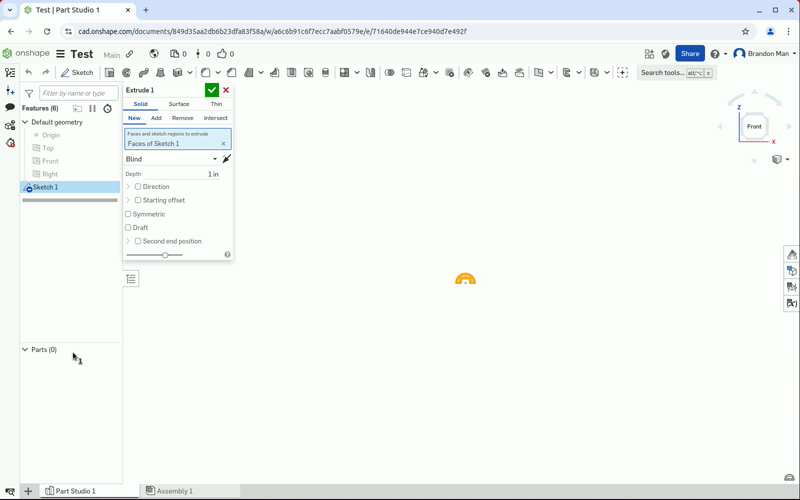
mouse_move(143, 106)
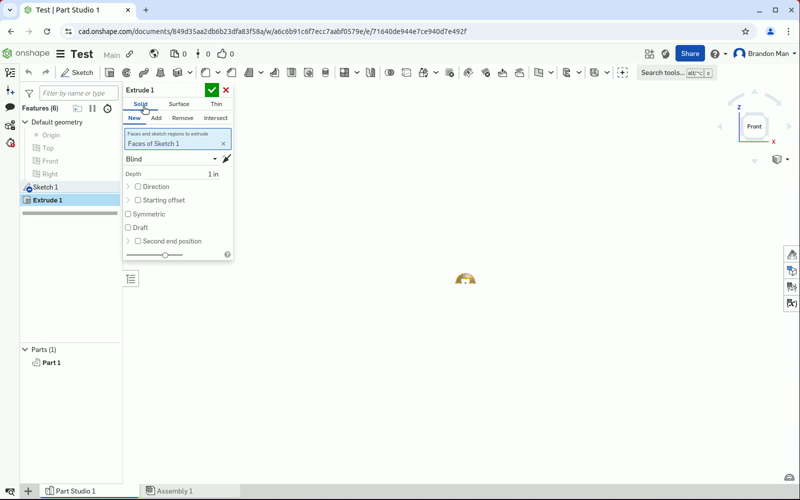
click(143, 106)
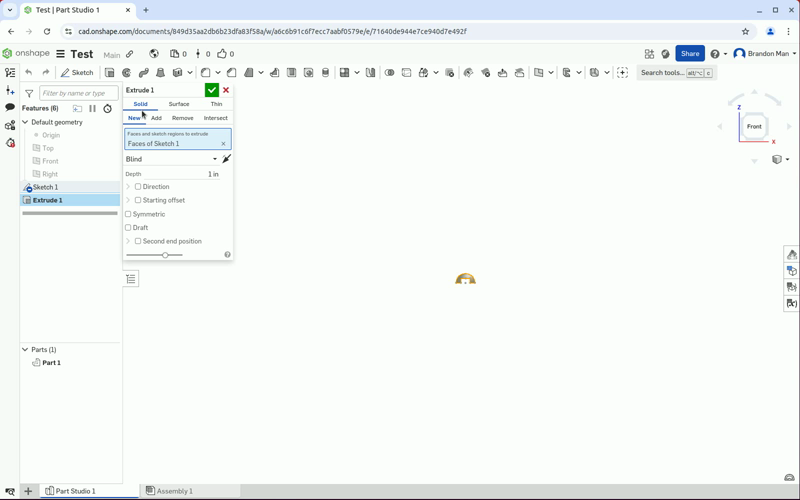
mouse_move(137, 120)
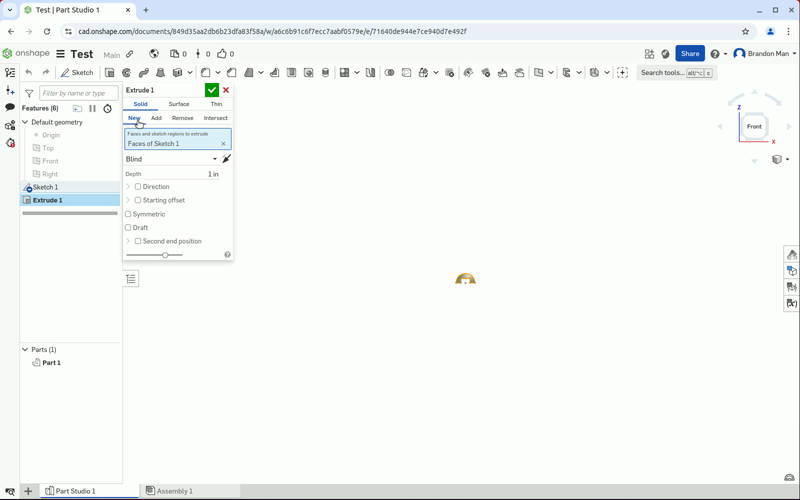
click(137, 120)
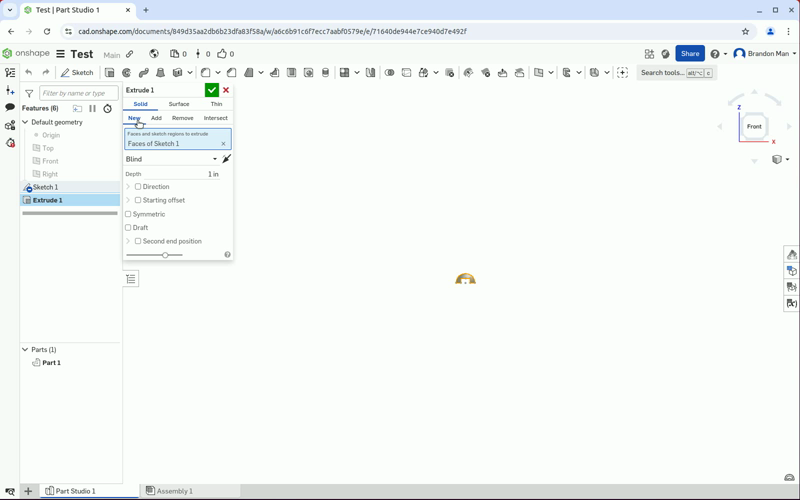
key(tab, 4)
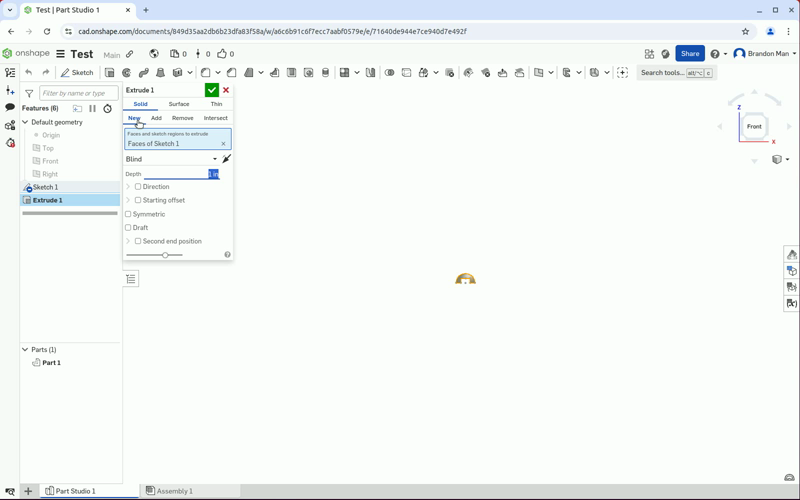
text(2.889)
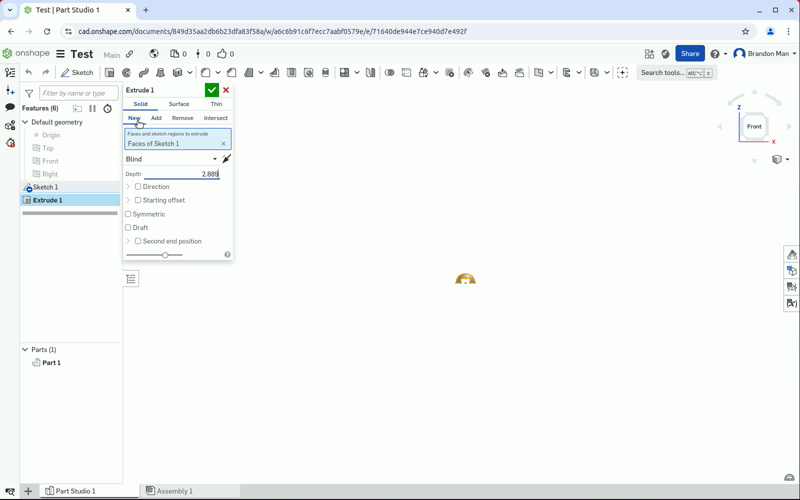
key(enter)
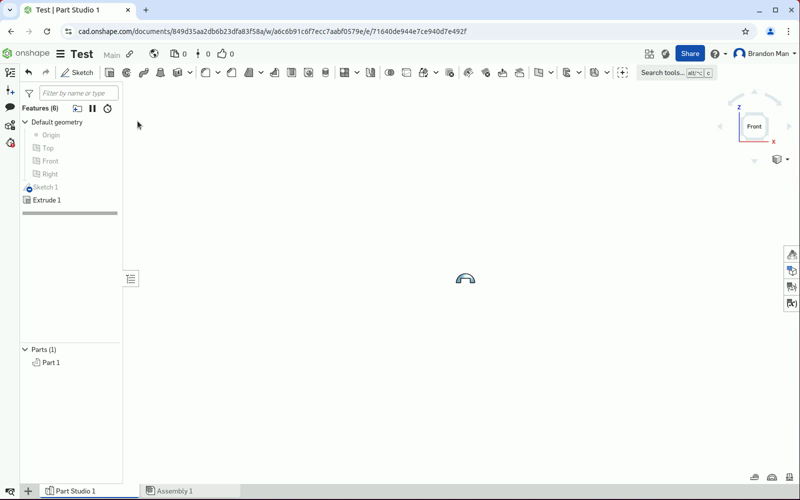
key(shift+h)
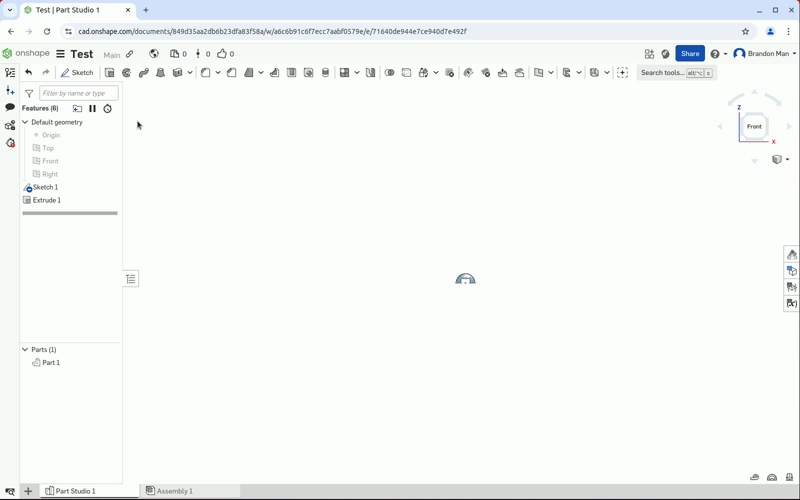
key(shift+h)
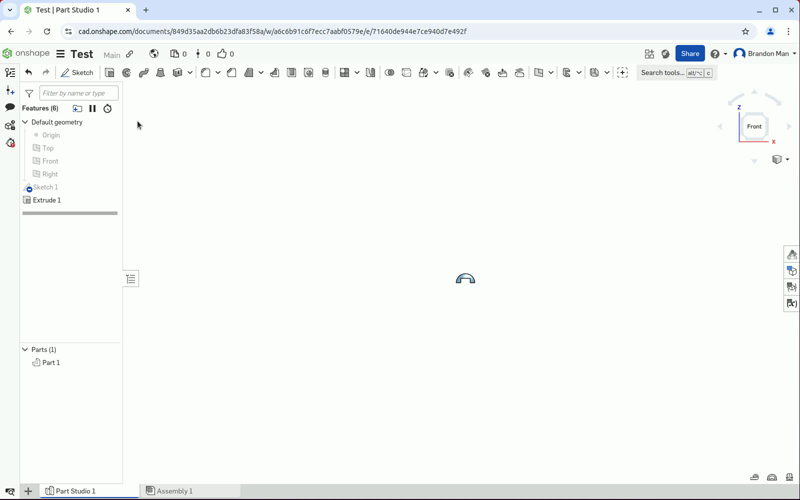
mouse_move(73, 189)
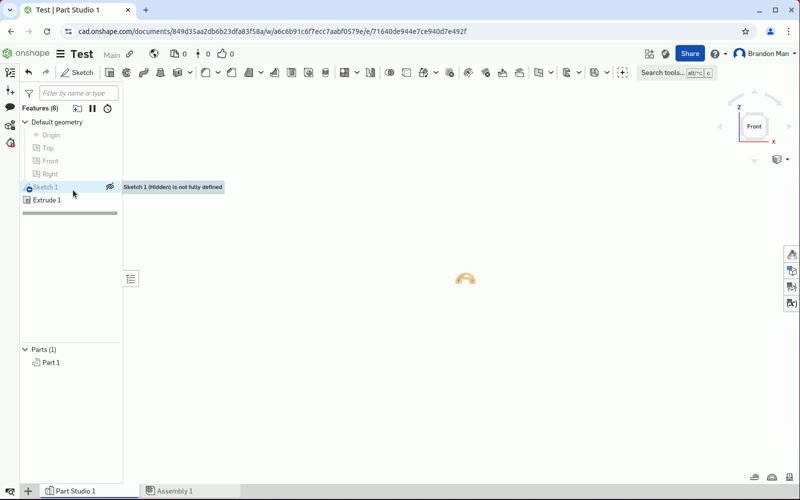
click(73, 189)
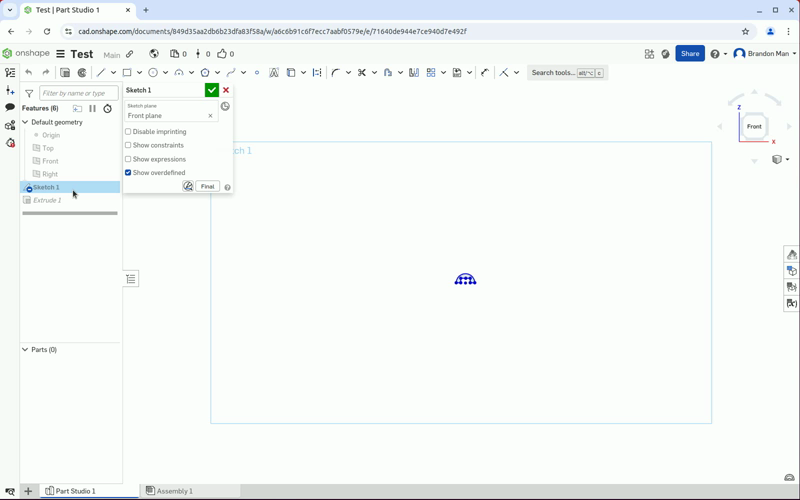
mouse_move(229, 92)
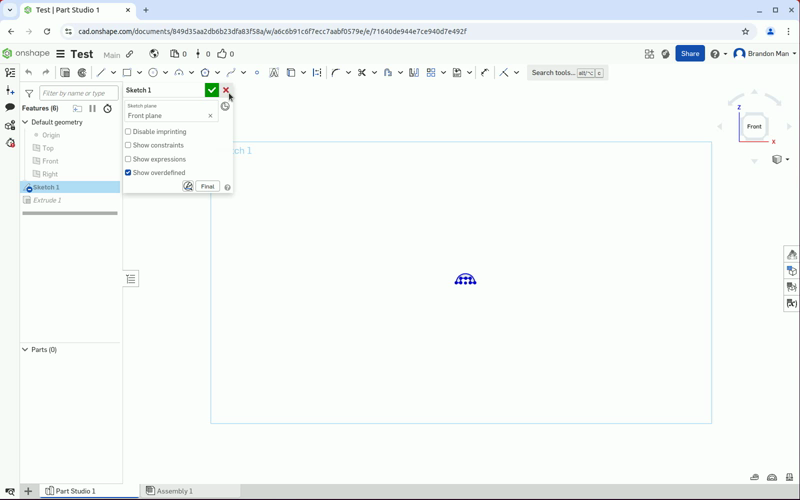
click(229, 92)
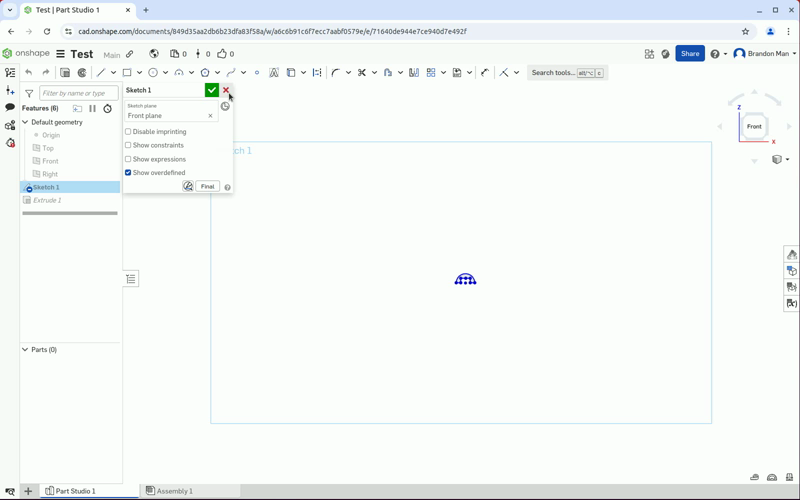
key(shift+s)
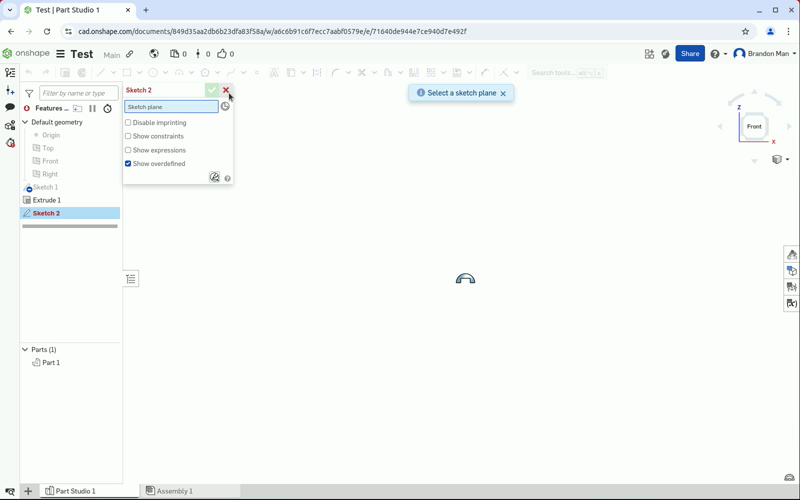
mouse_move(73, 163)
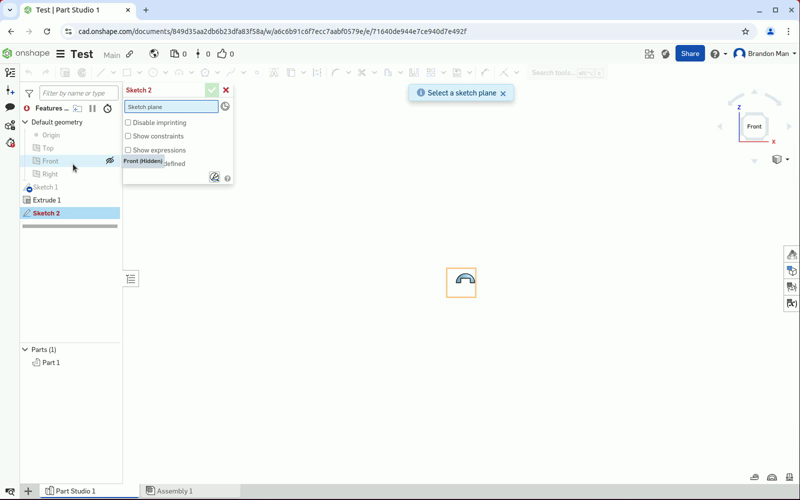
click(73, 163)
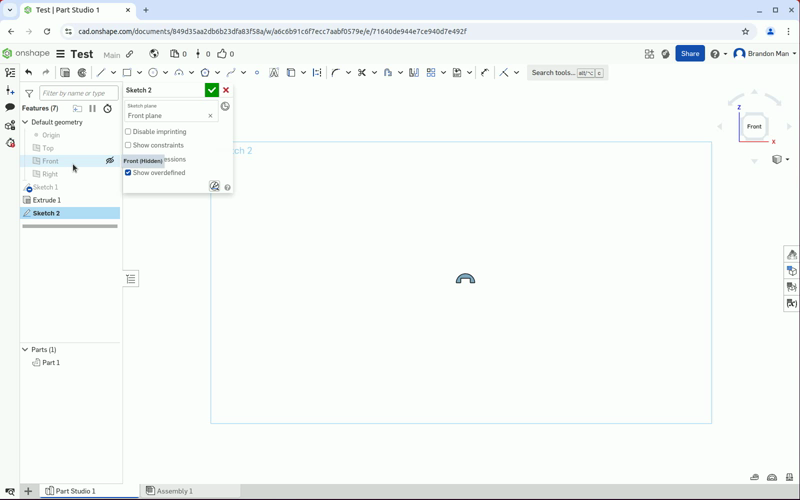
mouse_move(73, 352)
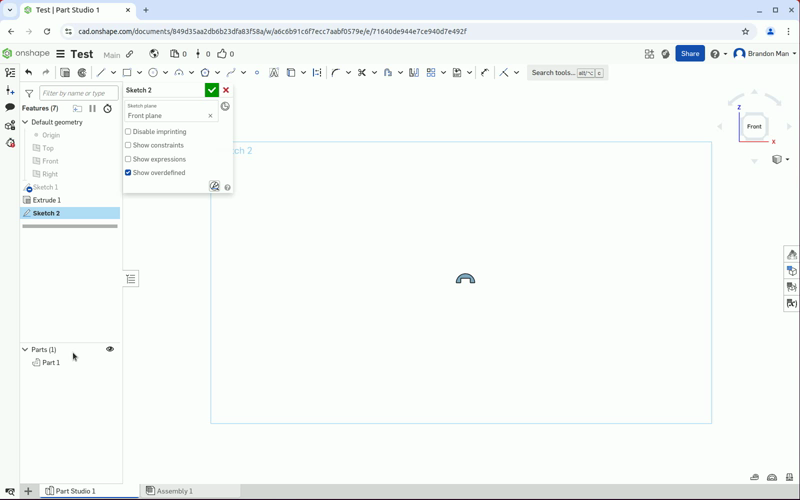
key(y)
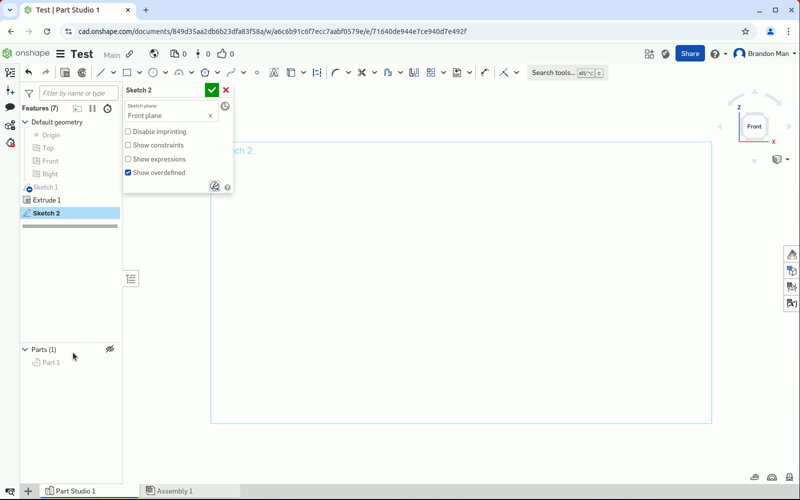
key(l)
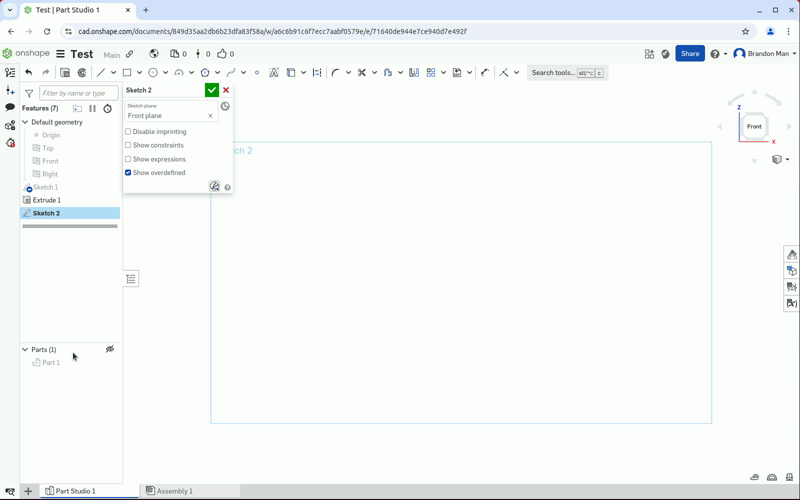
key_down(shift)
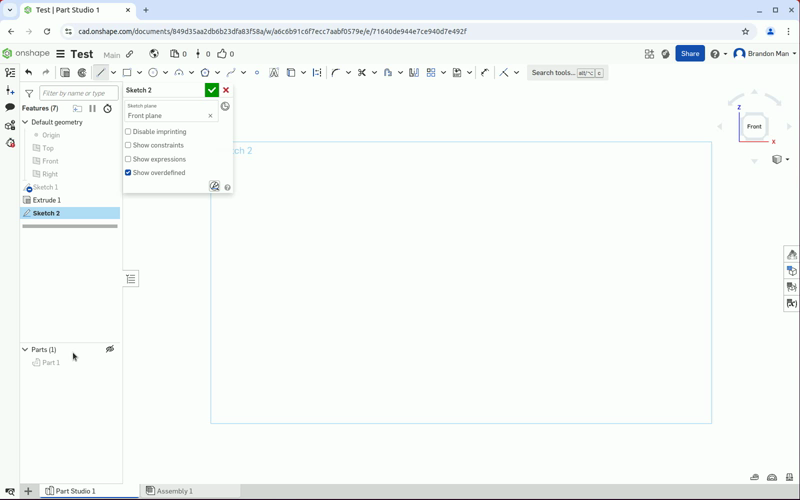
mouse_move(460, 282)
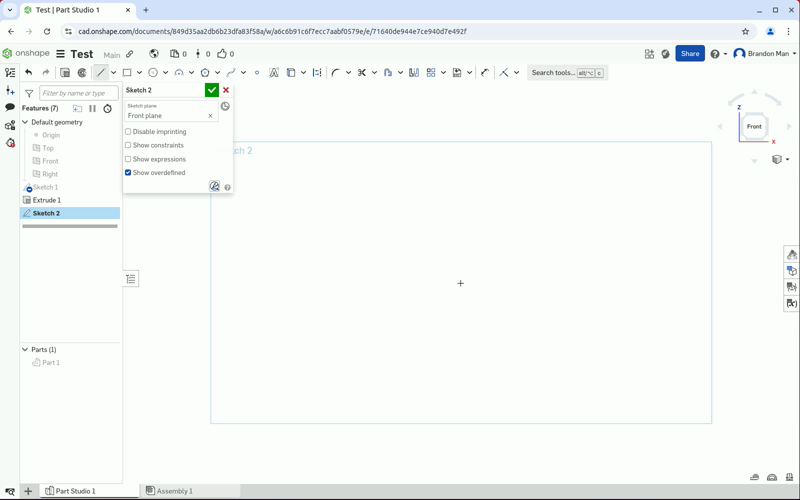
click(460, 282)
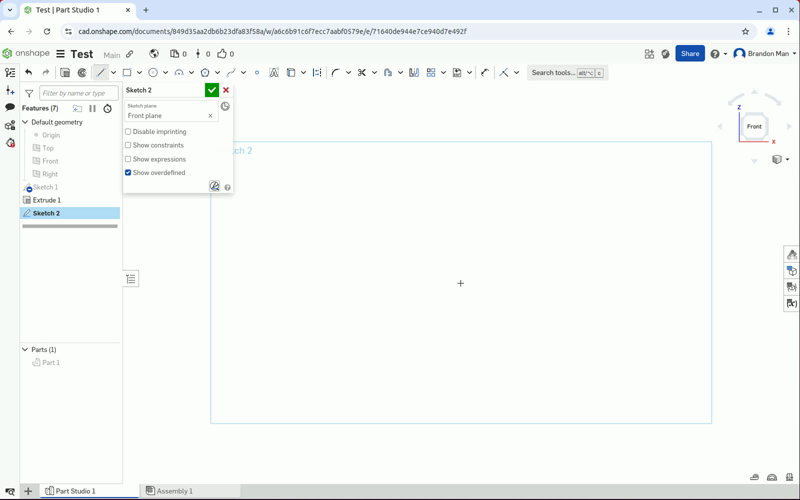
key_up(shift)
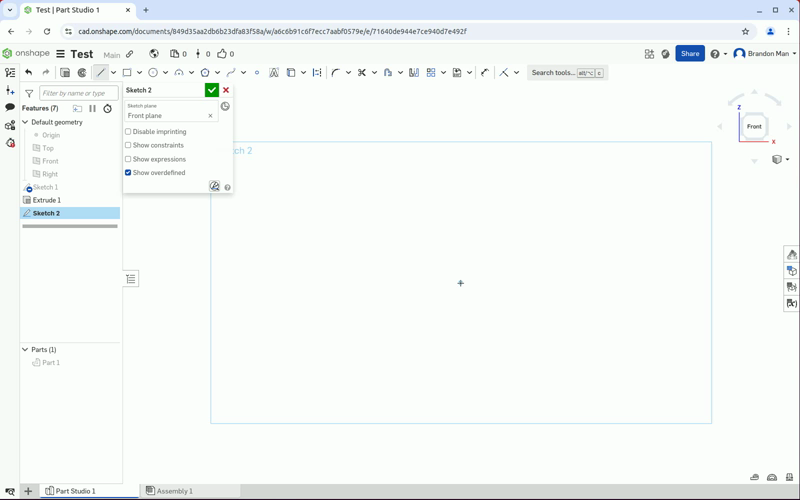
key_down(shift)
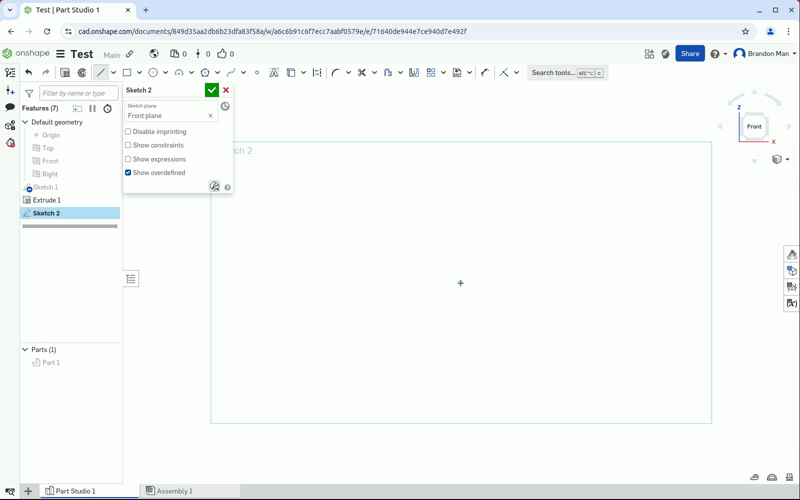
mouse_move(490, 282)
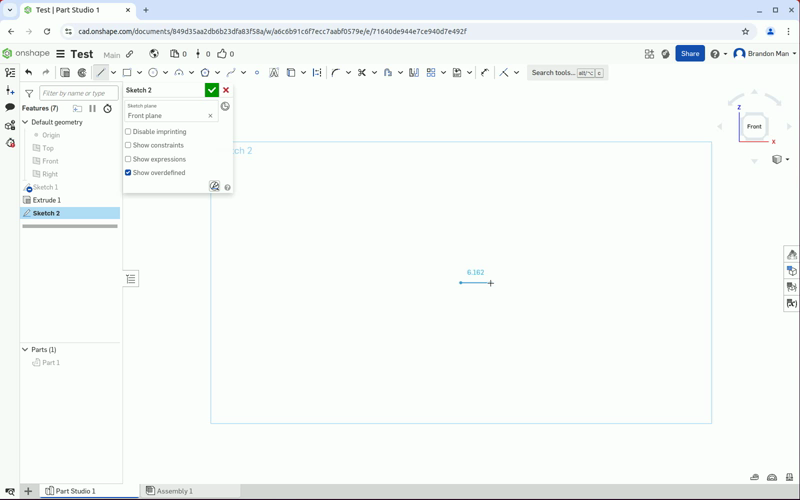
mouse_move(471, 282)
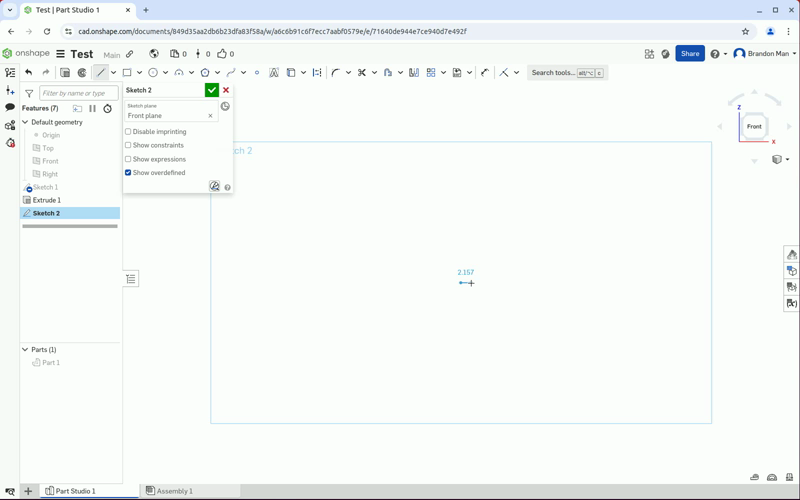
click(471, 282)
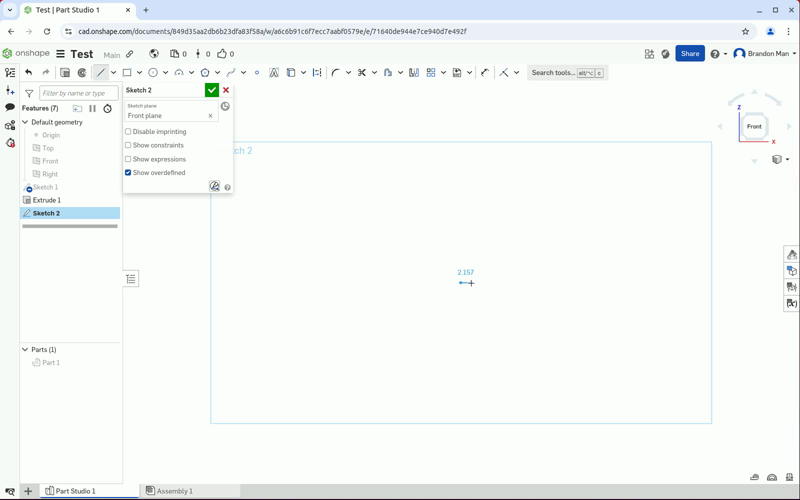
key_up(shift)
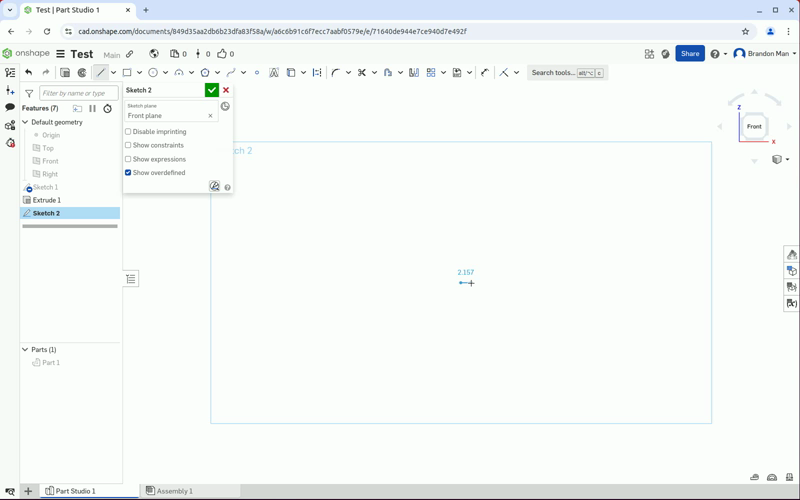
key(esc)
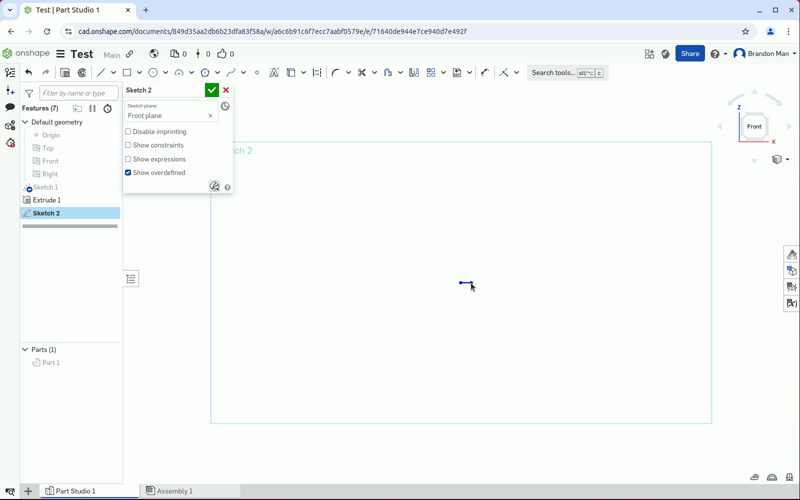
key(a)
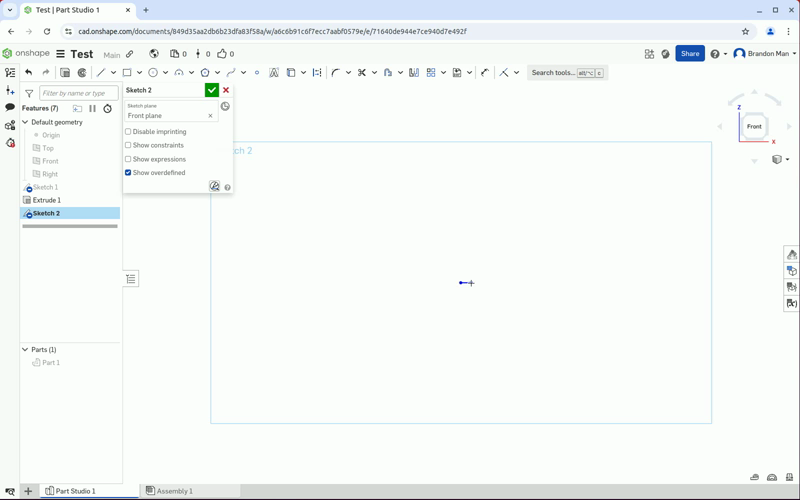
mouse_move(471, 282)
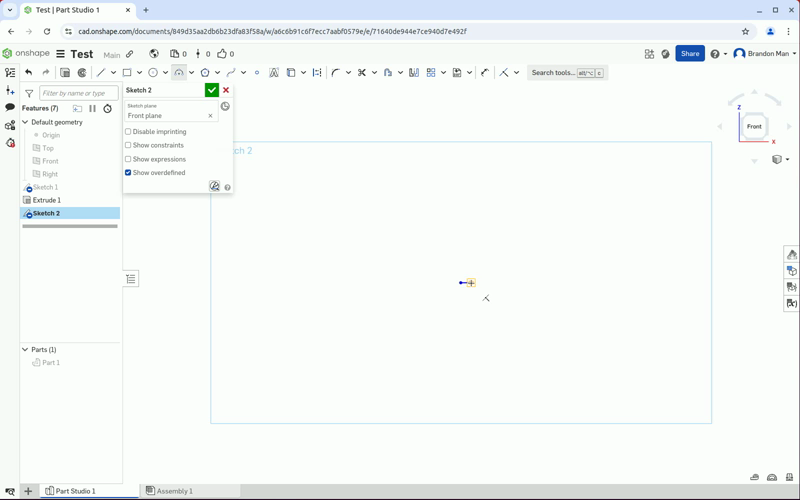
click(471, 282)
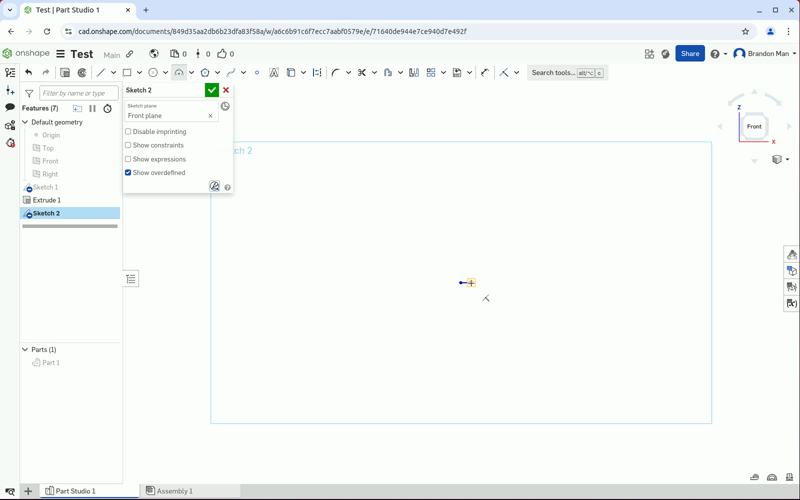
mouse_move(460, 282)
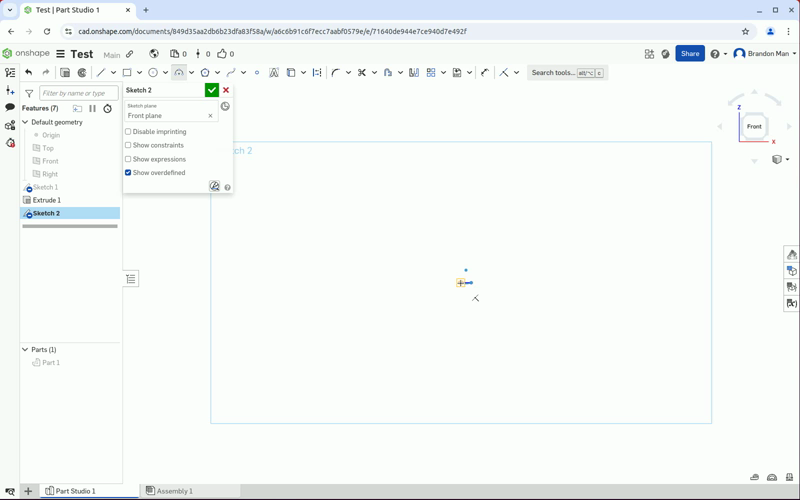
click(460, 282)
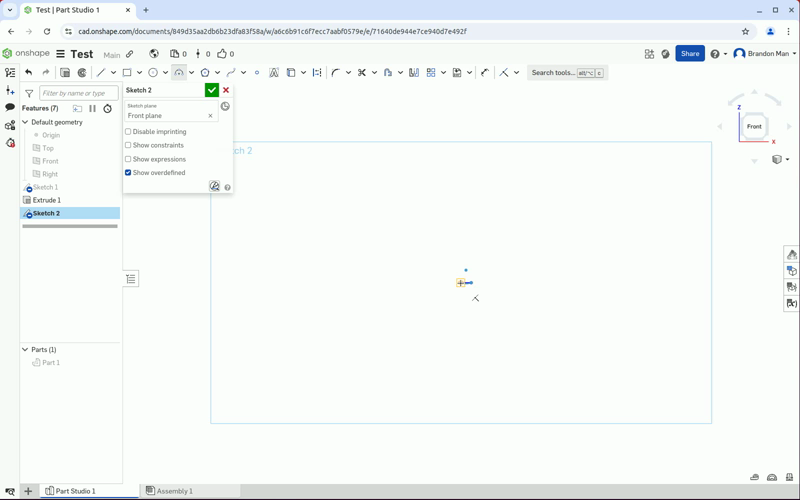
key_down(shift)
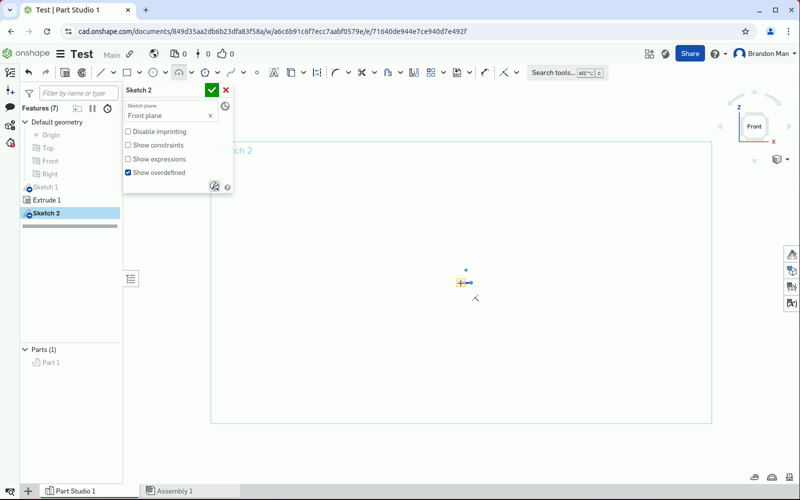
mouse_move(465, 277)
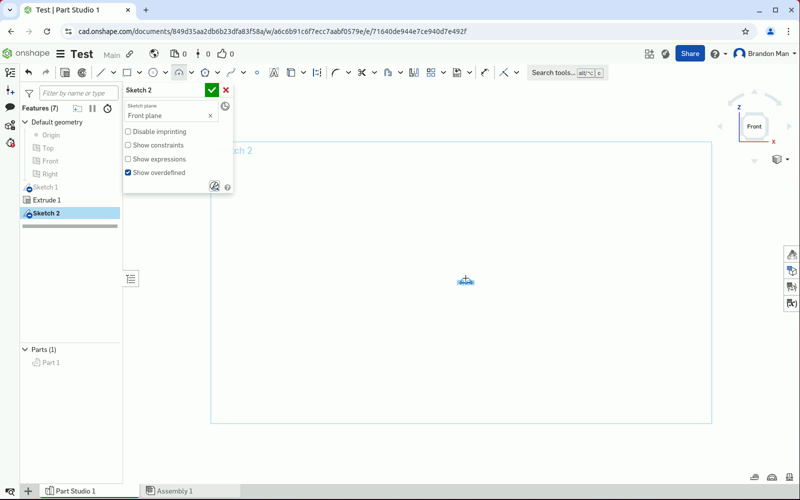
click(465, 277)
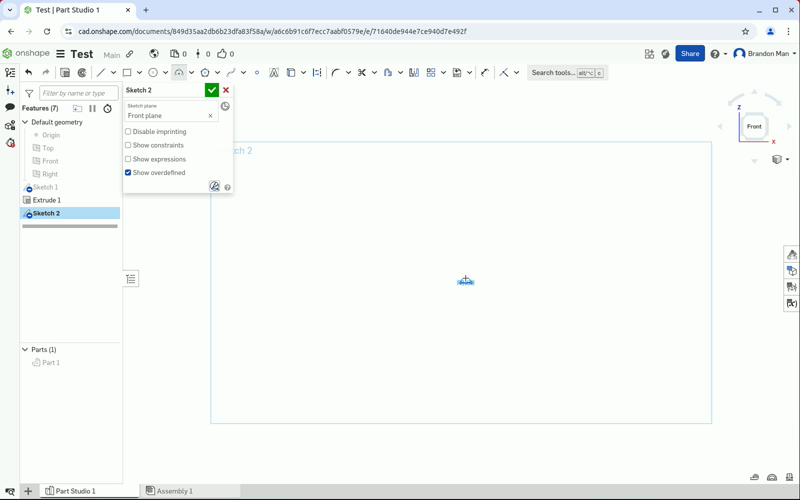
key_up(shift)
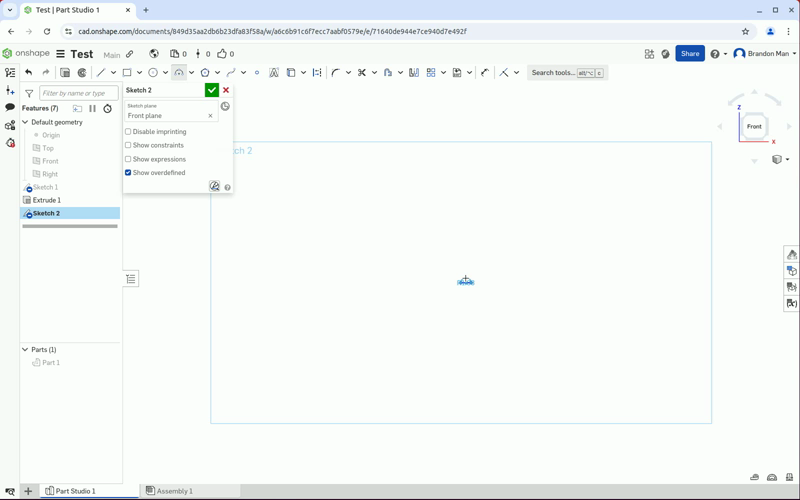
key(esc)
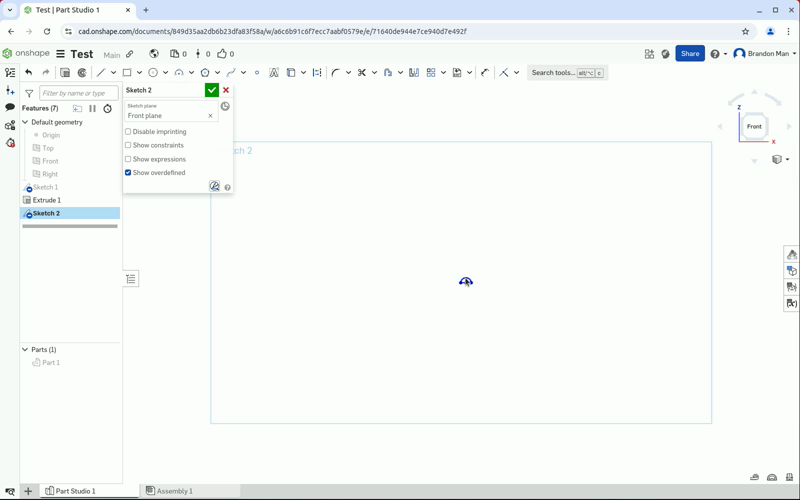
mouse_move(466, 280)
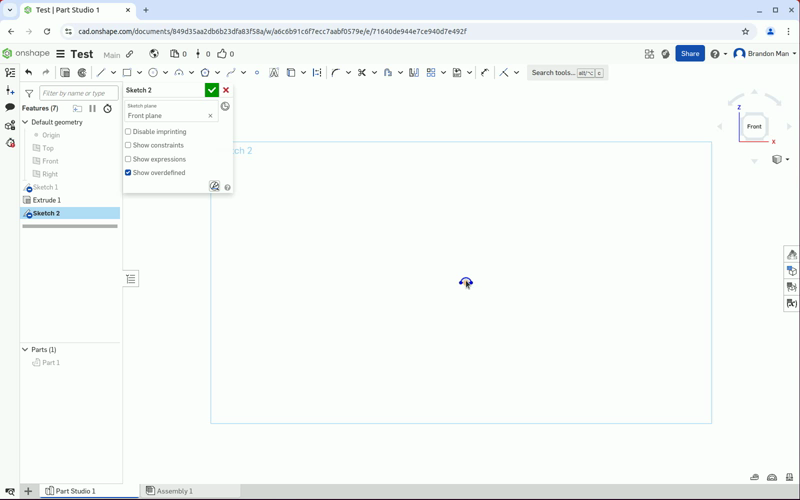
scroll(6)
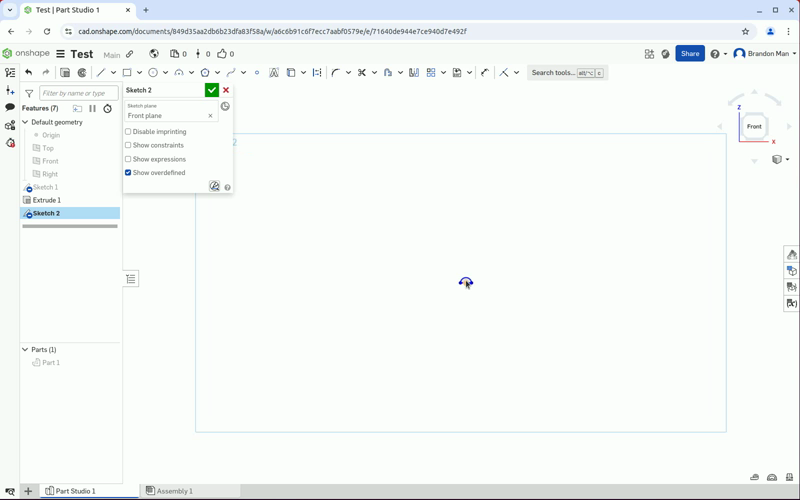
scroll(6)
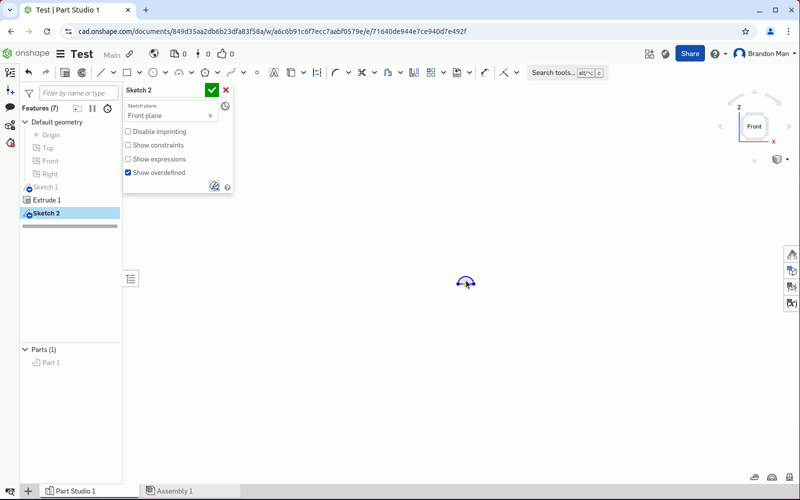
scroll(6)
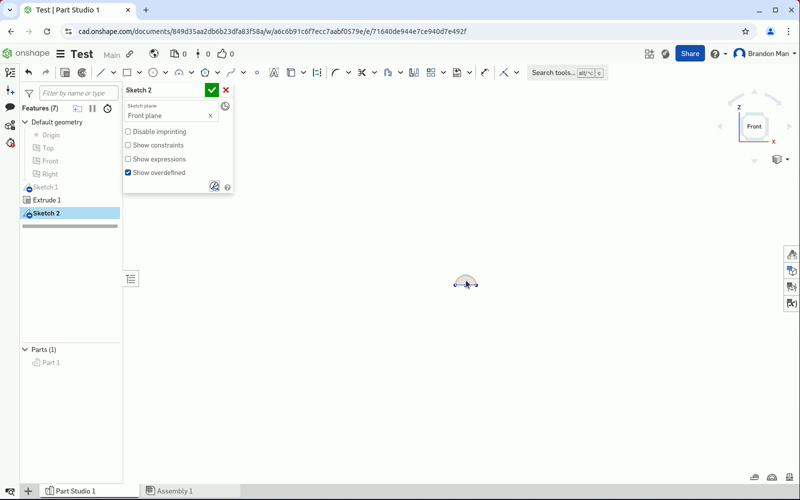
scroll(6)
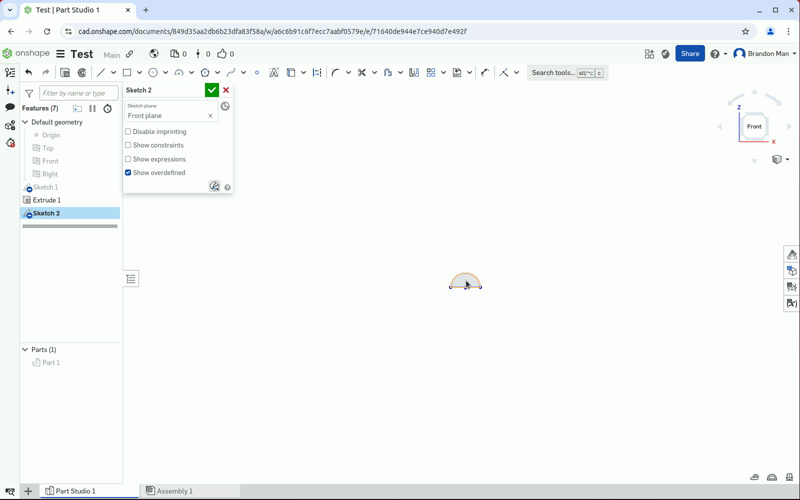
scroll(6)
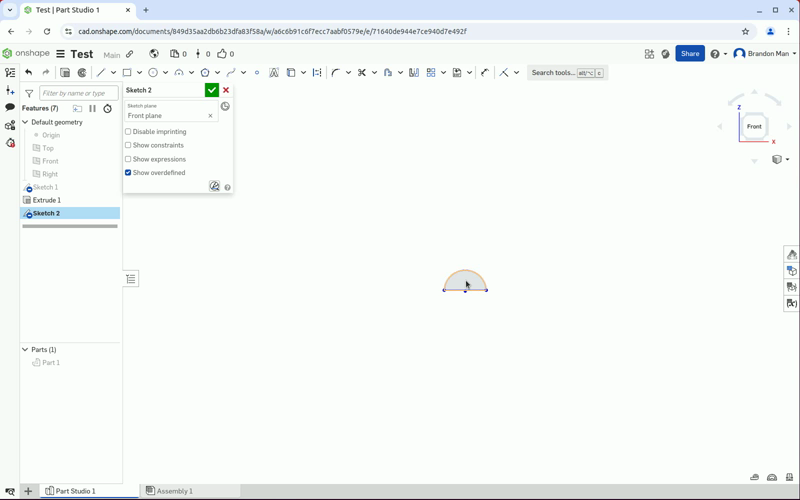
scroll(6)
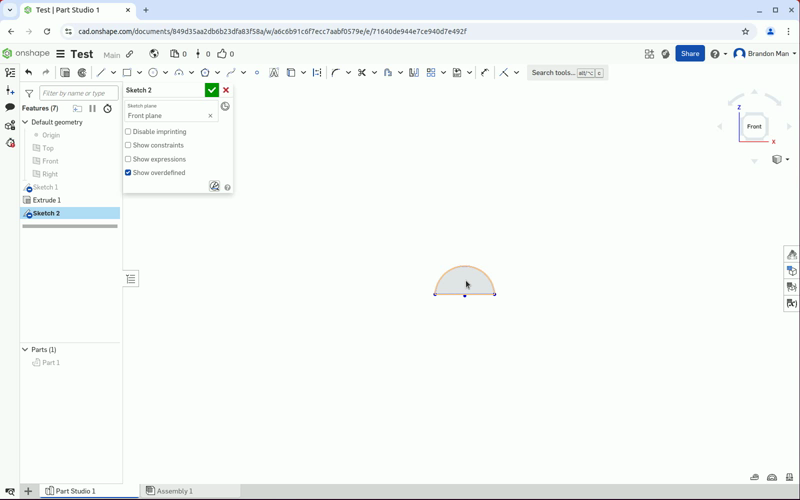
scroll(6)
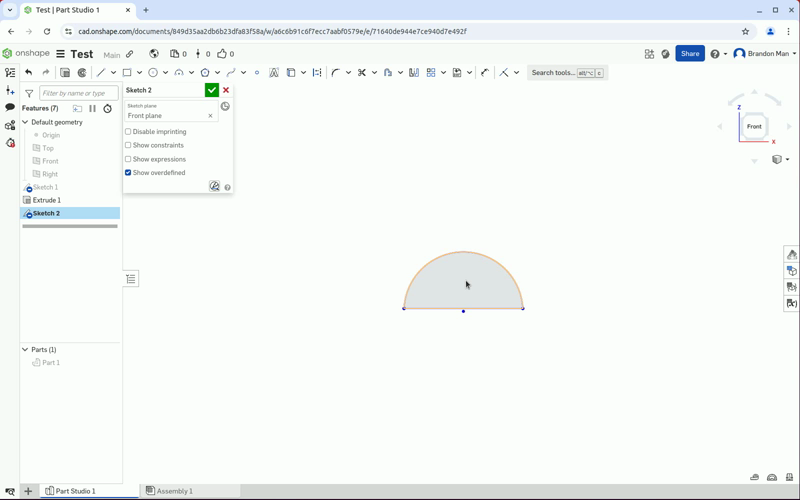
click(466, 280)
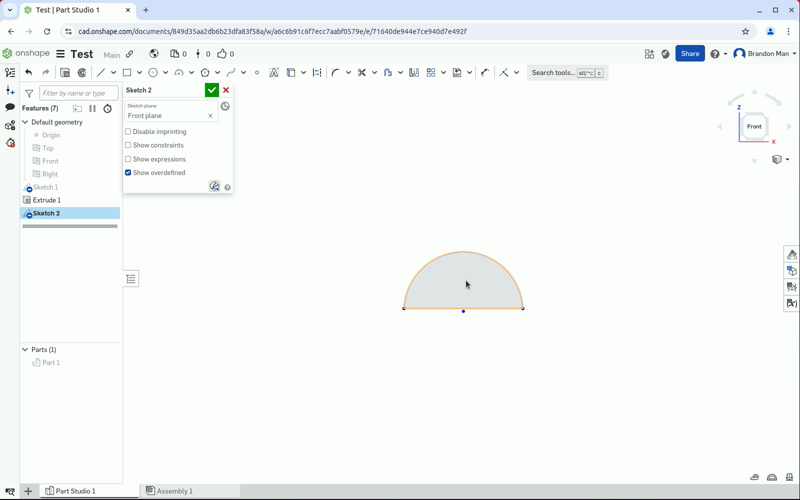
scroll(-6)
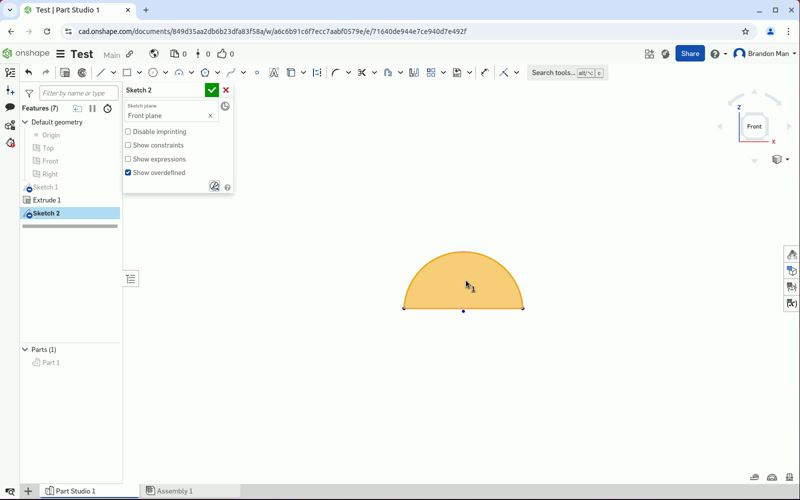
scroll(-6)
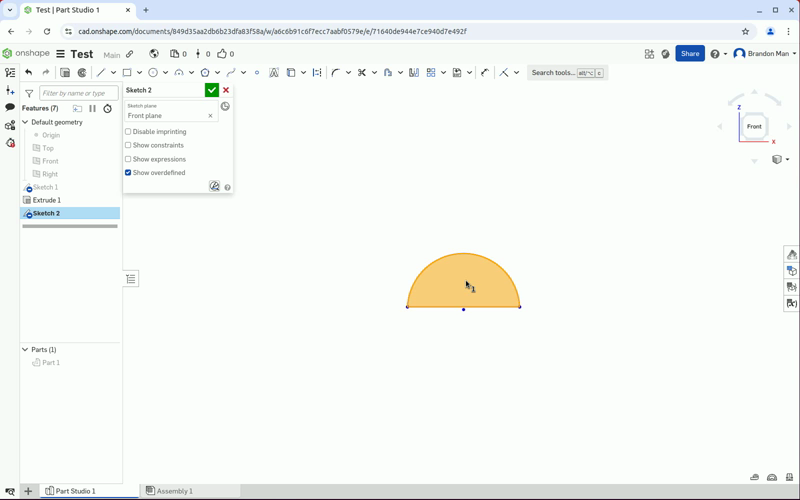
scroll(-6)
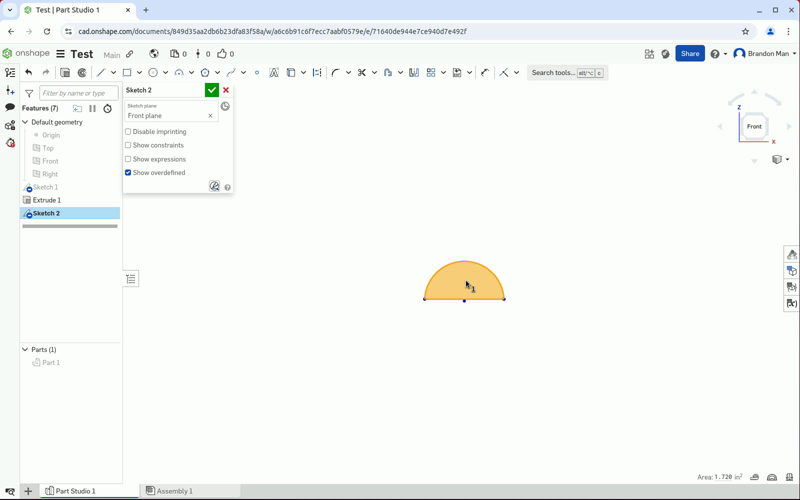
scroll(-6)
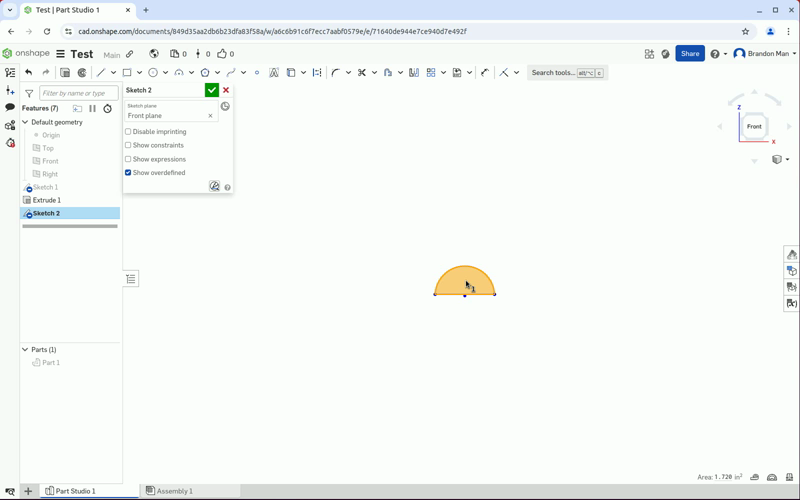
scroll(-6)
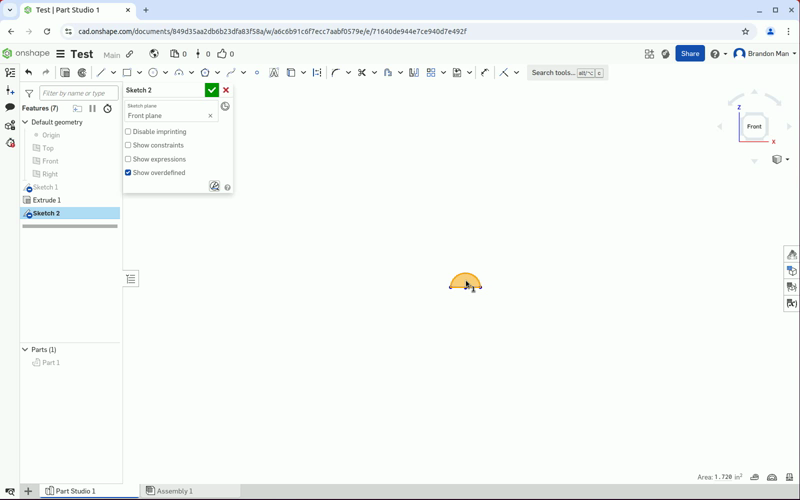
scroll(-6)
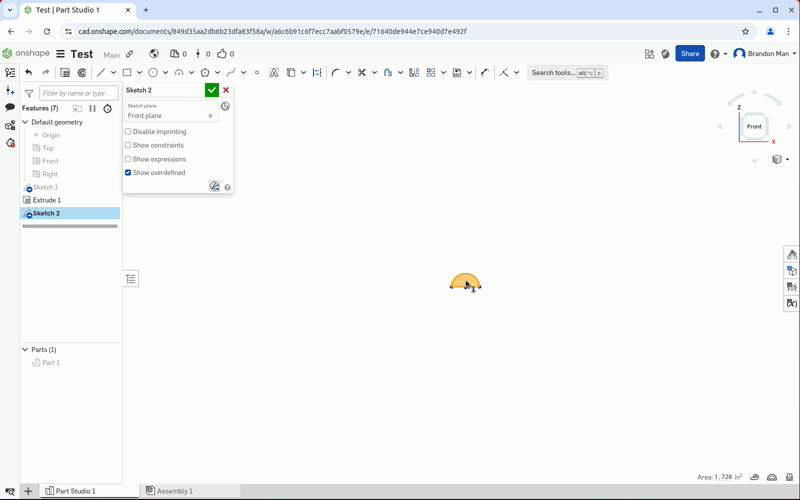
scroll(-6)
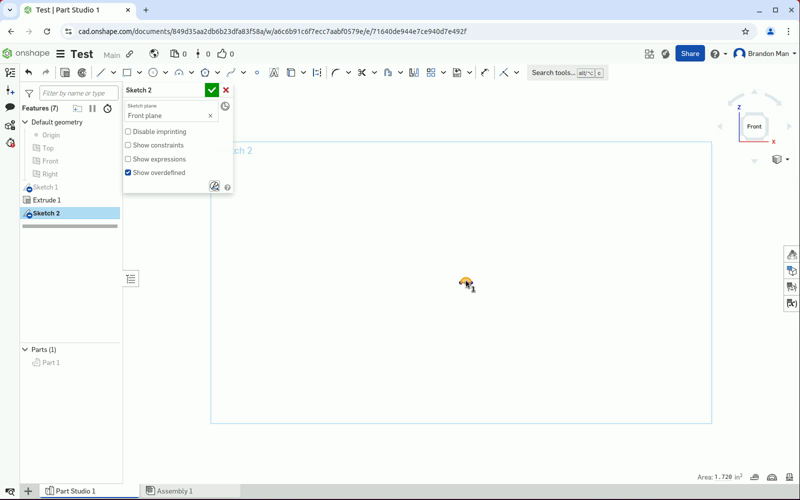
mouse_move(73, 352)
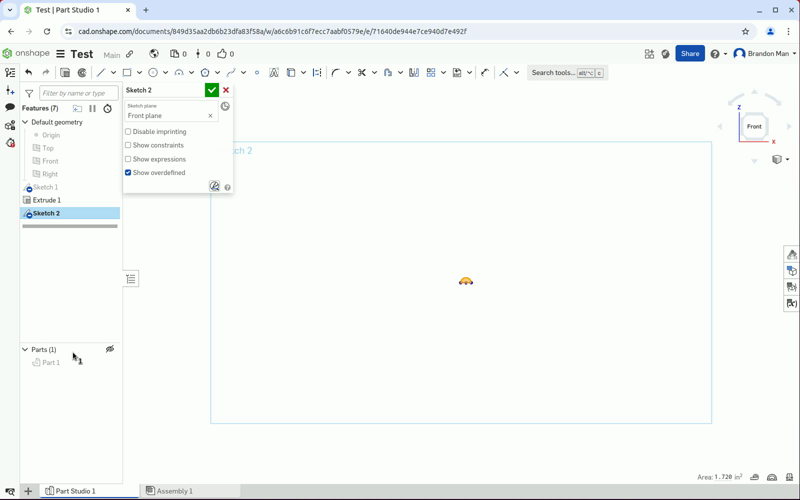
key(shift+y)
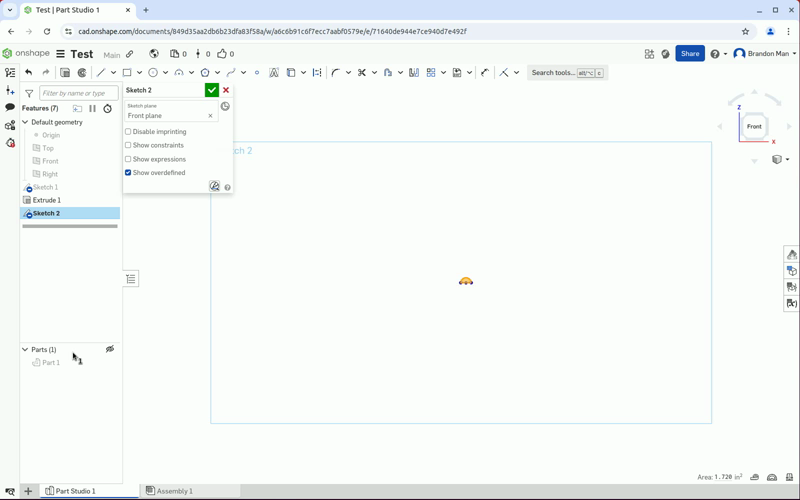
key(shift+e)
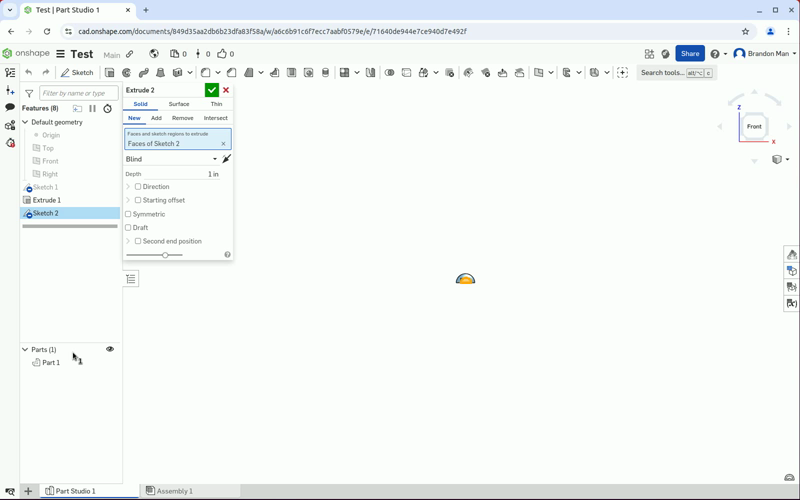
mouse_move(143, 106)
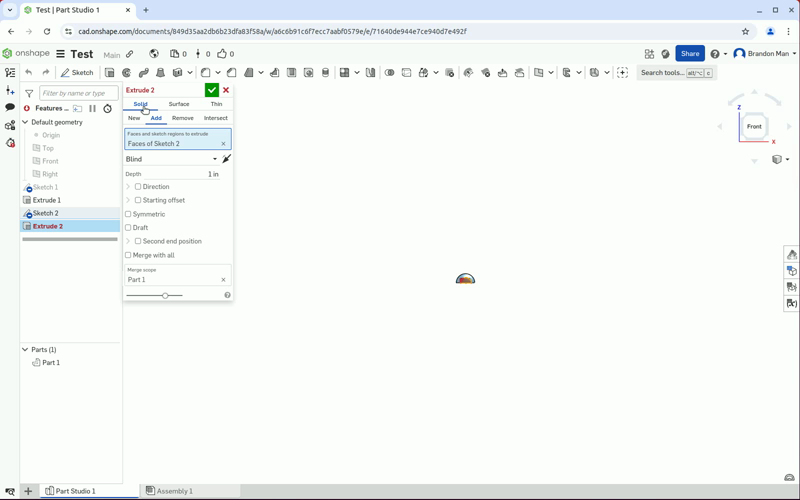
click(143, 106)
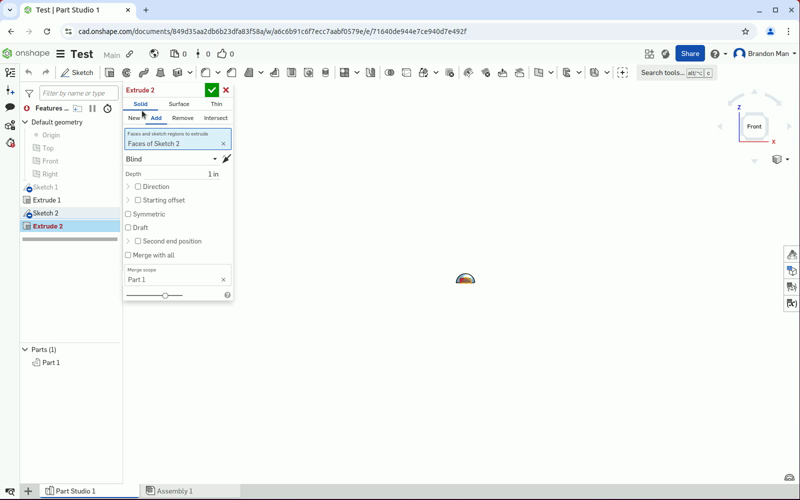
mouse_move(137, 120)
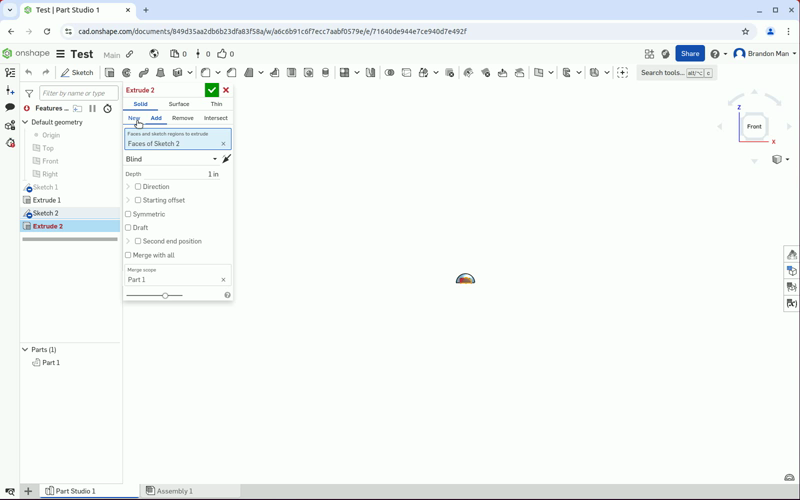
click(137, 120)
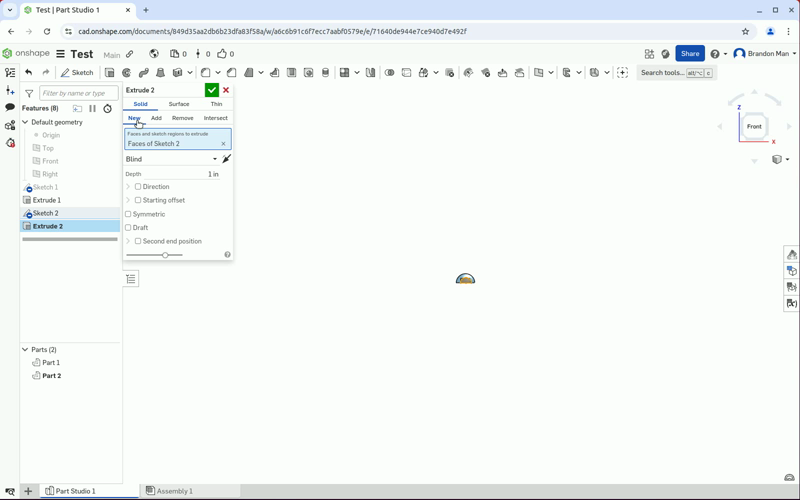
key(tab, 4)
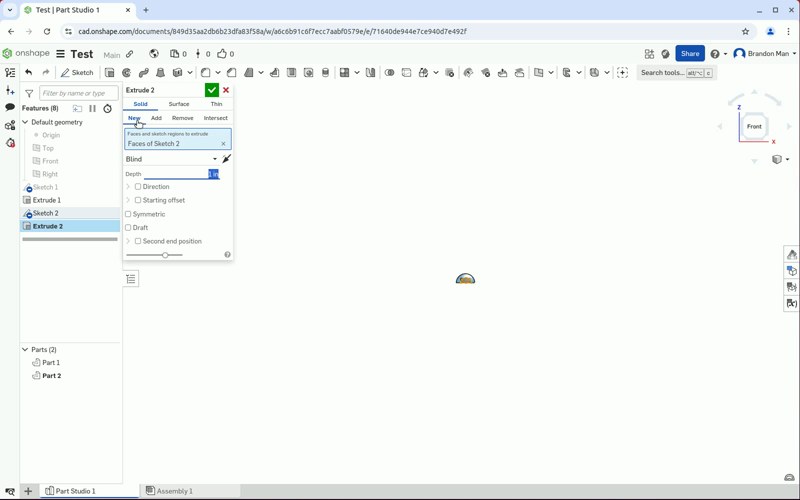
text(2.889)
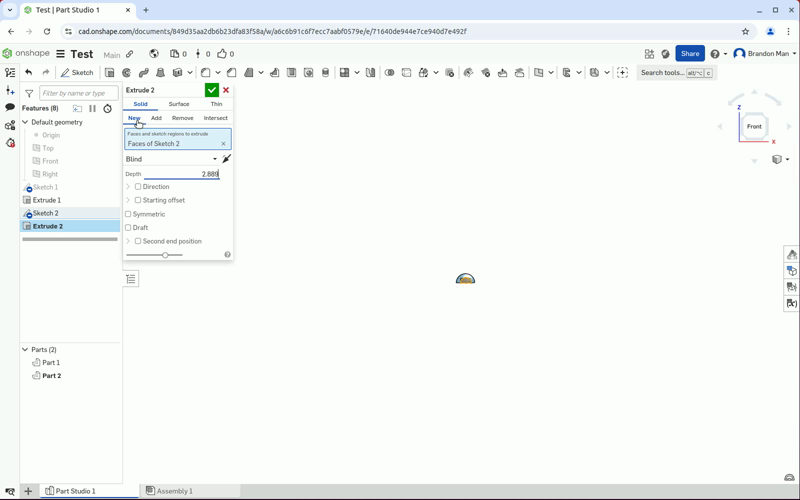
key(enter)
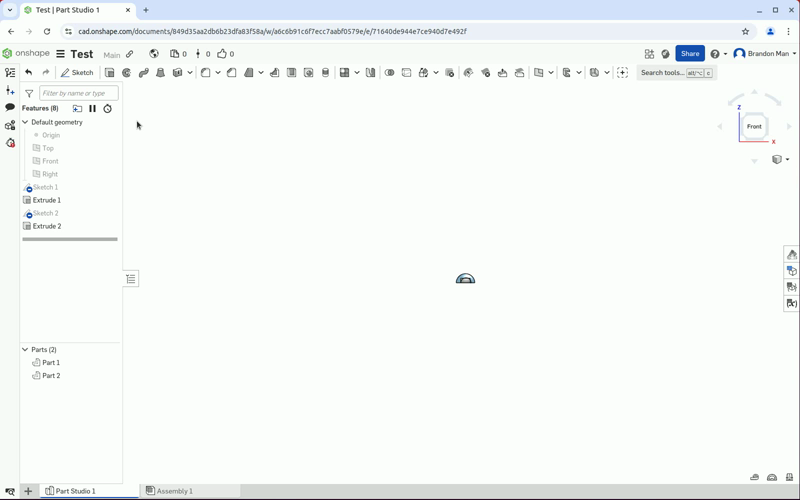
key(shift+h)
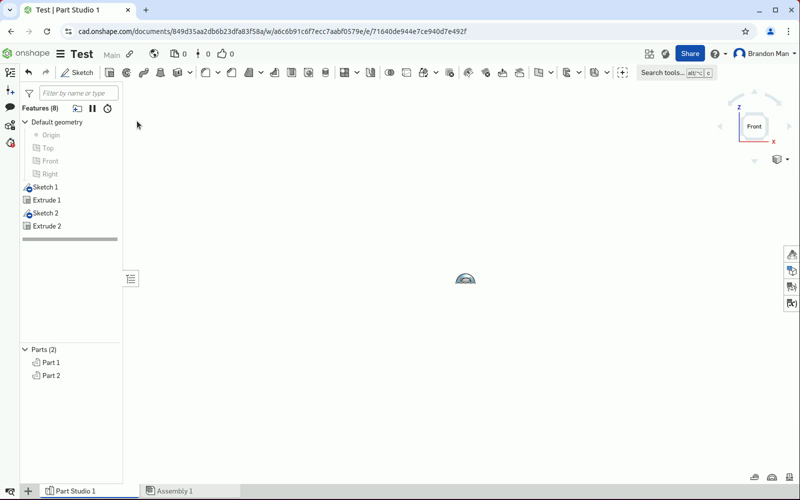
key(shift+h)
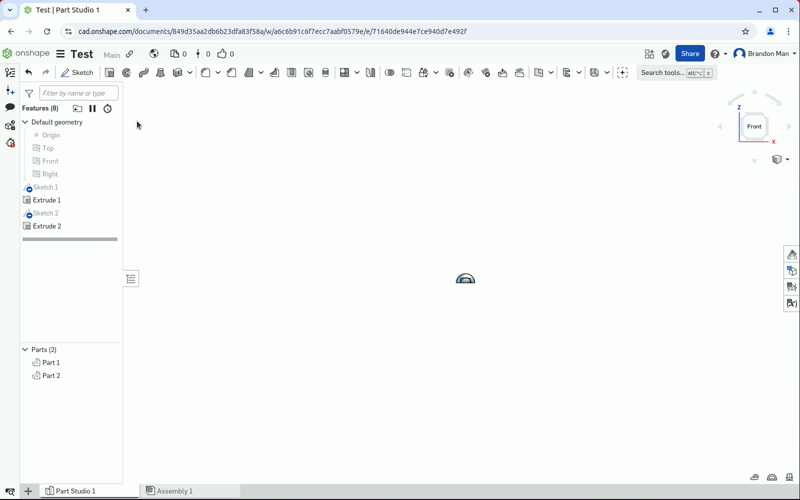
mouse_move(73, 189)
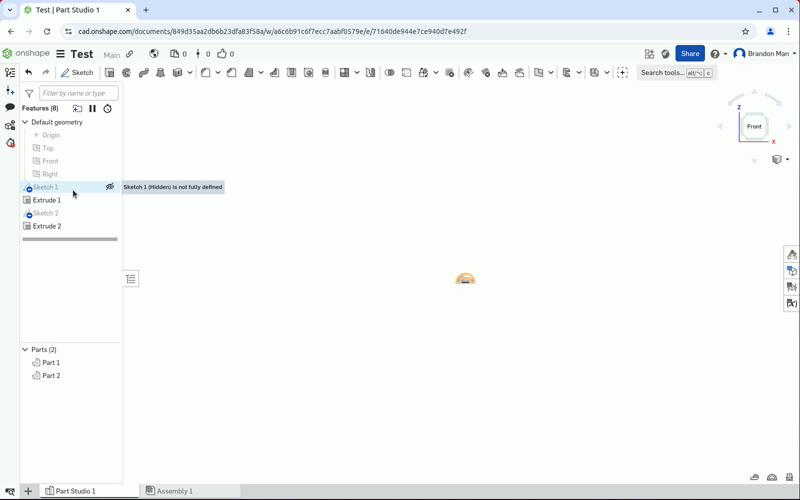
click(73, 189)
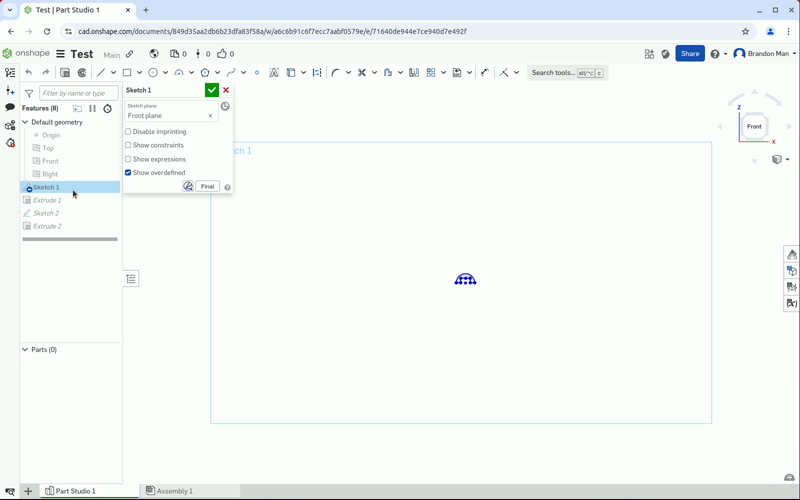
mouse_move(229, 92)
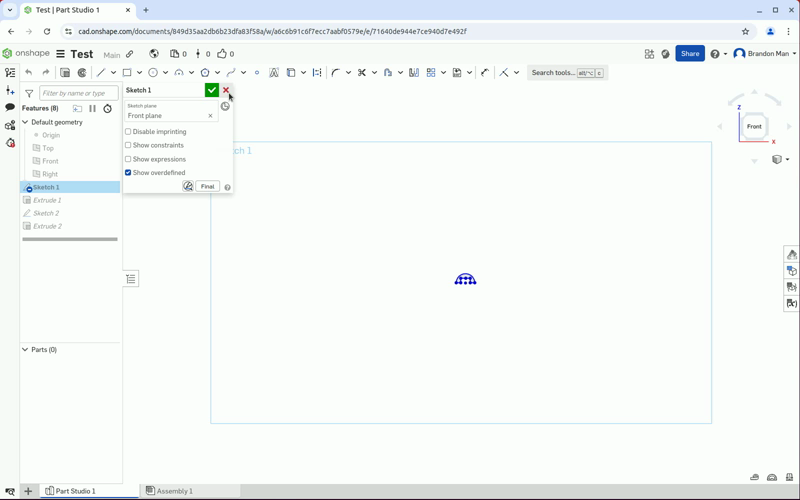
click(229, 92)
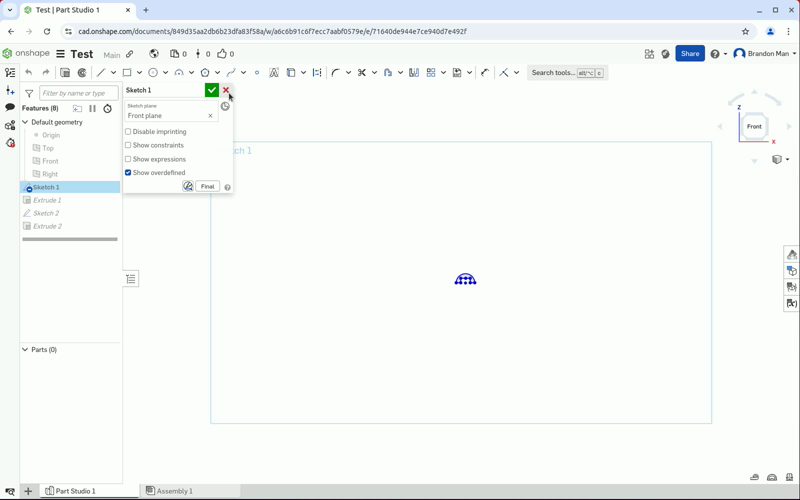
key(shift+s)
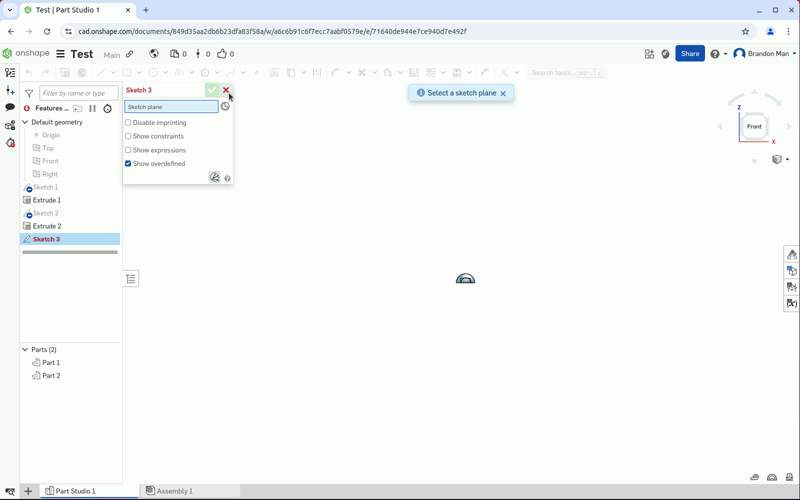
mouse_move(73, 163)
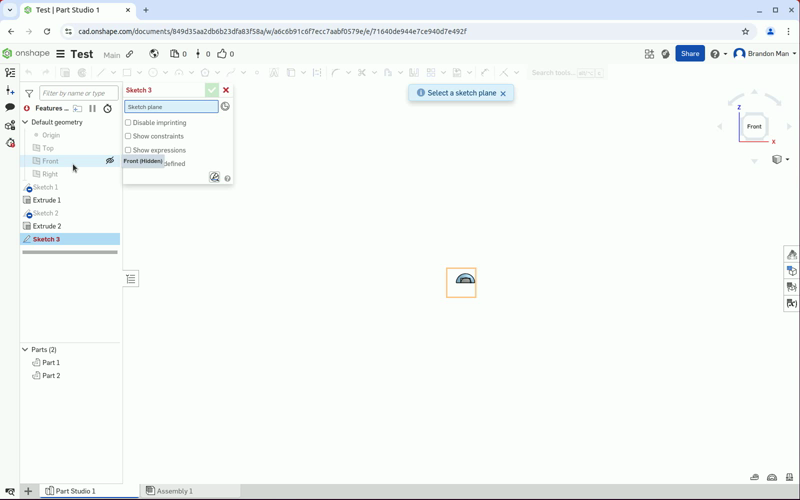
click(73, 163)
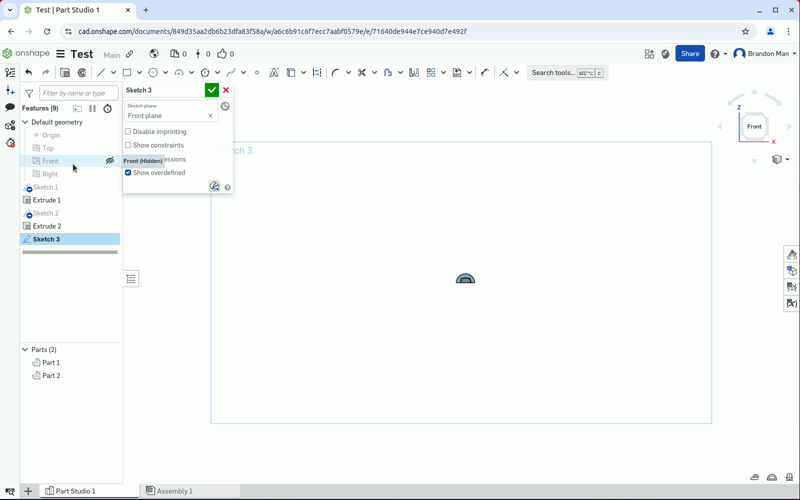
mouse_move(73, 352)
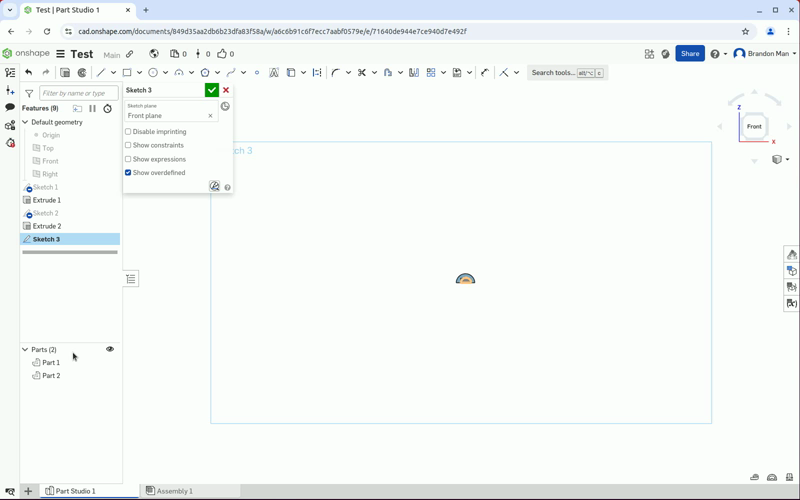
key(y)
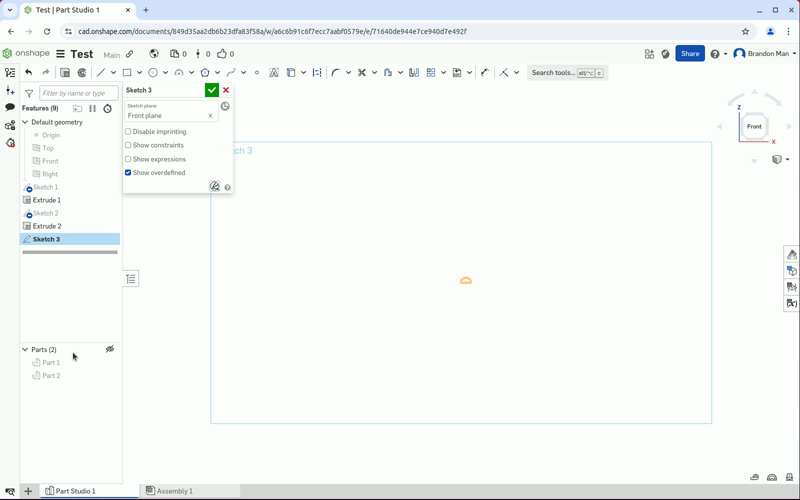
key(a)
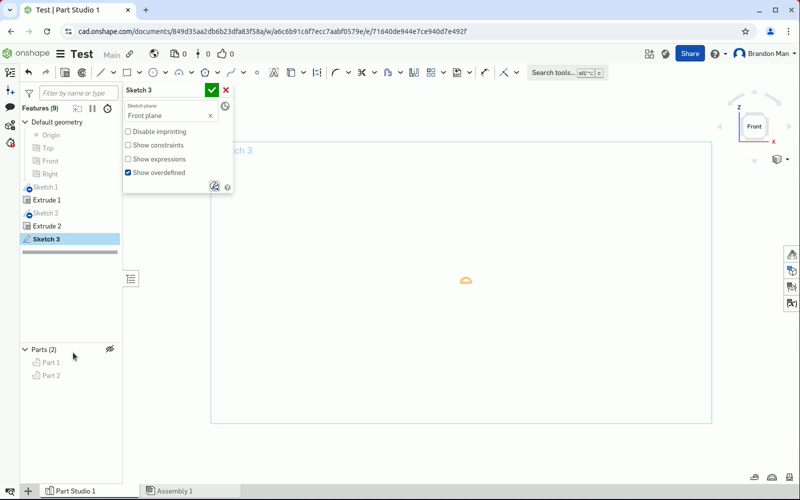
key_down(shift)
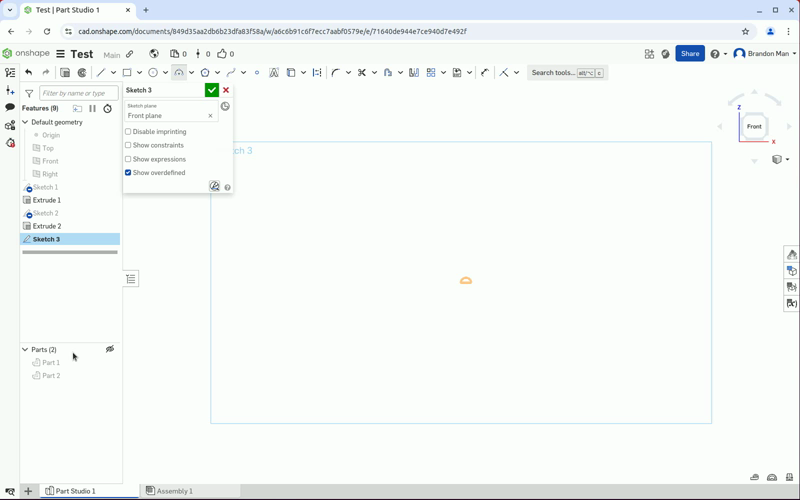
mouse_move(460, 282)
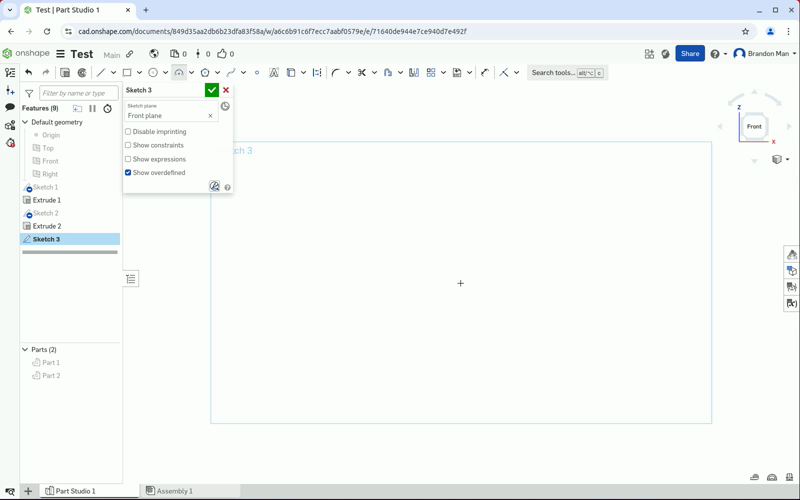
click(460, 282)
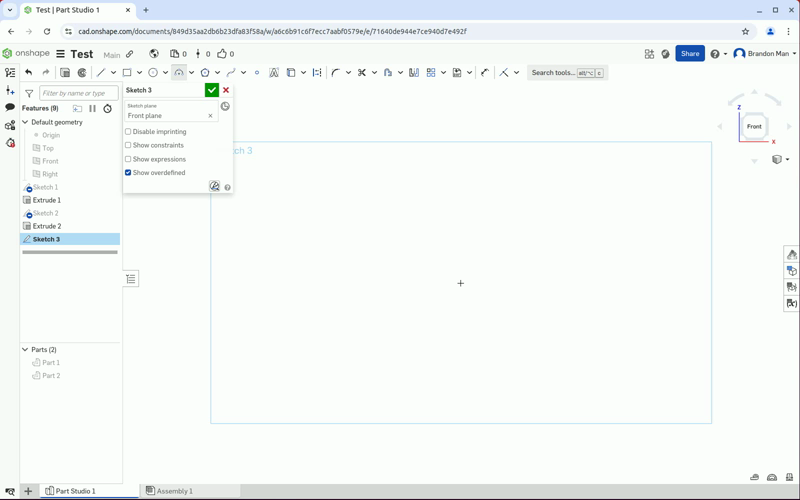
key_up(shift)
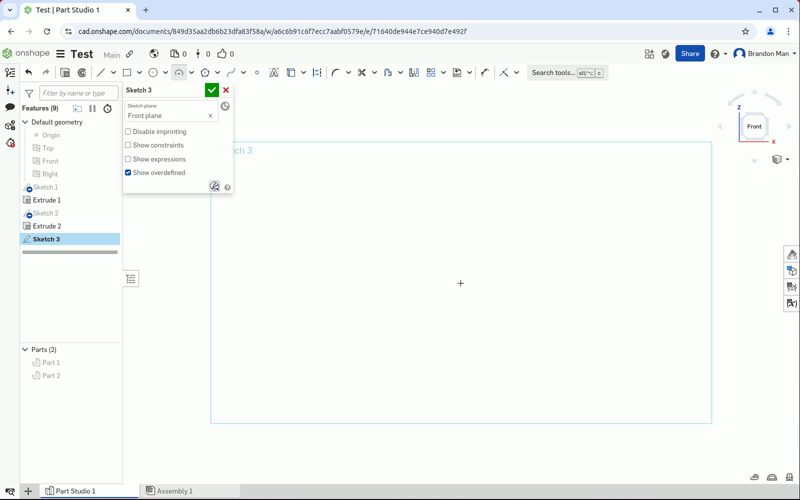
key_down(shift)
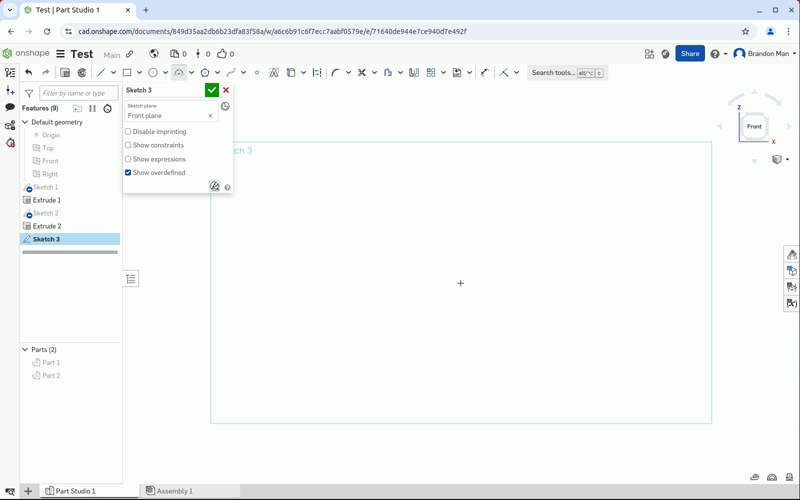
mouse_move(466, 277)
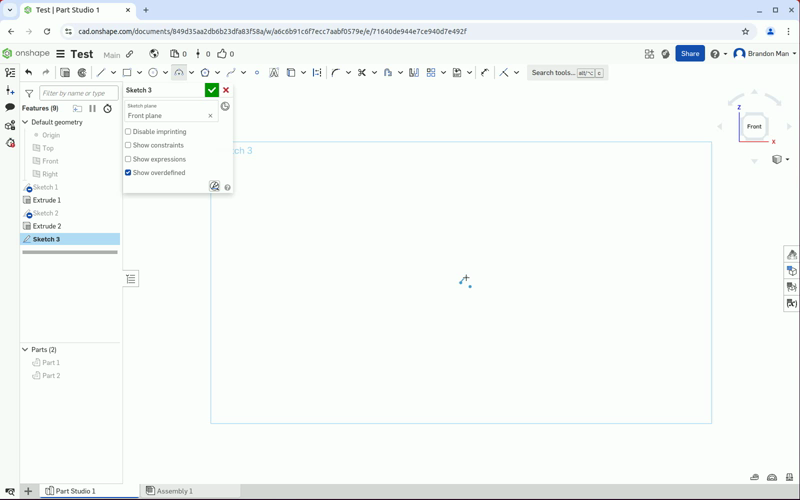
click(466, 277)
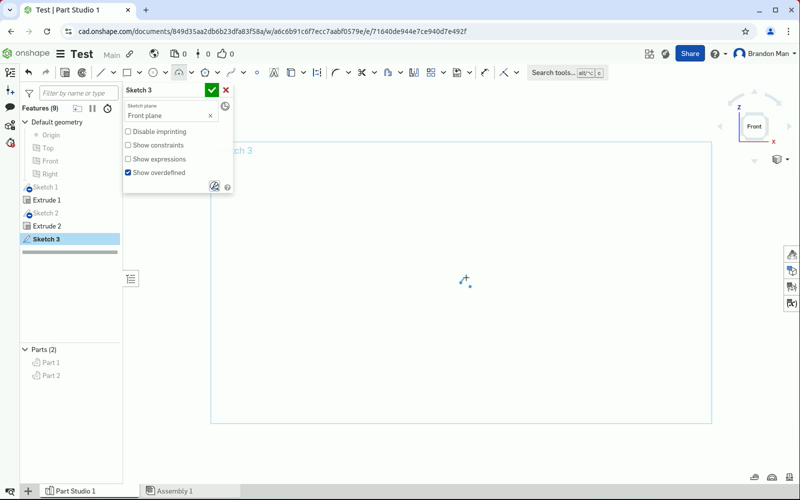
mouse_move(462, 278)
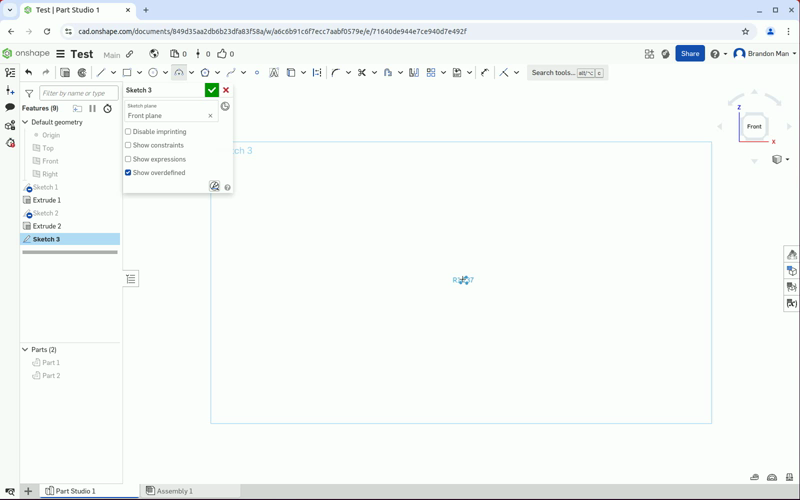
click(462, 278)
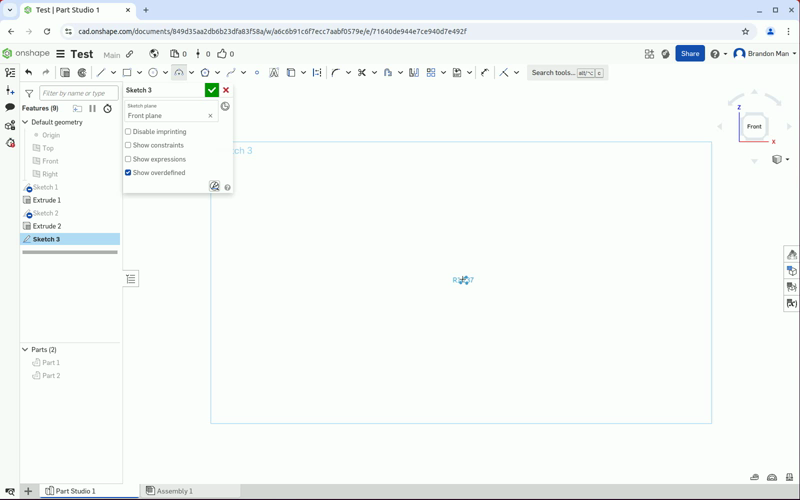
key_up(shift)
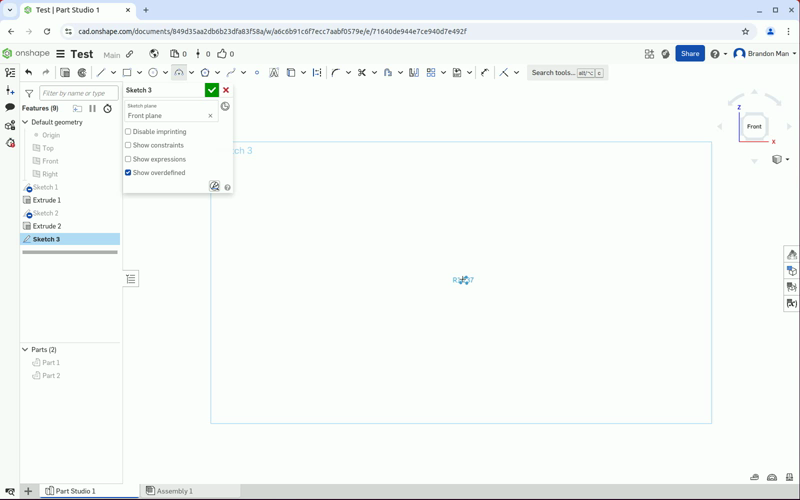
key(esc)
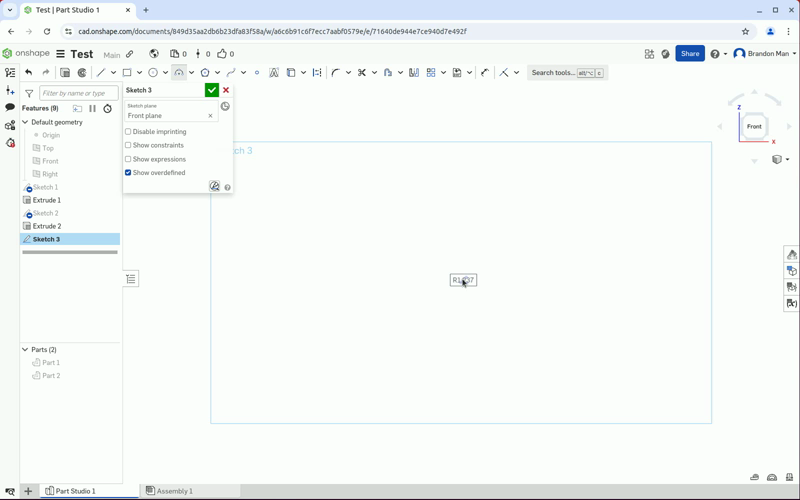
key(l)
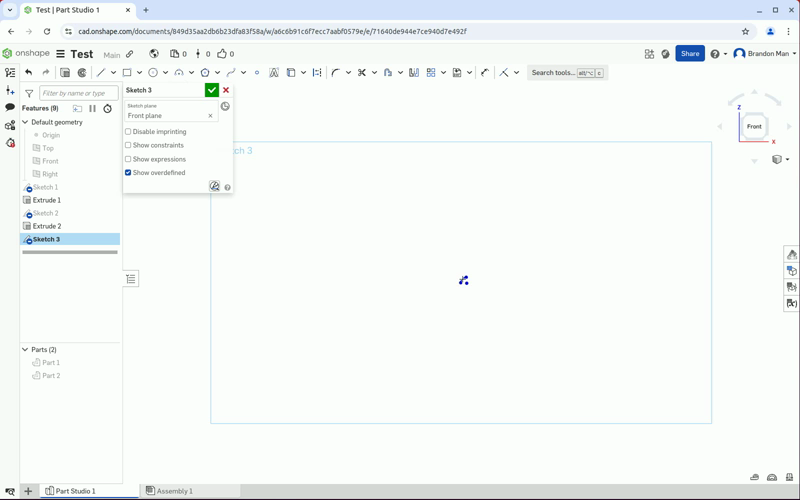
mouse_move(466, 277)
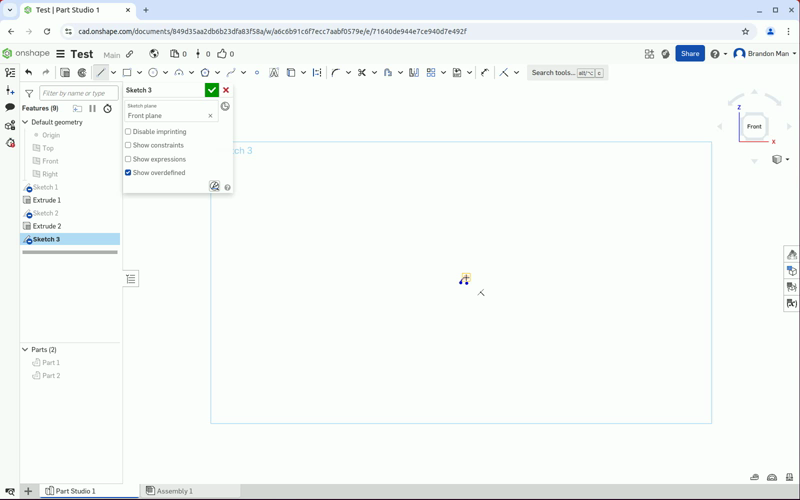
scroll(6)
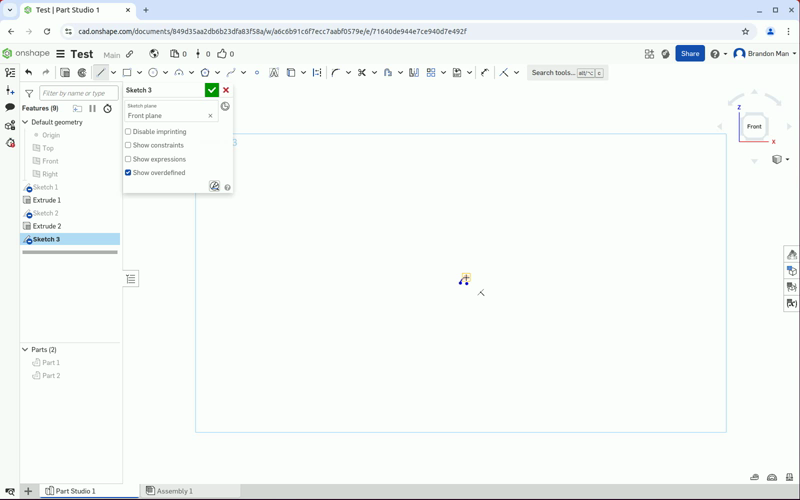
scroll(6)
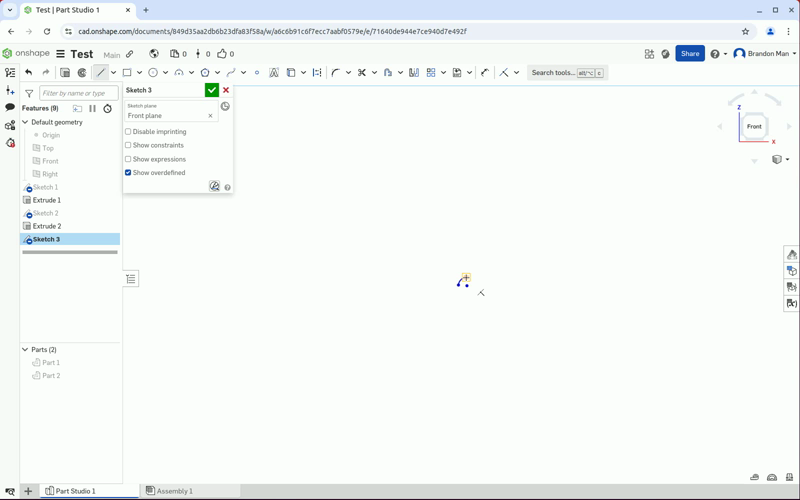
scroll(6)
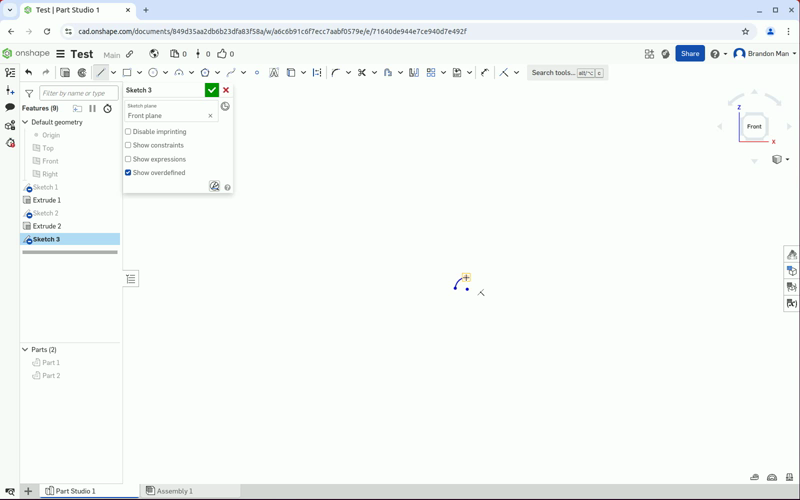
scroll(6)
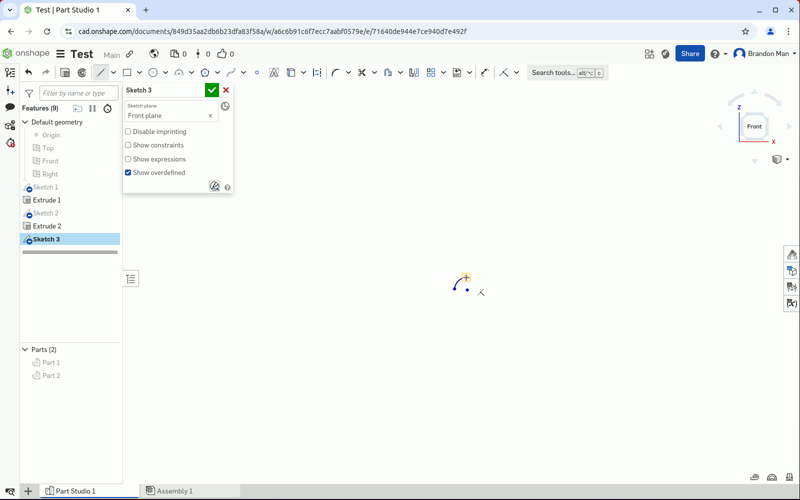
scroll(6)
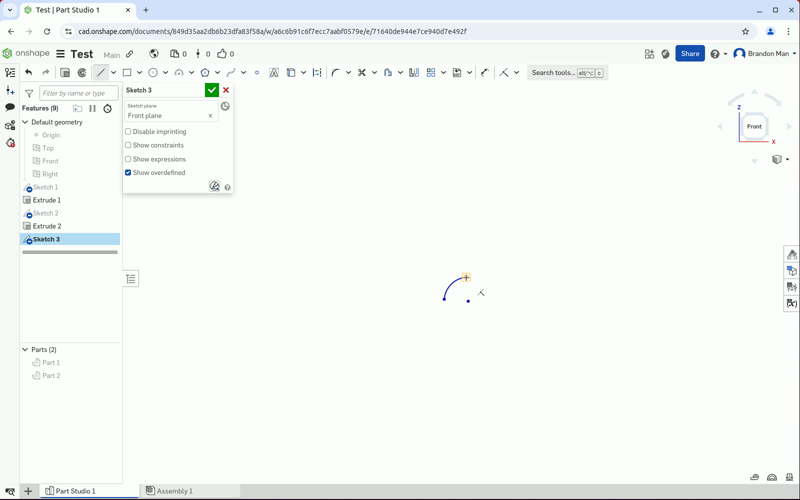
scroll(6)
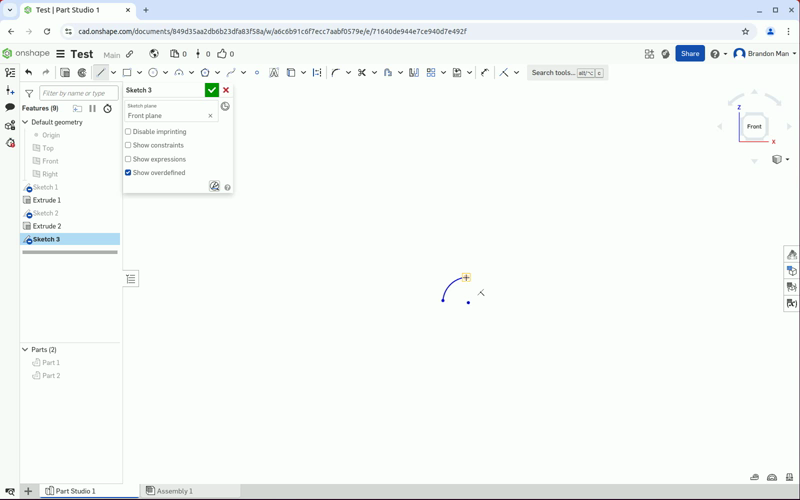
scroll(6)
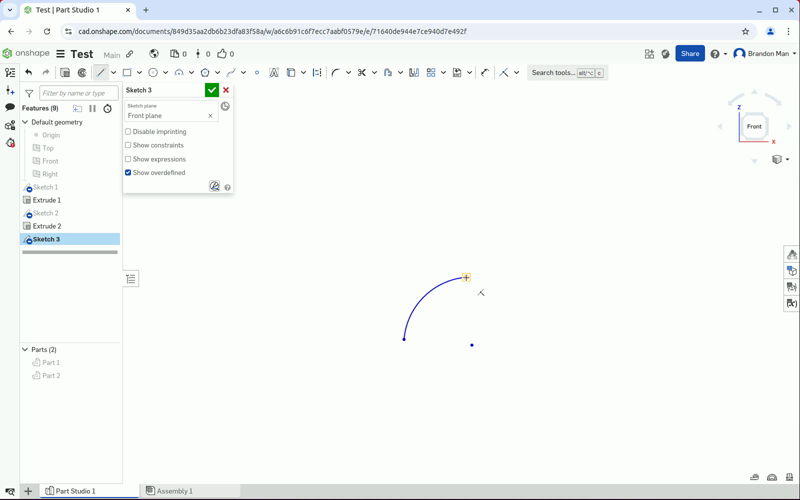
click(466, 277)
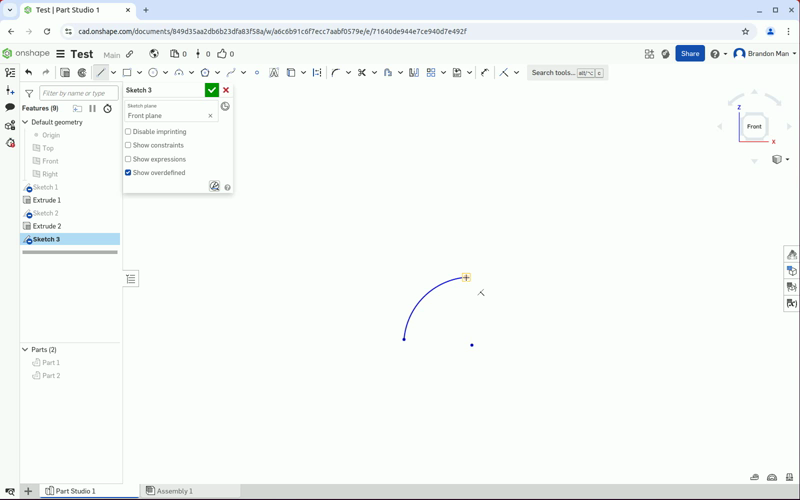
scroll(-6)
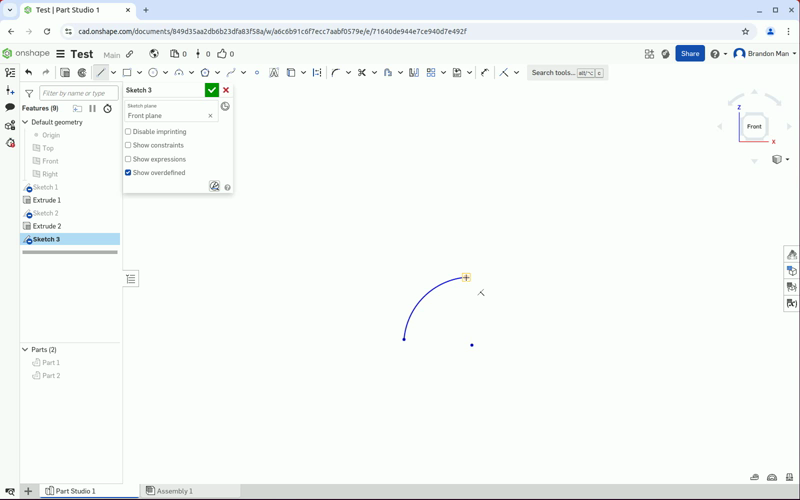
scroll(-6)
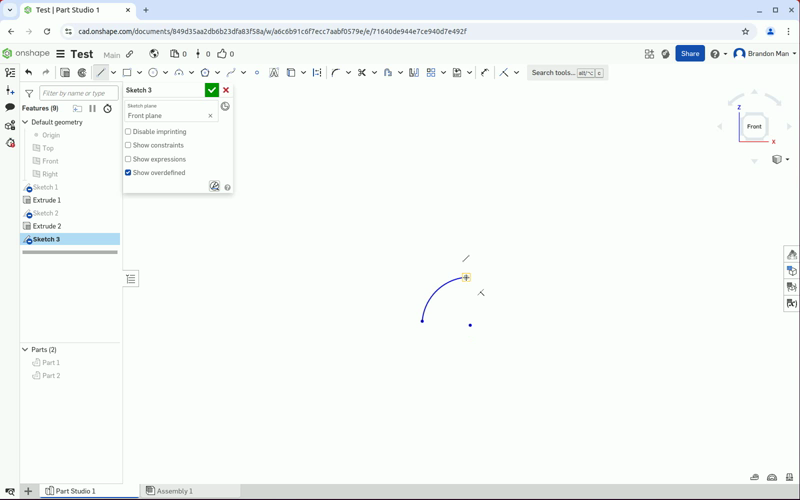
scroll(-6)
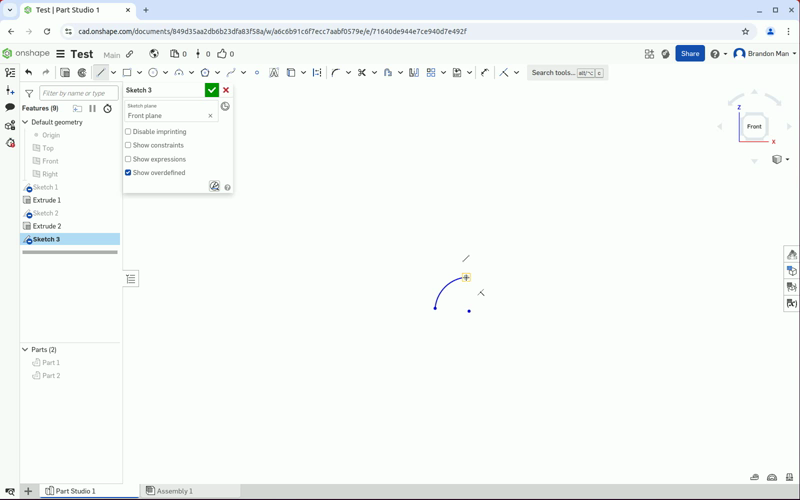
scroll(-6)
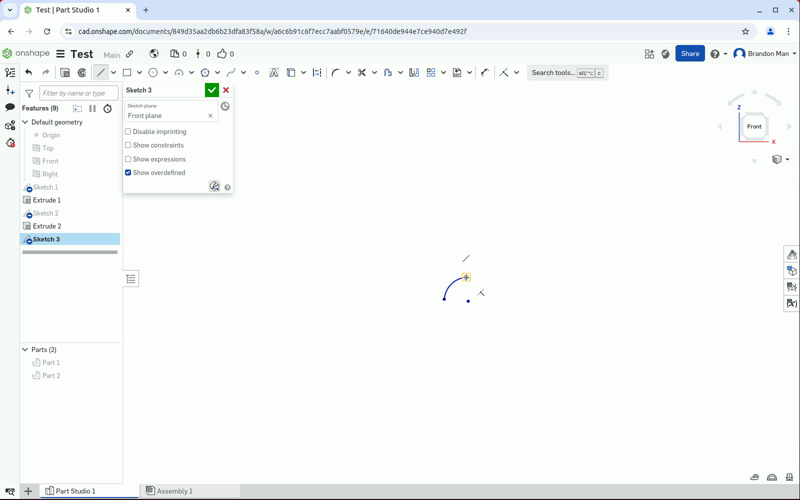
scroll(-6)
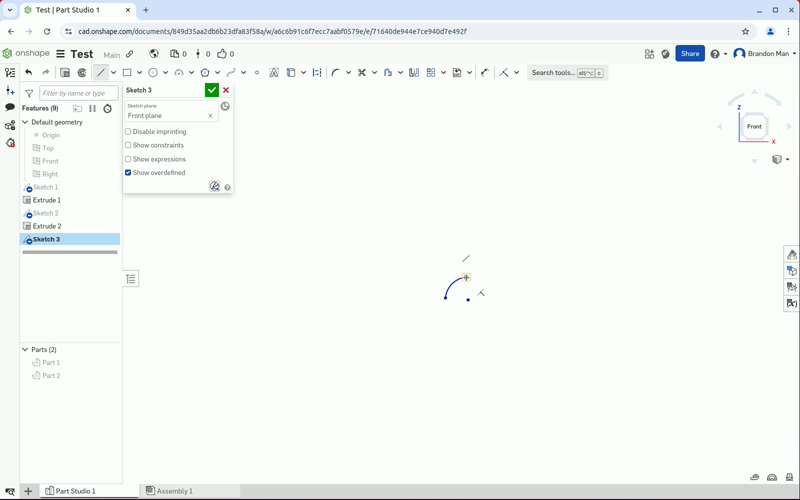
scroll(-6)
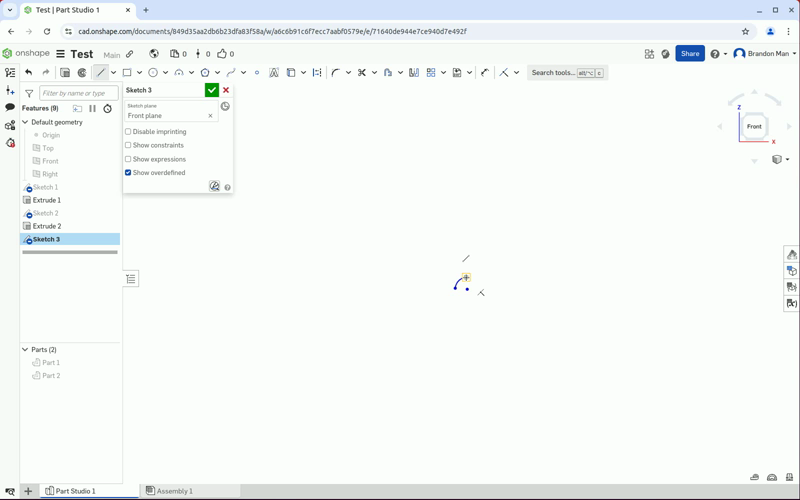
scroll(-6)
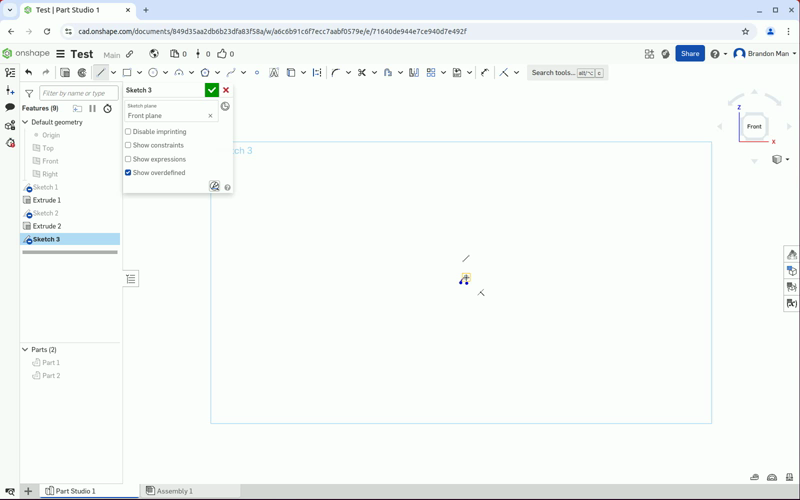
key_down(shift)
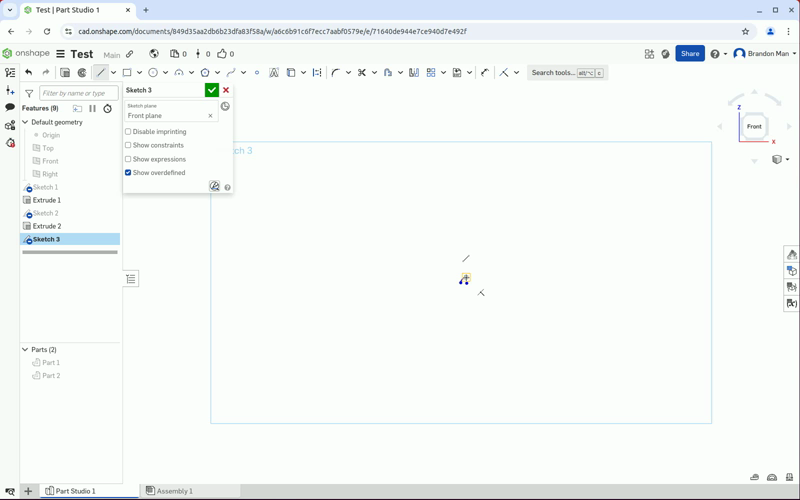
mouse_move(496, 277)
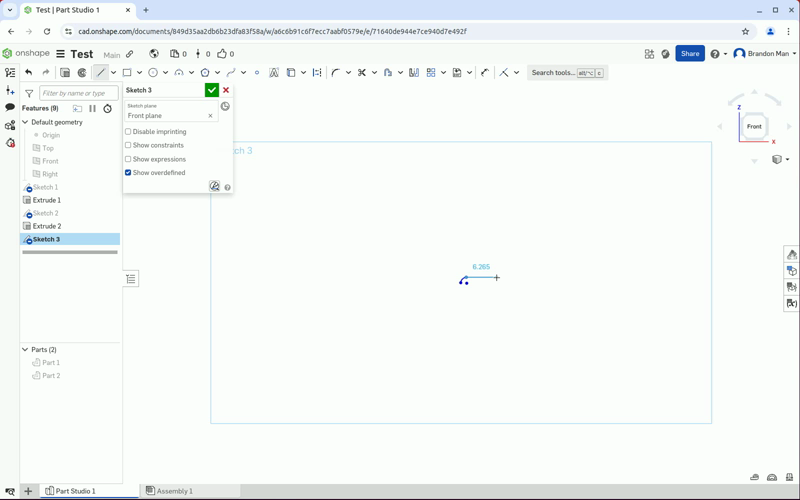
mouse_move(460, 277)
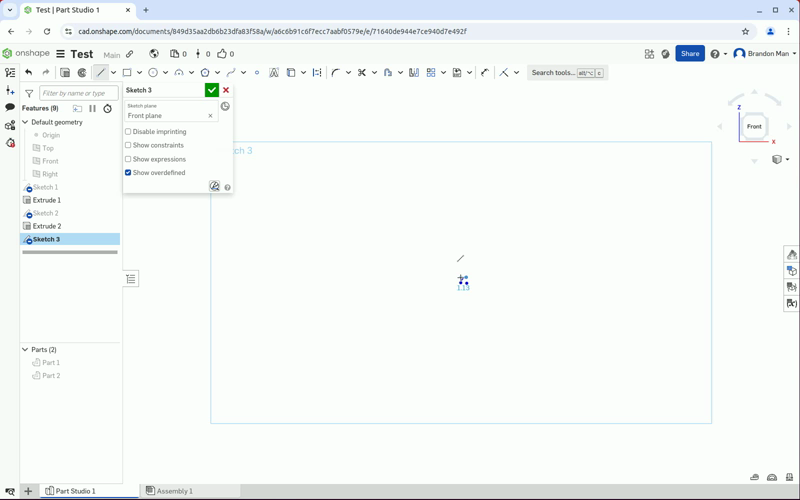
scroll(6)
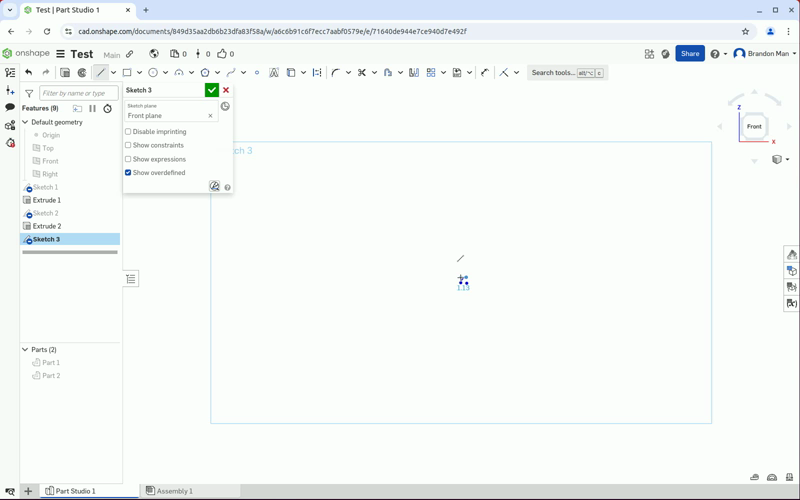
scroll(6)
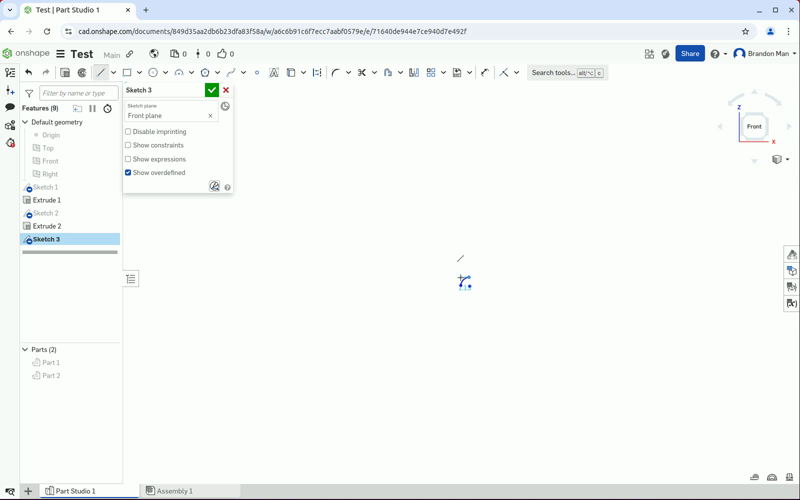
scroll(6)
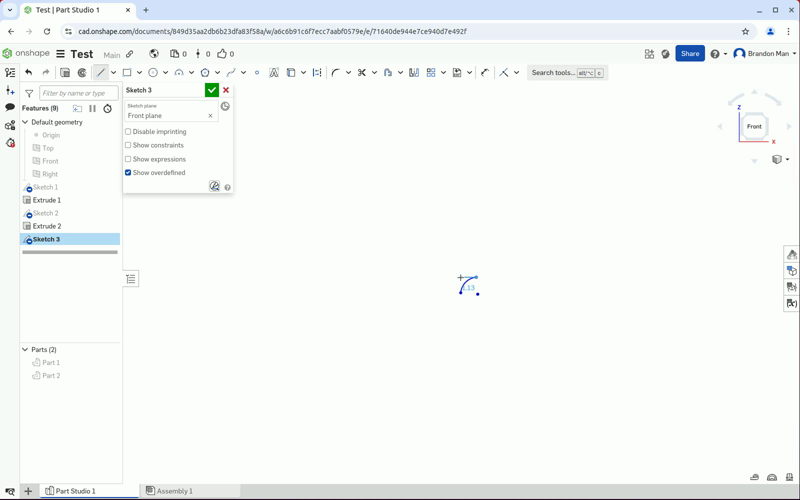
scroll(6)
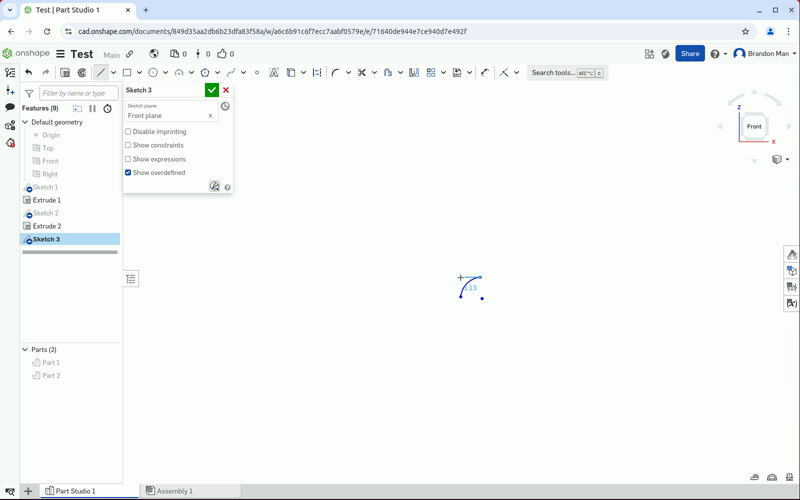
scroll(6)
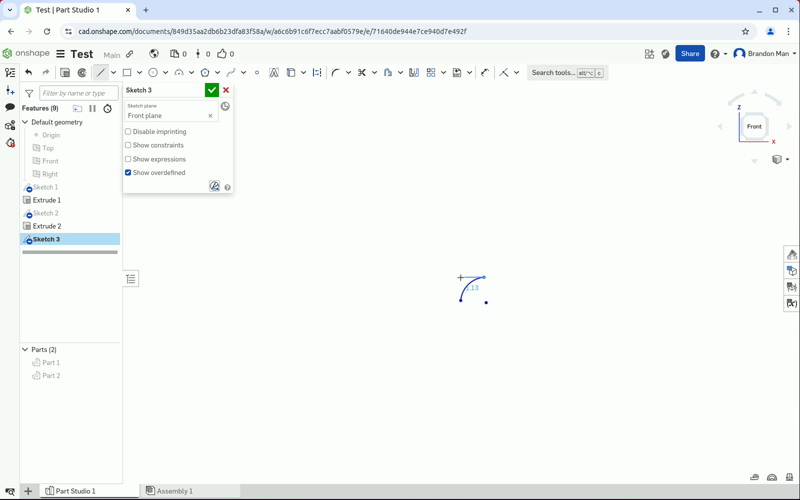
scroll(6)
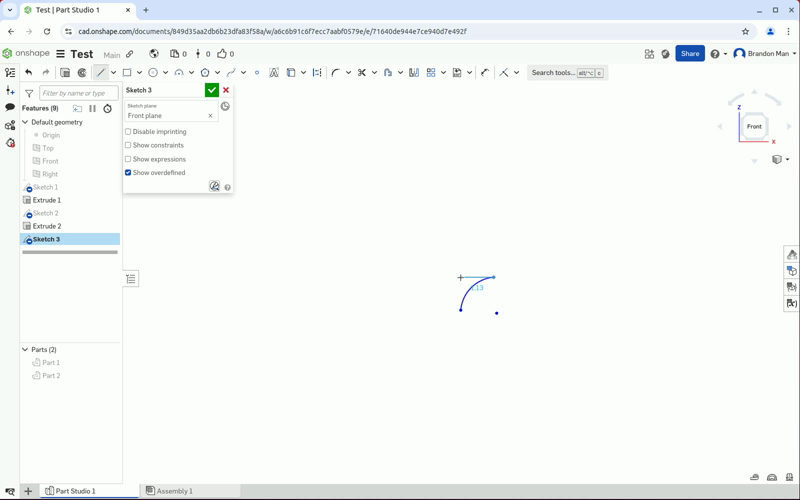
scroll(6)
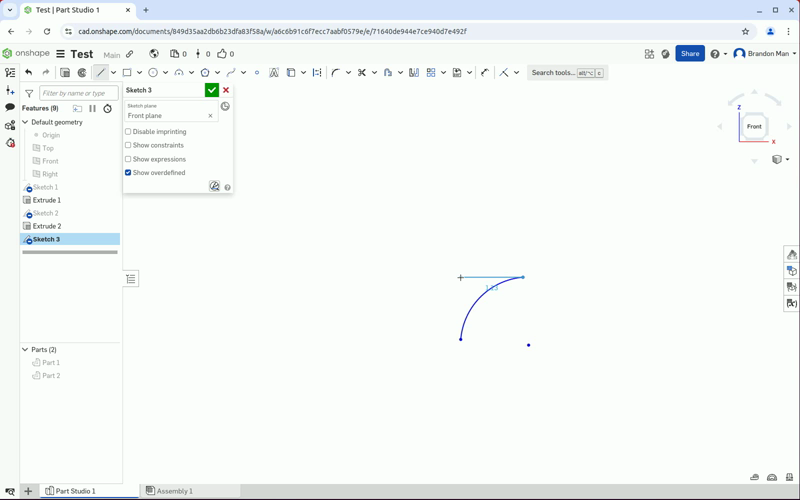
click(460, 277)
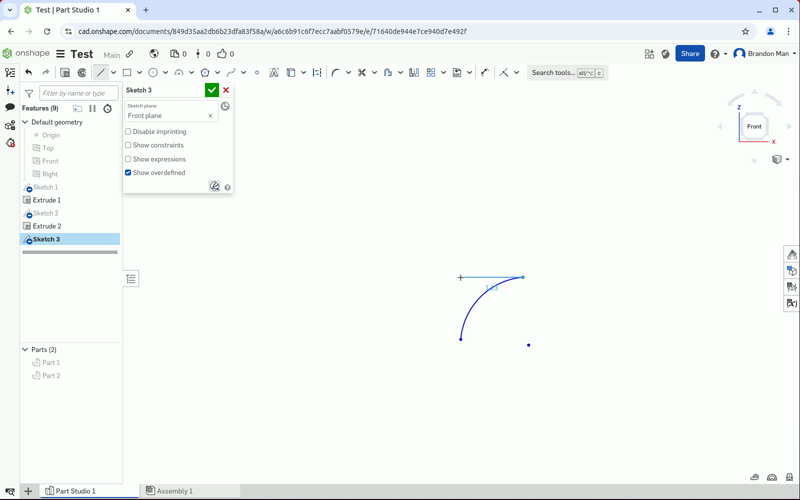
scroll(-6)
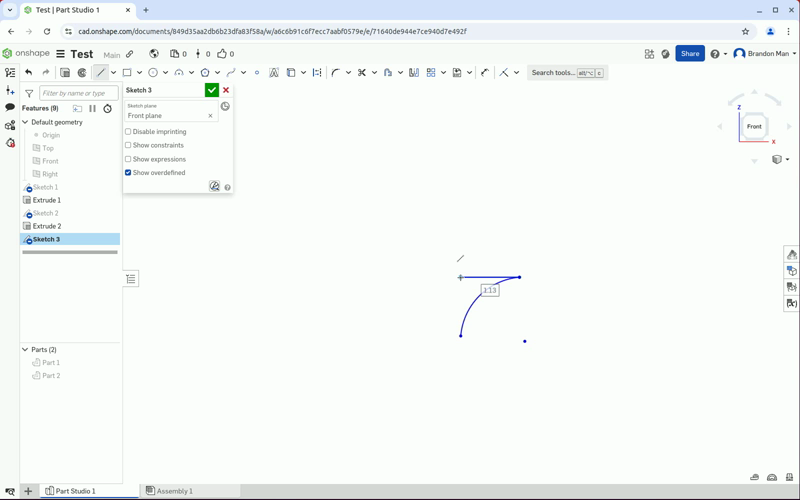
scroll(-6)
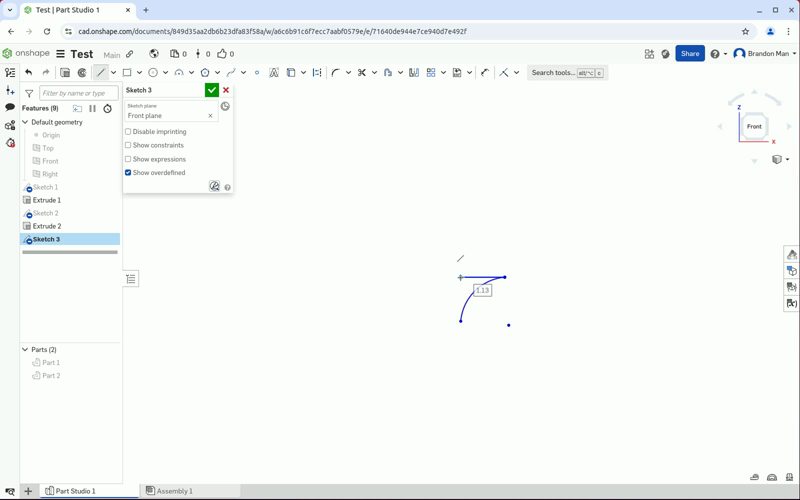
scroll(-6)
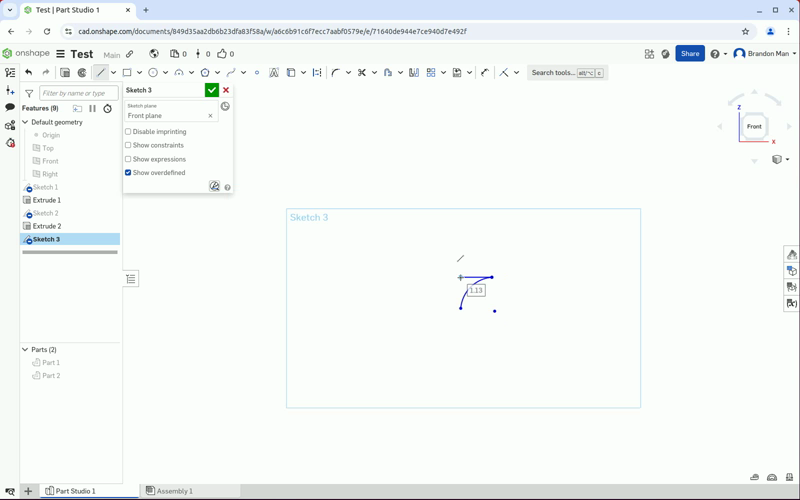
scroll(-6)
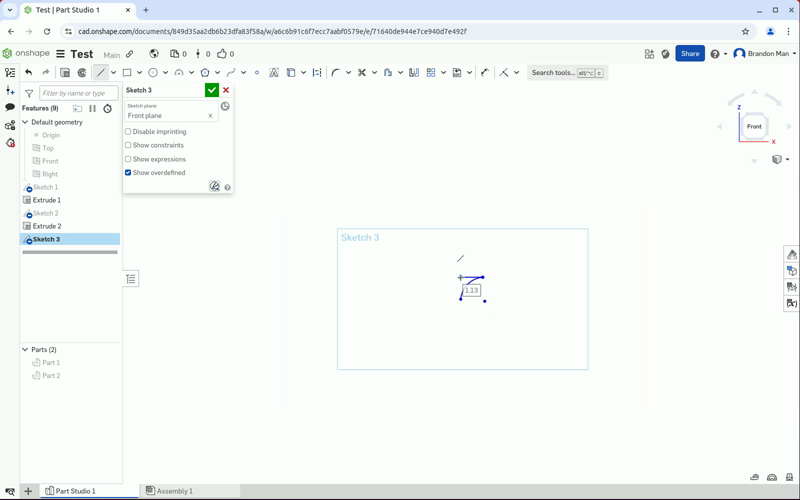
scroll(-6)
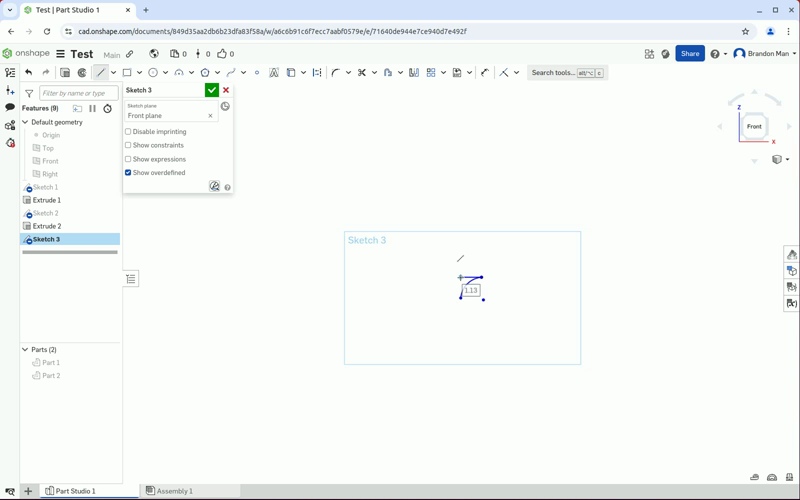
scroll(-6)
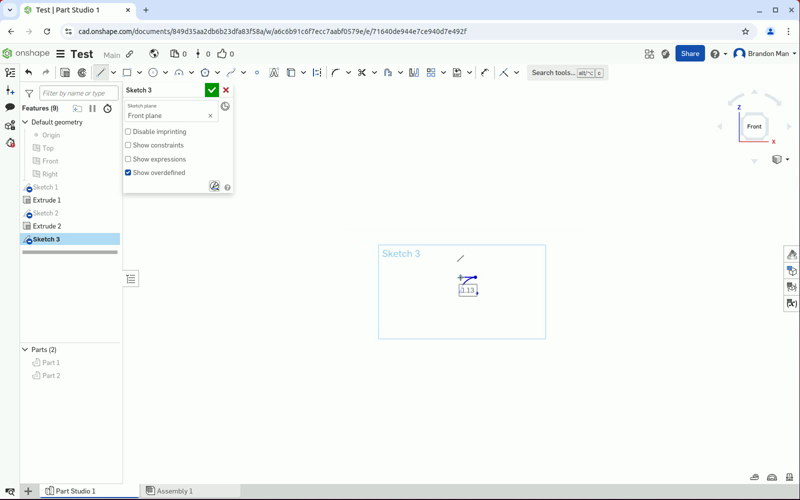
scroll(-6)
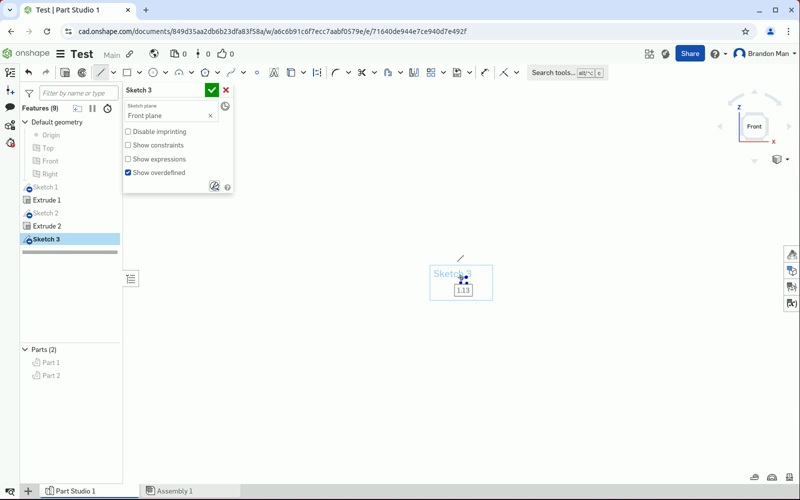
key_up(shift)
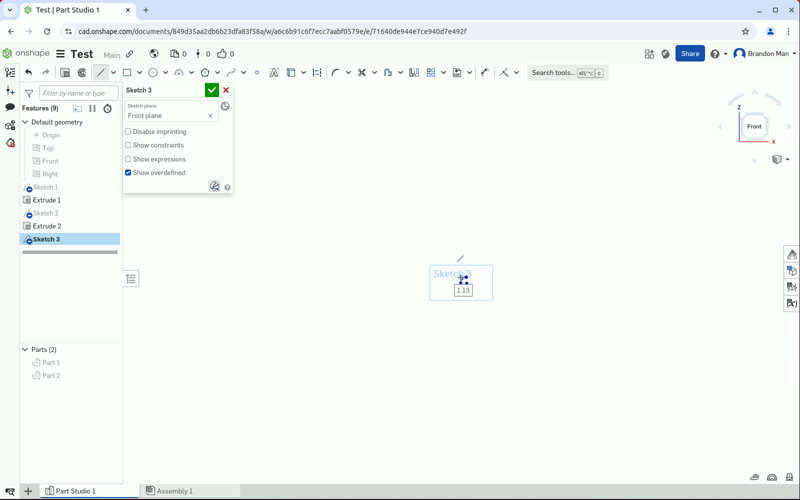
mouse_move(490, 277)
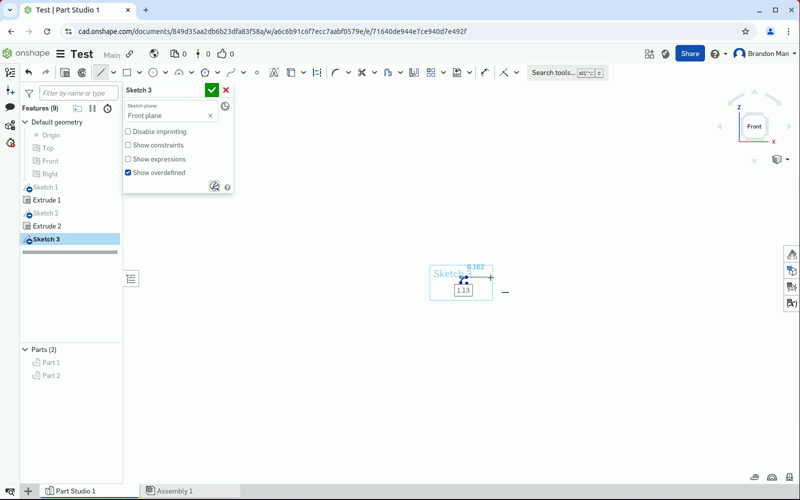
key_down(shift)
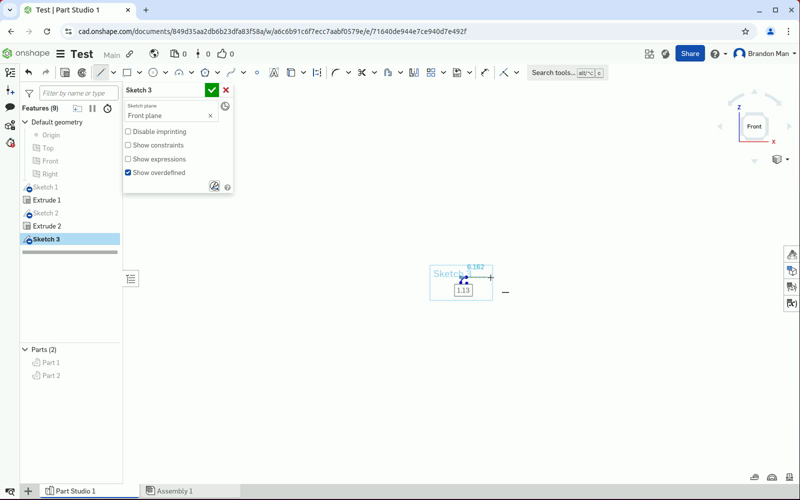
mouse_move(460, 282)
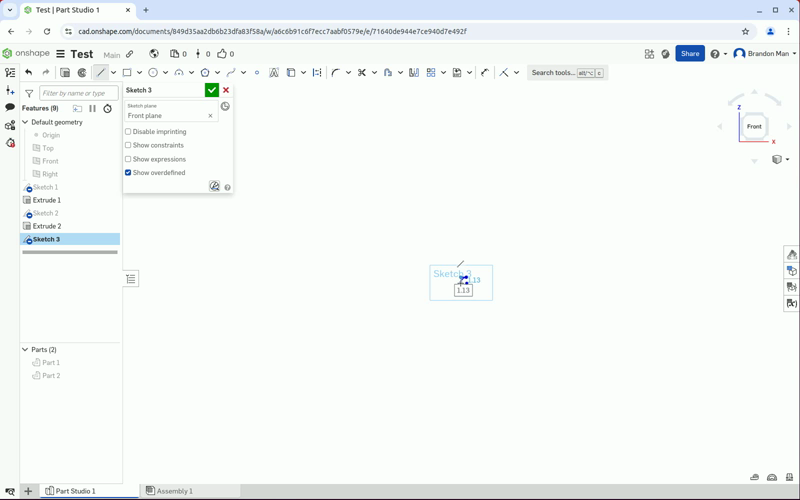
scroll(6)
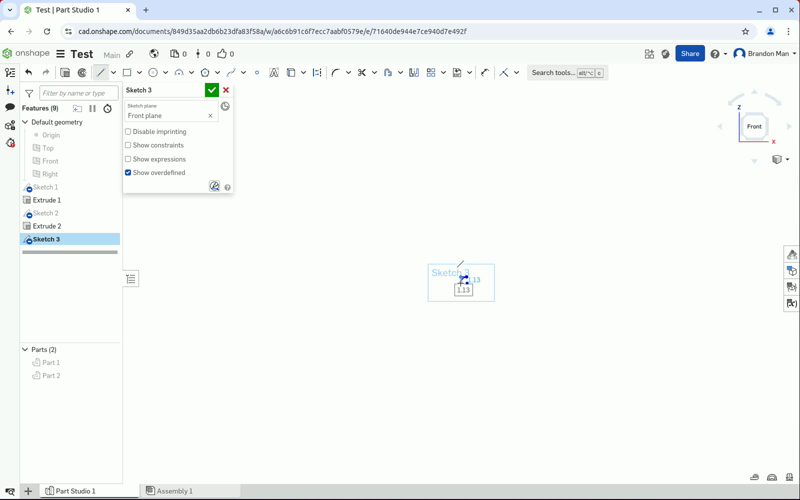
scroll(6)
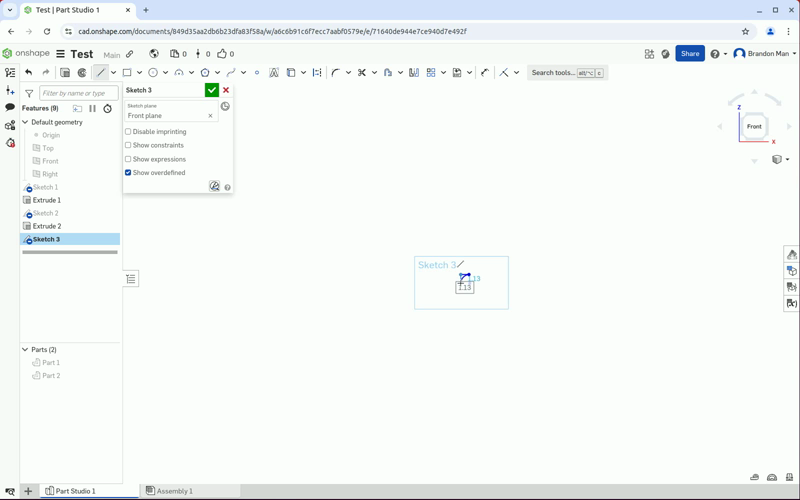
scroll(6)
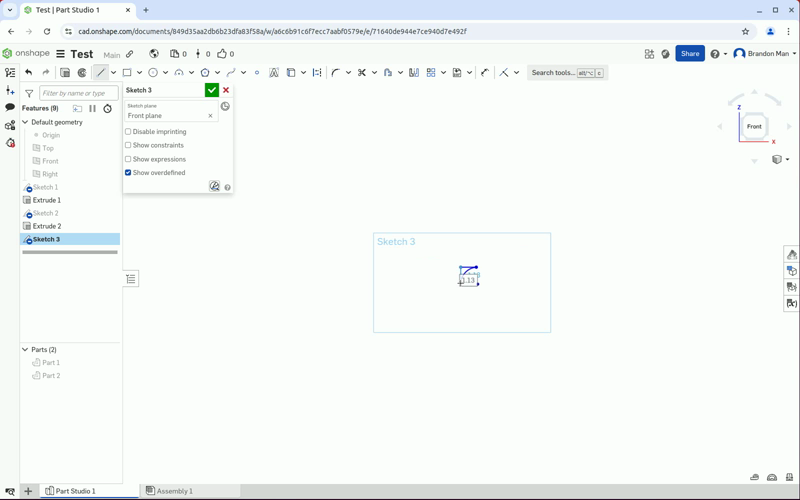
scroll(6)
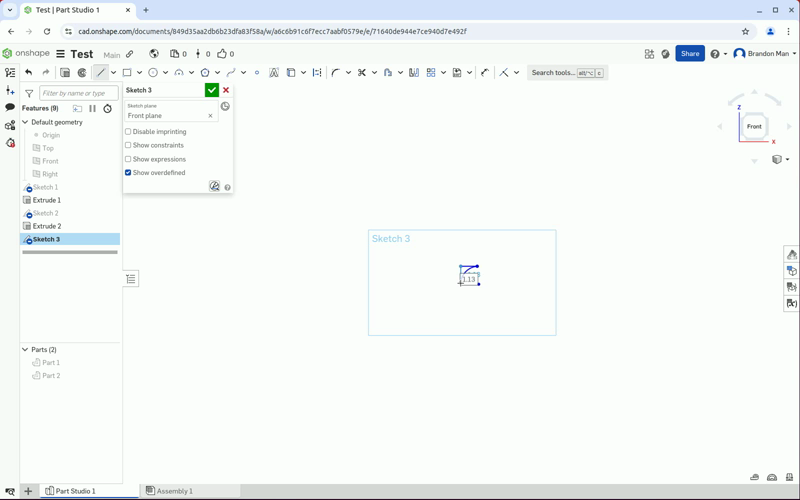
scroll(6)
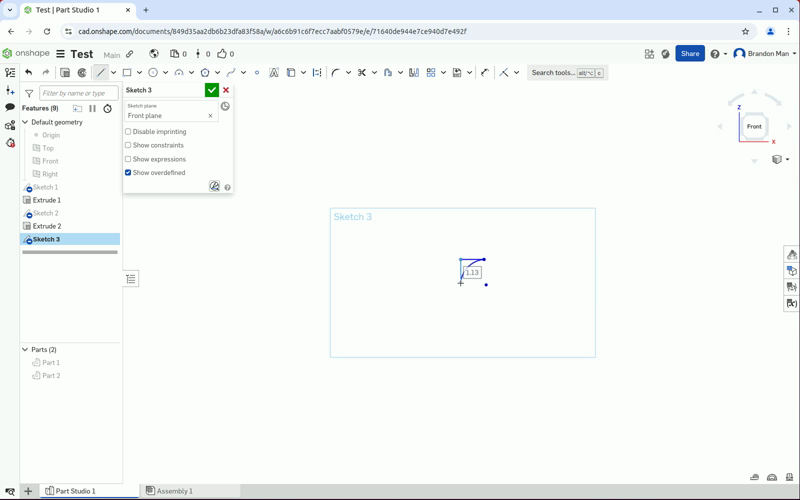
scroll(6)
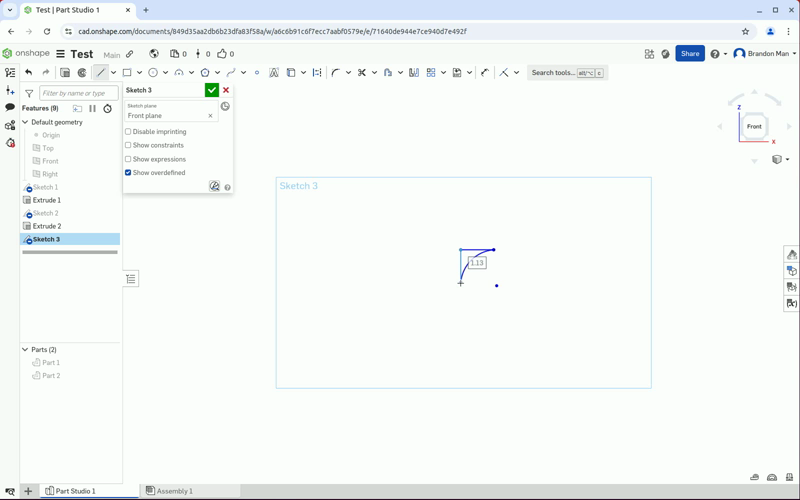
scroll(6)
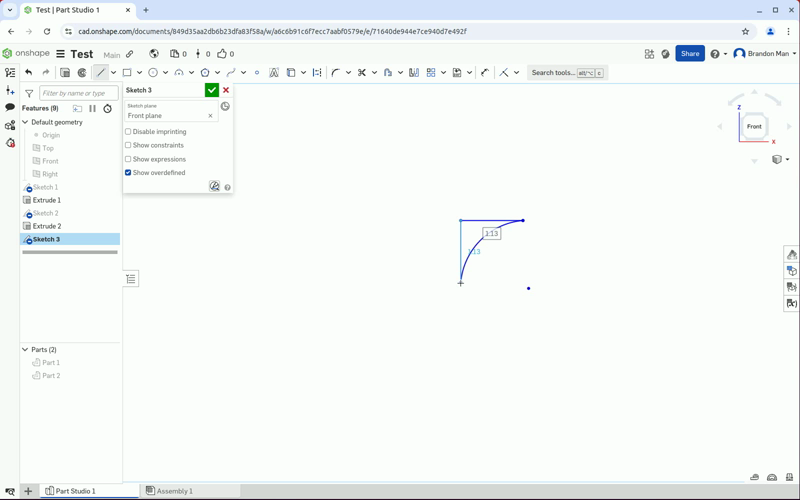
key_up(shift)
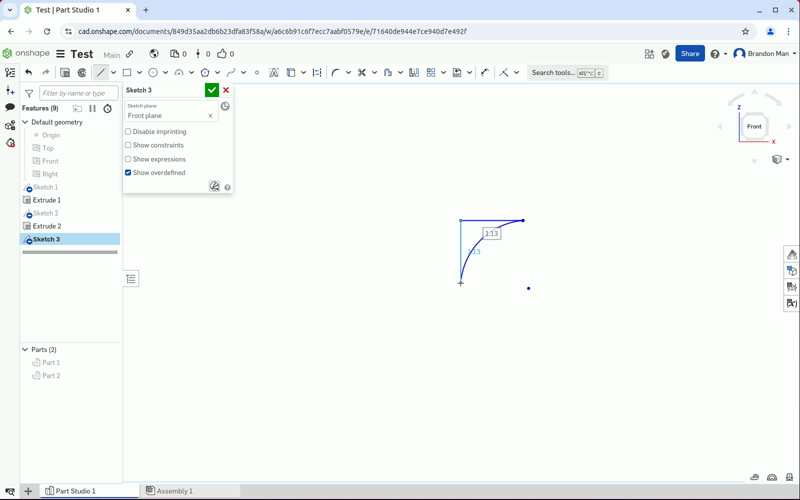
click(460, 282)
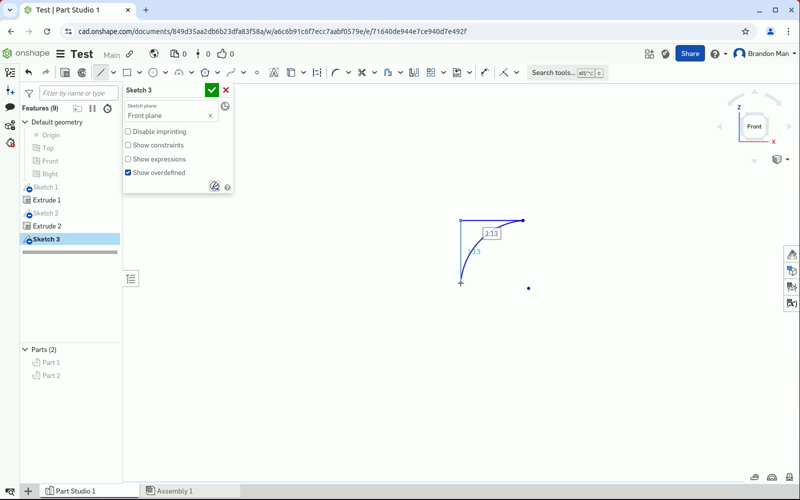
scroll(-6)
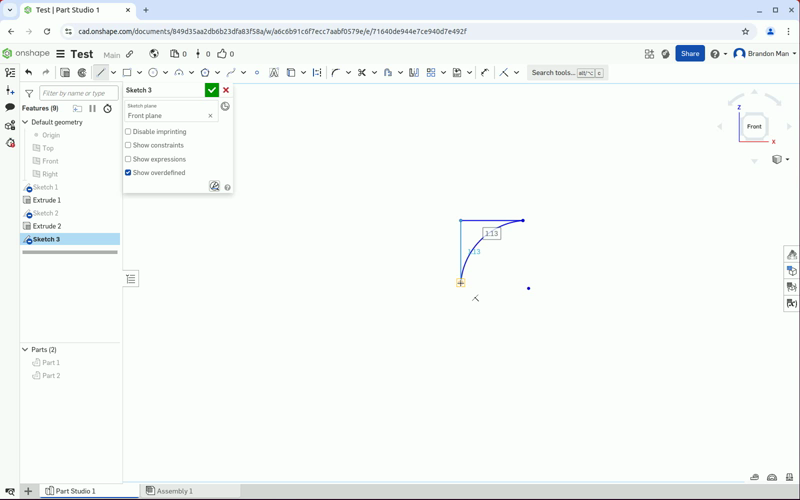
scroll(-6)
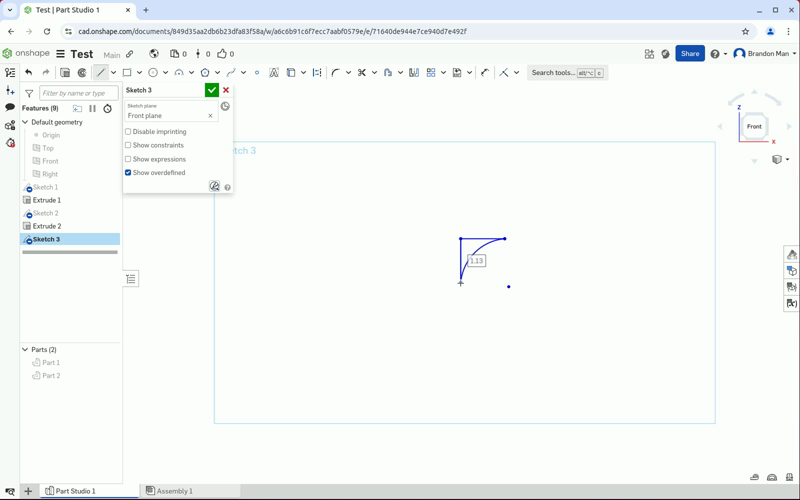
scroll(-6)
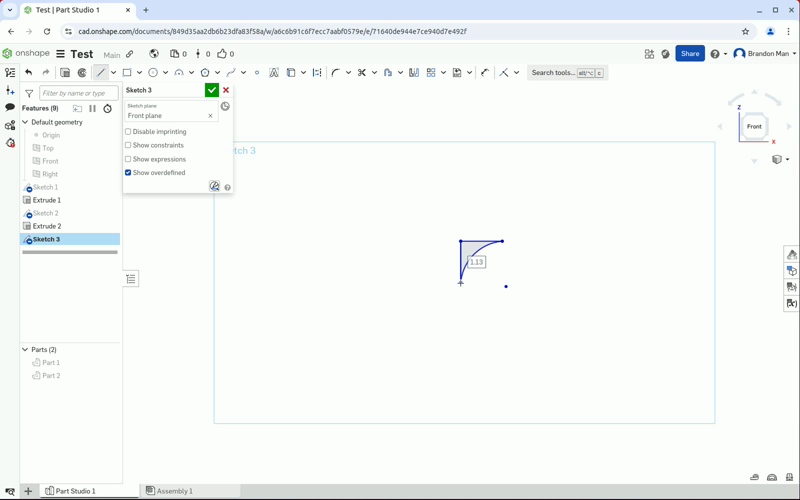
scroll(-6)
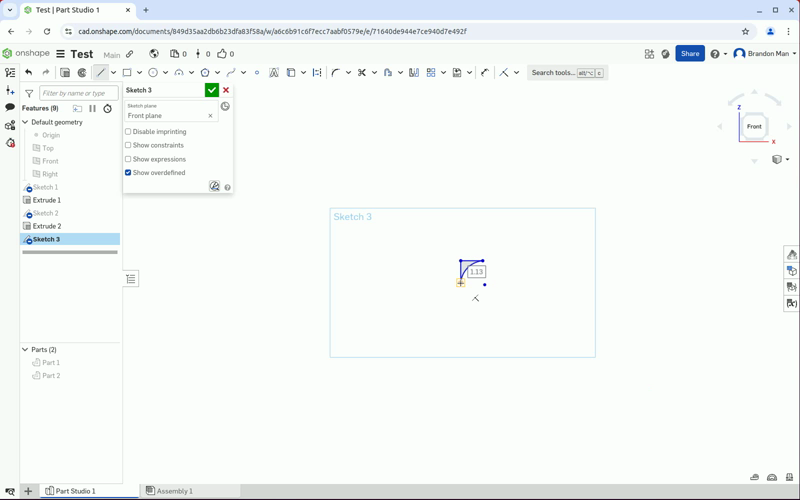
scroll(-6)
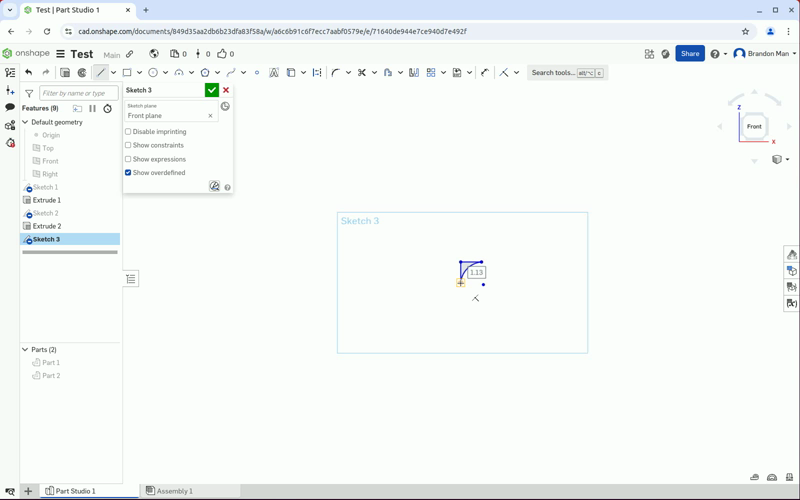
scroll(-6)
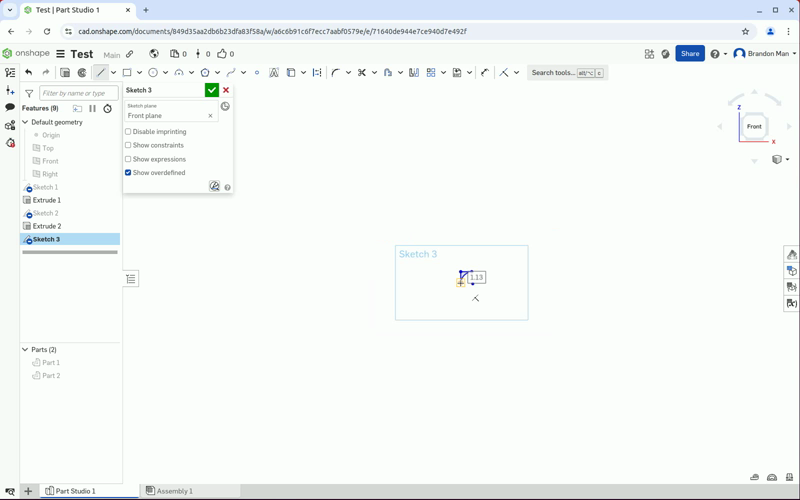
scroll(-6)
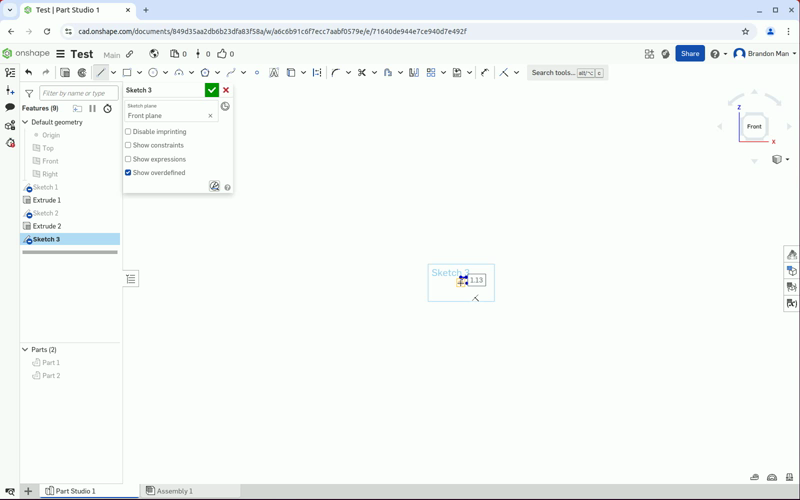
key(esc)
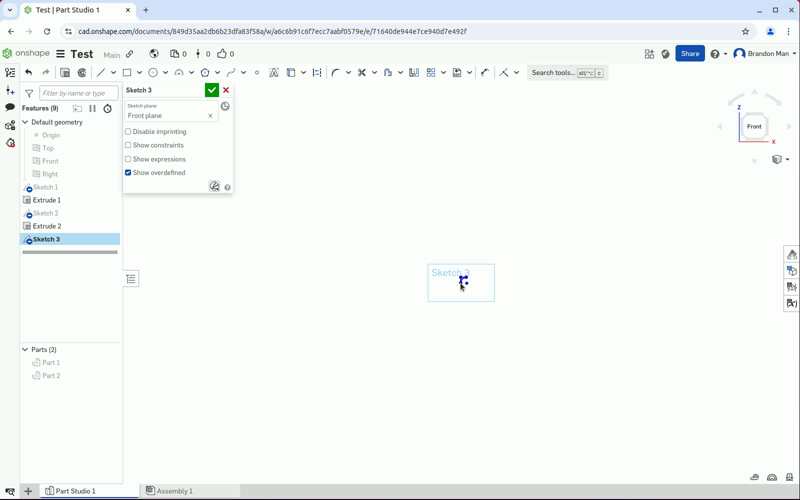
mouse_move(461, 278)
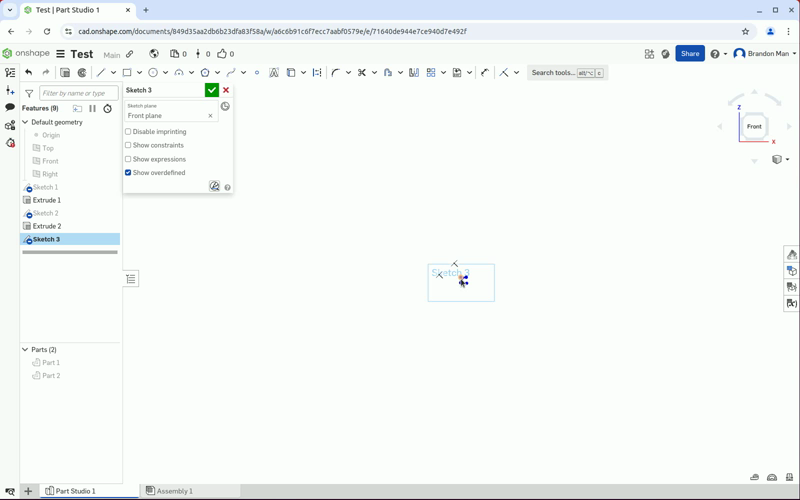
scroll(6)
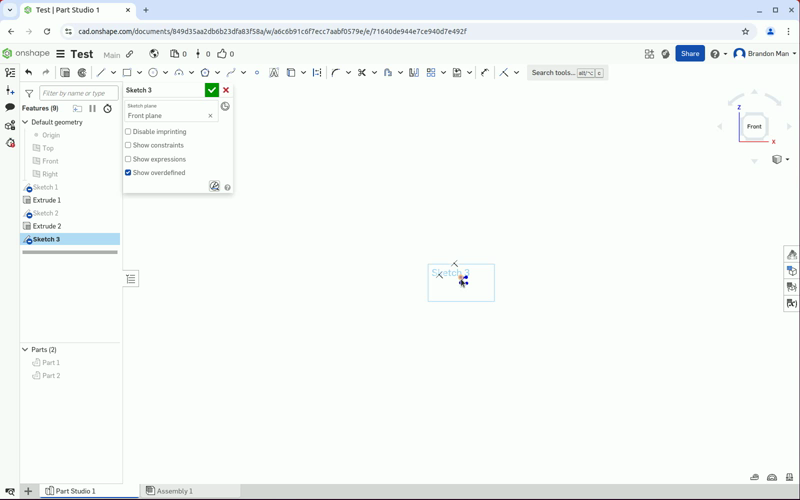
scroll(6)
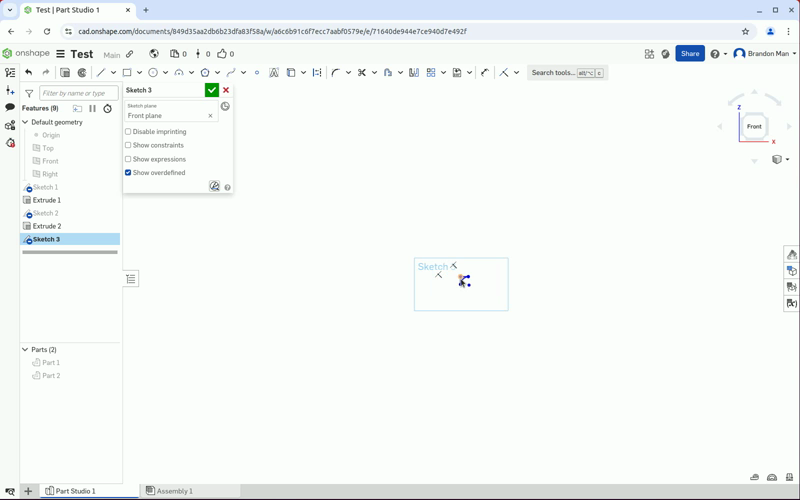
scroll(6)
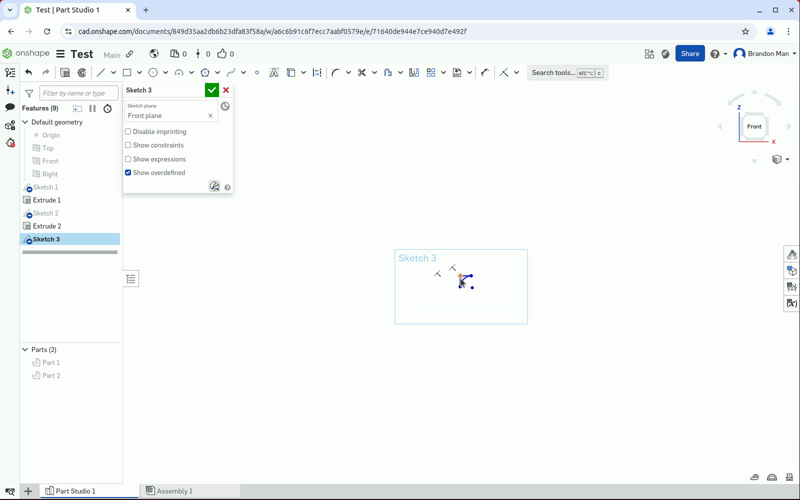
scroll(6)
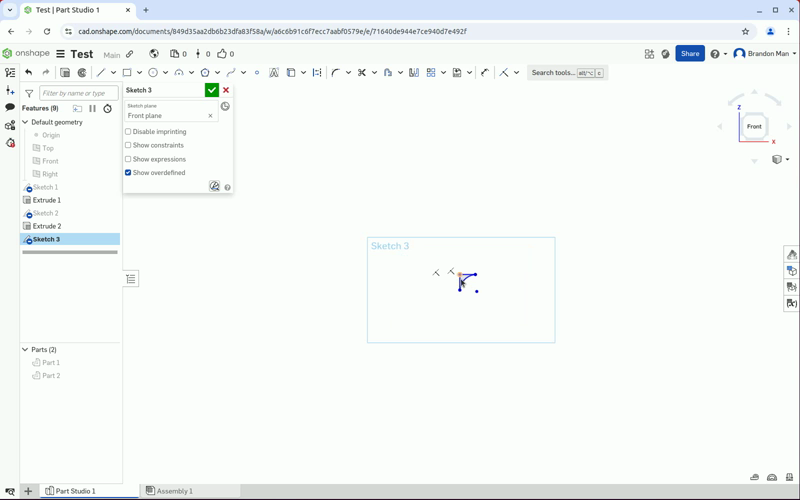
scroll(6)
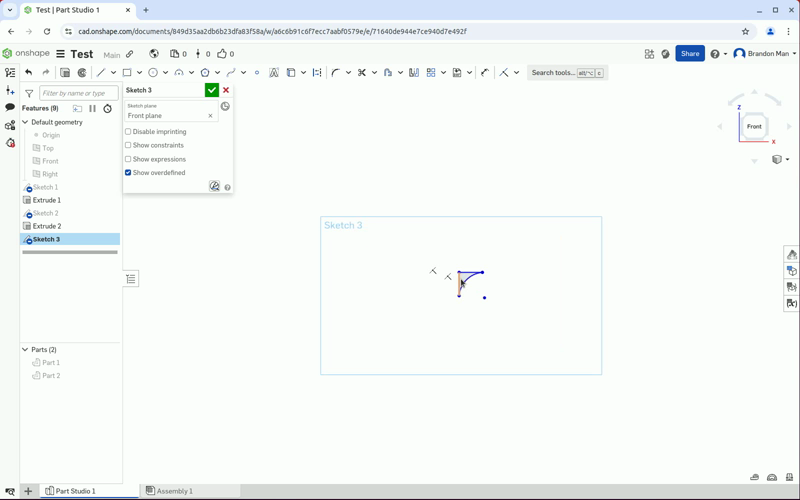
scroll(6)
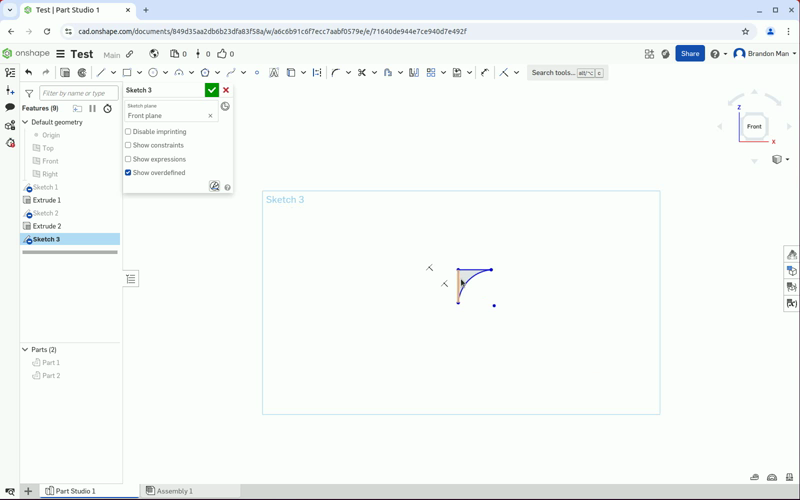
scroll(6)
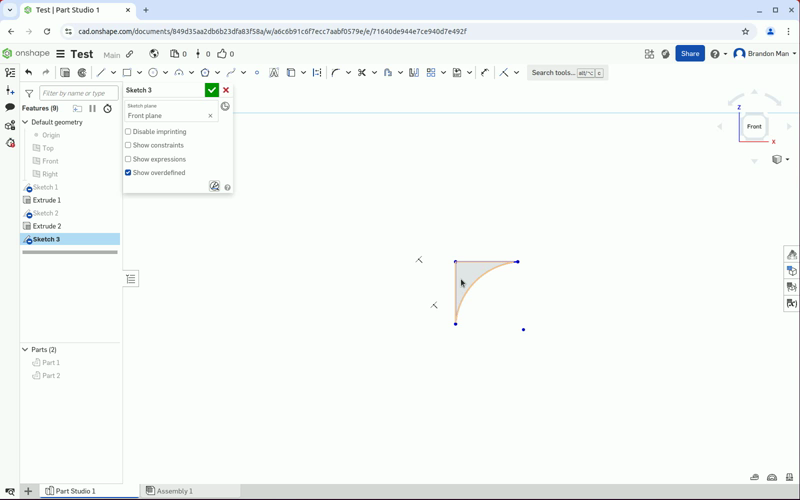
click(461, 278)
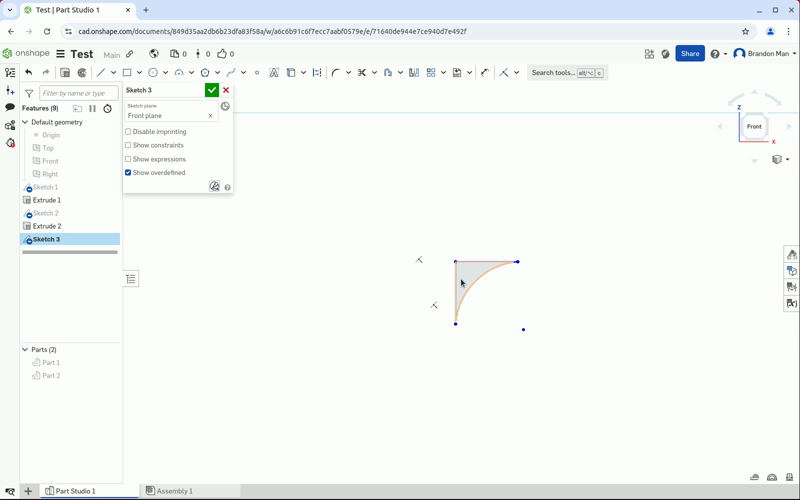
scroll(-6)
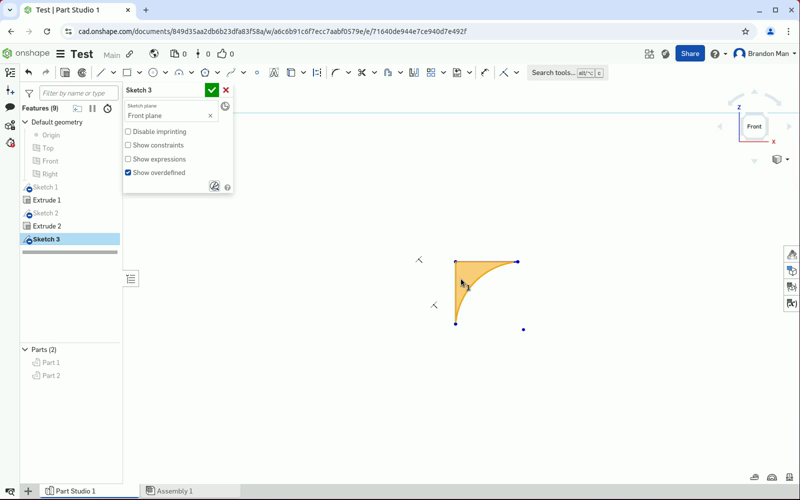
scroll(-6)
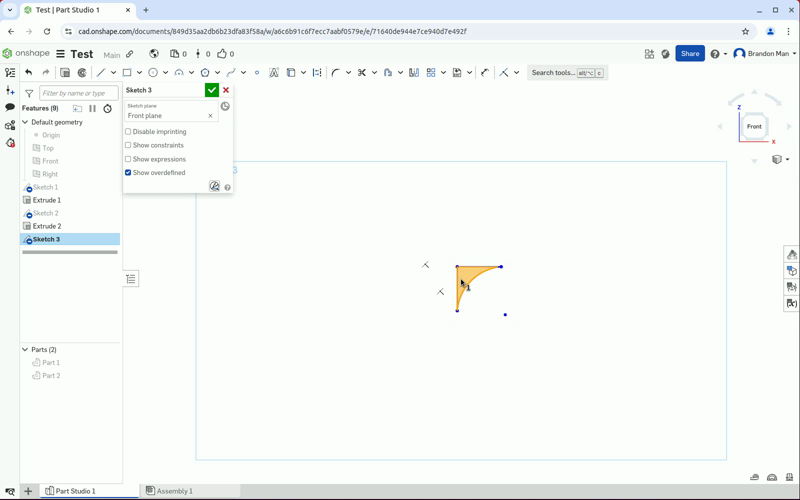
scroll(-6)
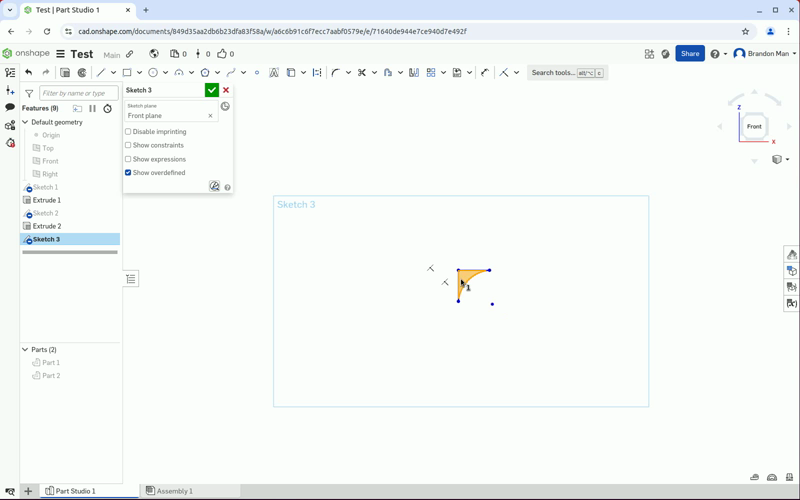
scroll(-6)
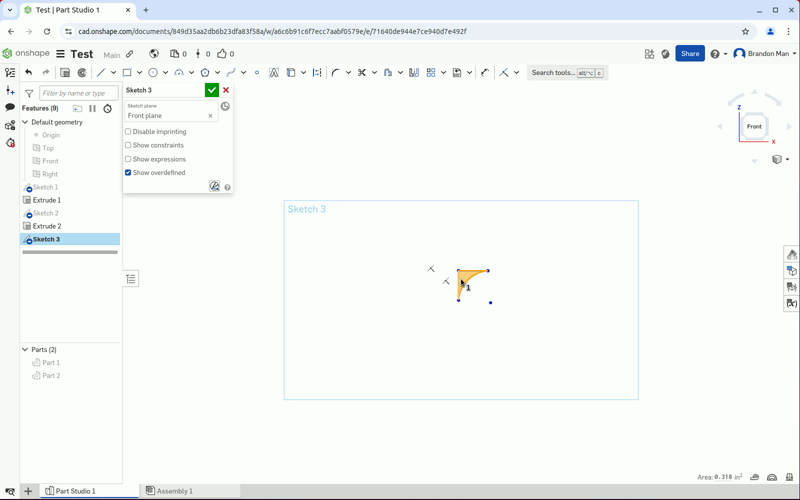
scroll(-6)
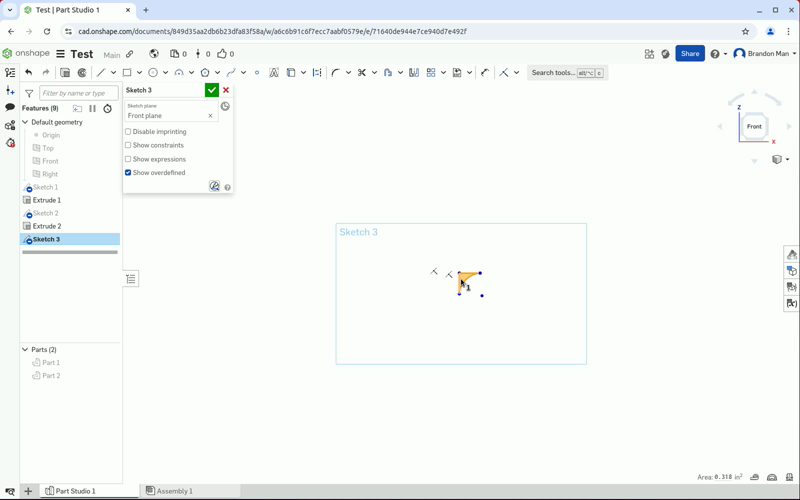
scroll(-6)
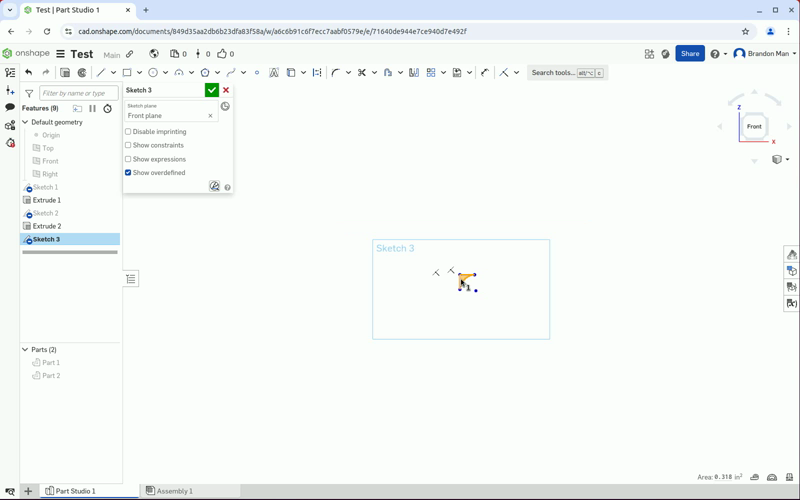
scroll(-6)
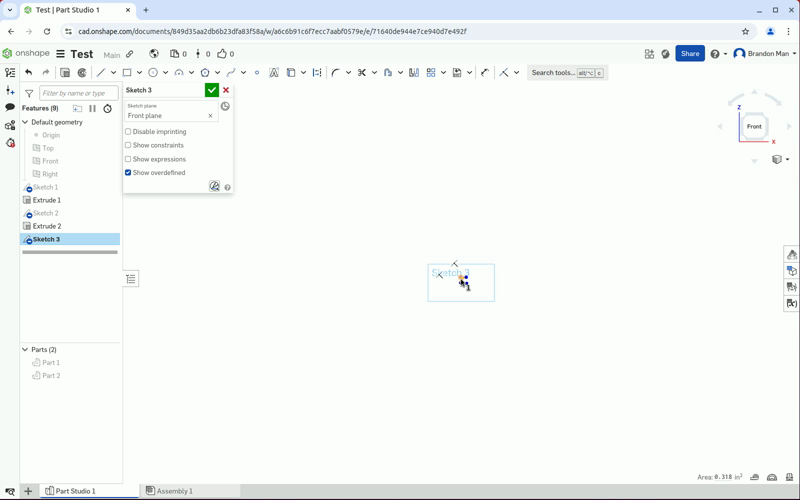
mouse_move(73, 352)
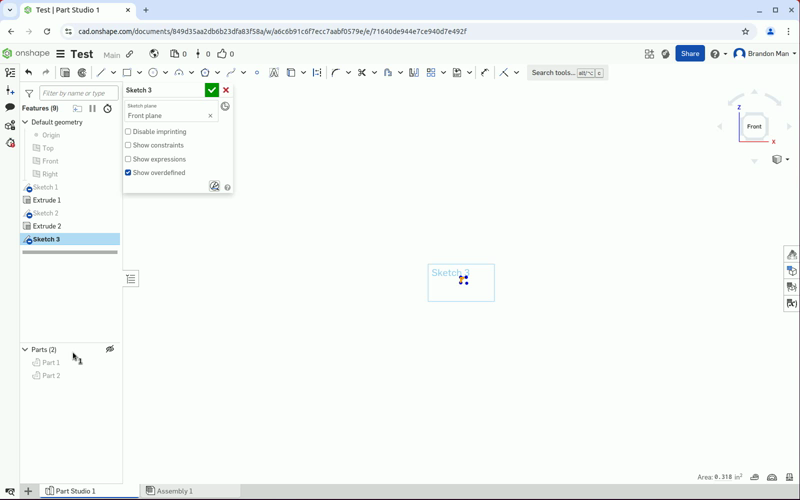
key(shift+y)
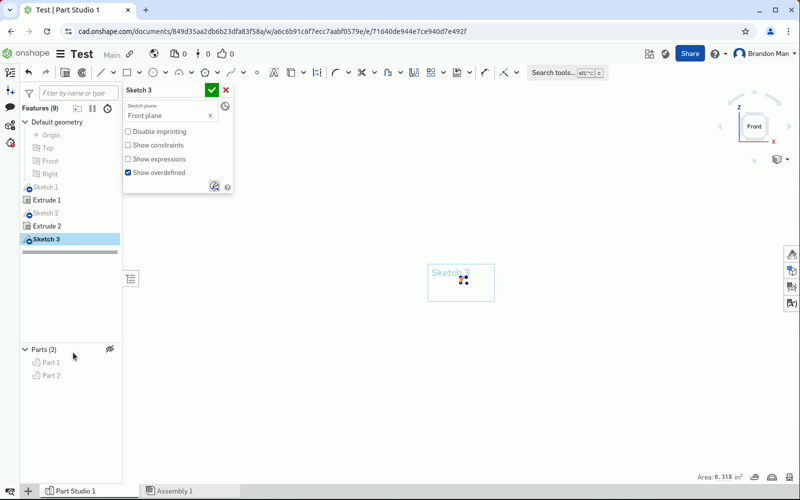
key(shift+e)
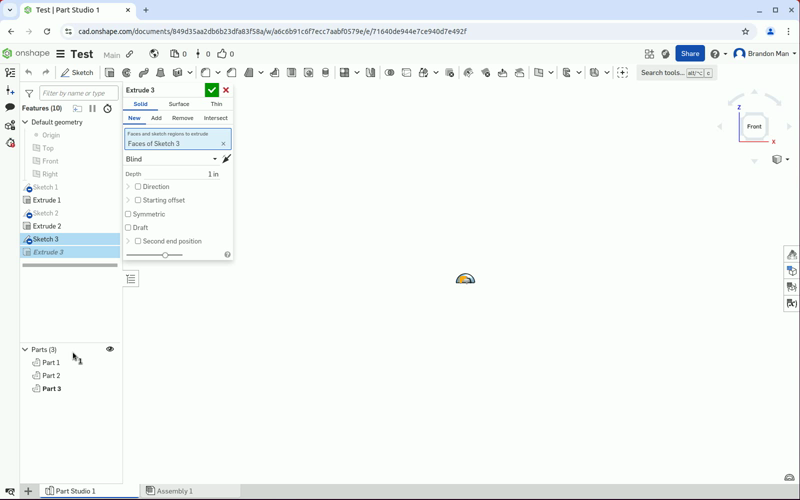
mouse_move(143, 106)
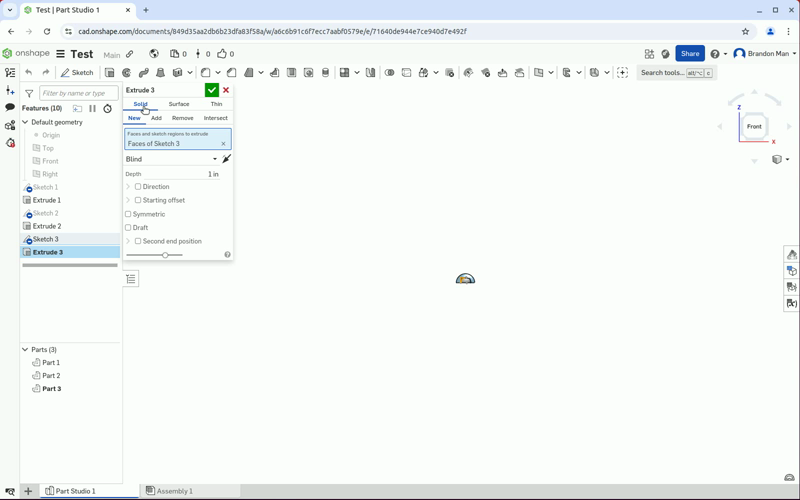
click(143, 106)
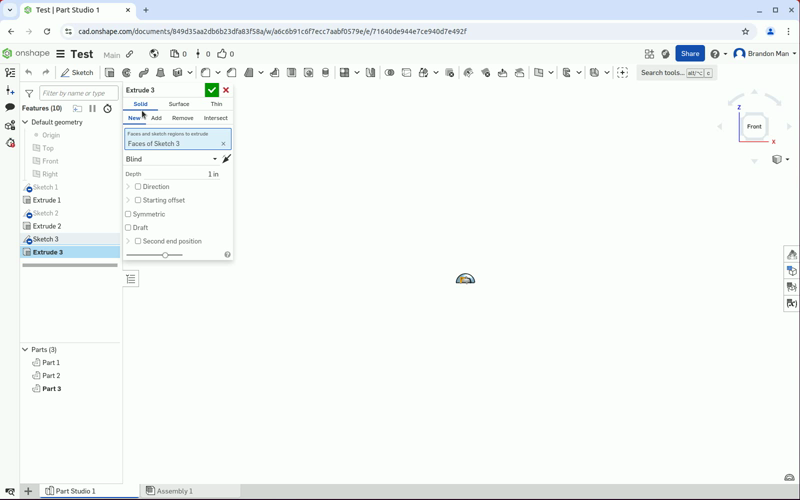
mouse_move(137, 120)
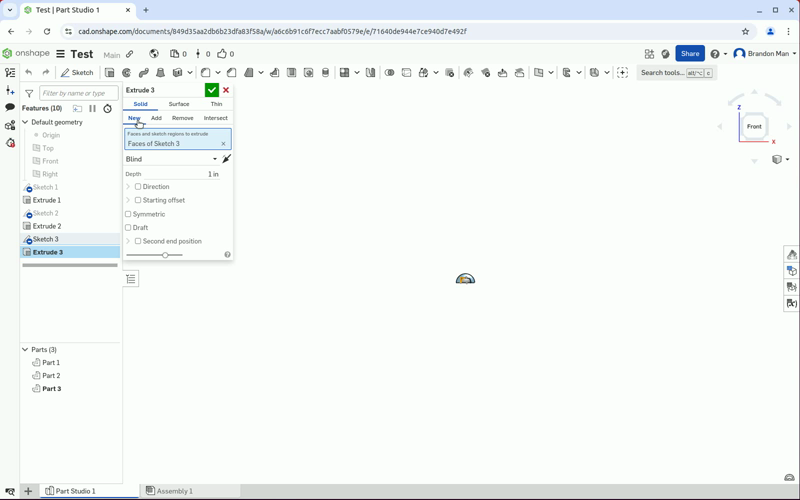
click(137, 120)
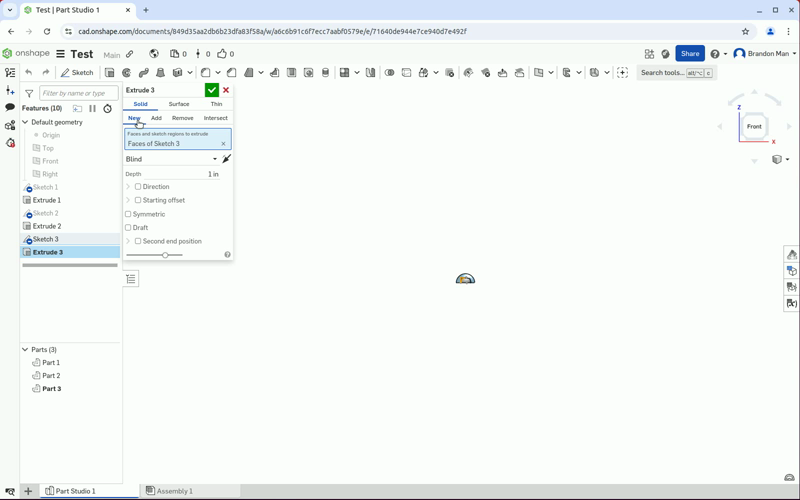
key(tab, 4)
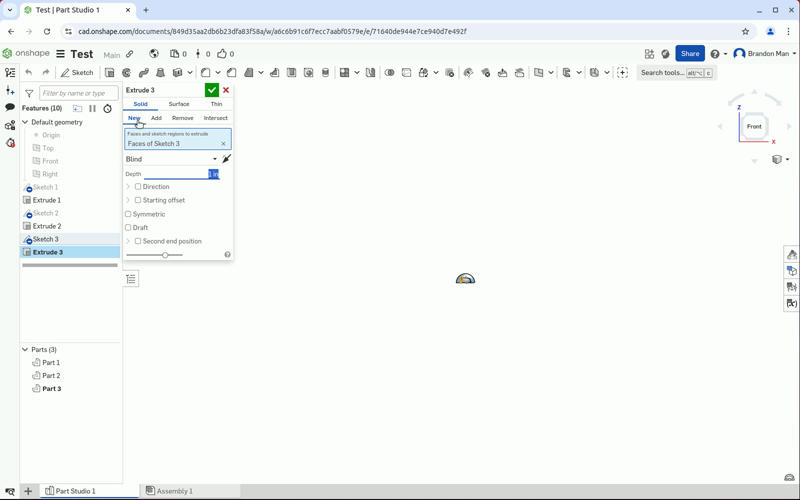
text(2.889)
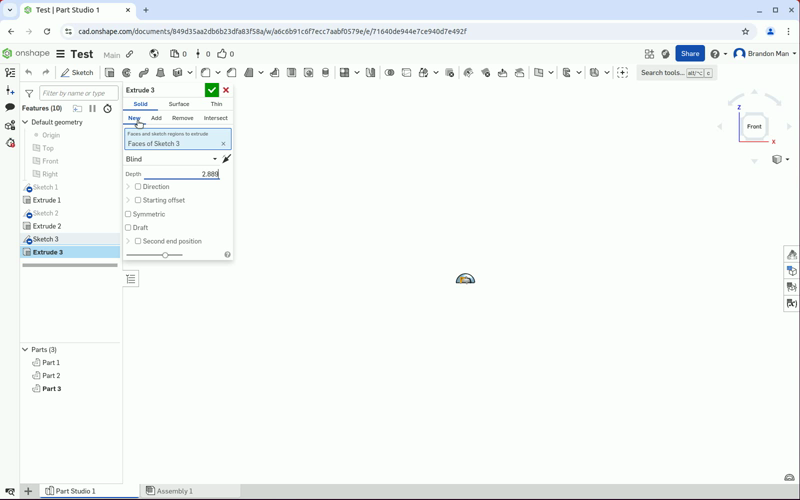
key(enter)
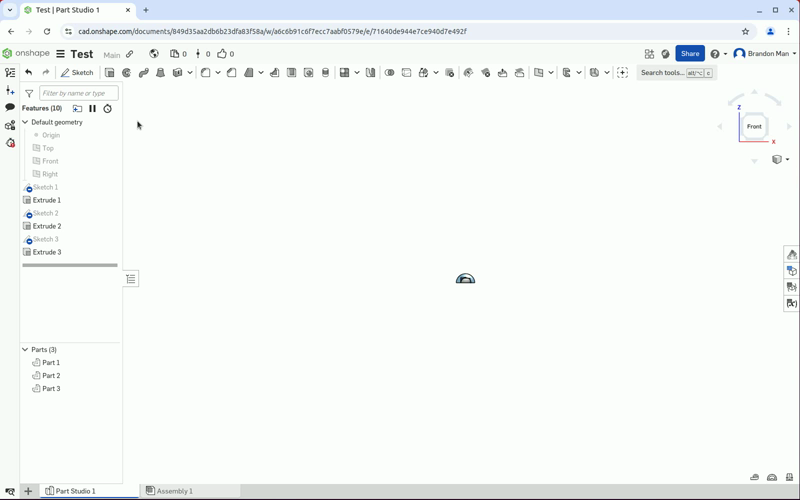
key(shift+h)
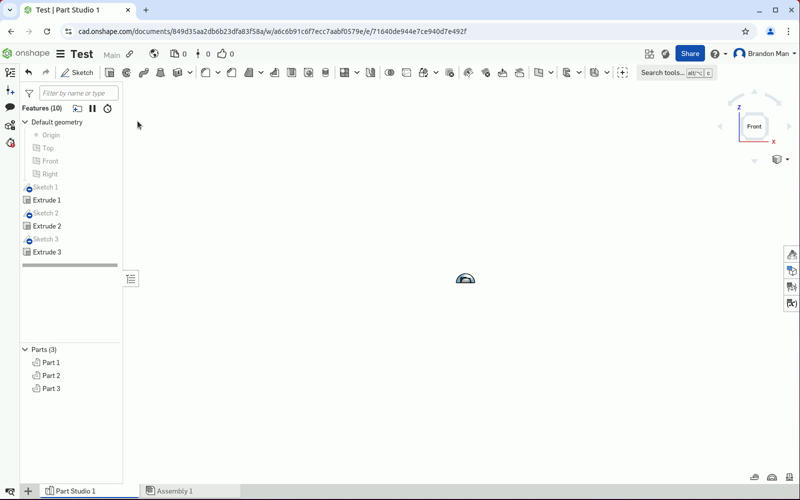
key(shift+h)
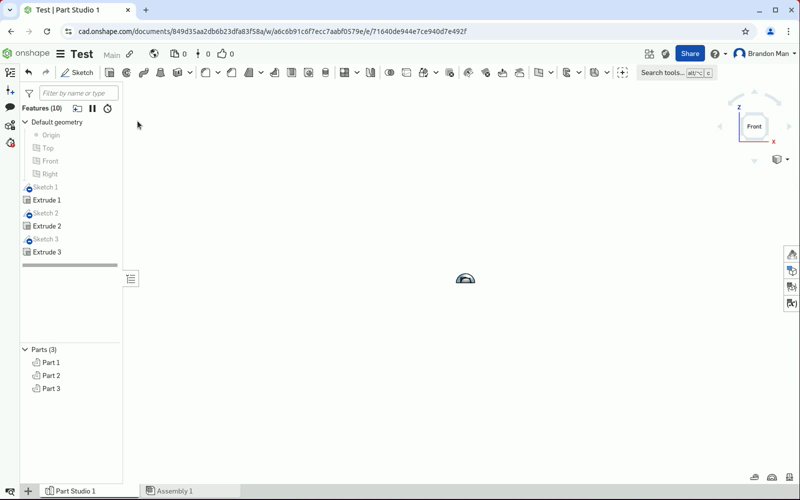
mouse_move(73, 189)
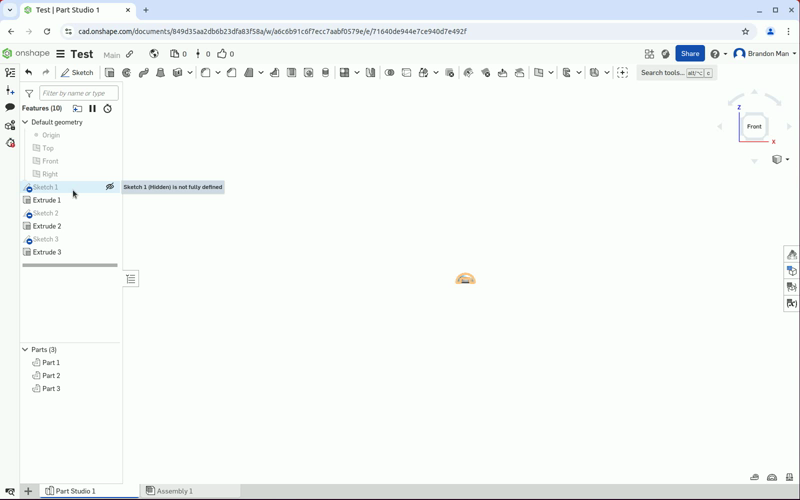
click(73, 189)
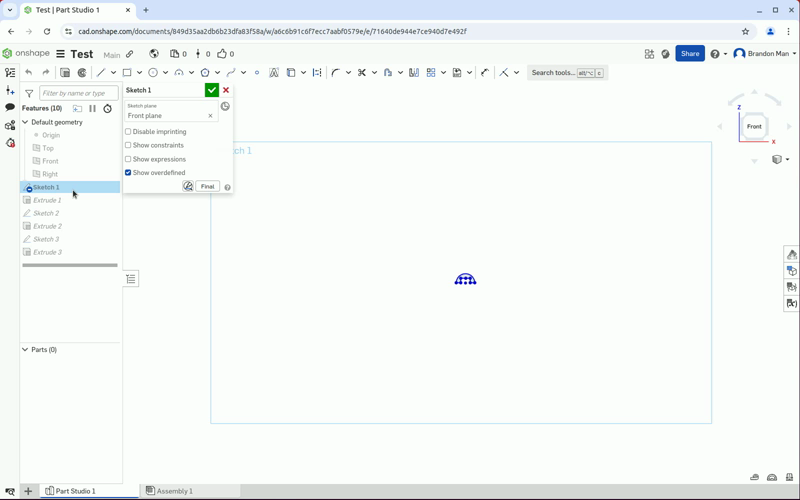
mouse_move(229, 92)
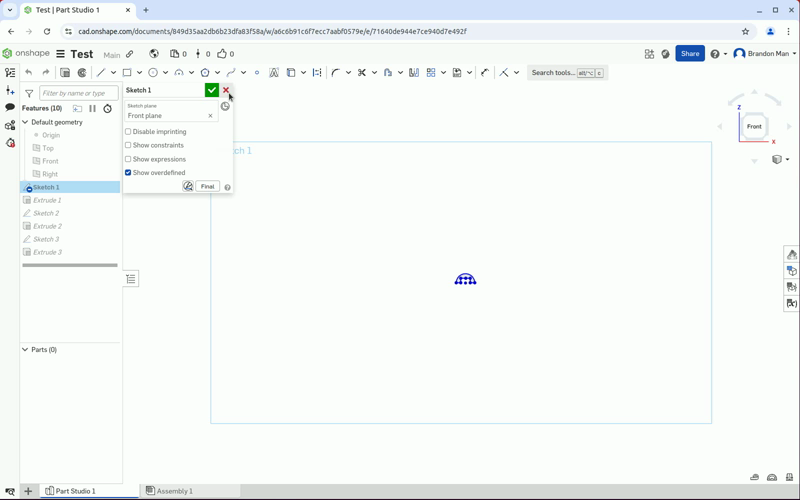
click(229, 92)
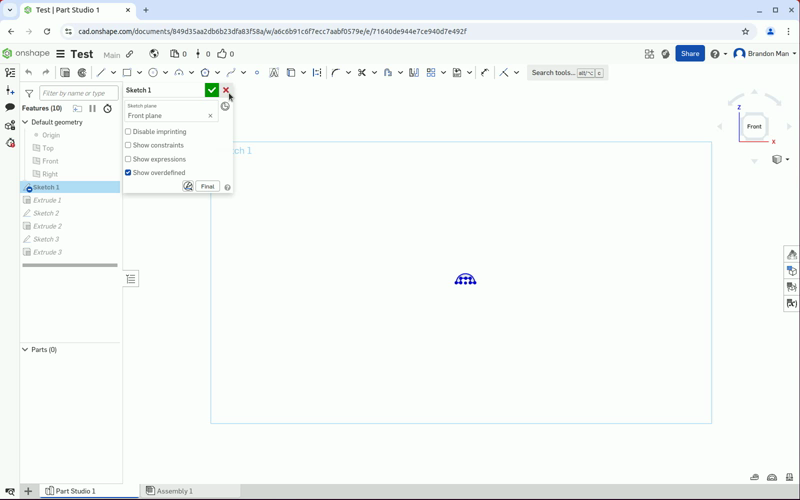
key(shift+s)
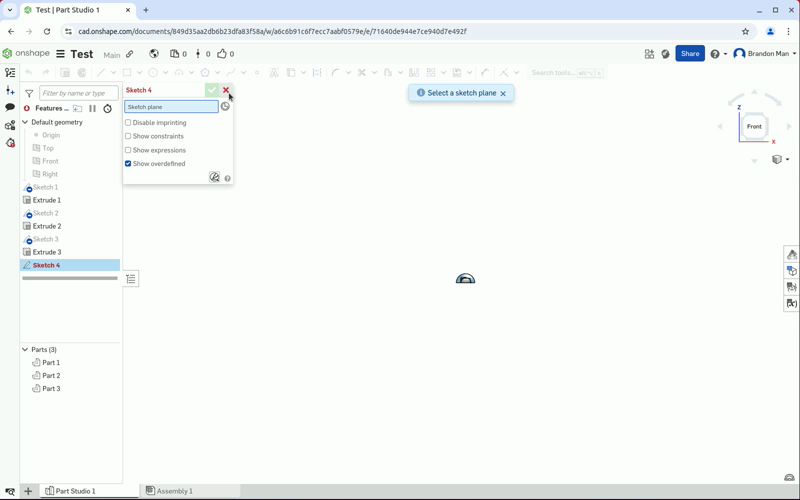
mouse_move(73, 163)
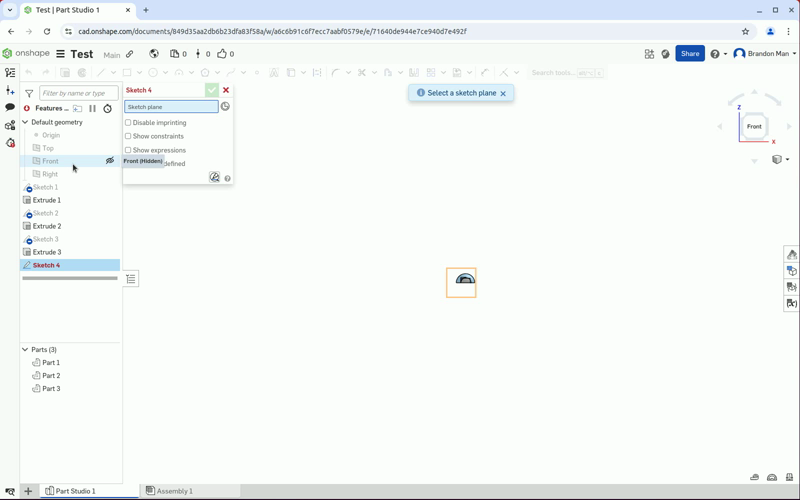
click(73, 163)
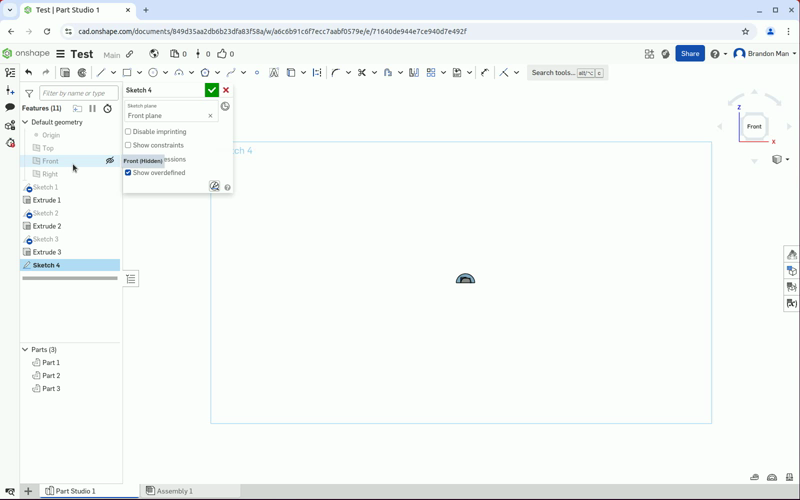
mouse_move(73, 352)
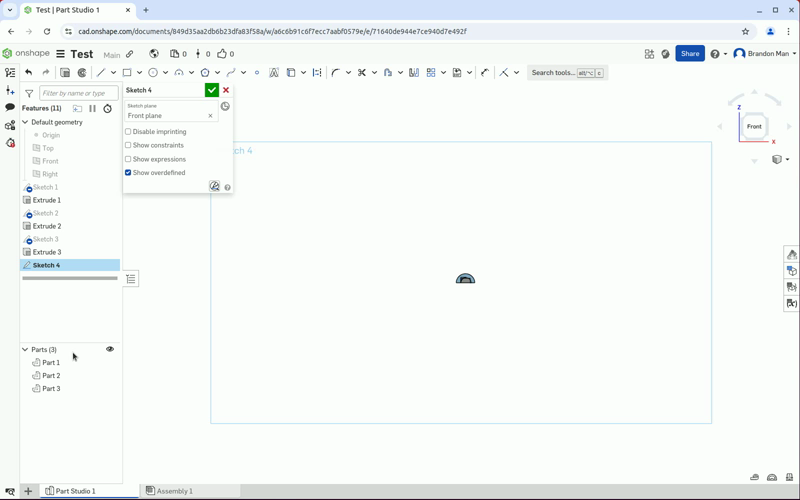
key(y)
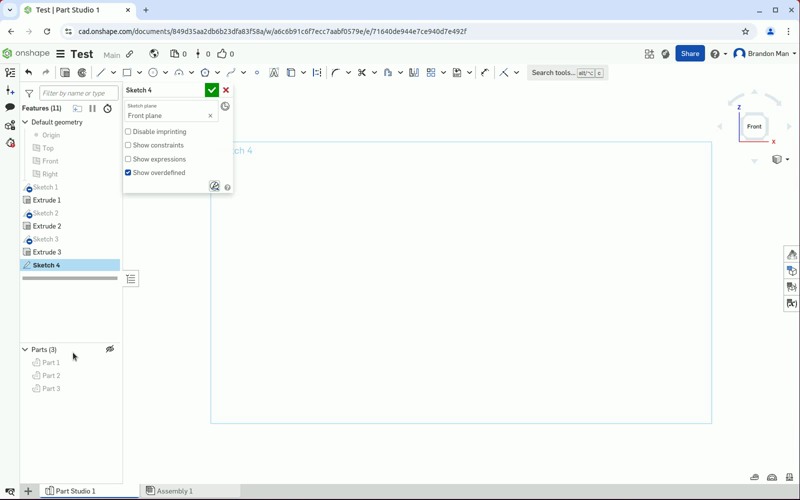
key(a)
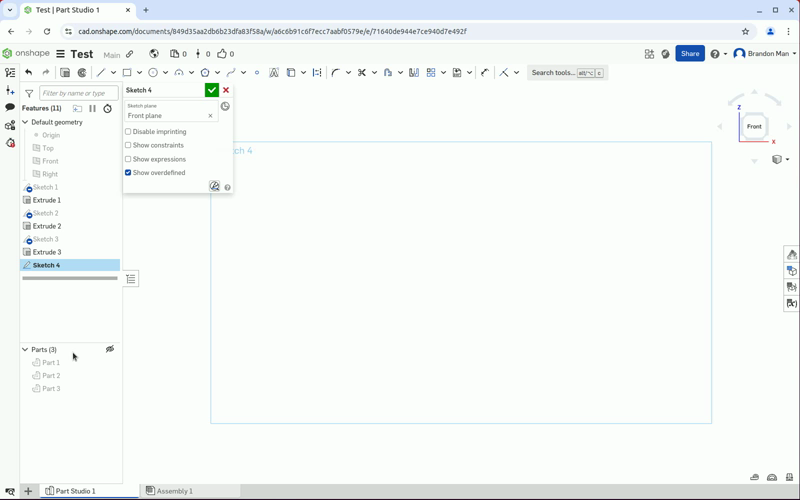
key_down(shift)
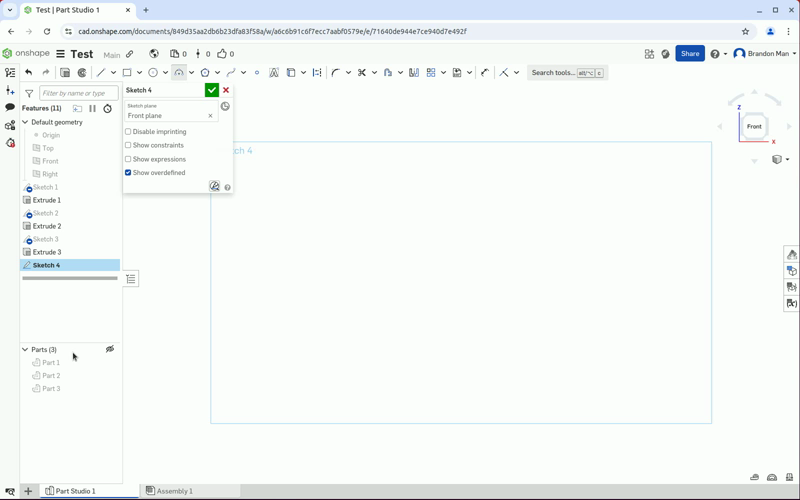
mouse_move(465, 278)
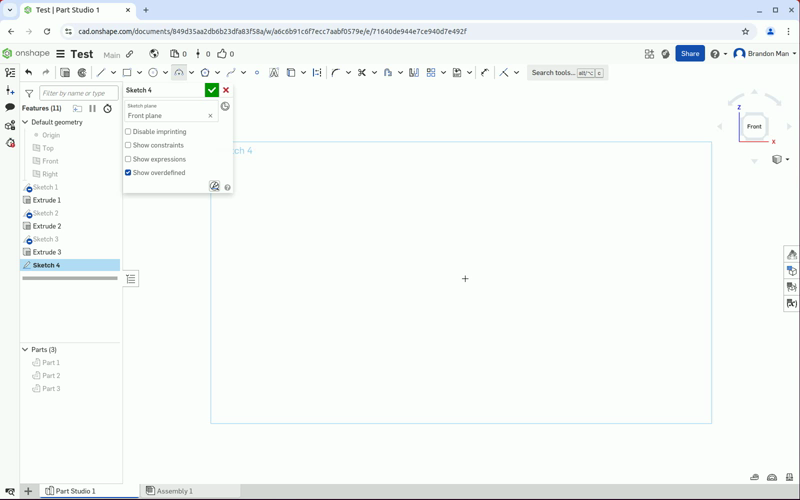
click(465, 278)
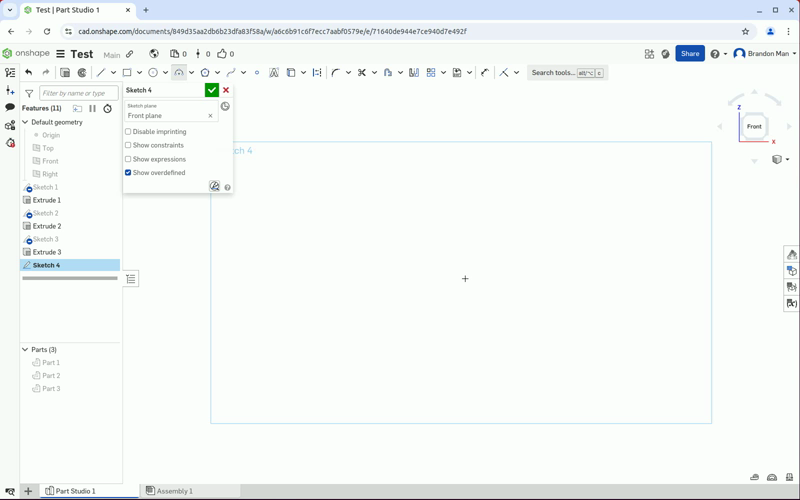
key_up(shift)
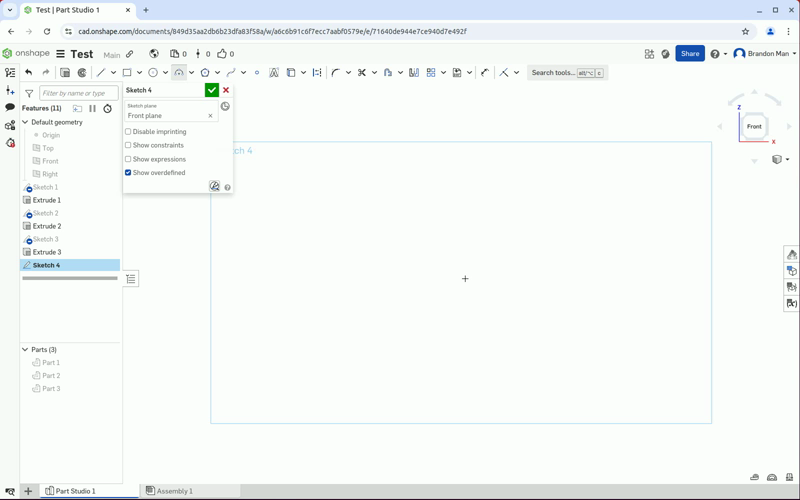
key_down(shift)
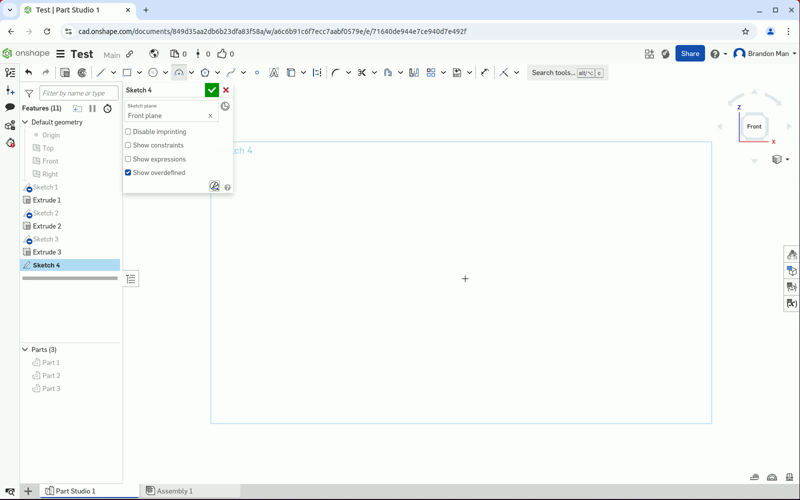
mouse_move(471, 284)
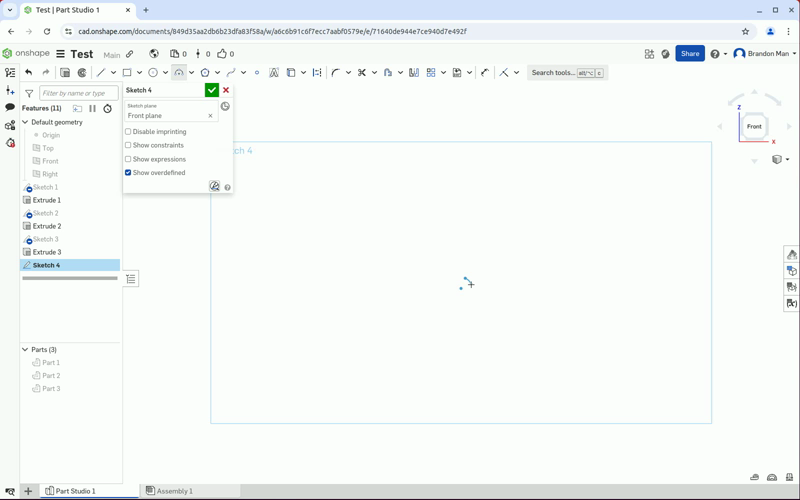
click(471, 284)
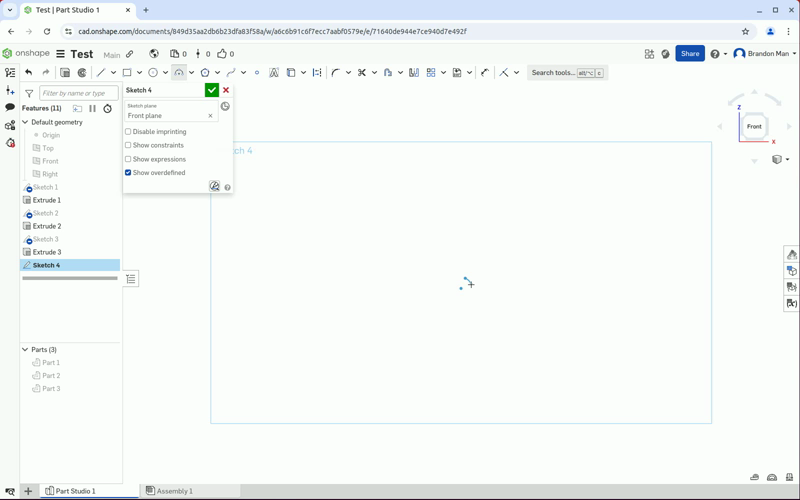
mouse_move(469, 279)
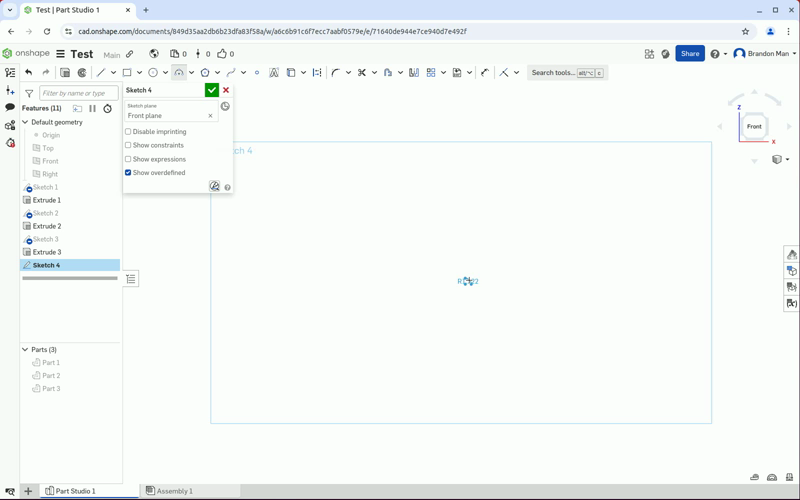
click(469, 279)
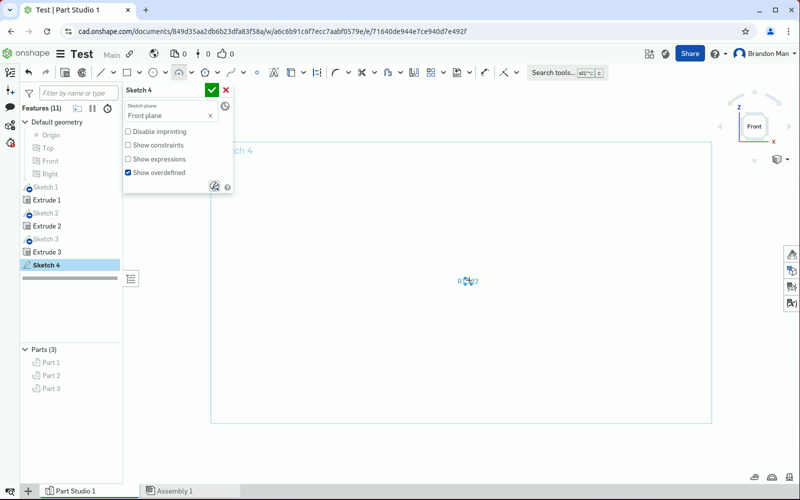
key_up(shift)
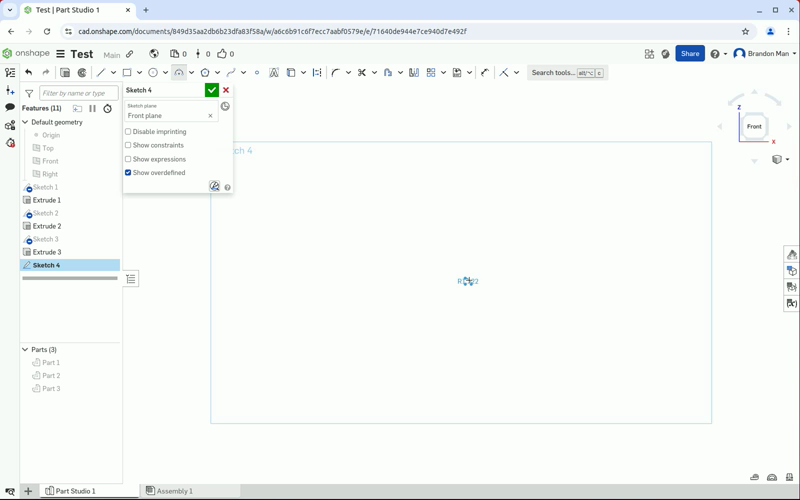
key(esc)
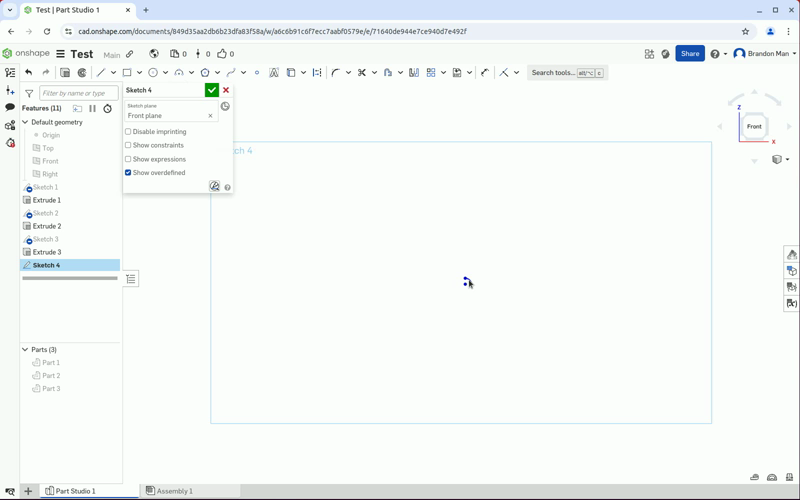
key(l)
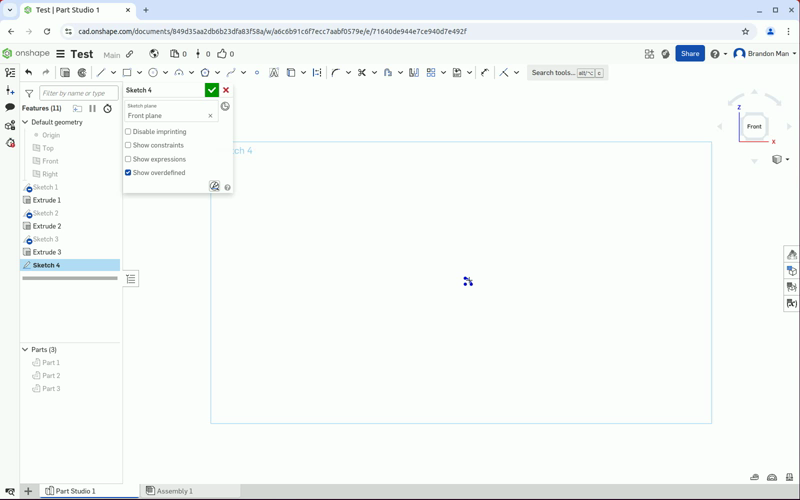
mouse_move(471, 284)
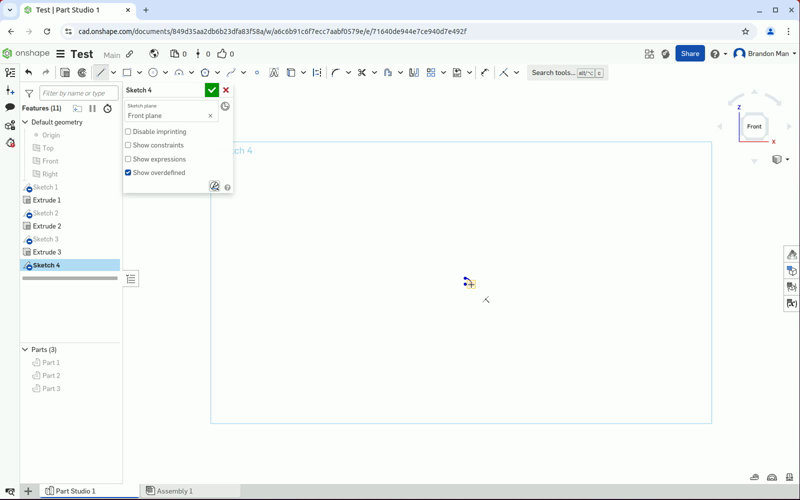
click(471, 284)
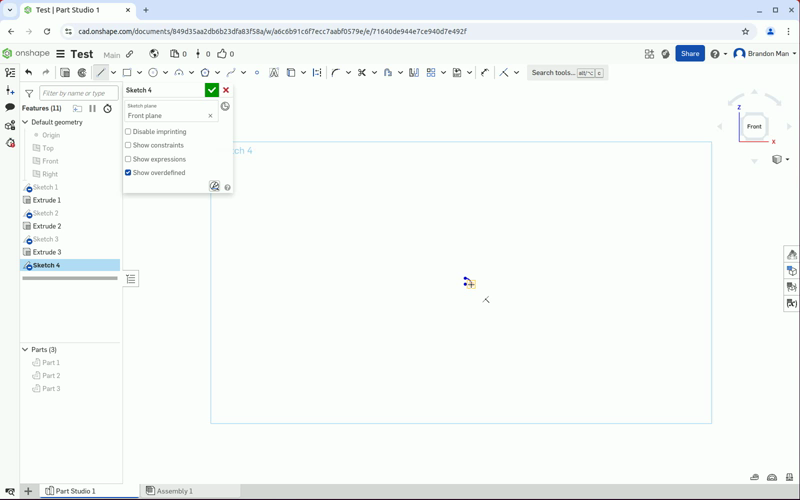
key_down(shift)
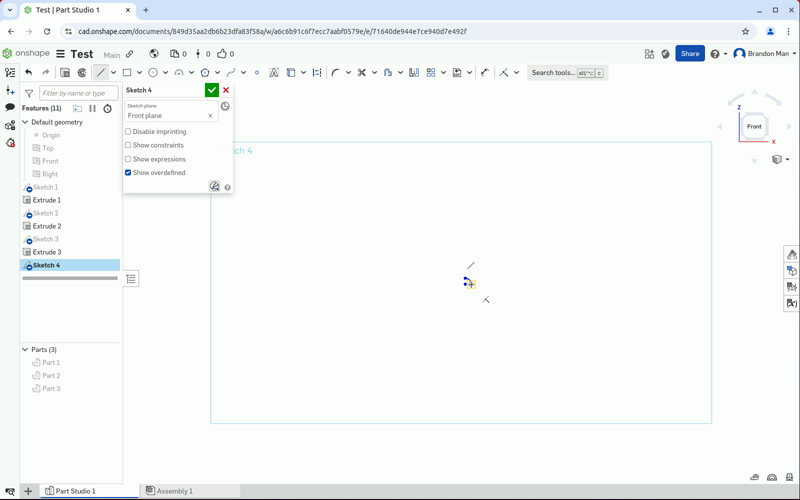
mouse_move(501, 284)
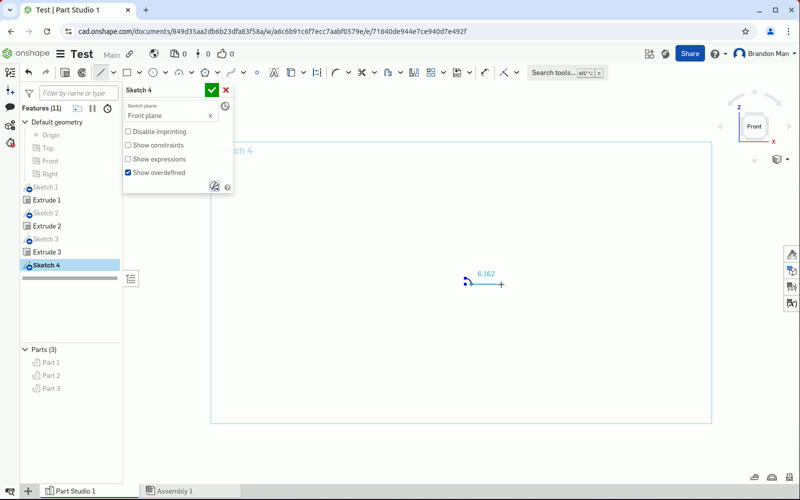
mouse_move(471, 278)
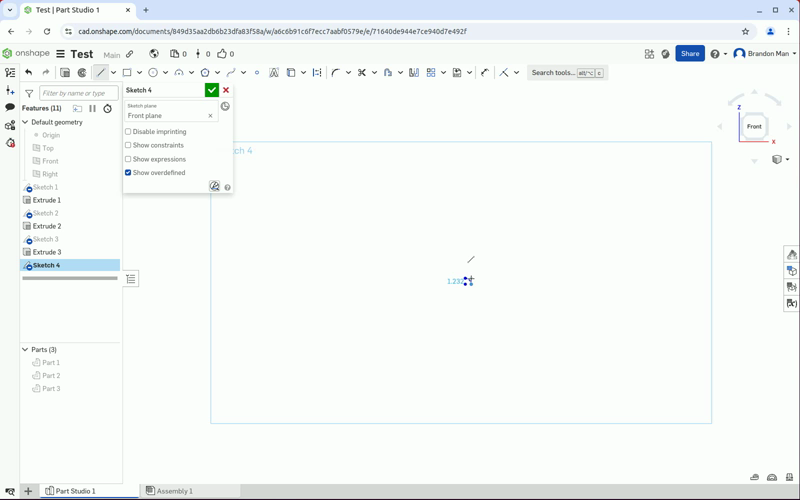
scroll(6)
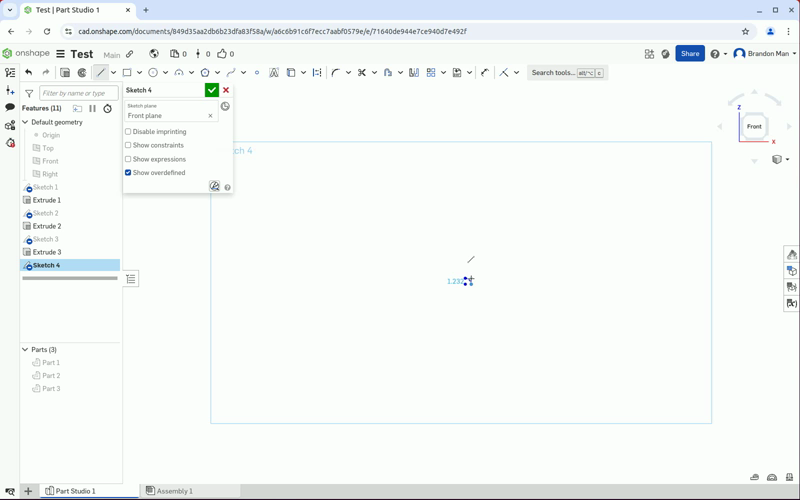
scroll(6)
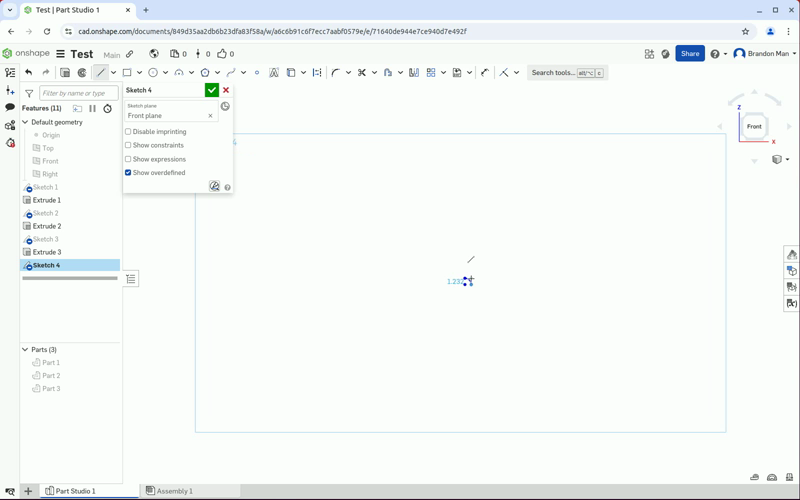
scroll(6)
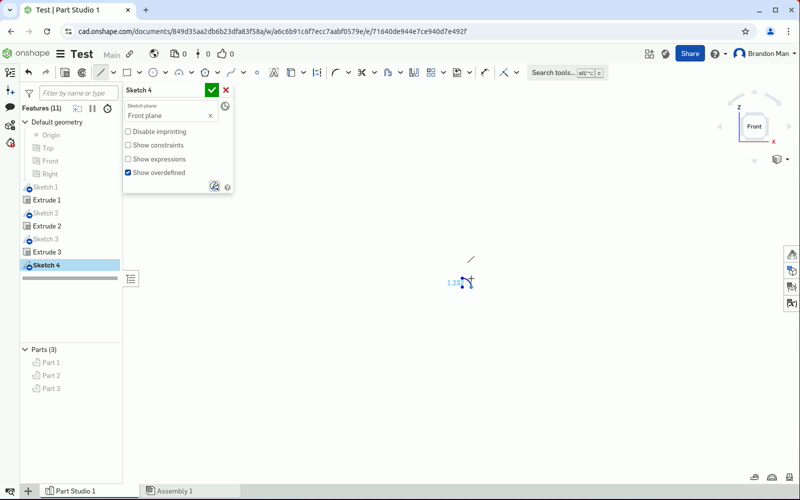
scroll(6)
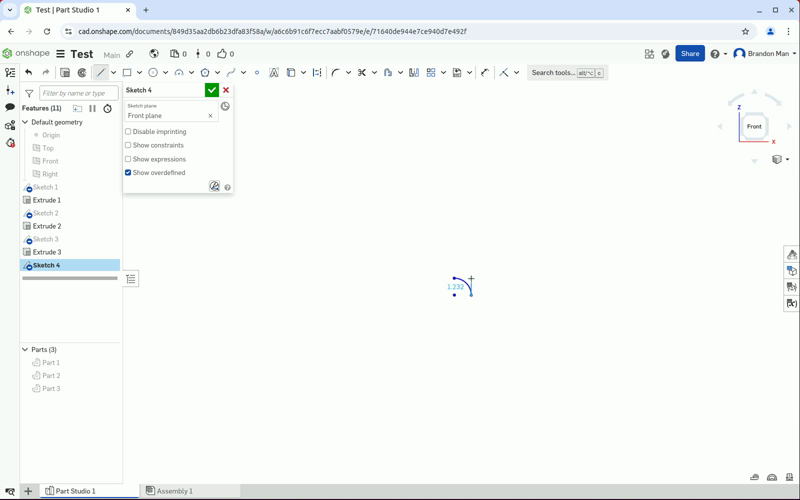
scroll(6)
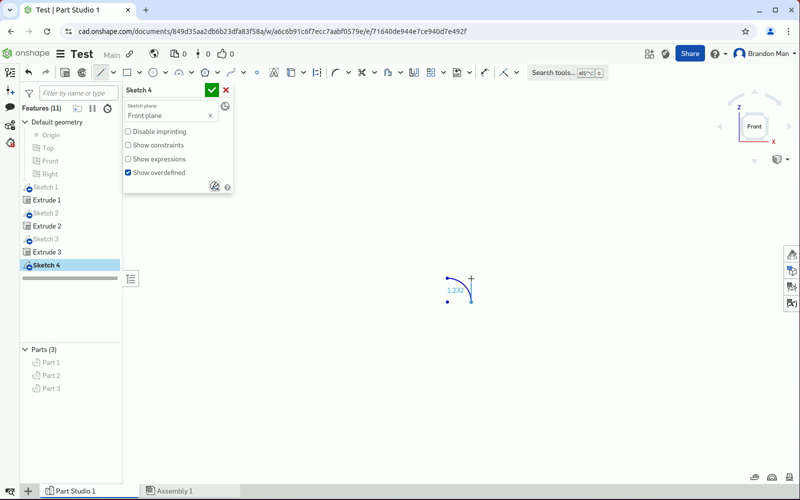
scroll(6)
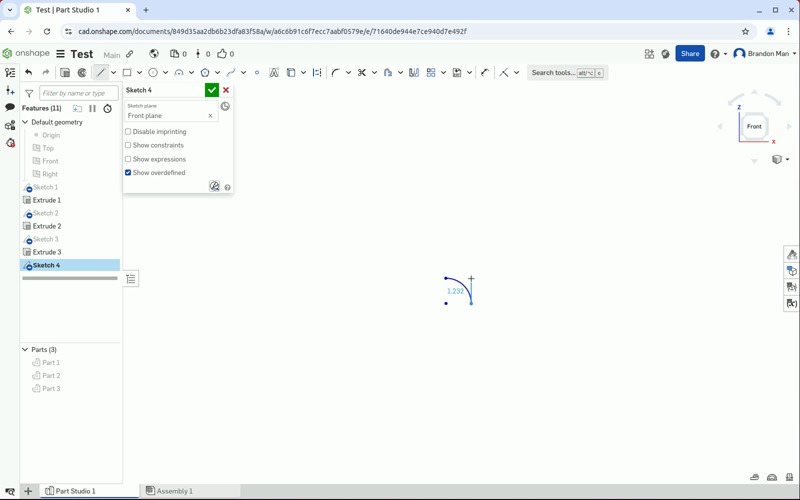
scroll(6)
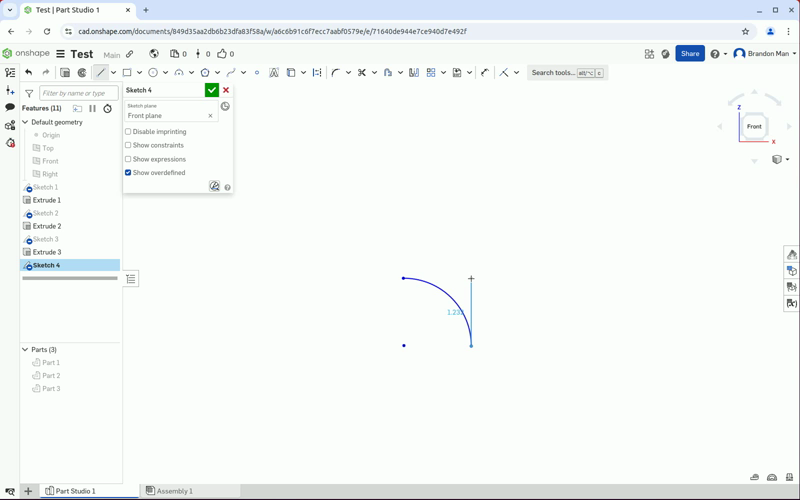
click(471, 278)
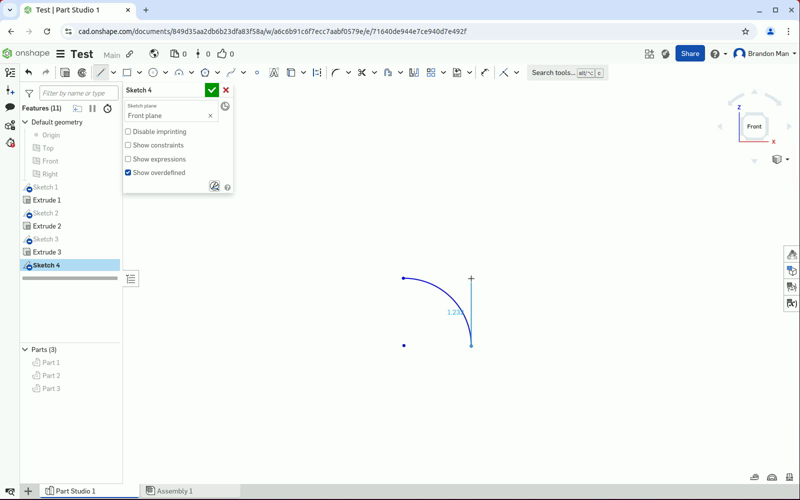
scroll(-6)
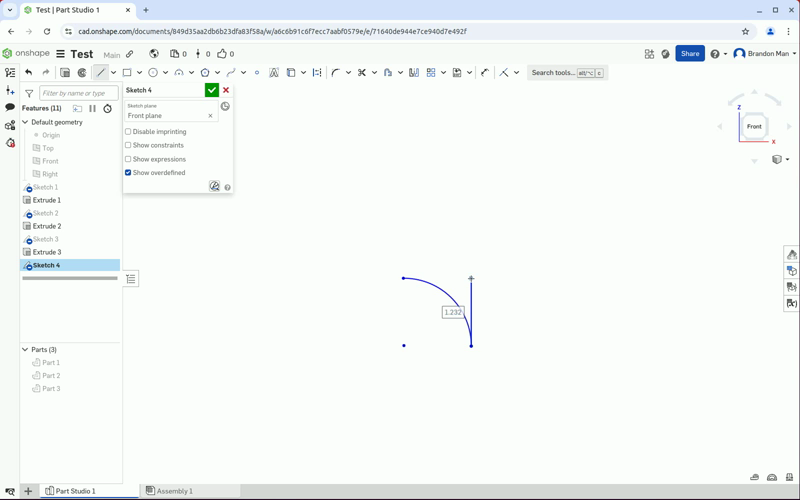
scroll(-6)
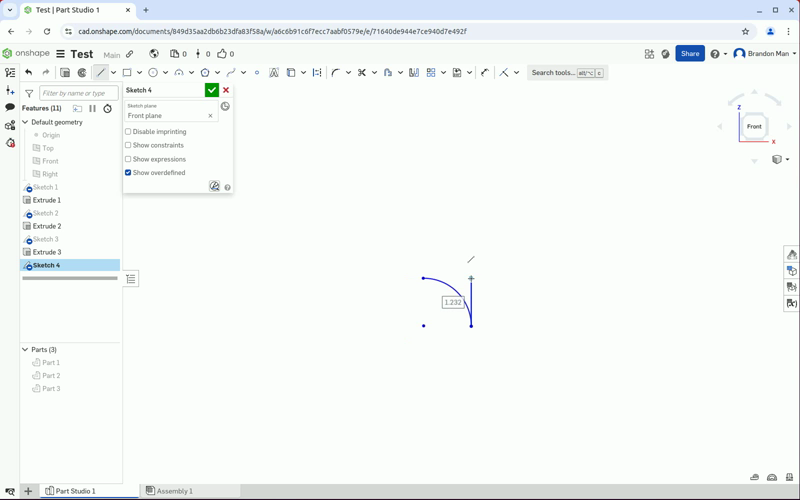
scroll(-6)
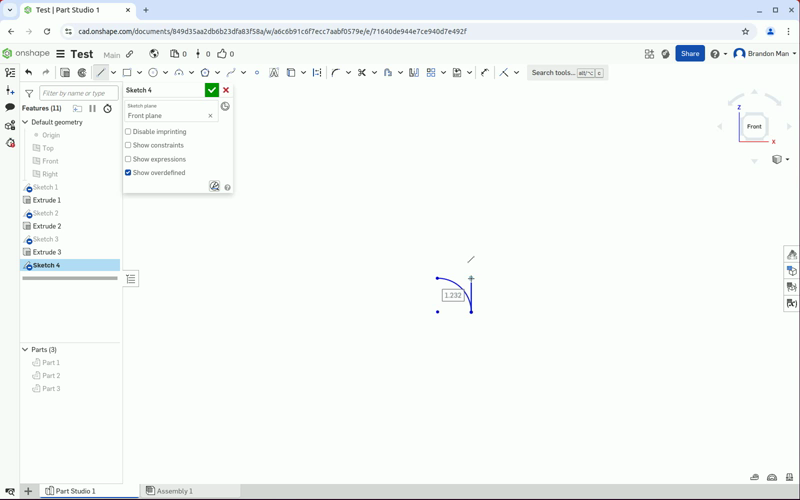
scroll(-6)
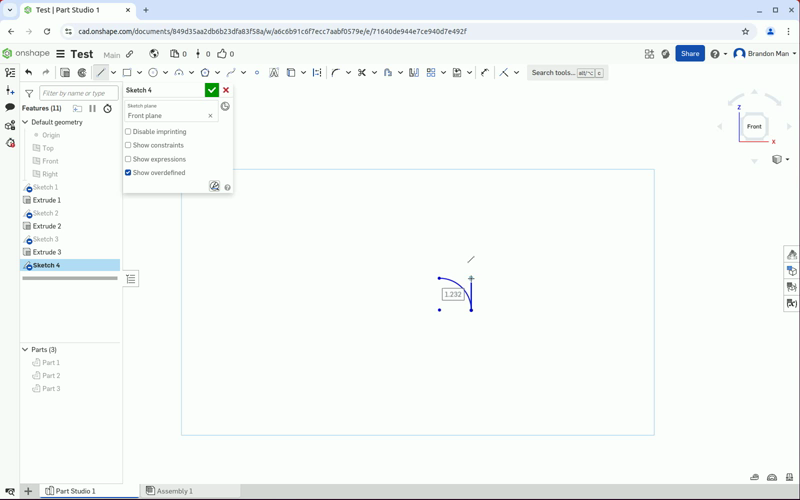
scroll(-6)
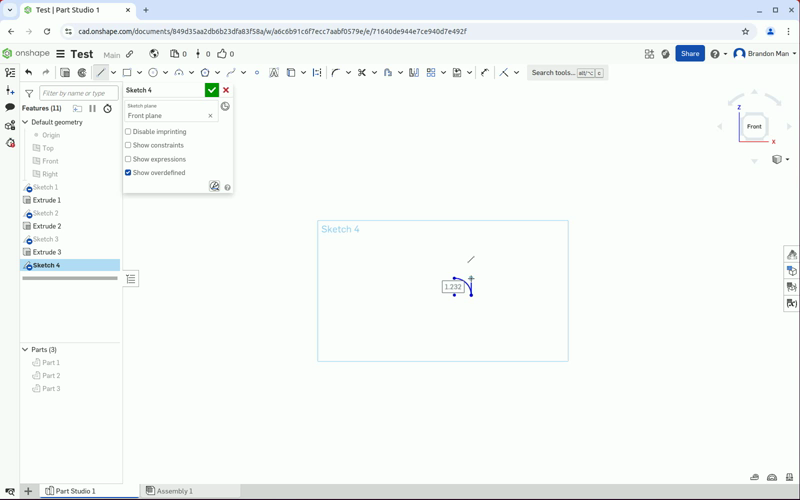
scroll(-6)
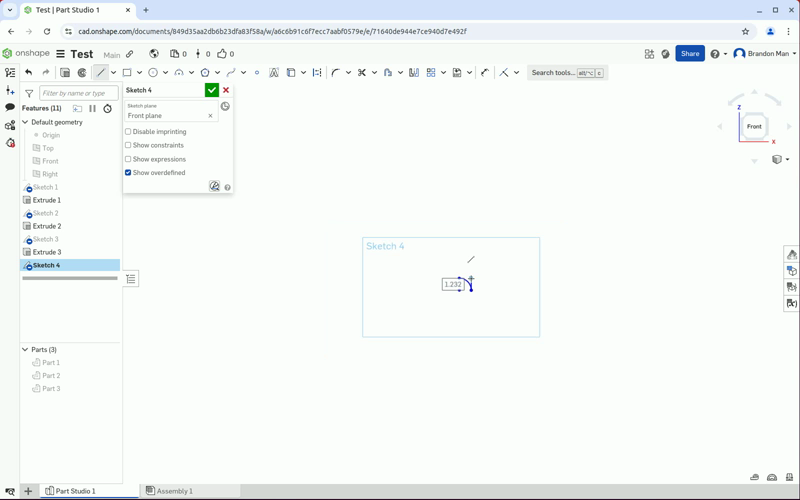
scroll(-6)
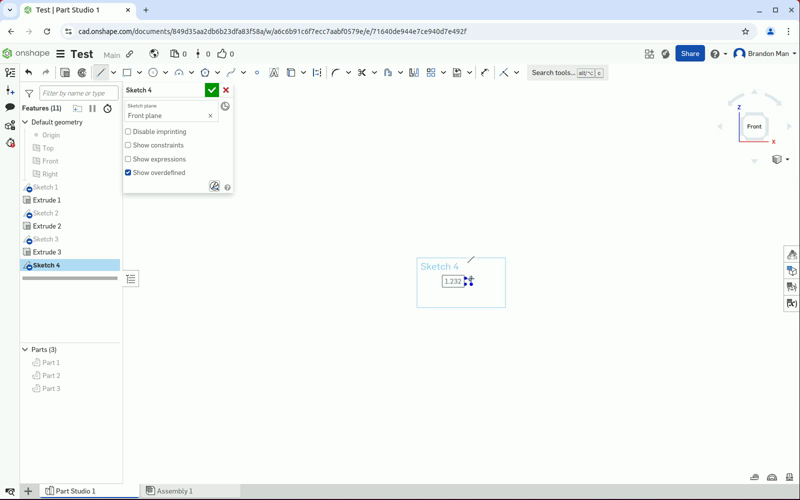
key_up(shift)
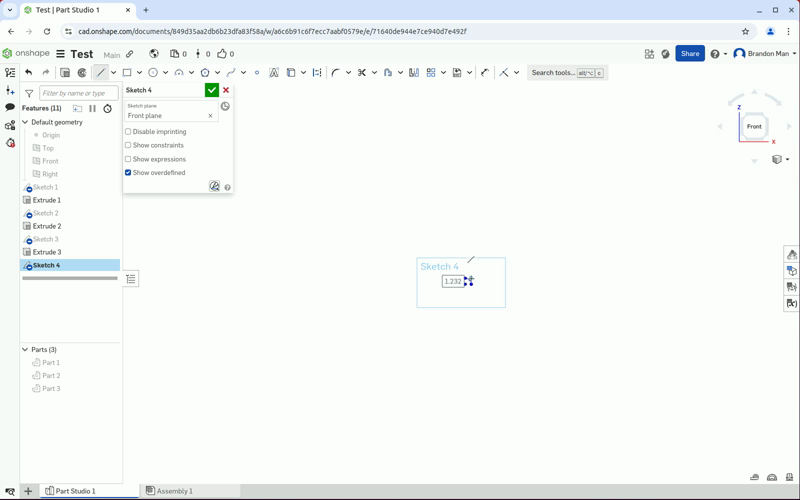
mouse_move(501, 278)
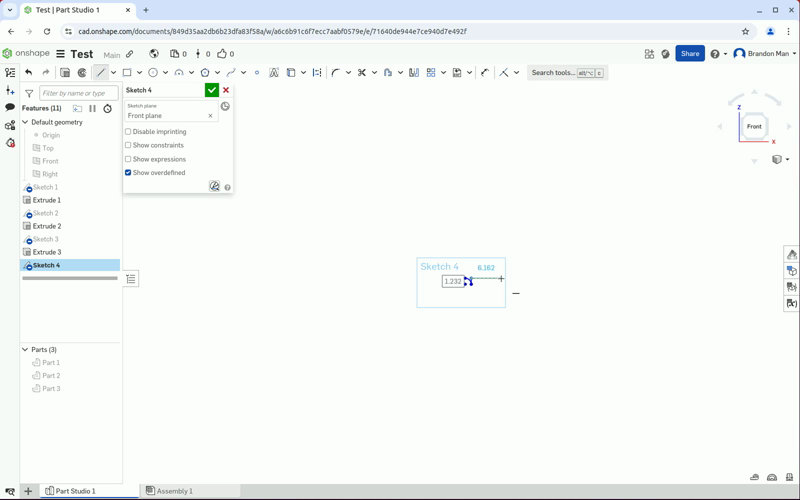
key_down(shift)
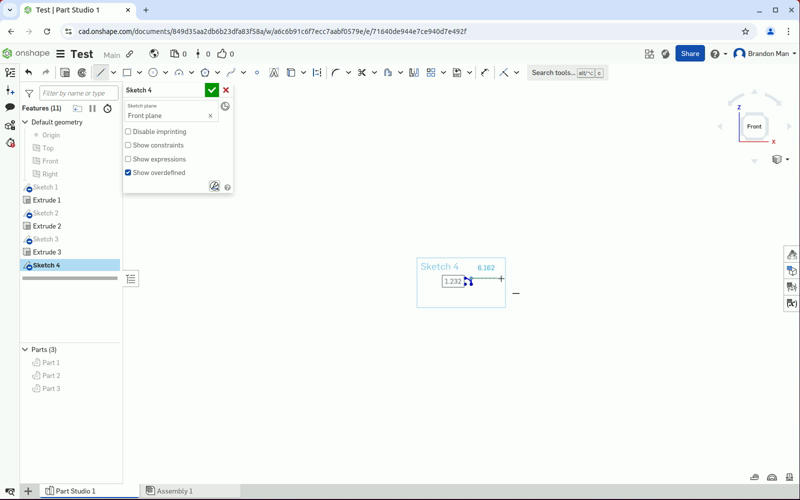
mouse_move(465, 278)
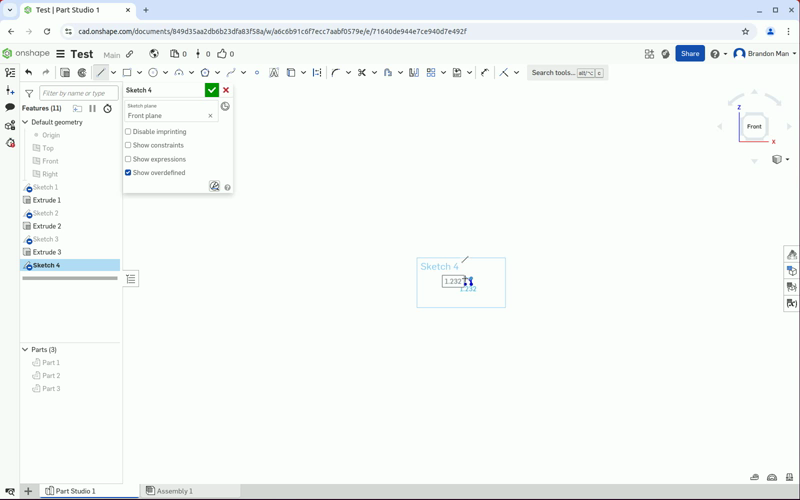
scroll(6)
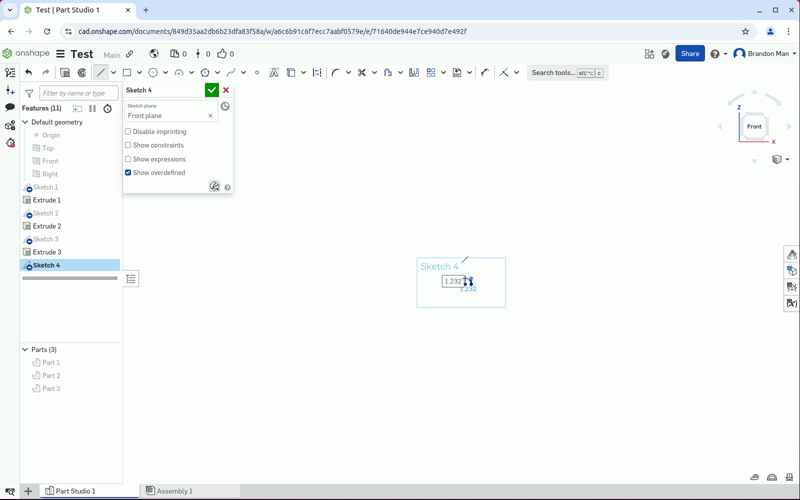
scroll(6)
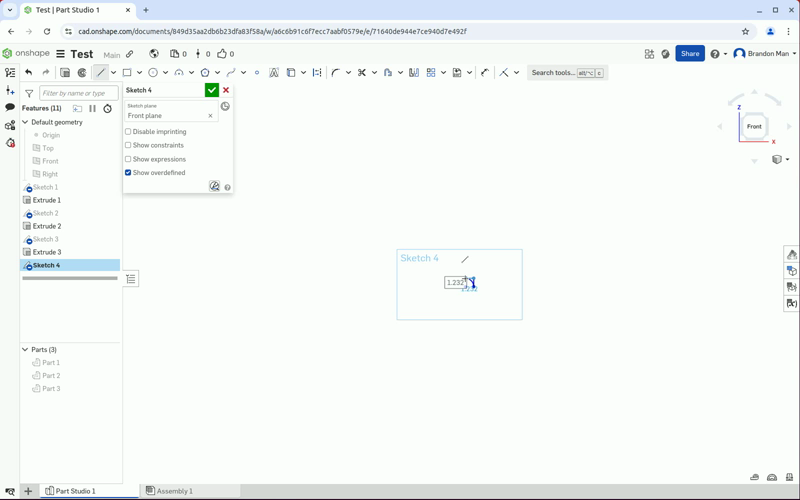
scroll(6)
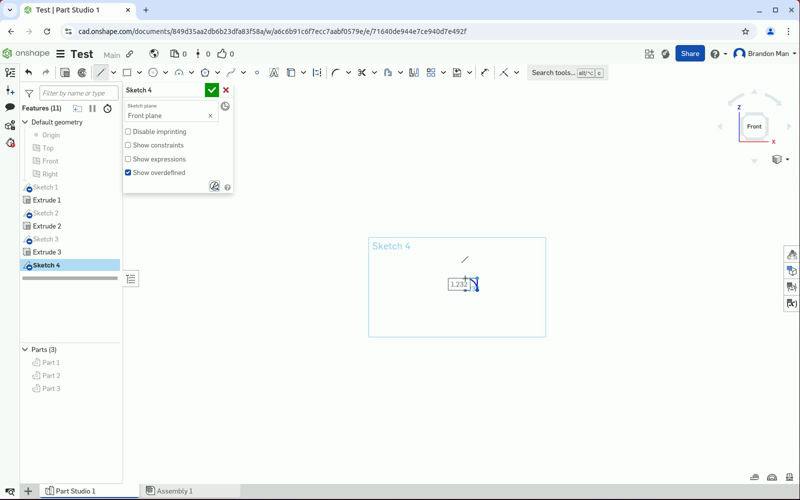
scroll(6)
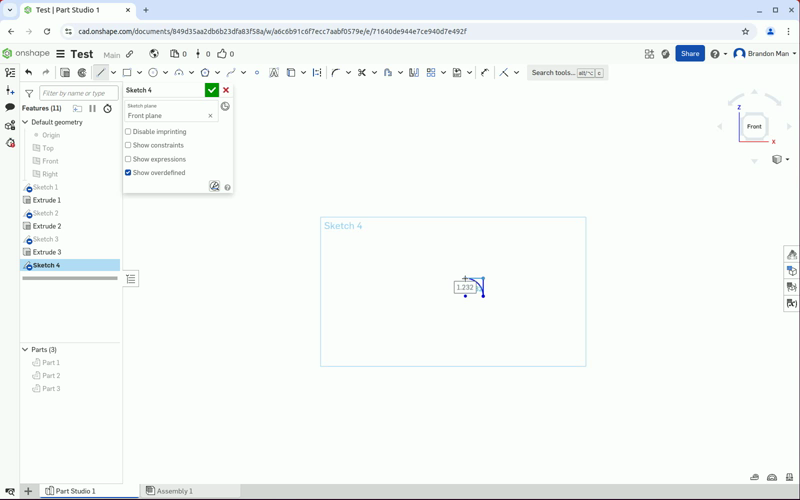
scroll(6)
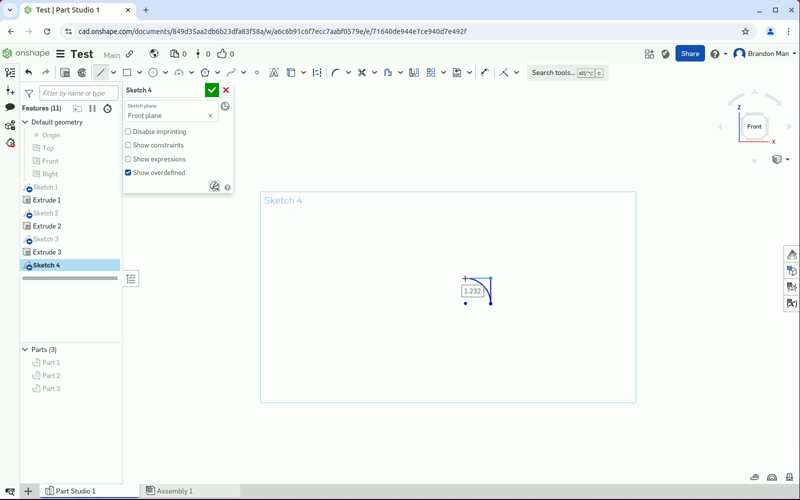
scroll(6)
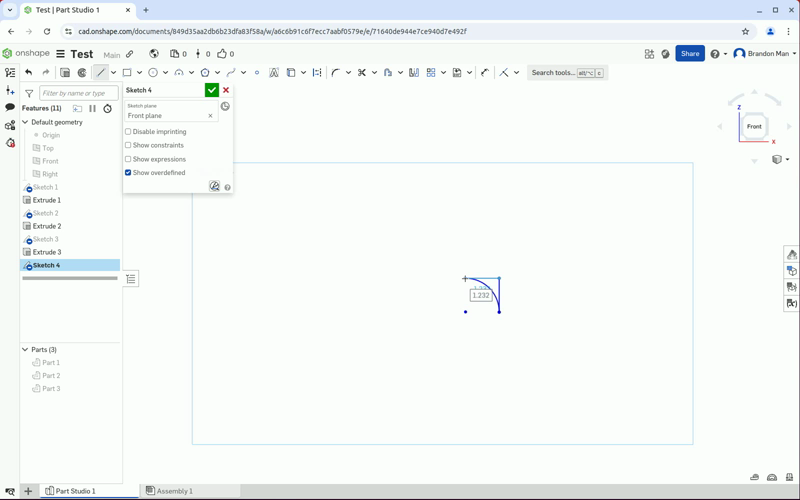
scroll(6)
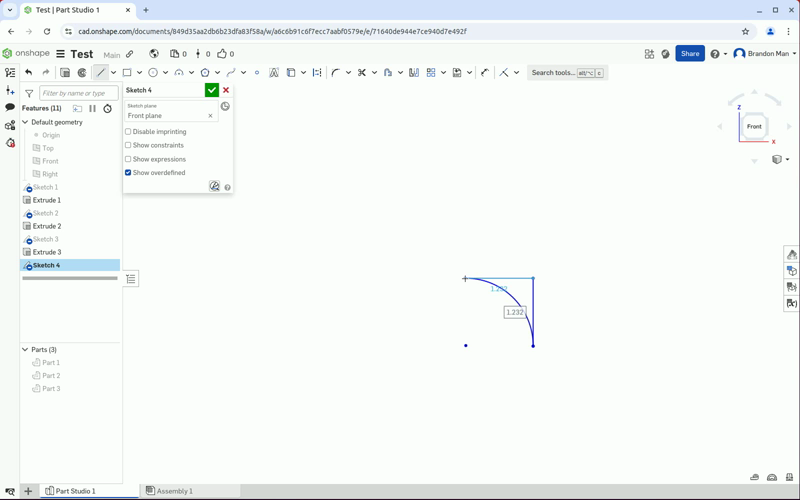
key_up(shift)
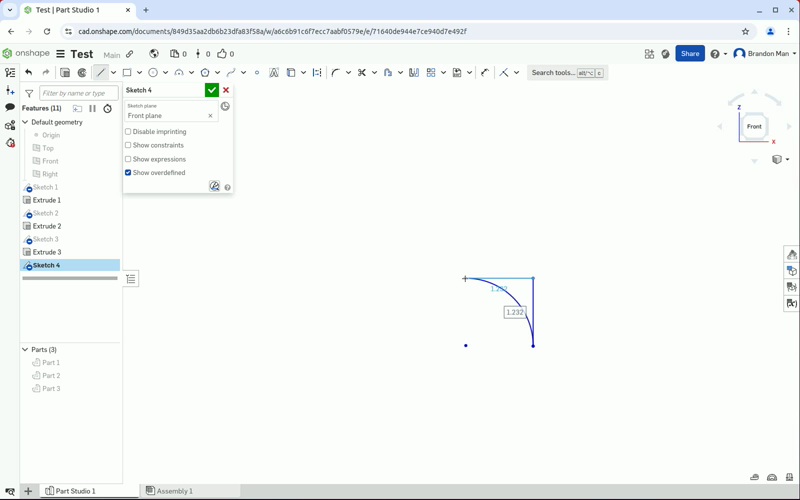
click(465, 278)
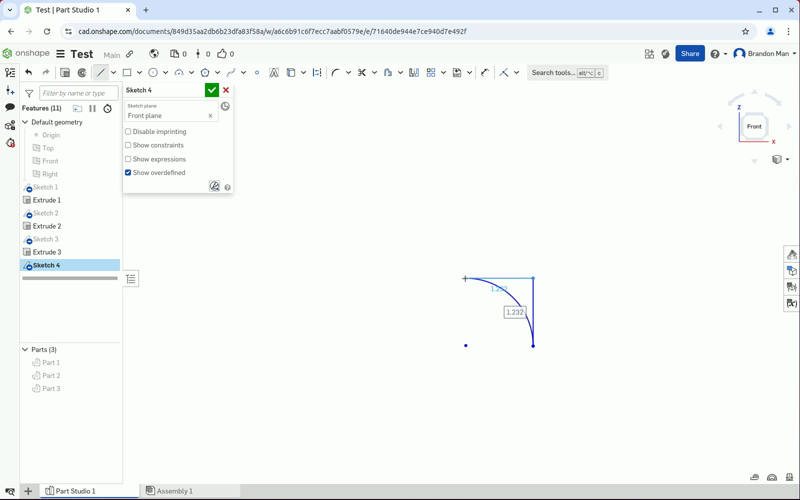
scroll(-6)
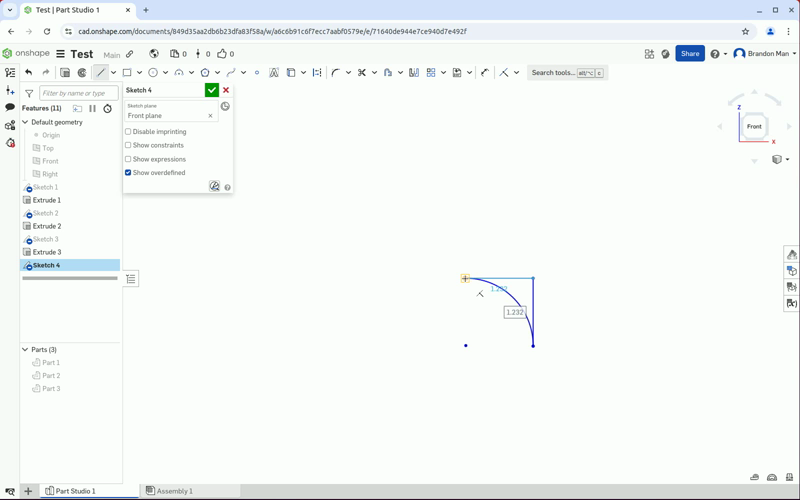
scroll(-6)
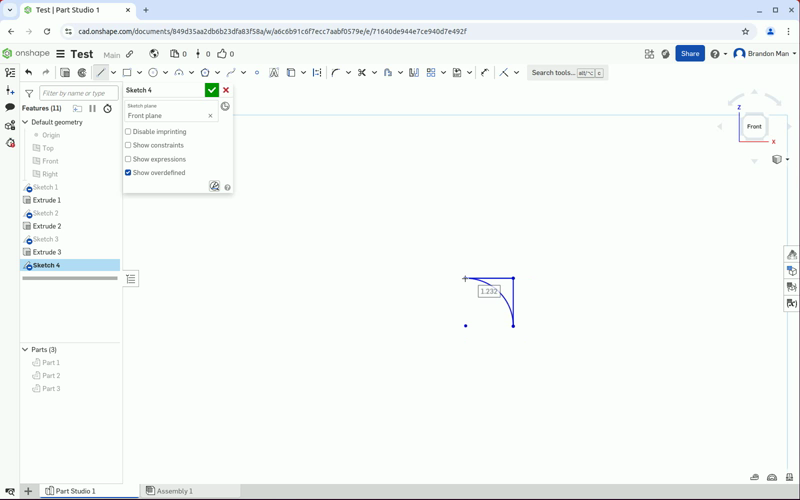
scroll(-6)
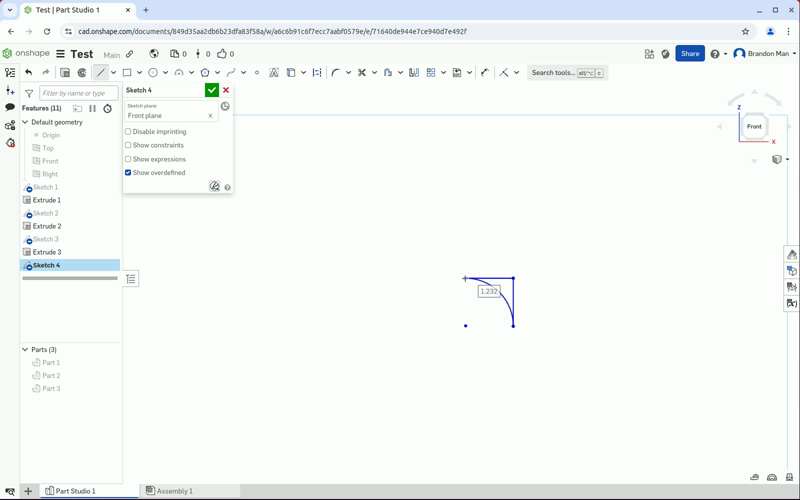
scroll(-6)
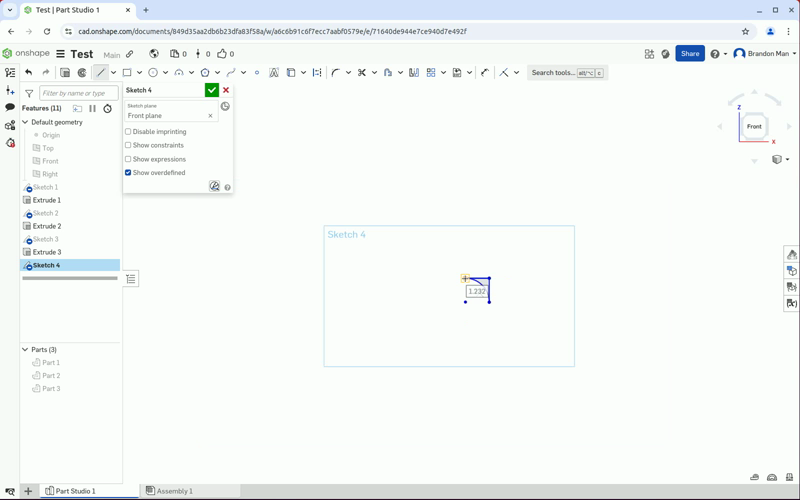
scroll(-6)
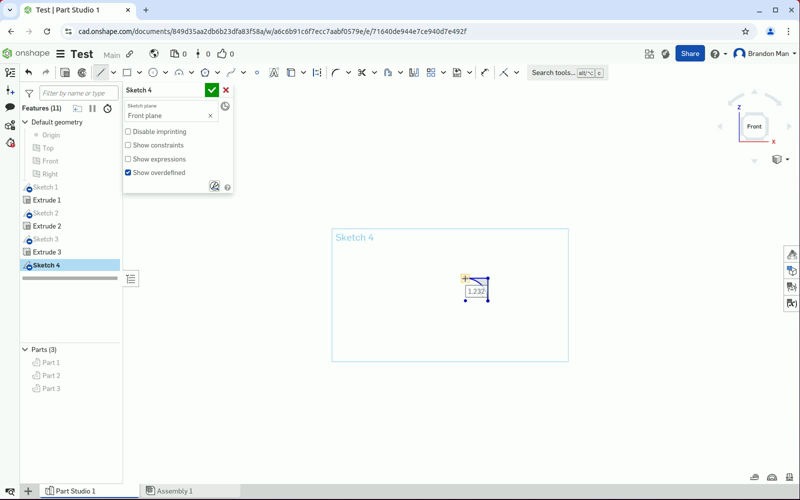
scroll(-6)
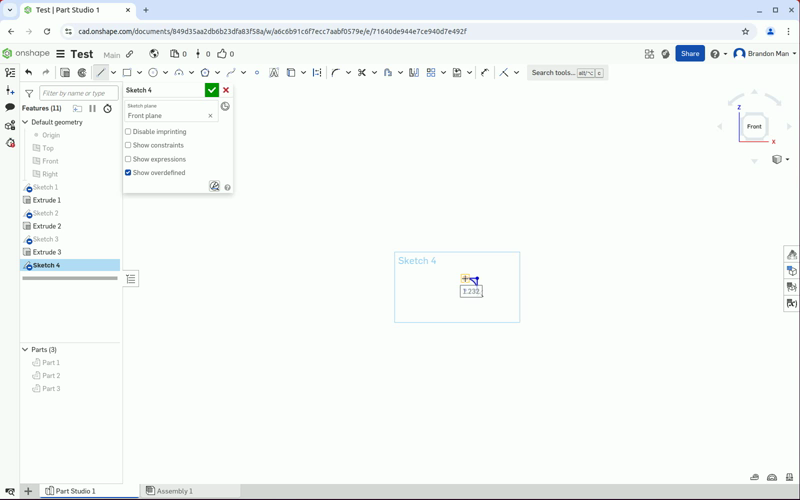
scroll(-6)
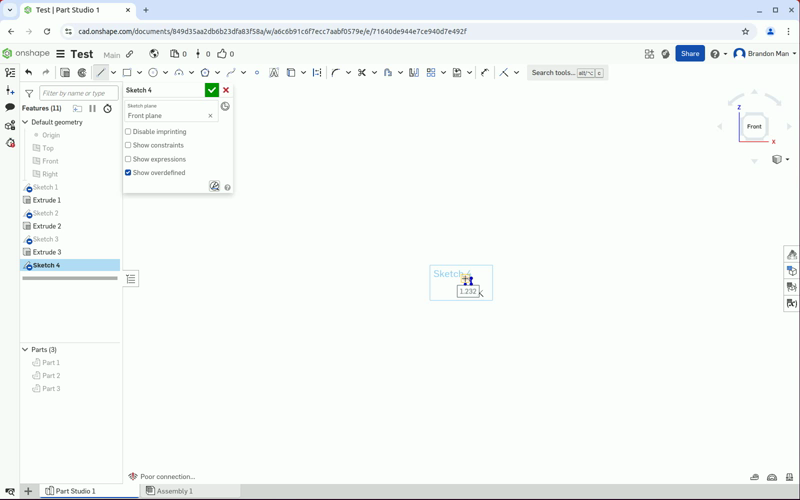
key(esc)
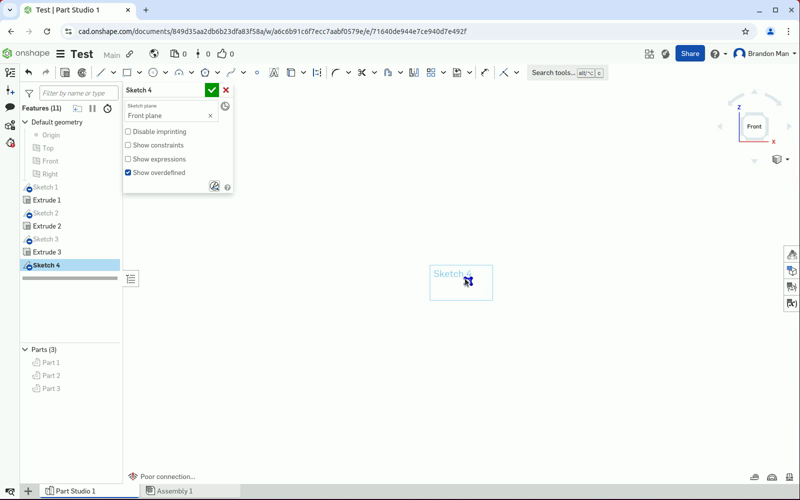
mouse_move(469, 279)
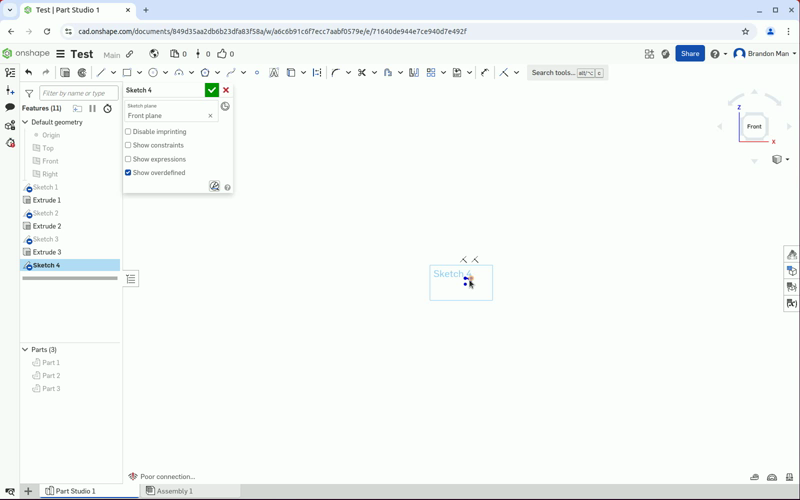
scroll(6)
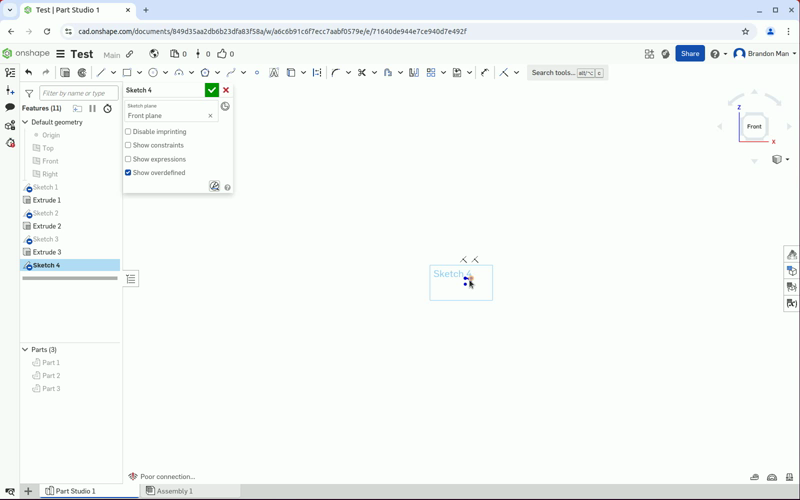
scroll(6)
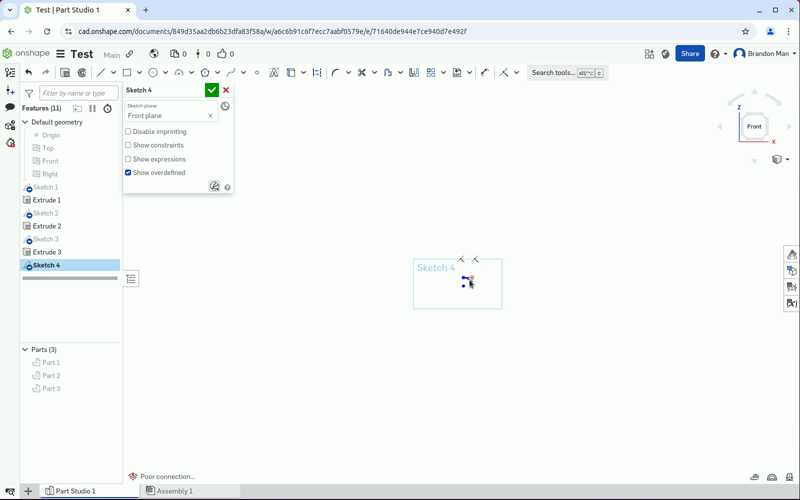
scroll(6)
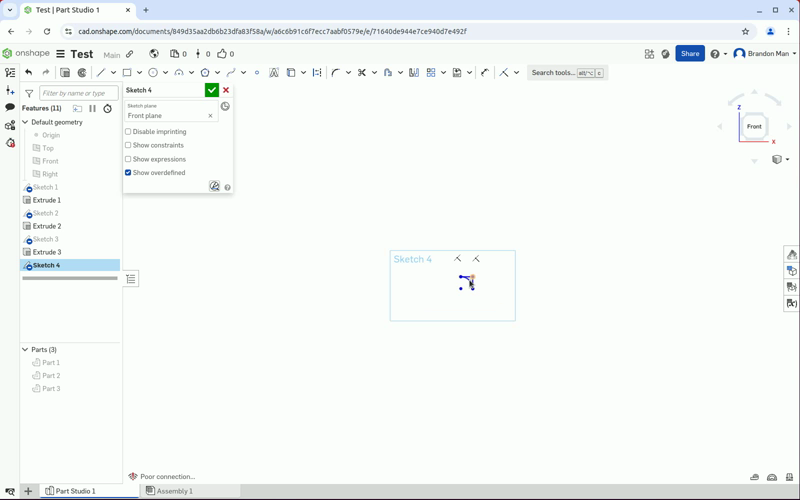
scroll(6)
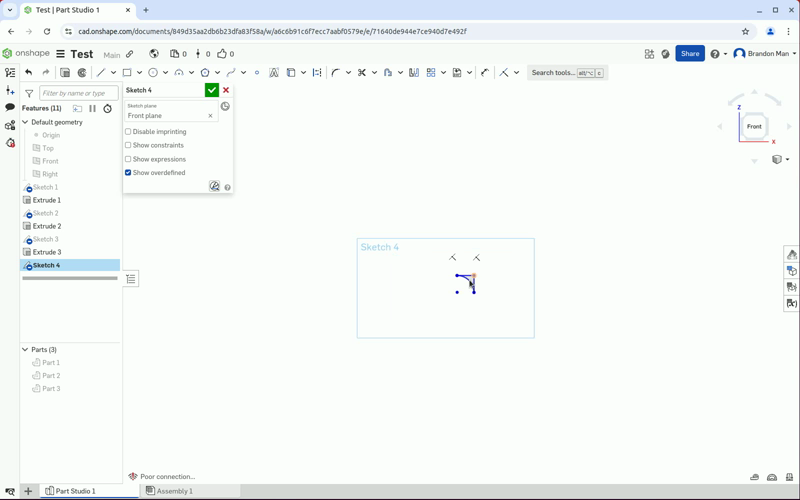
scroll(6)
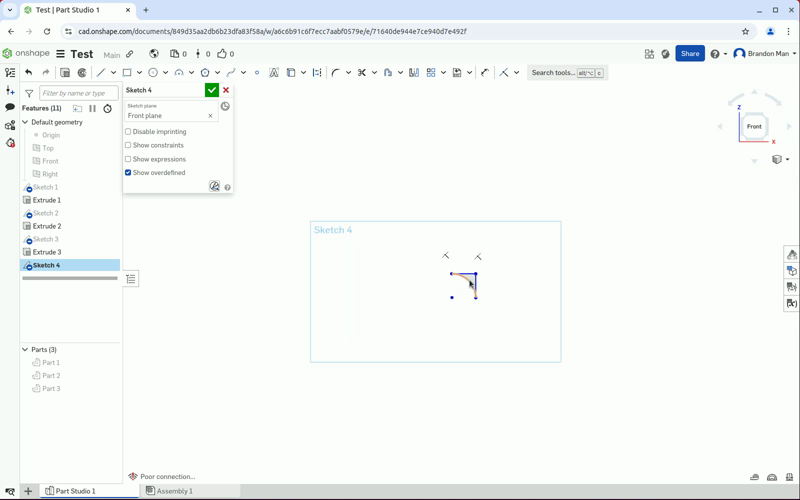
scroll(6)
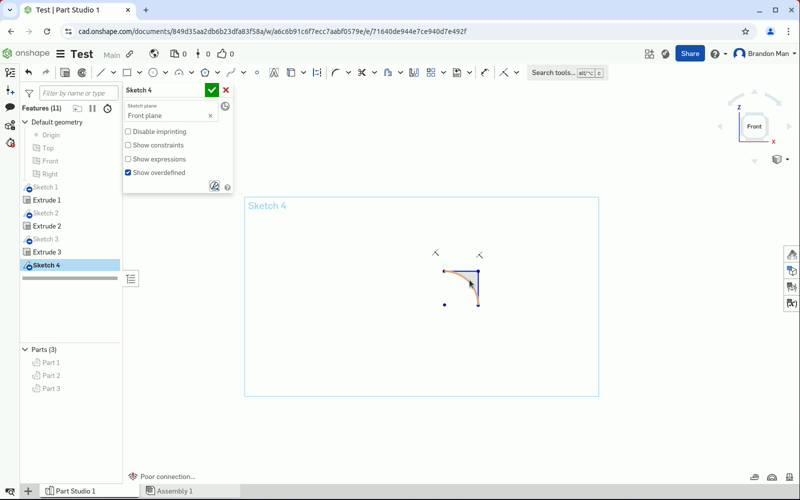
scroll(6)
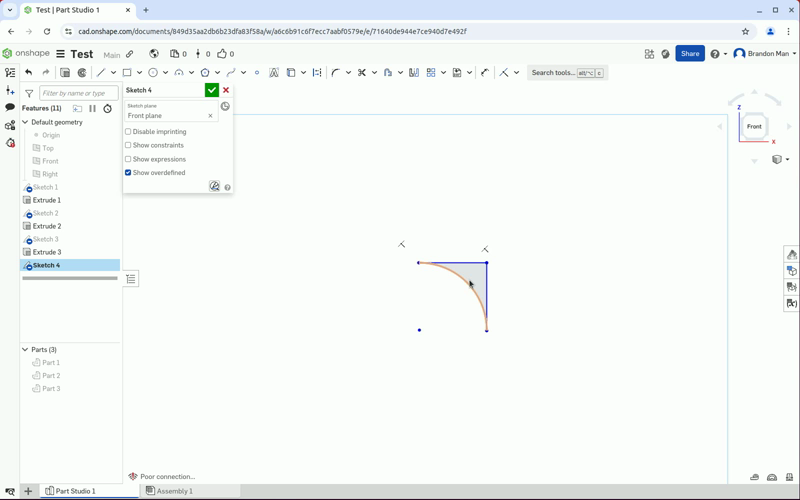
click(469, 279)
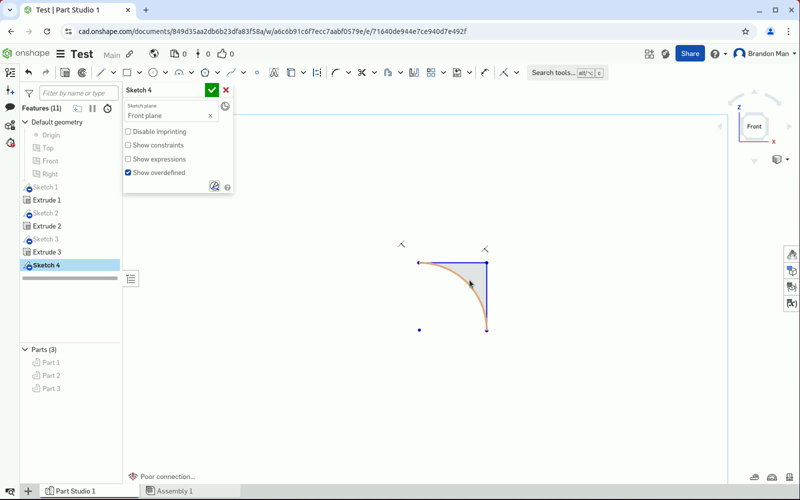
scroll(-6)
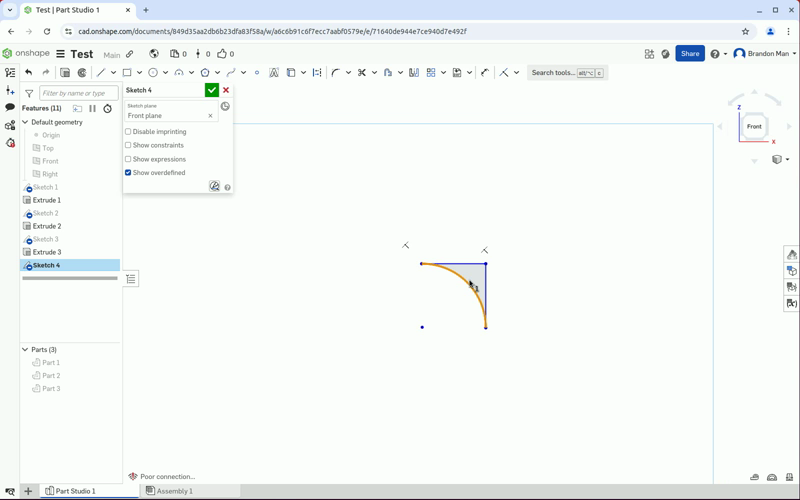
scroll(-6)
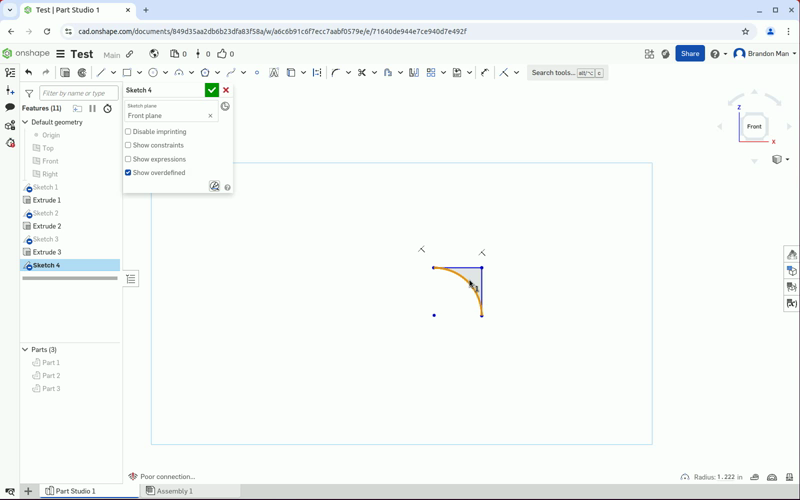
scroll(-6)
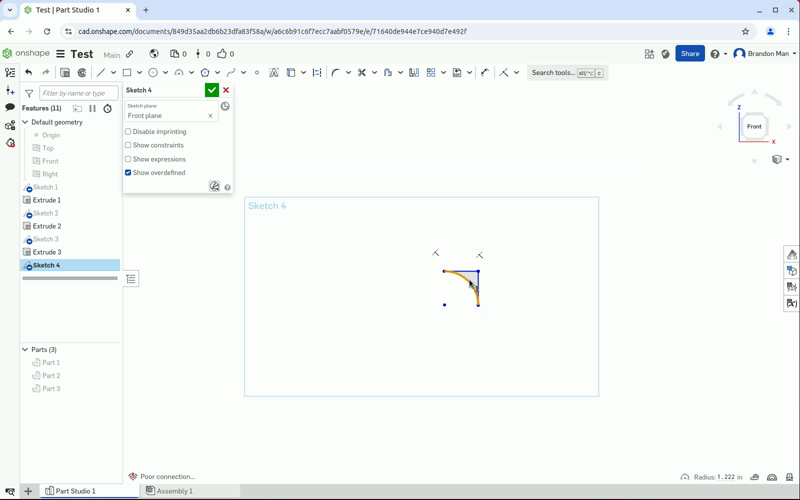
scroll(-6)
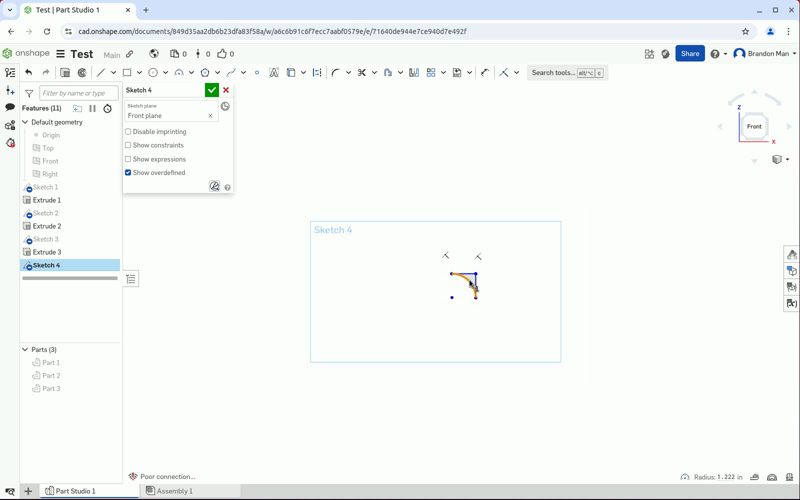
scroll(-6)
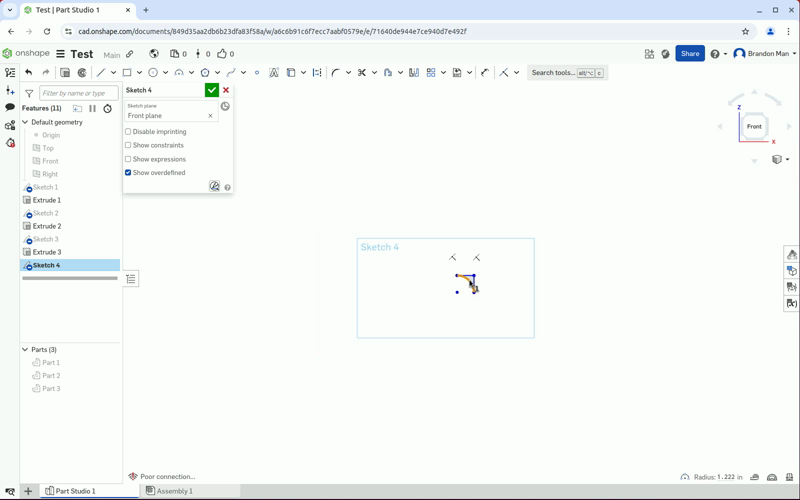
scroll(-6)
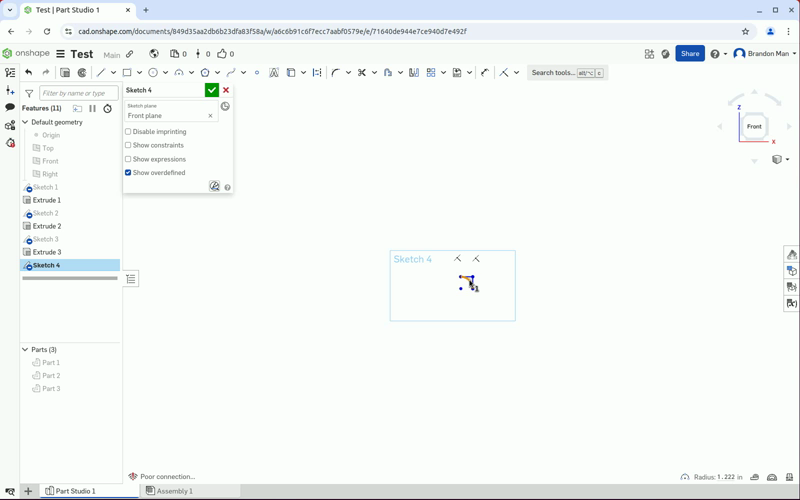
scroll(-6)
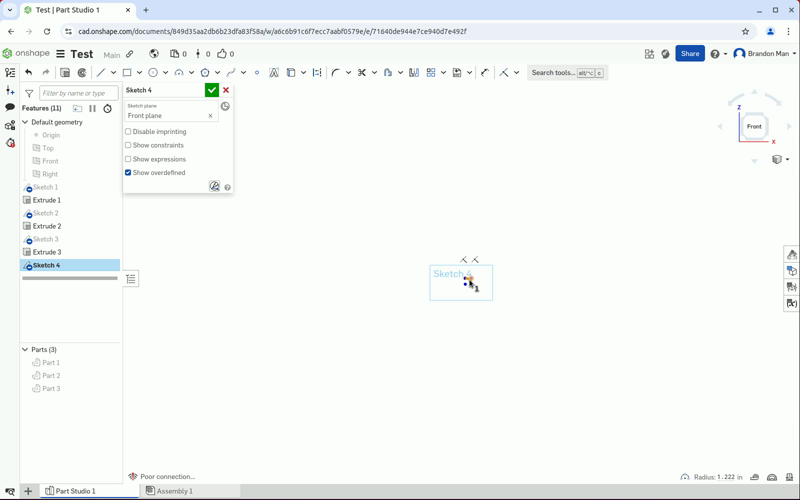
mouse_move(73, 352)
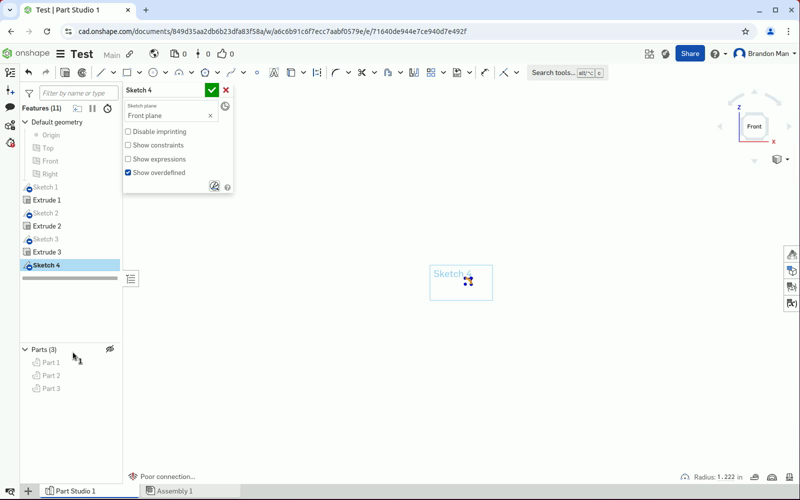
key(shift+y)
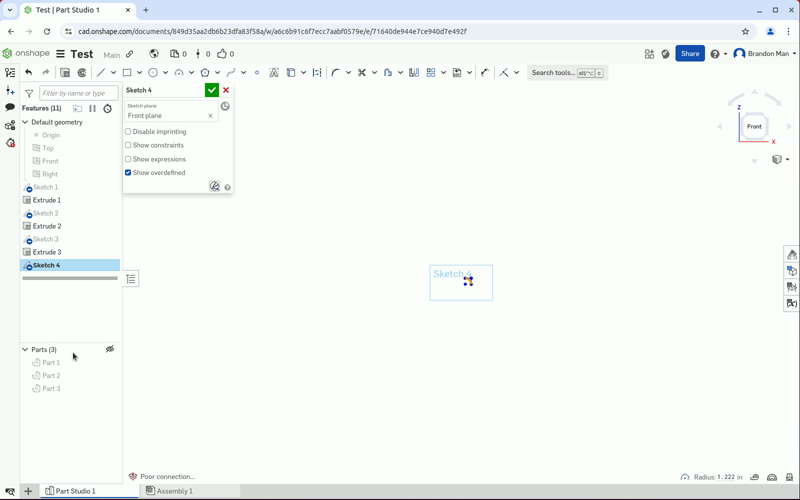
key(shift+e)
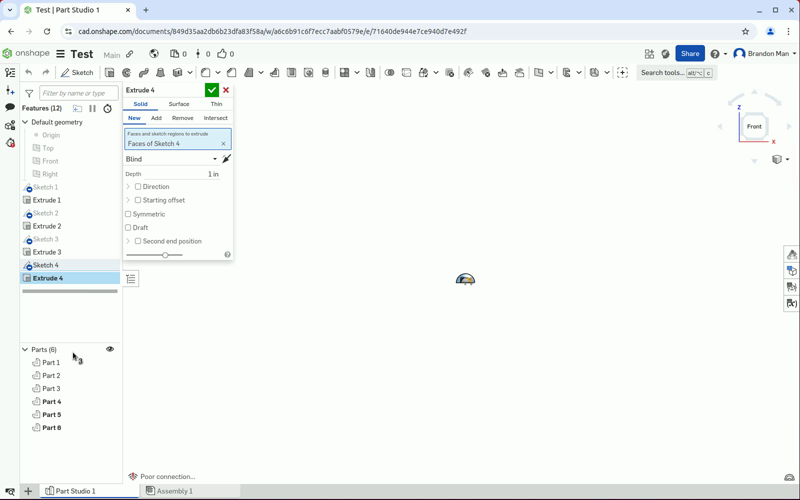
mouse_move(143, 106)
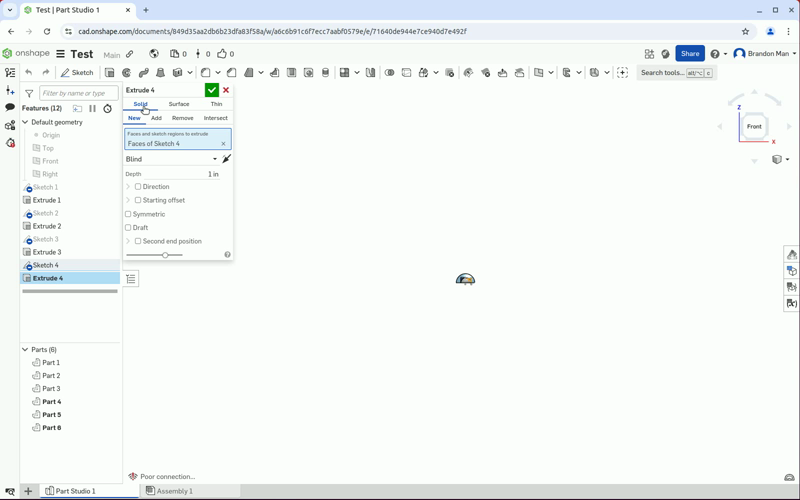
click(143, 106)
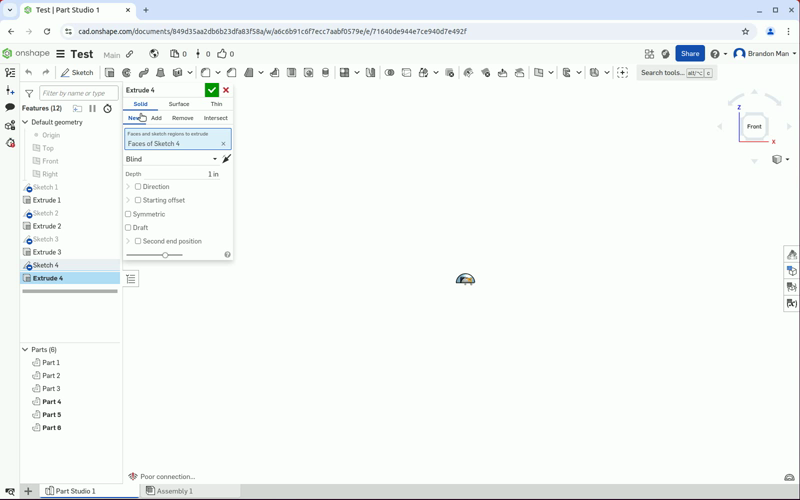
mouse_move(137, 120)
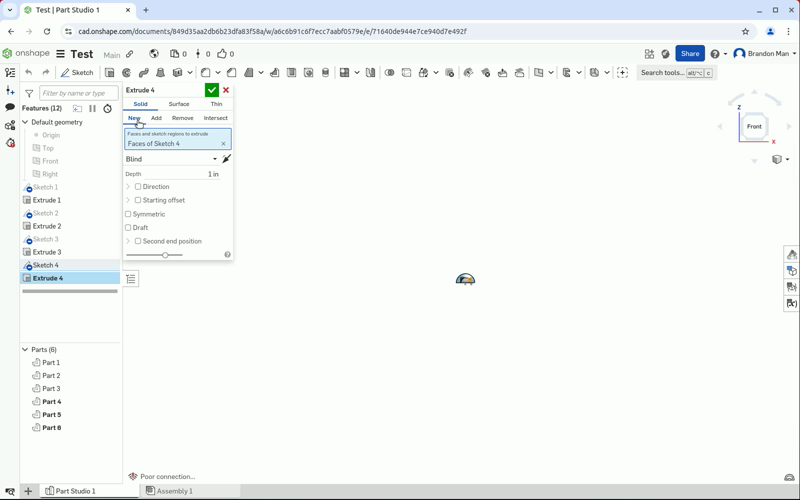
click(137, 120)
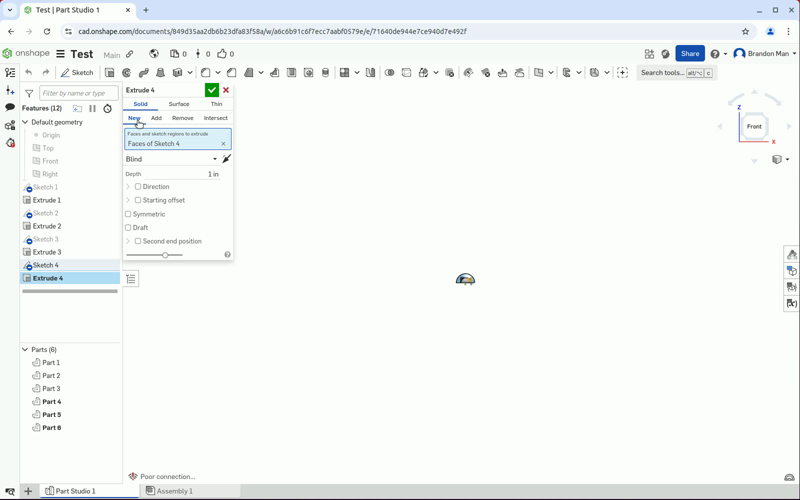
key(tab, 4)
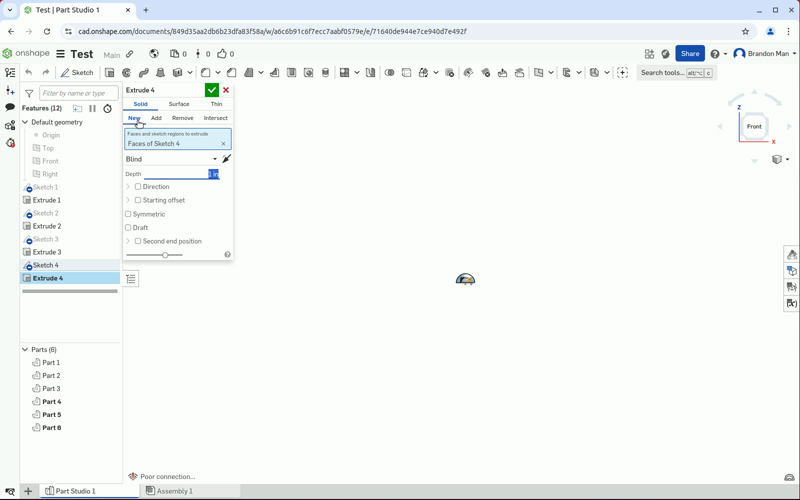
text(2.889)
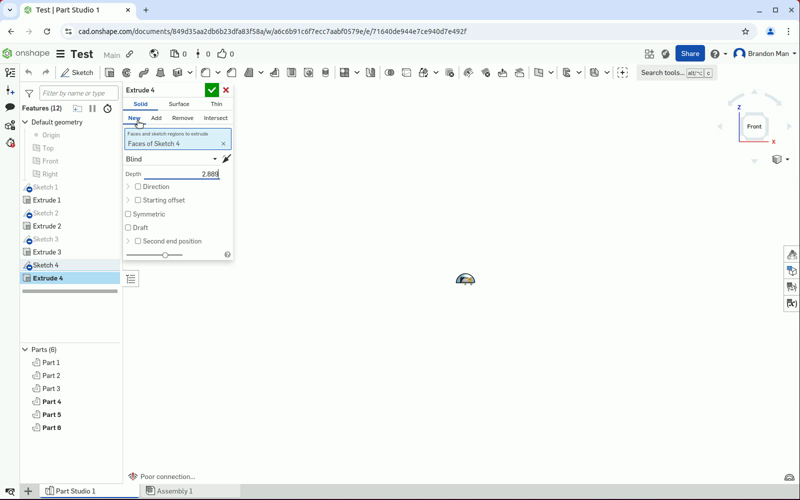
key(enter)
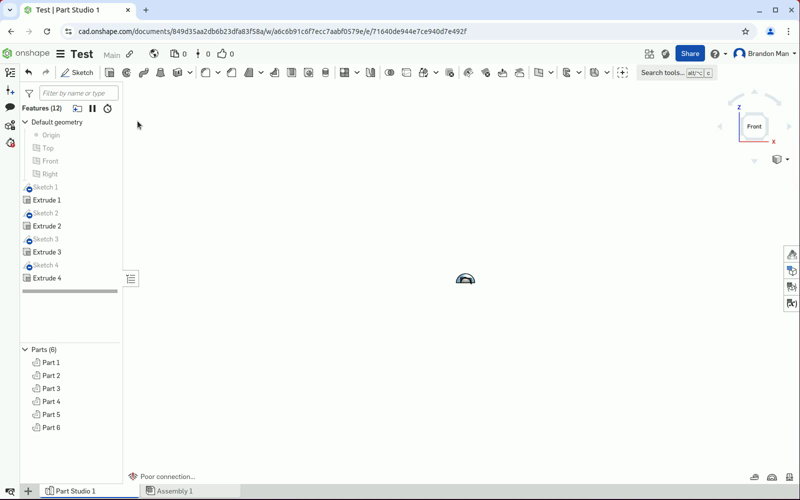
key(shift+h)
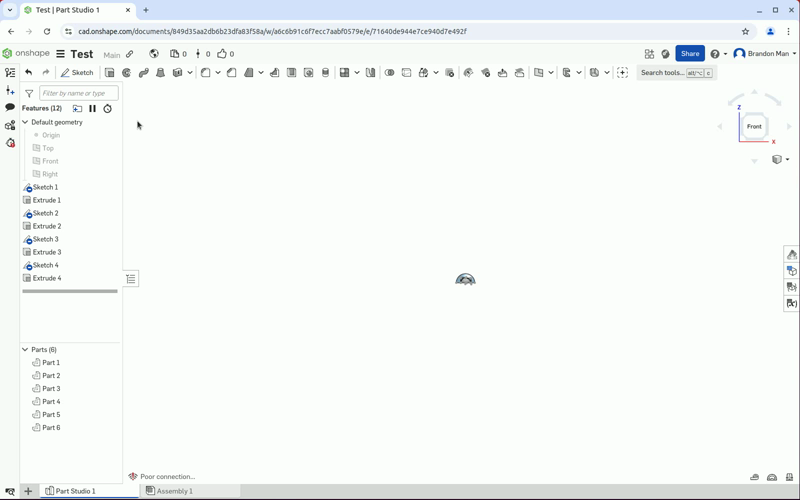
key(shift+h)
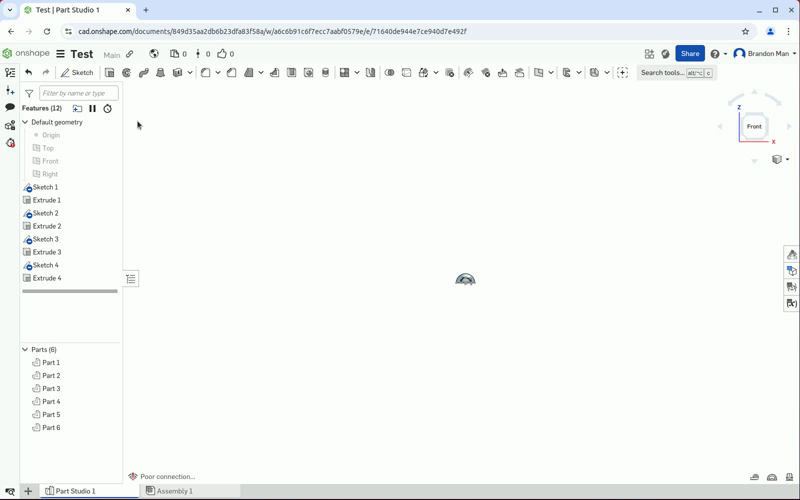
key(shift+7)
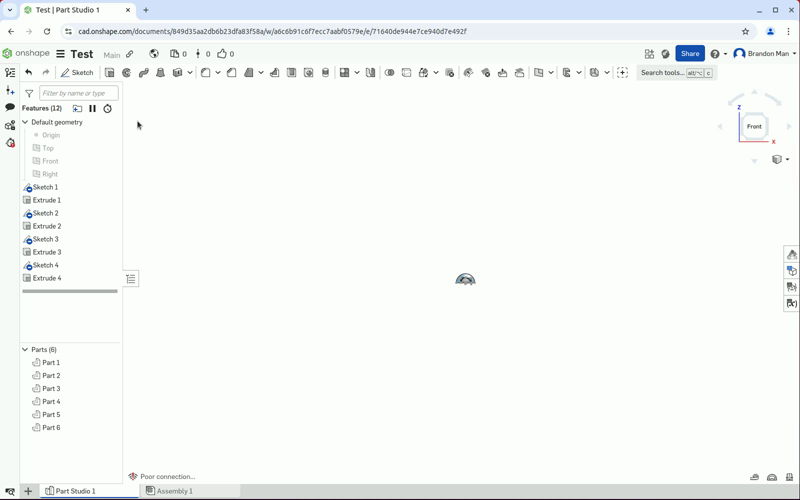
key(left, 2)
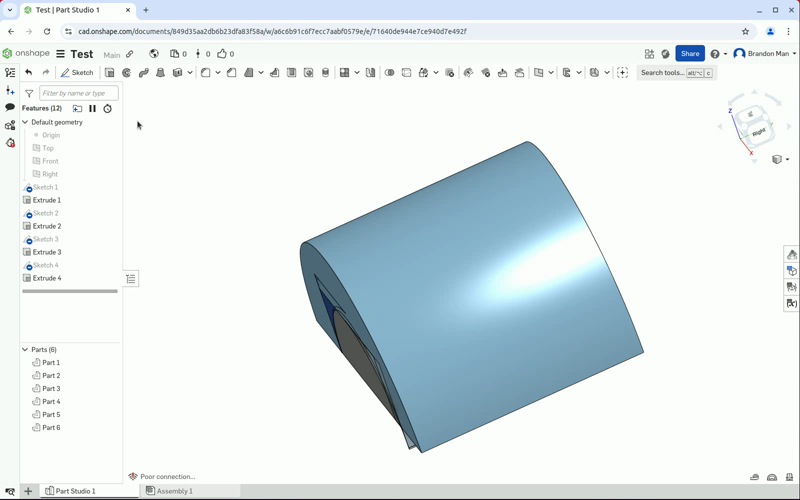
key(down, 2)
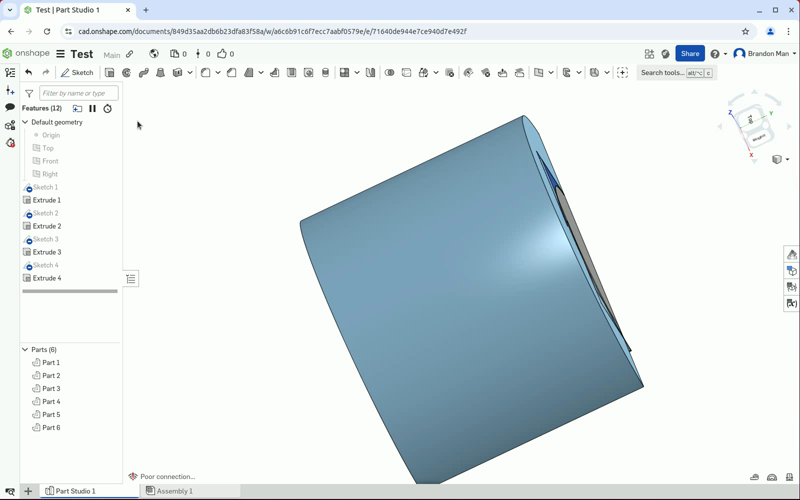
key(up, 2)
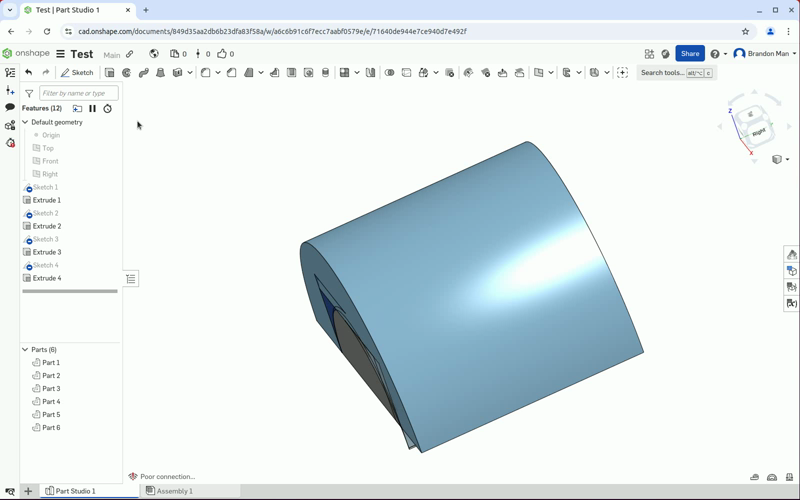
key(right, 2)
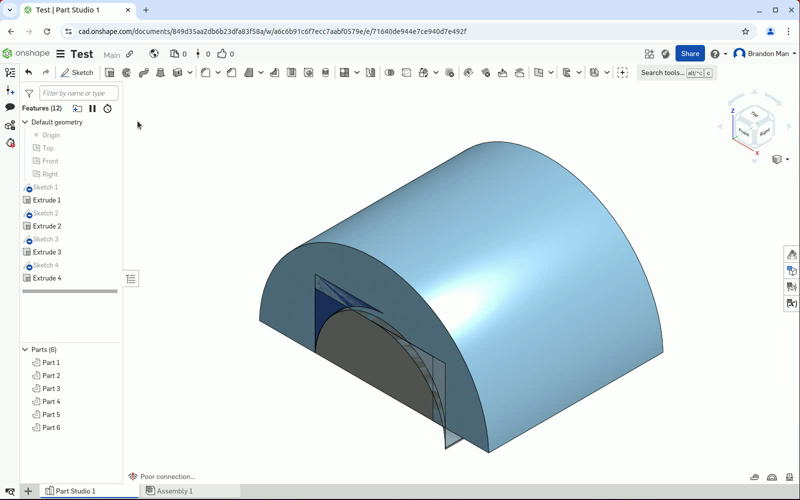
mouse_move(73, 189)
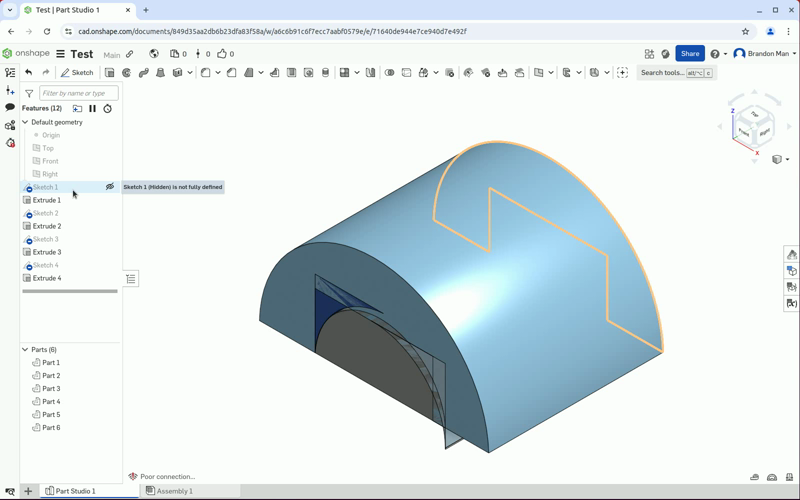
click(73, 189)